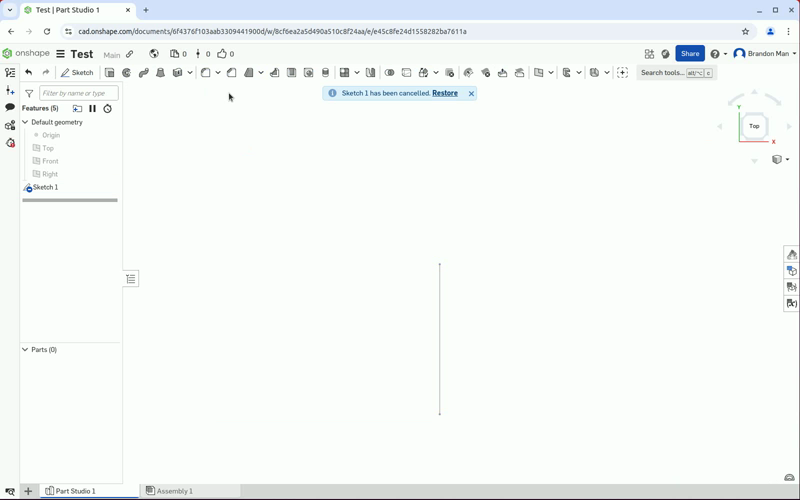
key(shift+h)
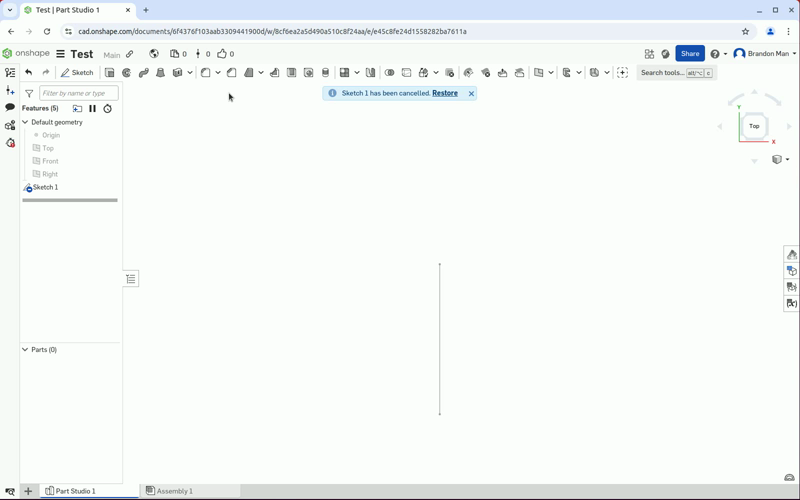
key(shift+s)
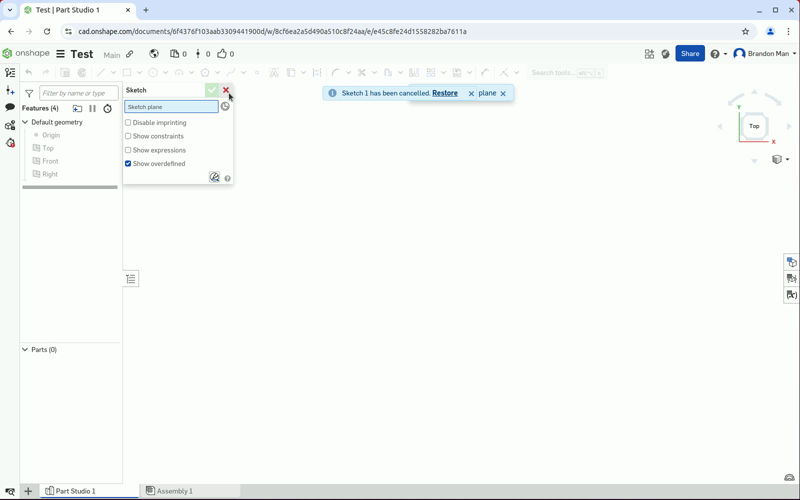
mouse_move(73, 150)
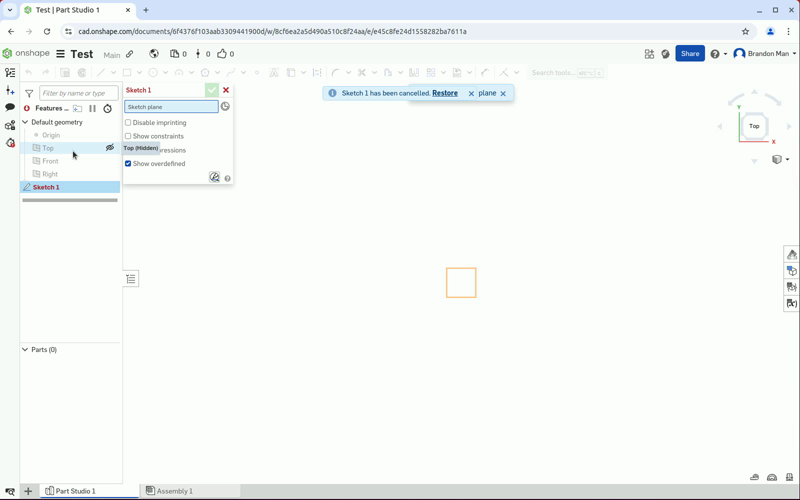
click(73, 150)
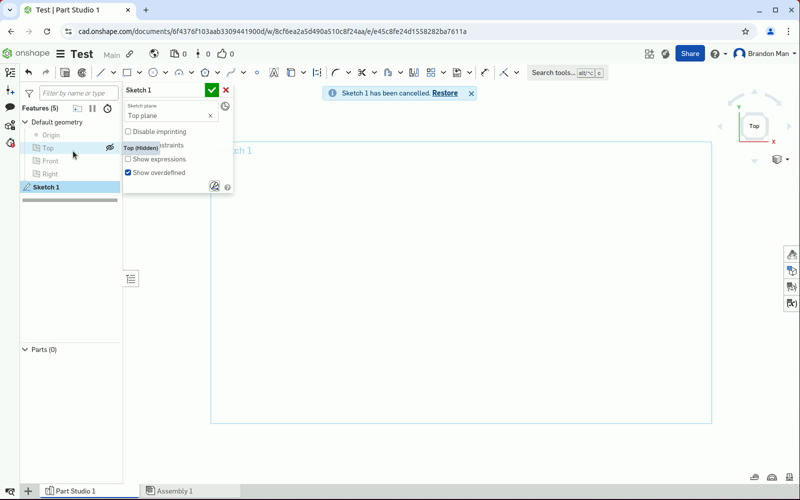
mouse_move(73, 352)
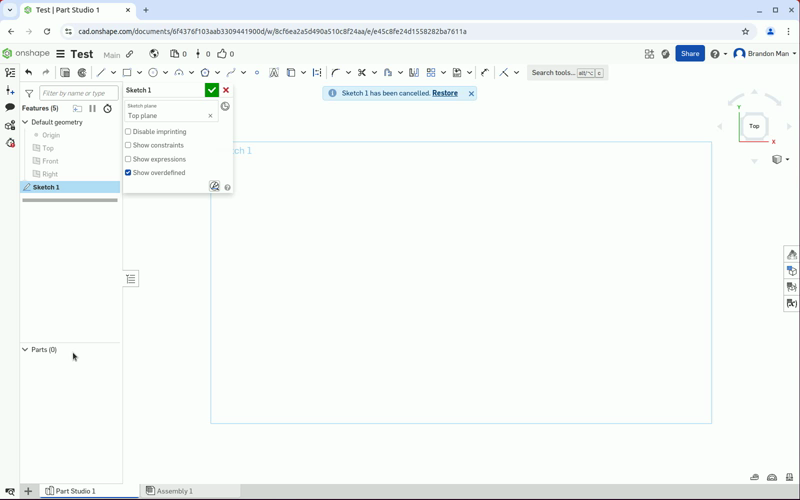
key(y)
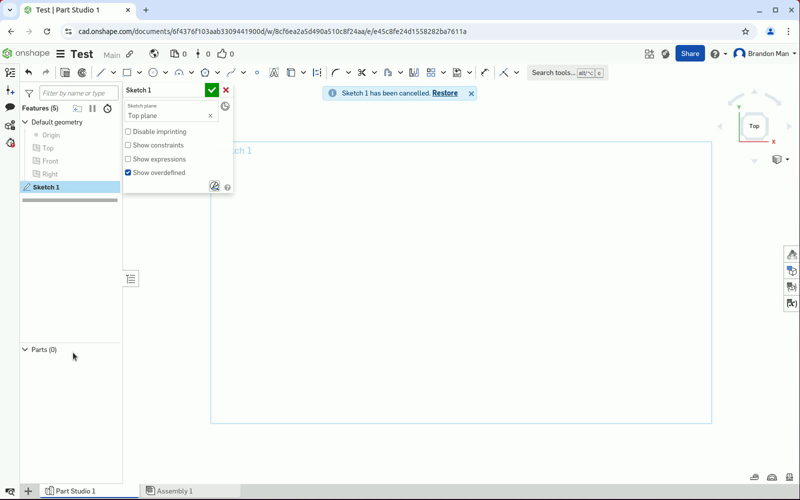
key(l)
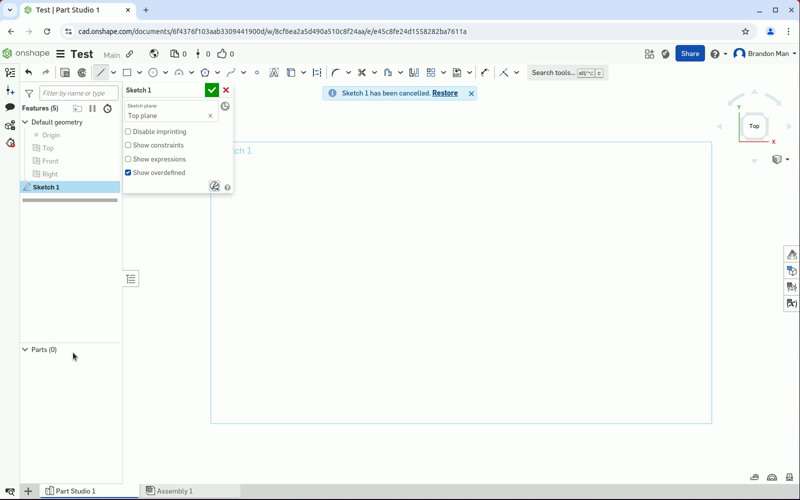
key_down(shift)
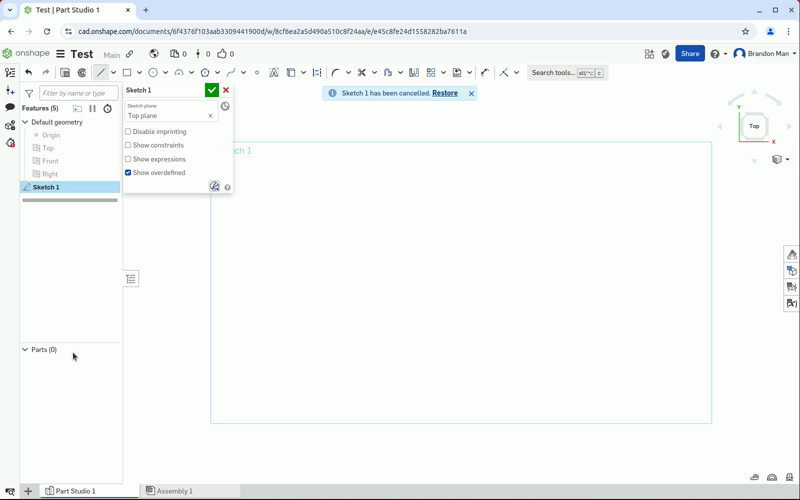
mouse_move(454, 279)
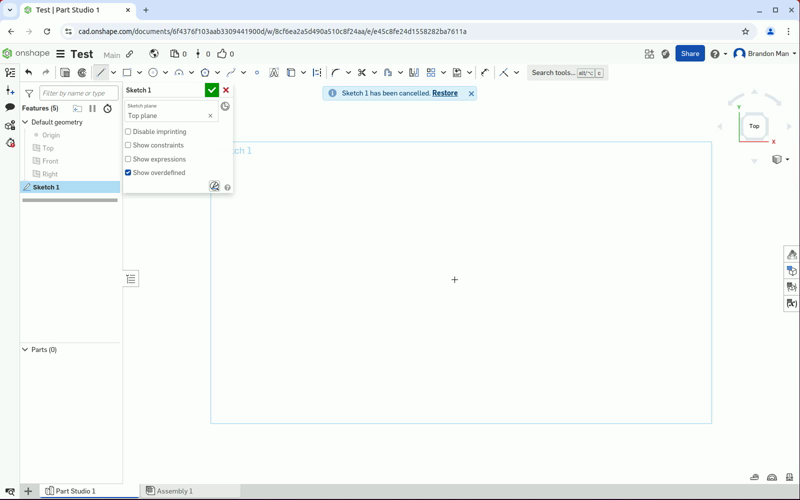
click(454, 279)
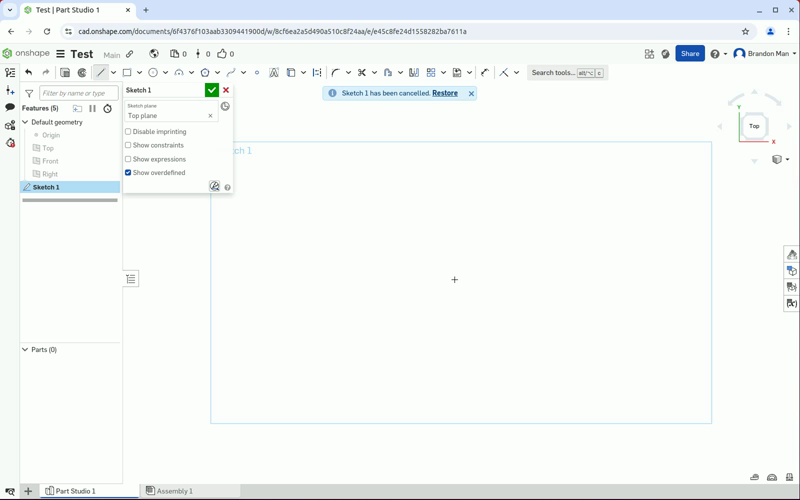
key_up(shift)
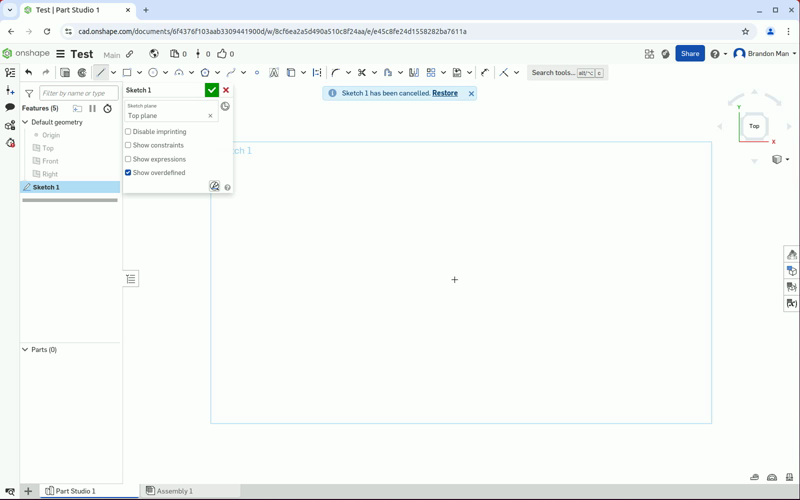
key_down(shift)
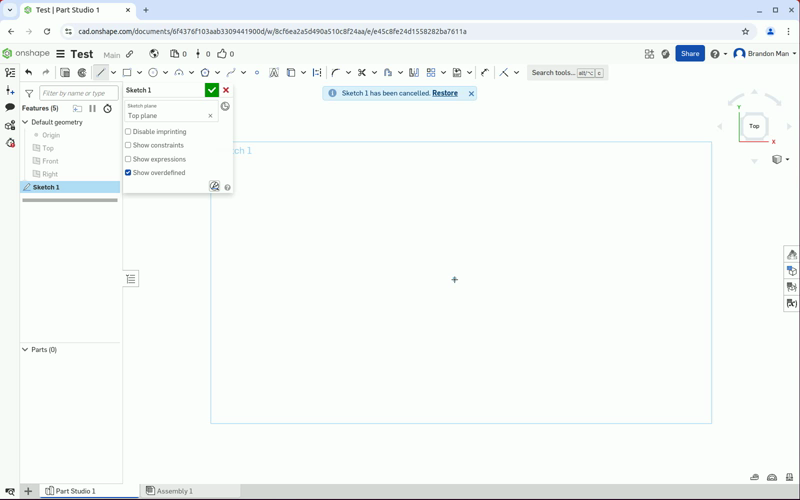
mouse_move(484, 279)
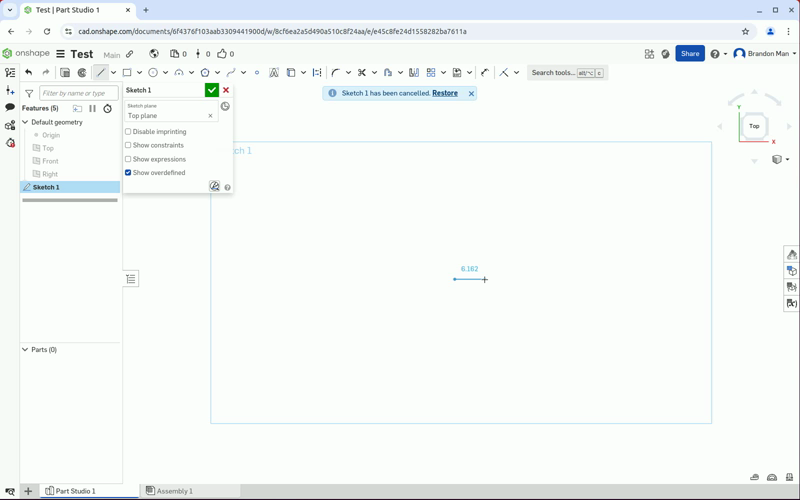
mouse_move(463, 279)
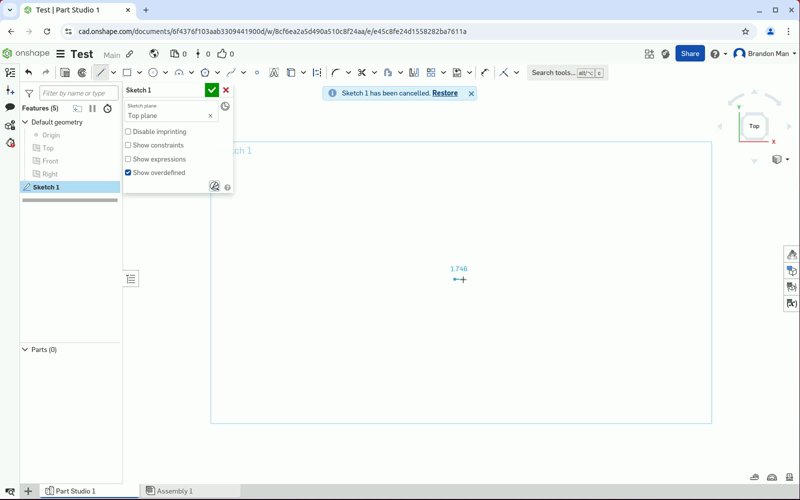
click(463, 279)
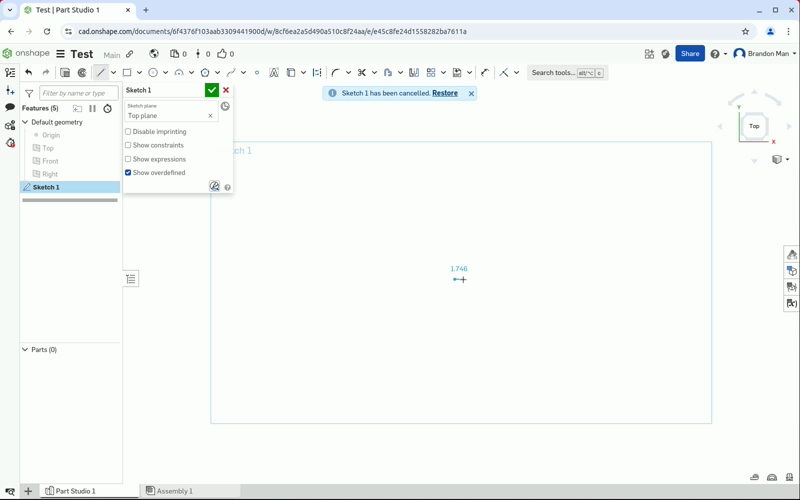
key_up(shift)
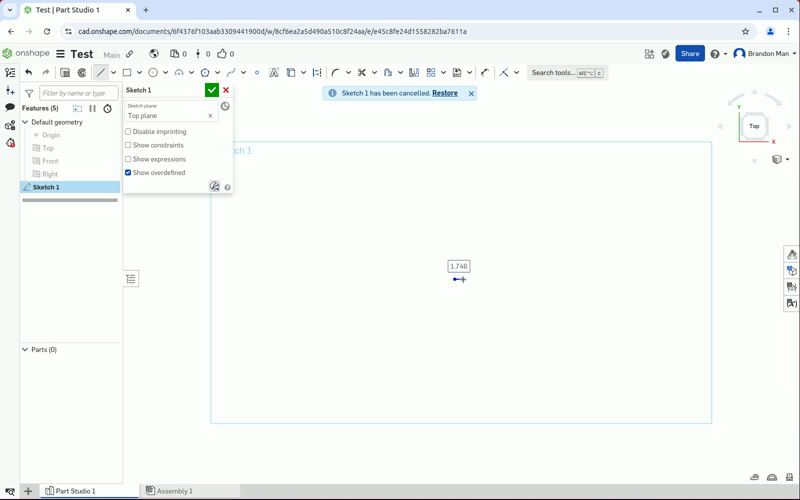
key_down(shift)
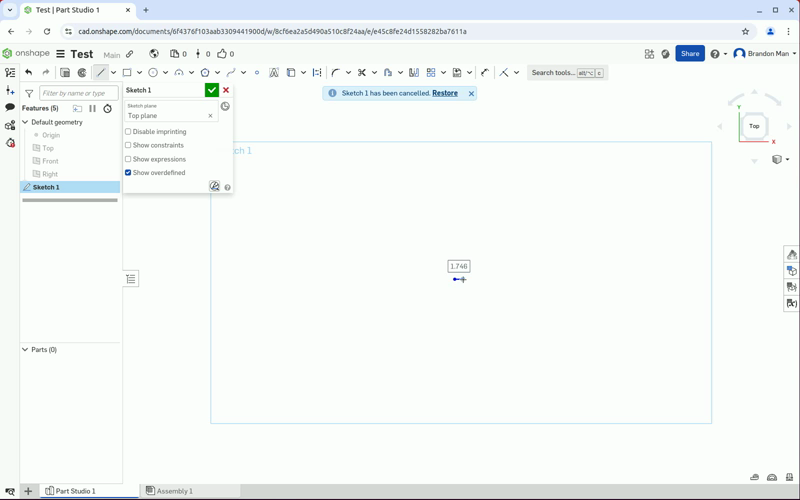
mouse_move(493, 279)
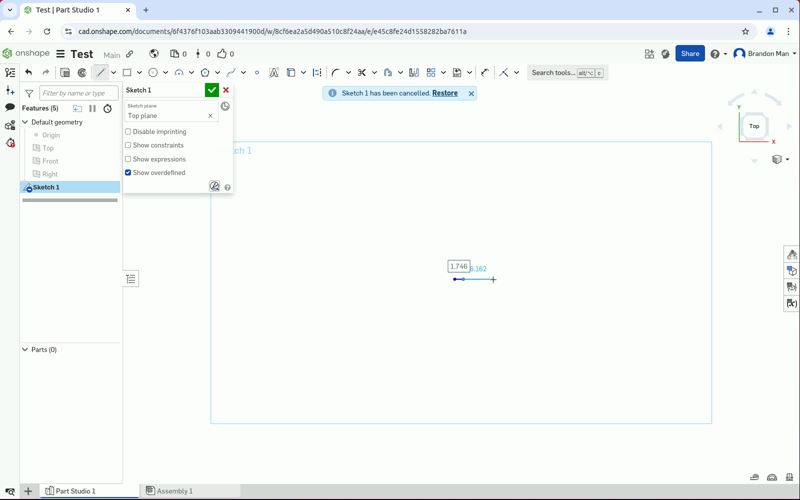
mouse_move(463, 275)
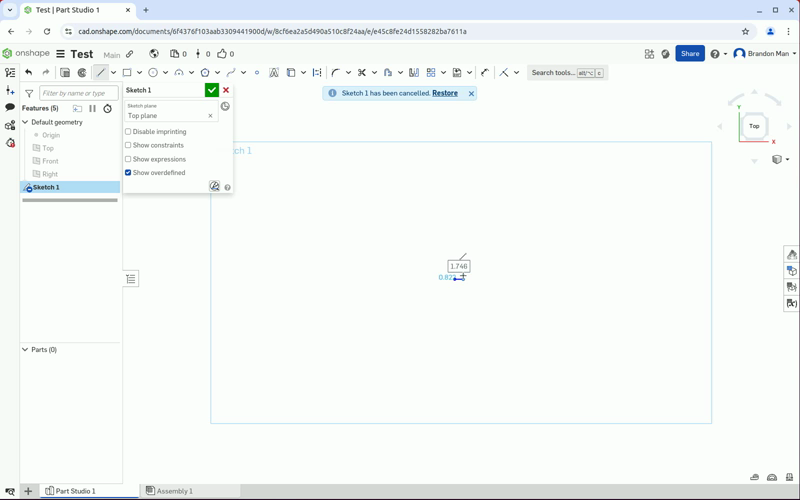
scroll(6)
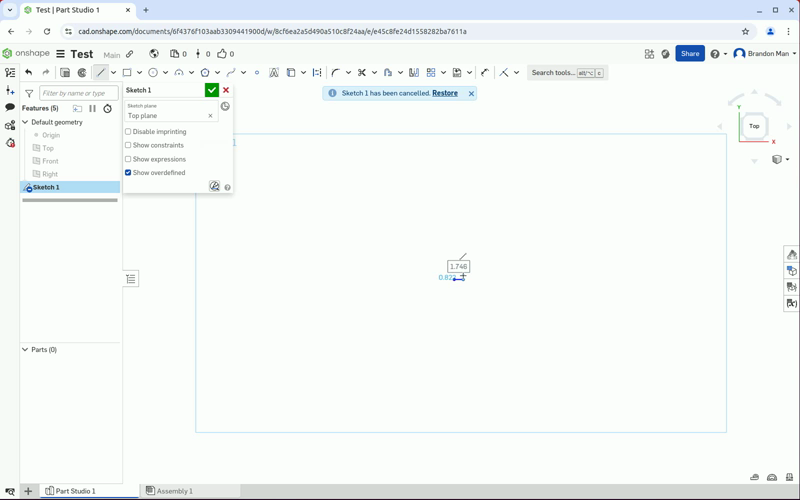
scroll(6)
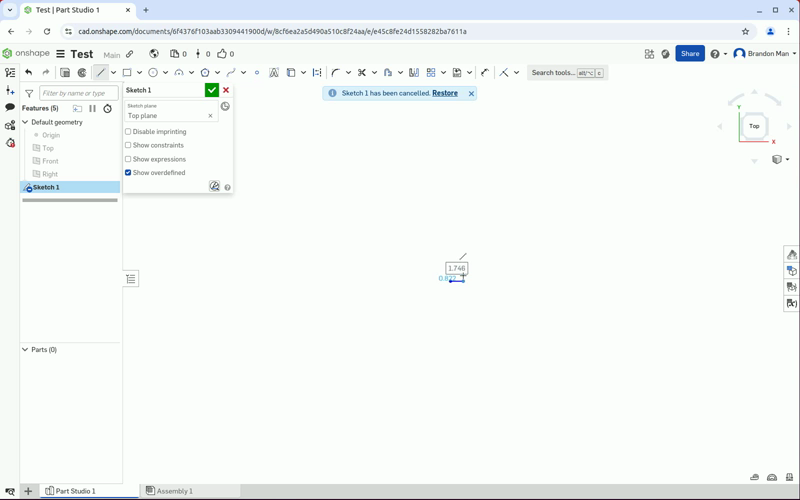
scroll(6)
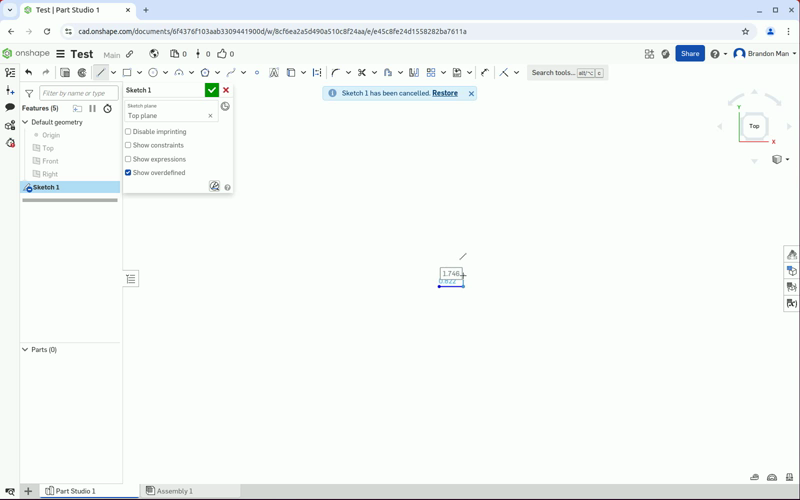
scroll(6)
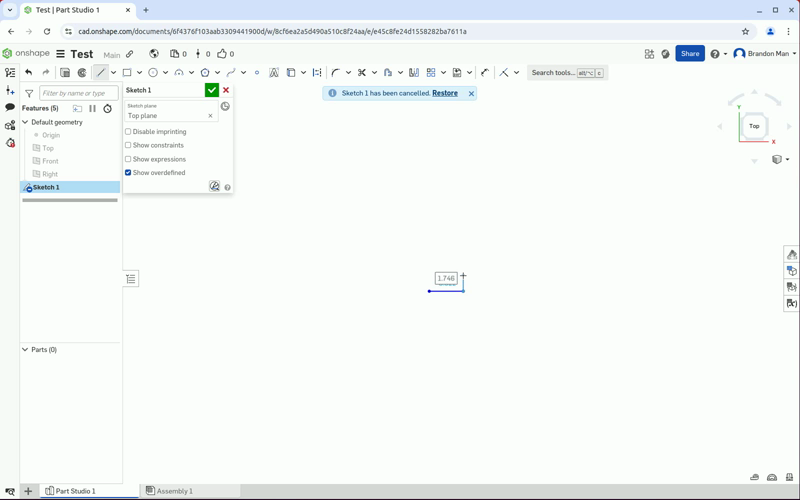
scroll(6)
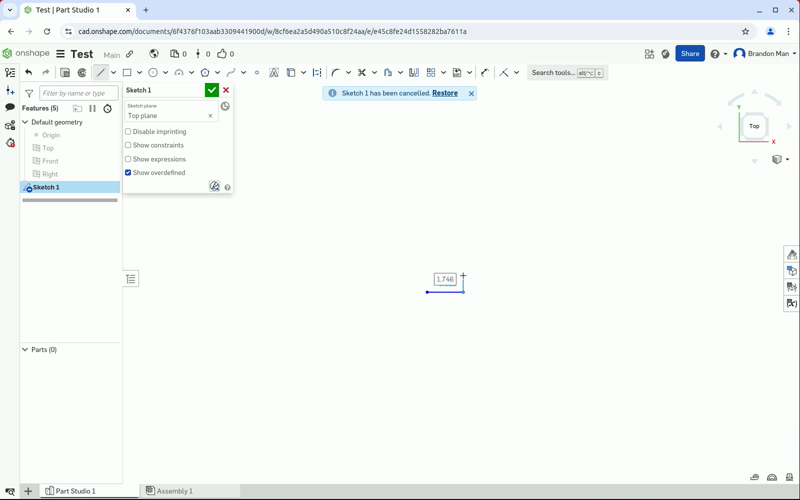
scroll(6)
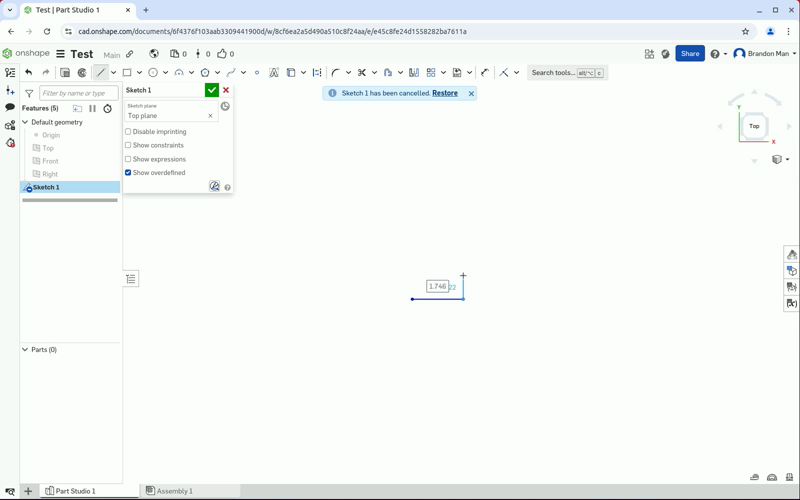
scroll(6)
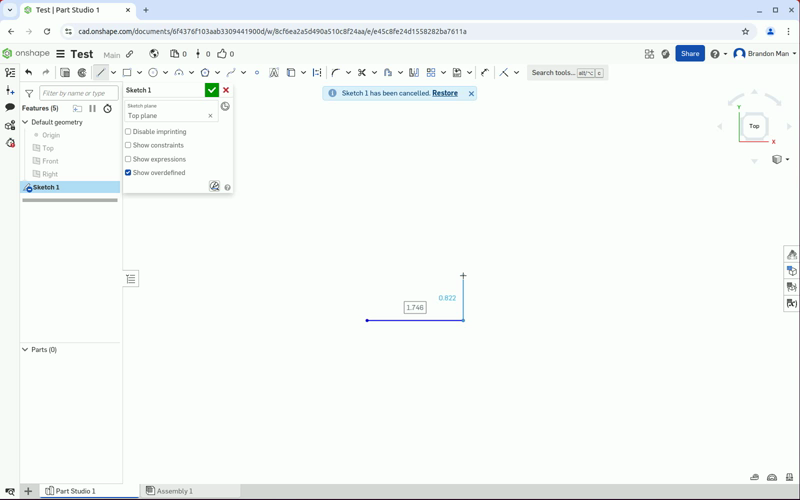
click(463, 275)
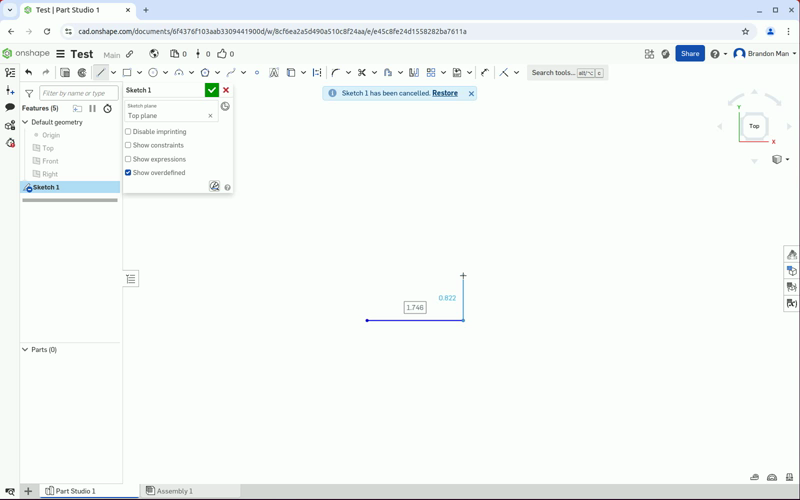
scroll(-6)
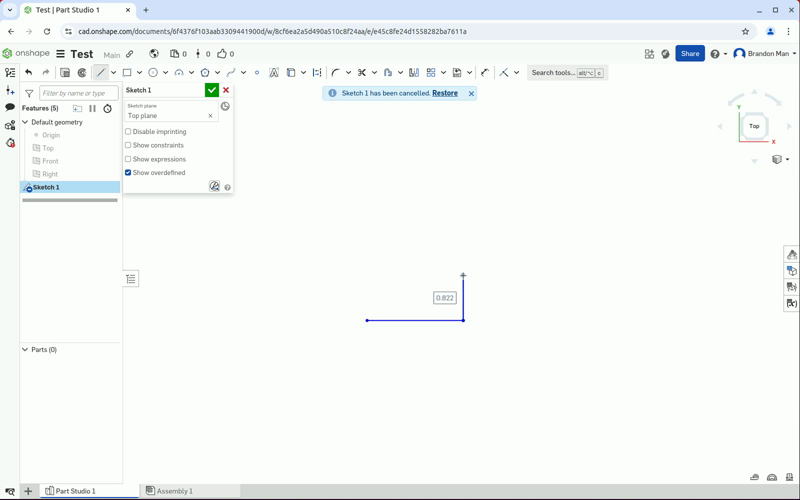
scroll(-6)
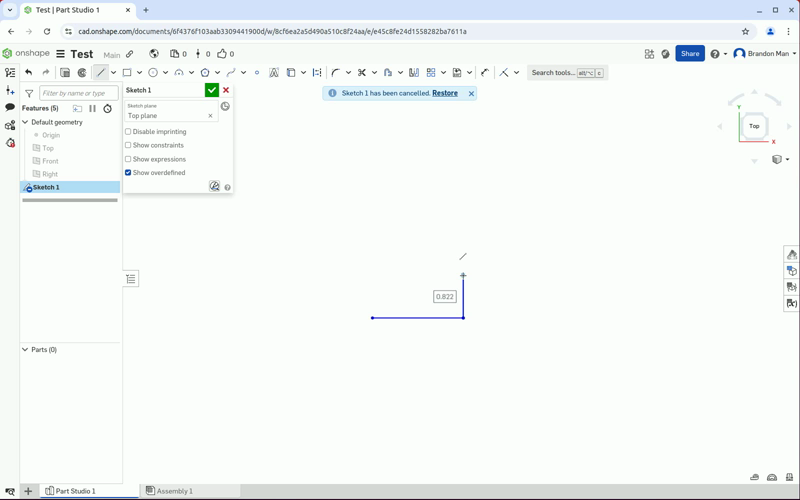
scroll(-6)
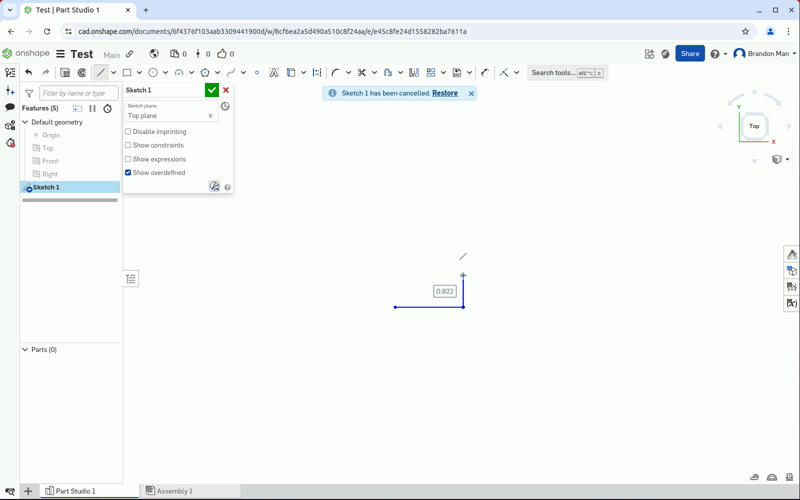
scroll(-6)
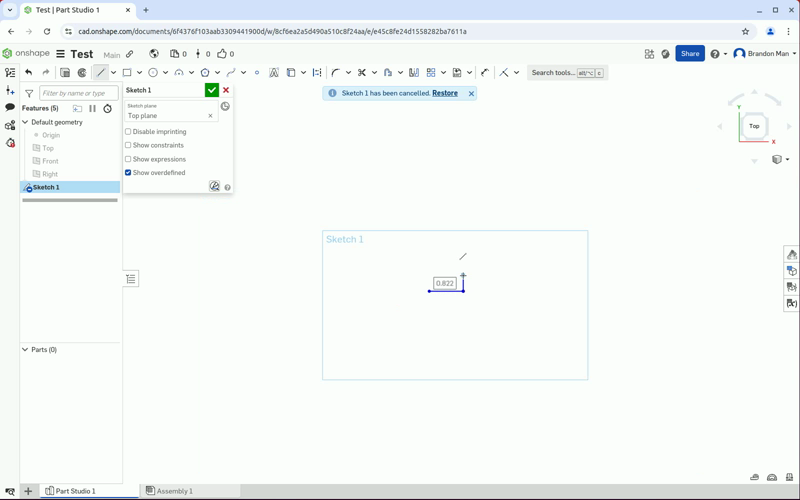
scroll(-6)
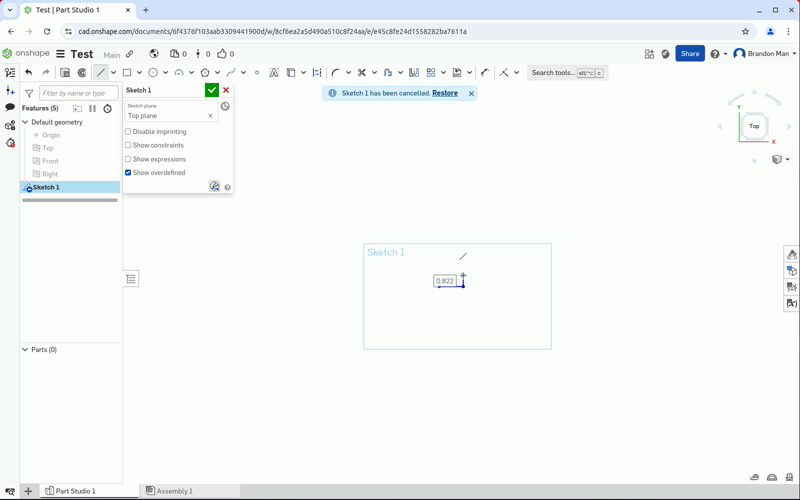
scroll(-6)
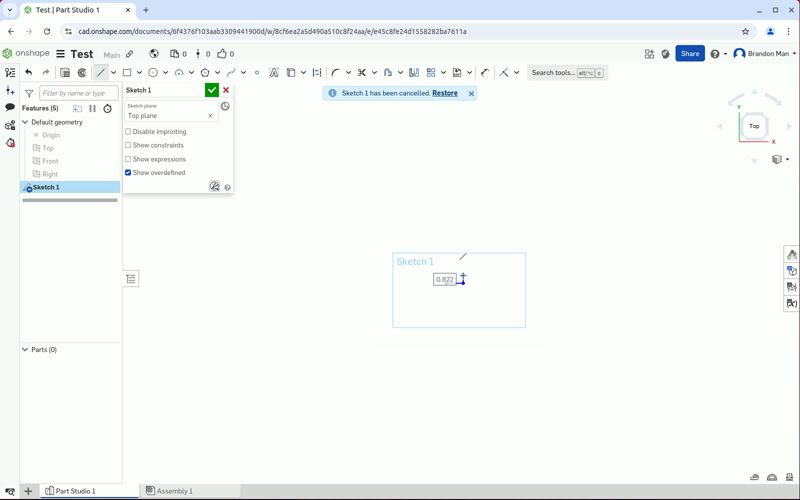
scroll(-6)
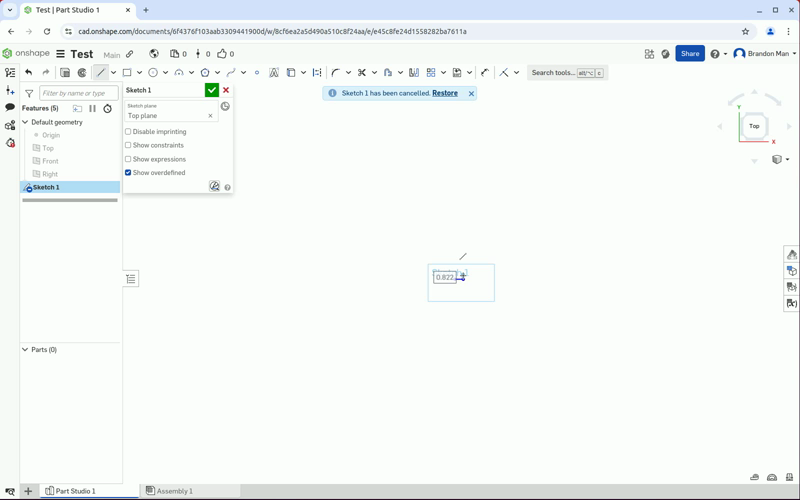
key_up(shift)
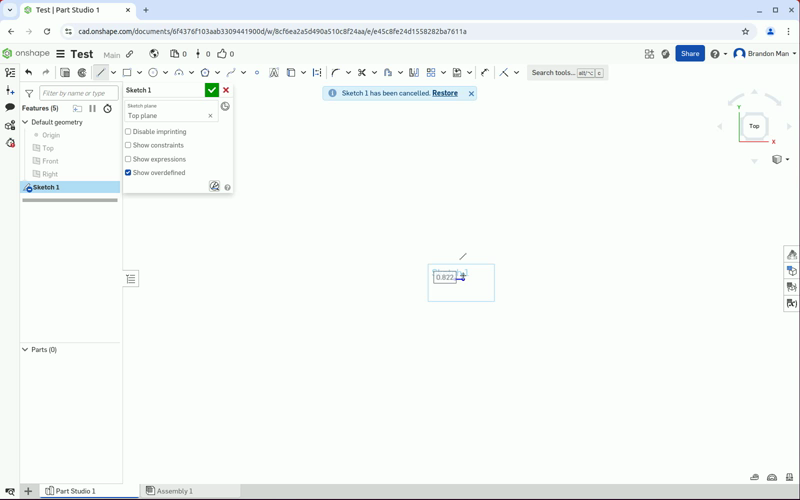
key_down(shift)
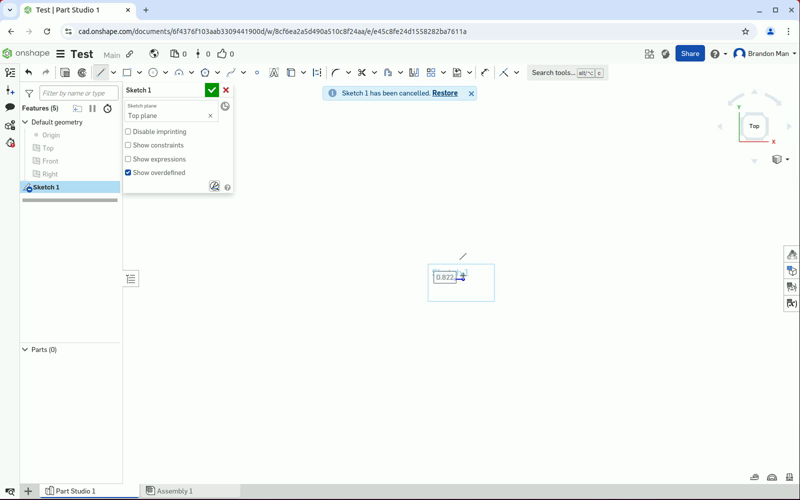
mouse_move(493, 275)
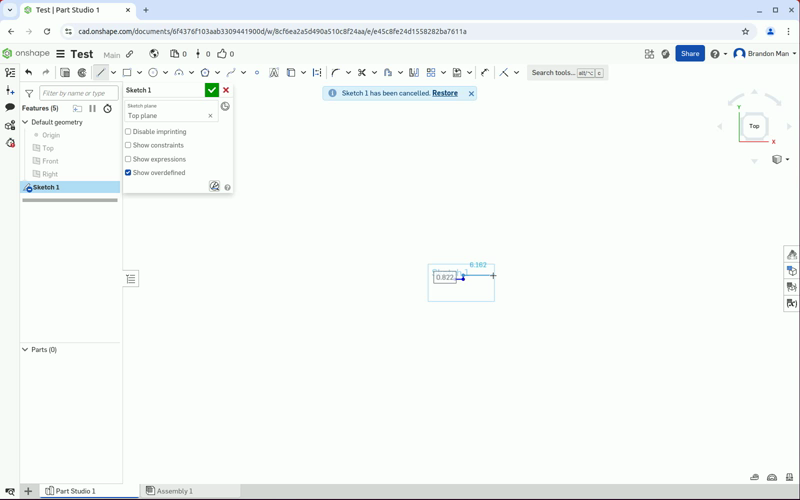
mouse_move(454, 275)
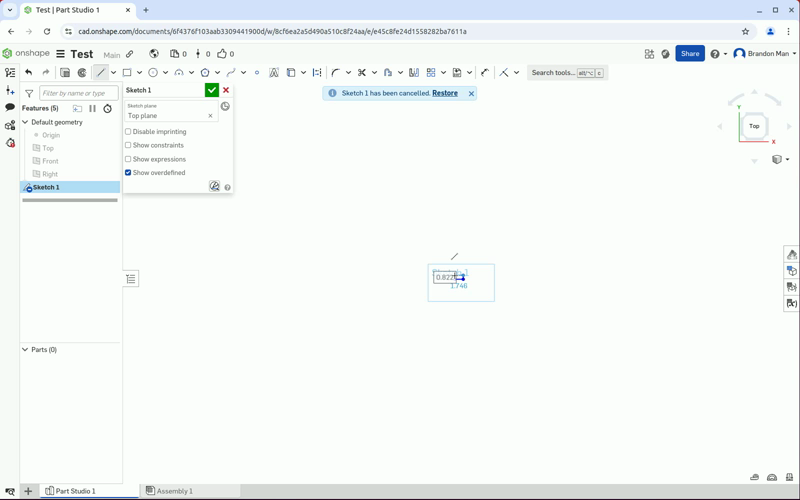
scroll(6)
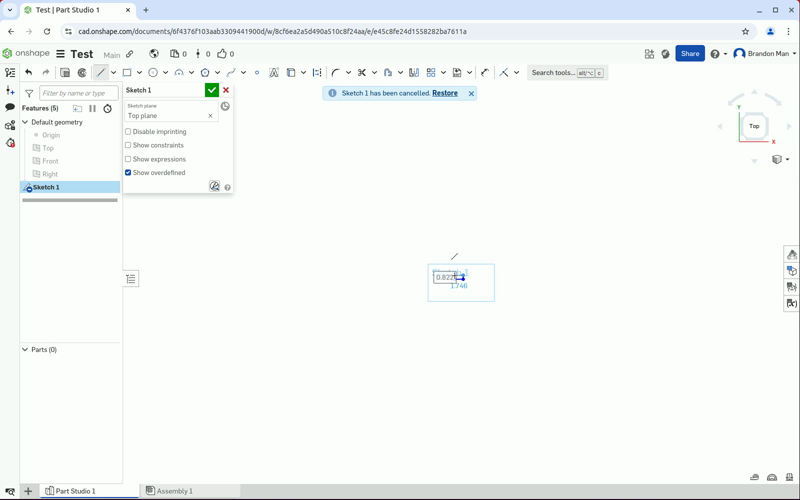
scroll(6)
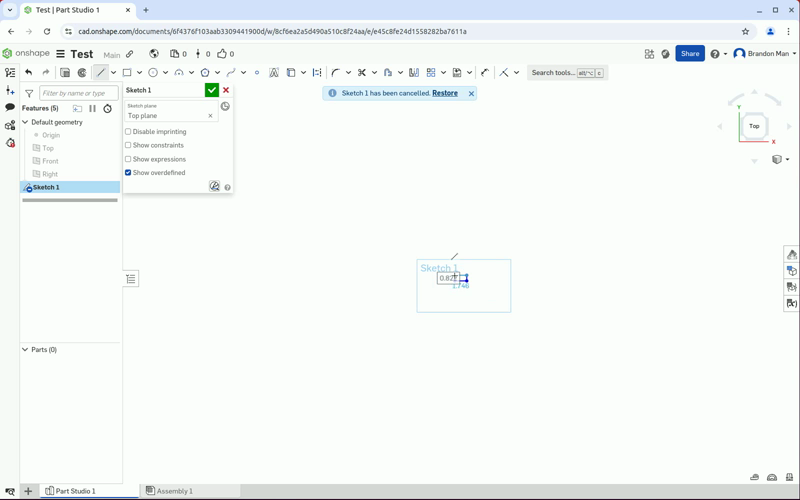
scroll(6)
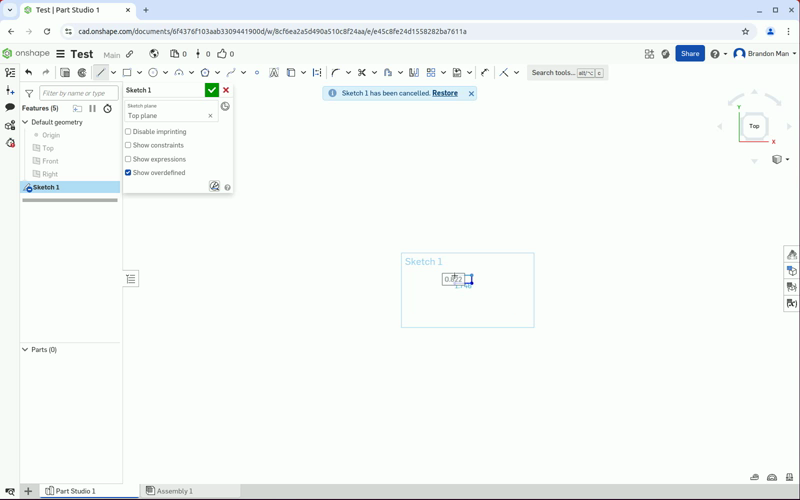
scroll(6)
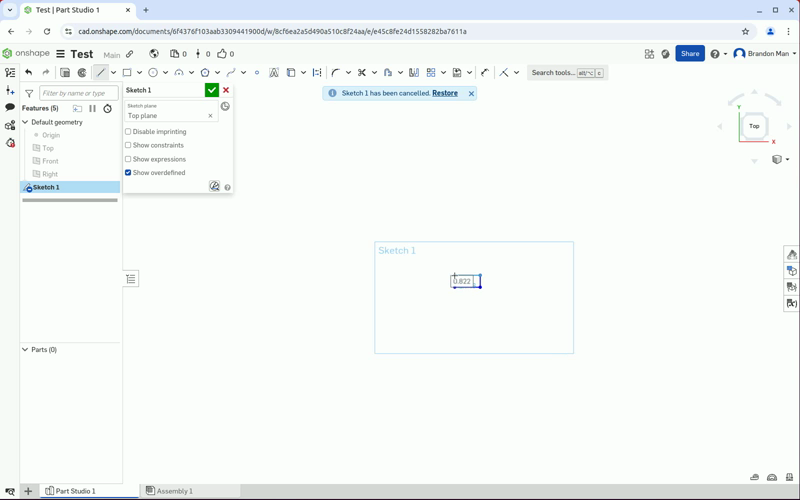
scroll(6)
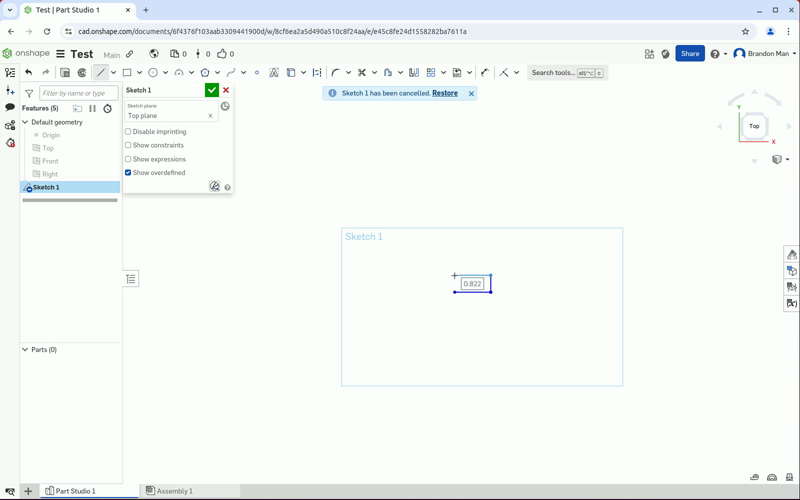
scroll(6)
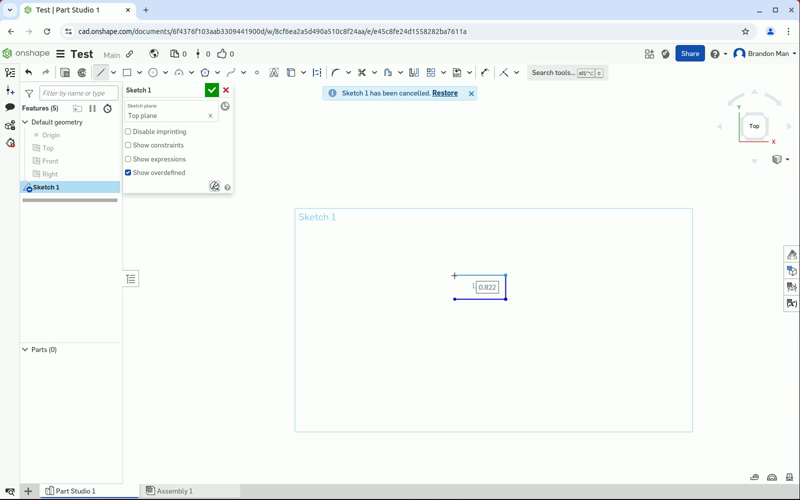
scroll(6)
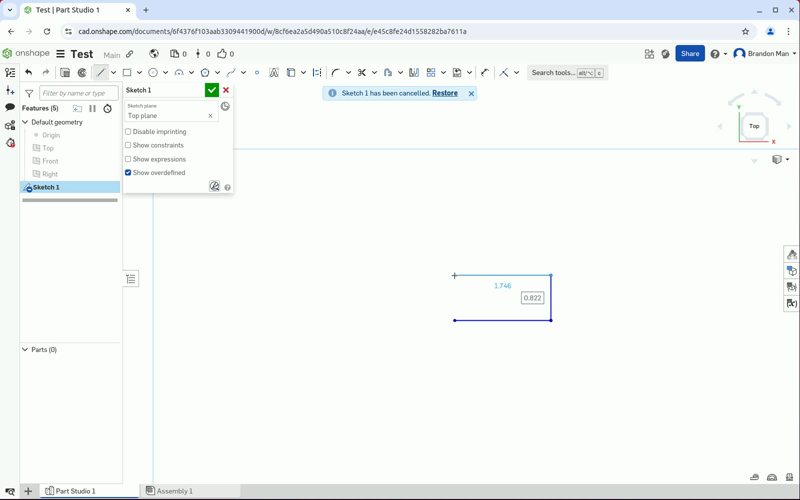
click(454, 275)
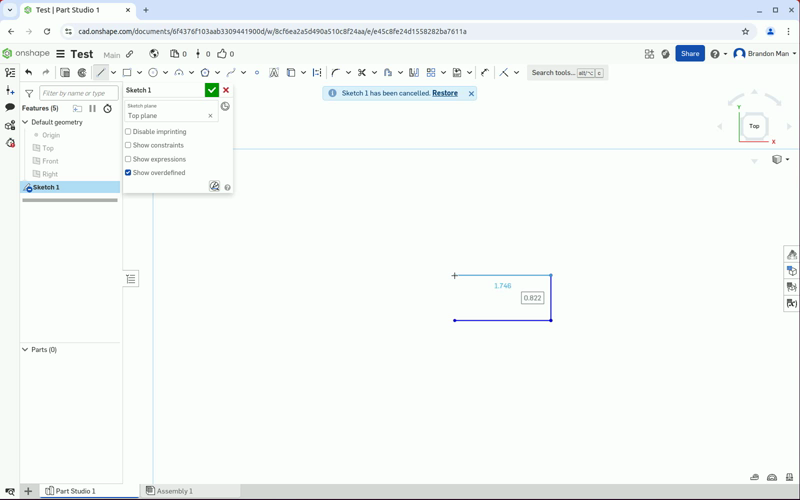
scroll(-6)
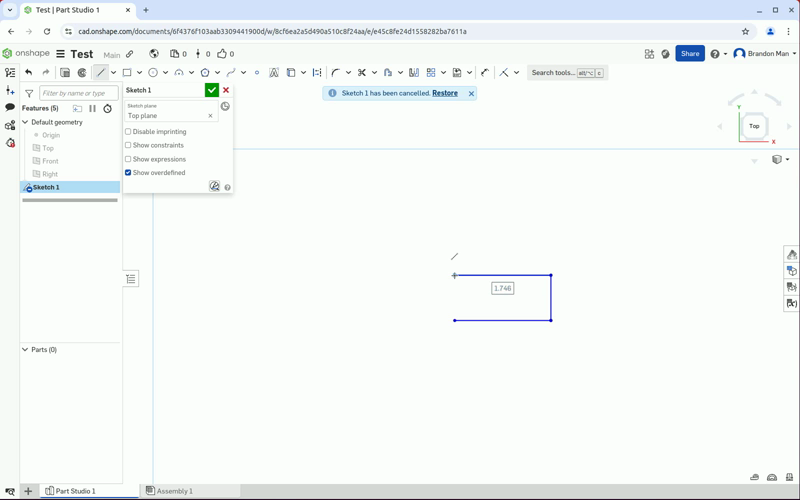
scroll(-6)
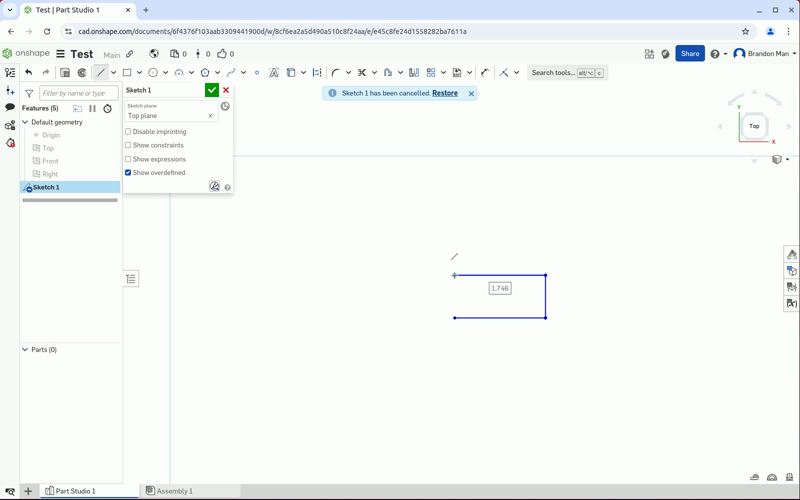
scroll(-6)
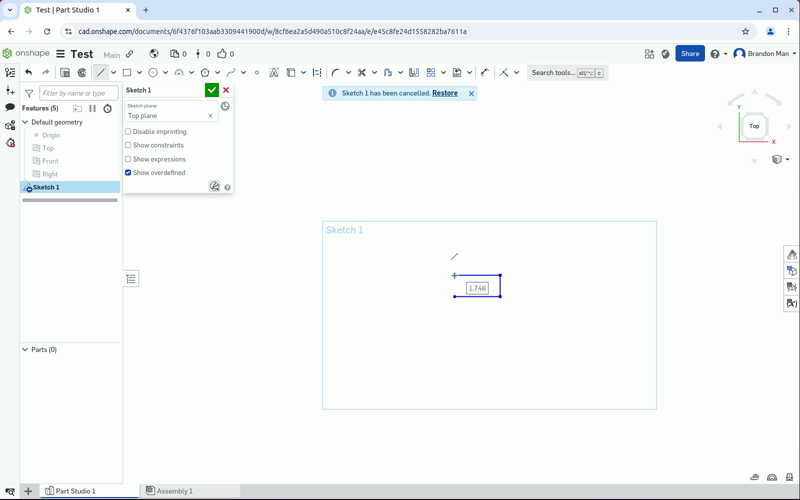
scroll(-6)
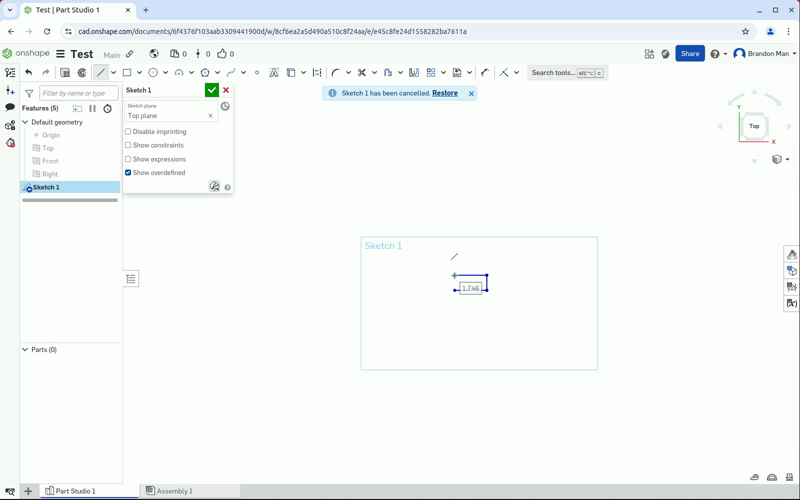
scroll(-6)
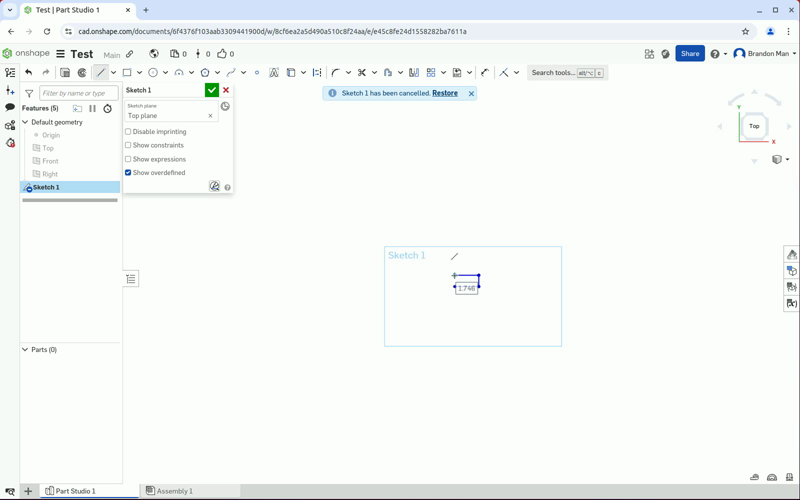
scroll(-6)
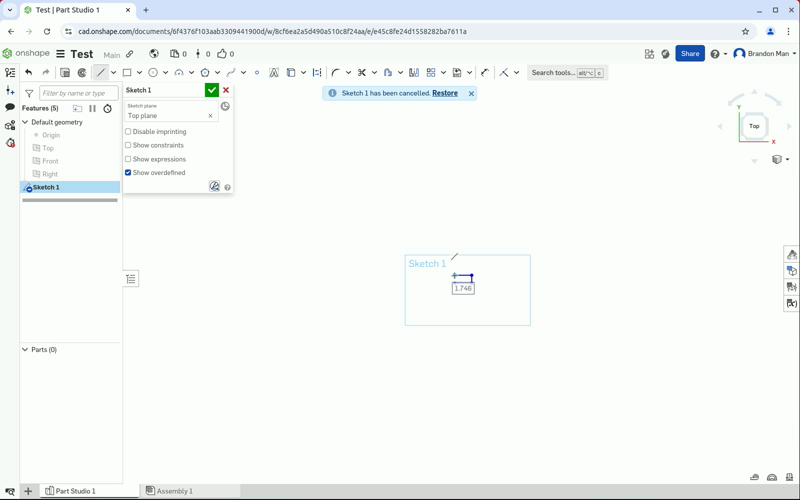
scroll(-6)
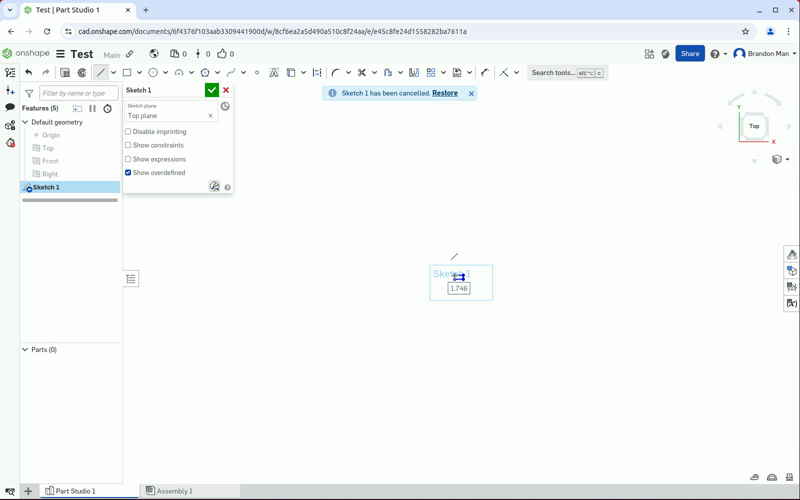
key_up(shift)
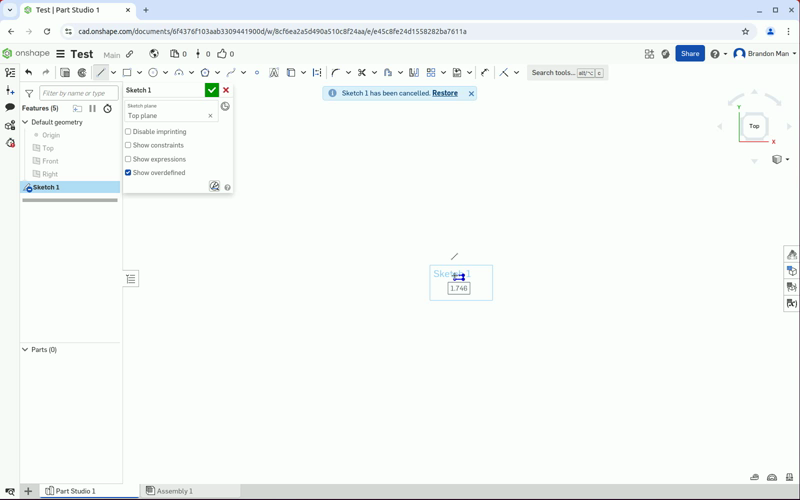
mouse_move(484, 275)
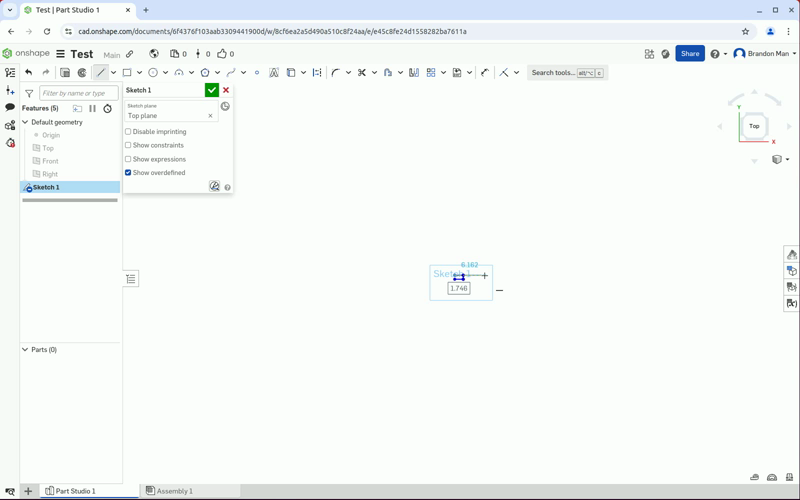
key_down(shift)
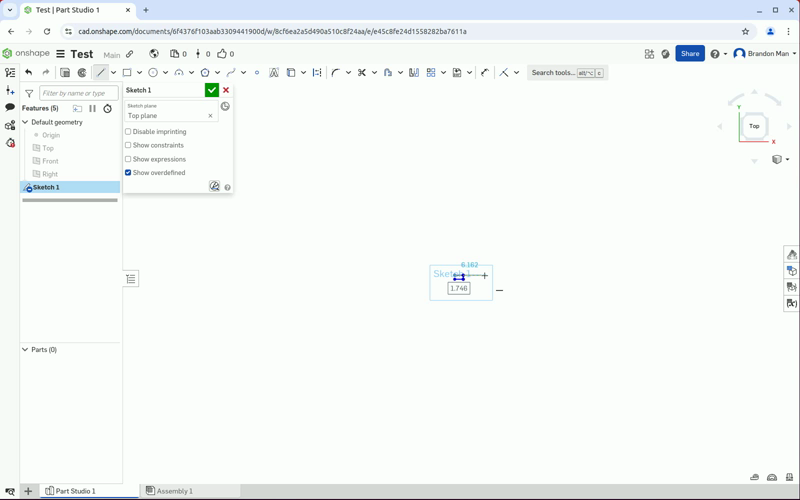
mouse_move(454, 279)
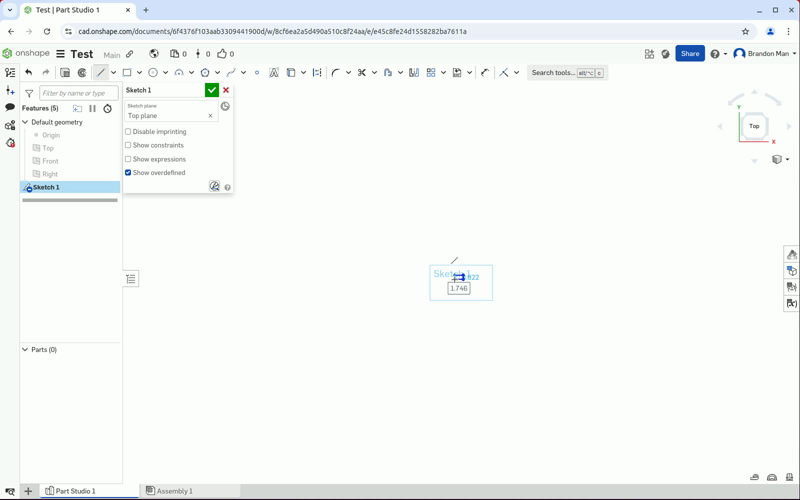
scroll(6)
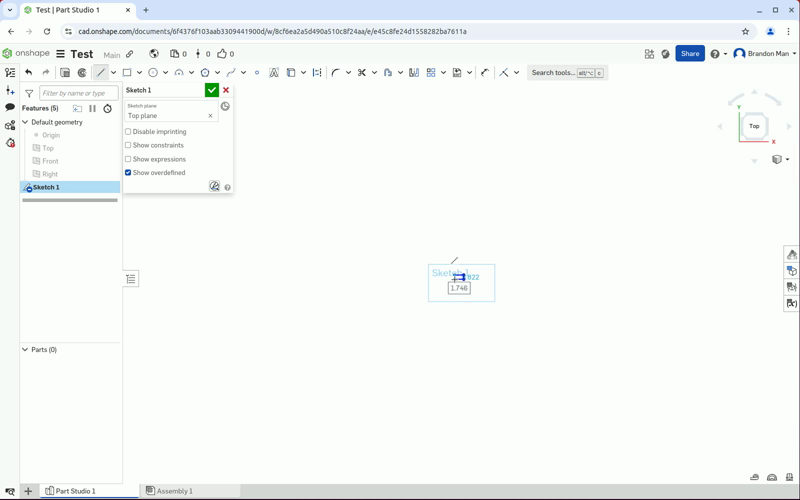
scroll(6)
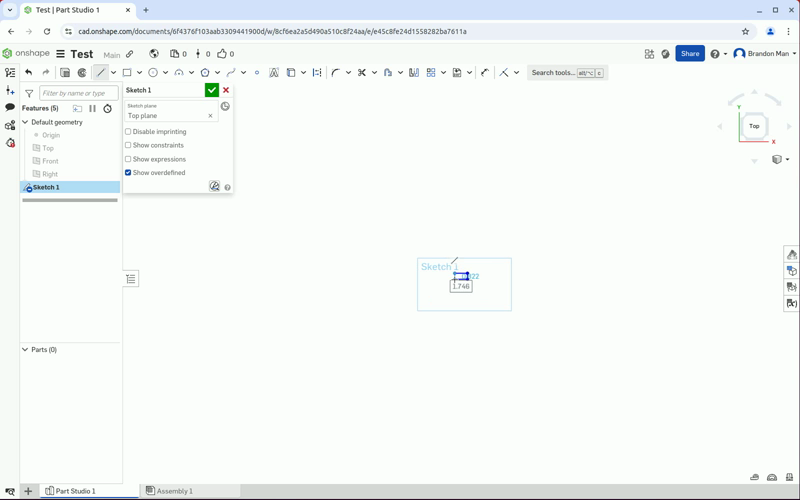
scroll(6)
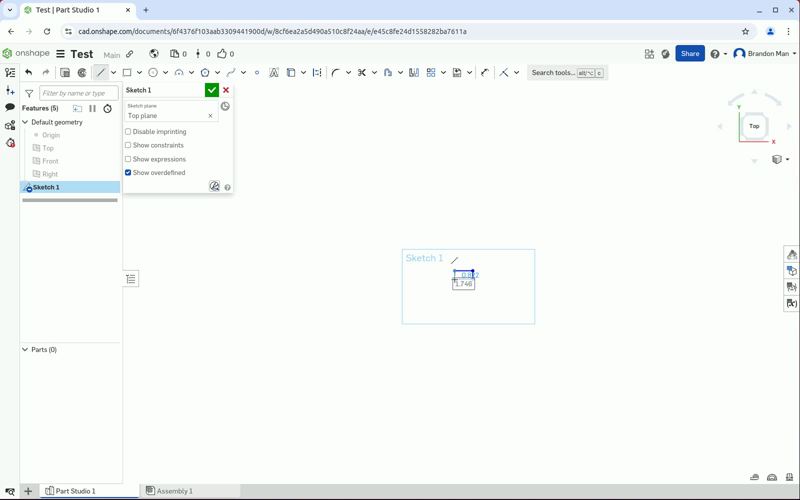
scroll(6)
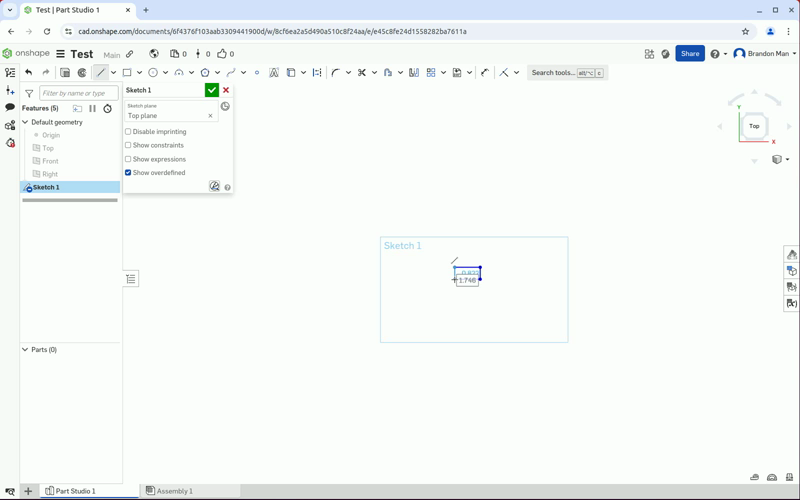
scroll(6)
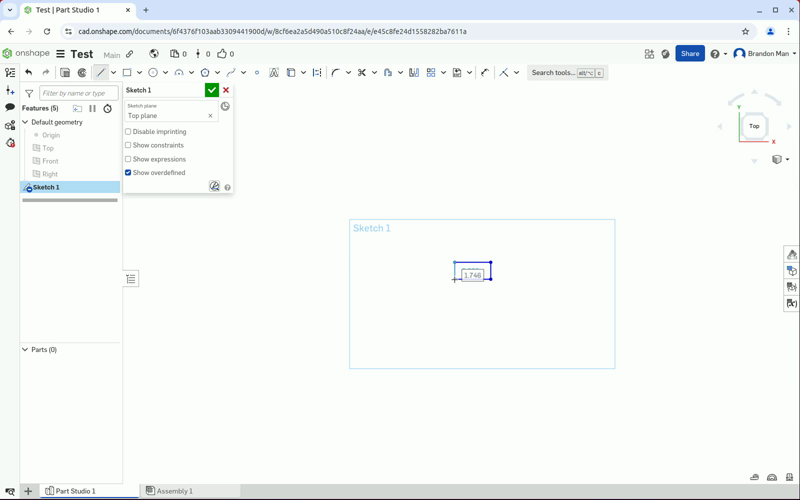
scroll(6)
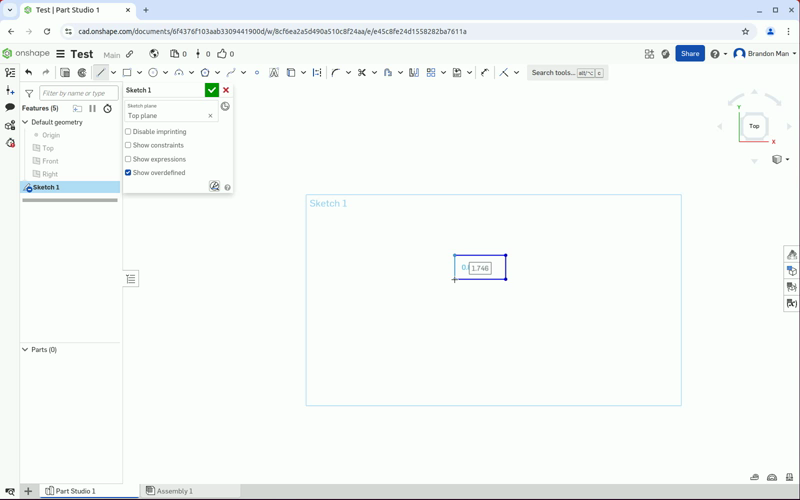
scroll(6)
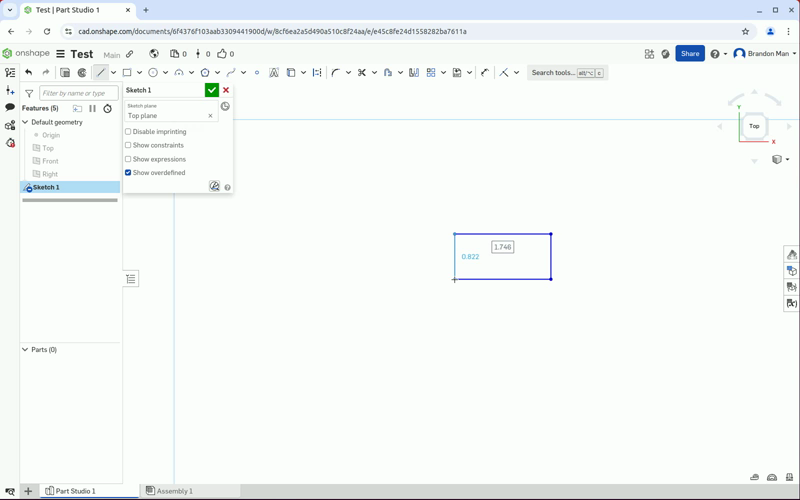
key_up(shift)
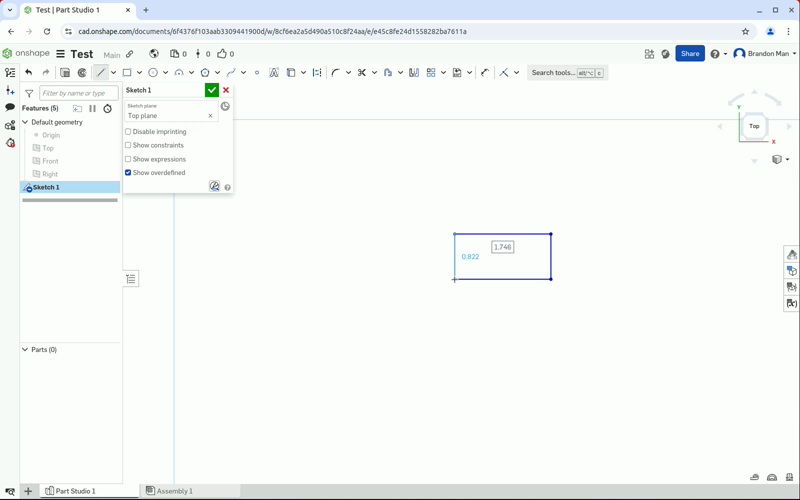
click(454, 279)
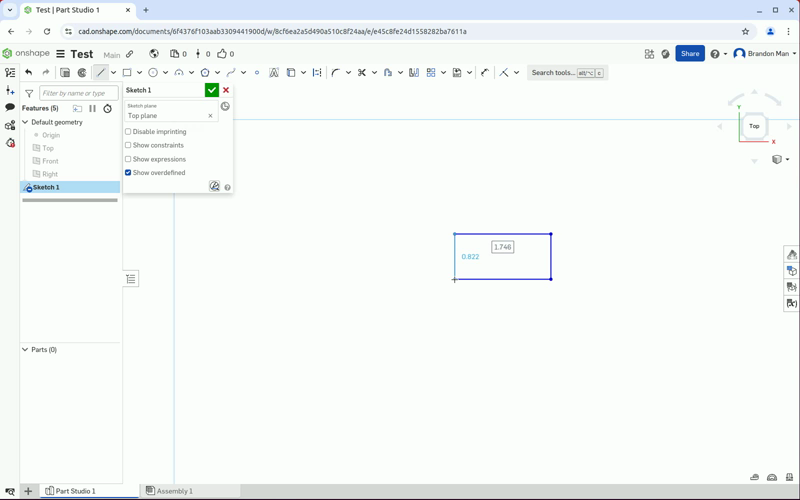
scroll(-6)
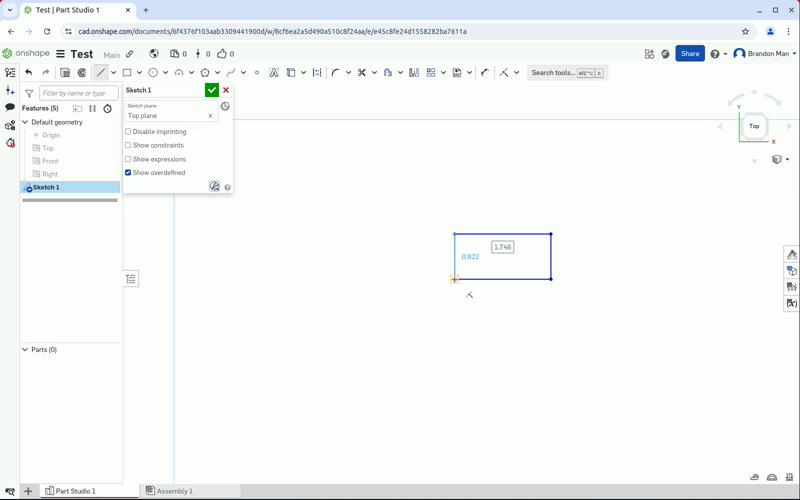
scroll(-6)
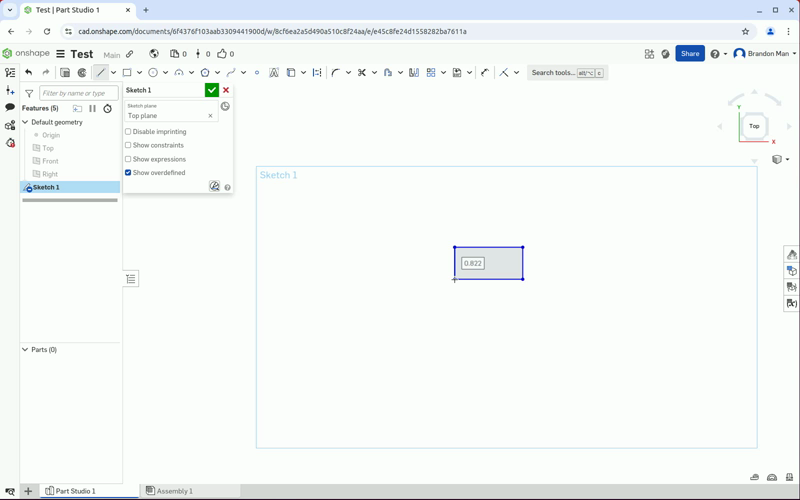
scroll(-6)
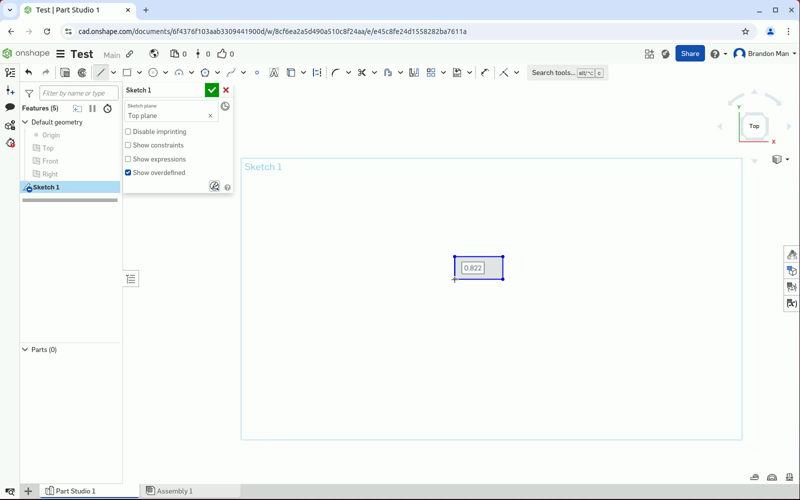
scroll(-6)
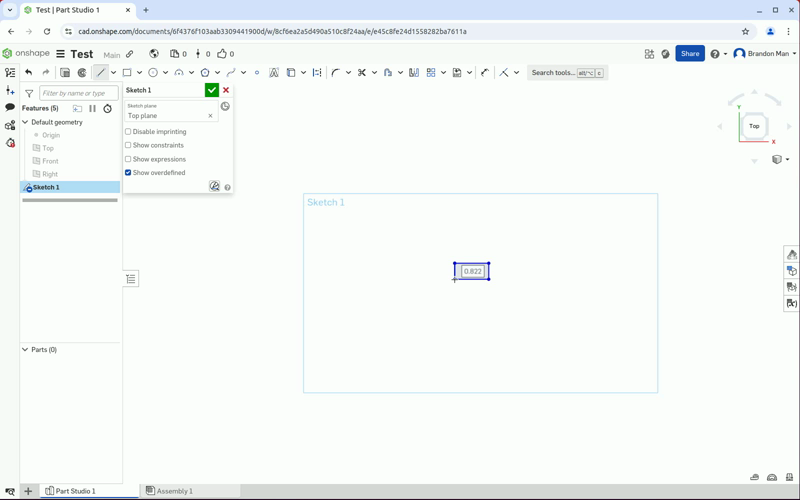
scroll(-6)
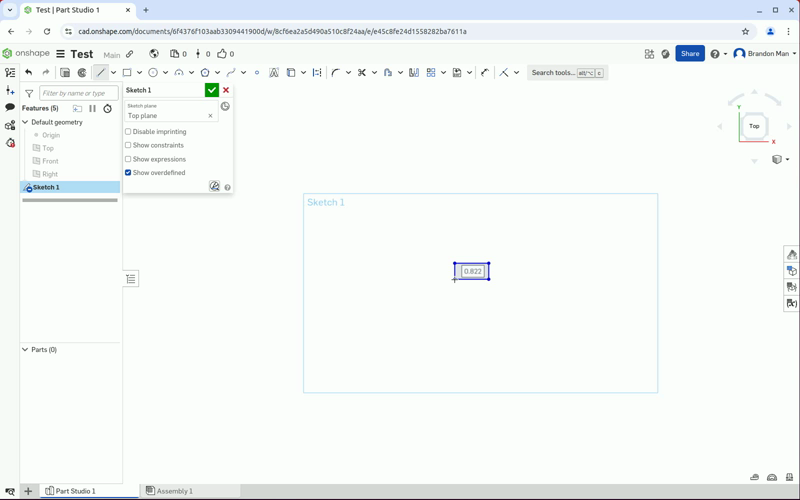
scroll(-6)
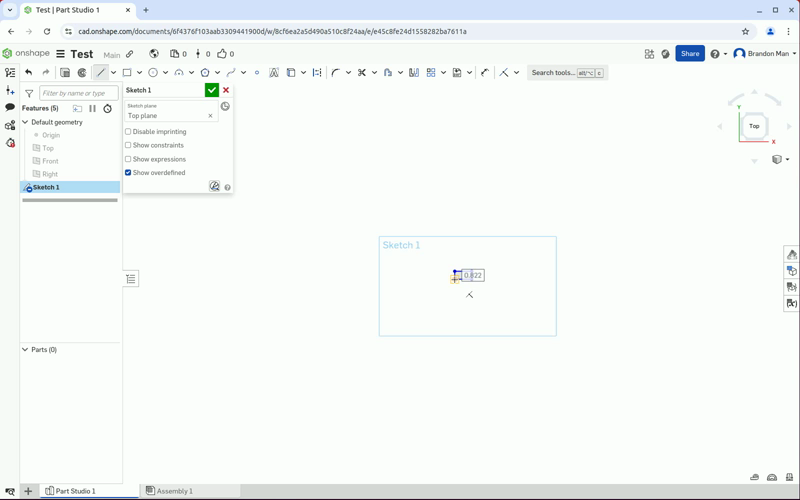
scroll(-6)
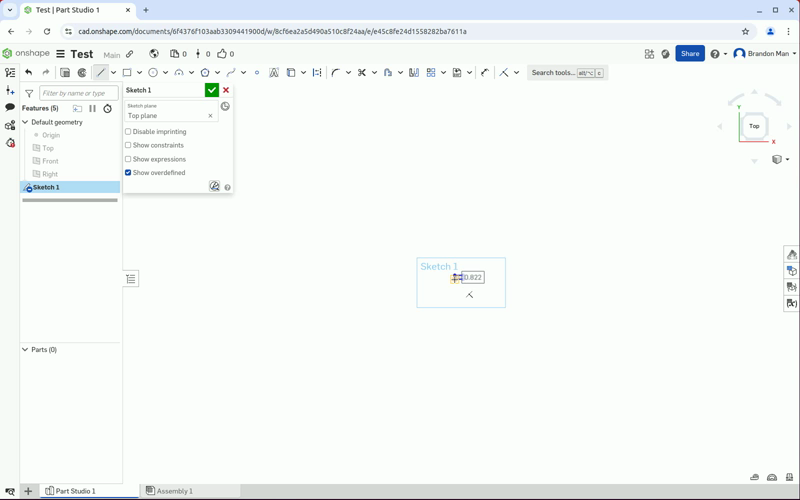
key(esc)
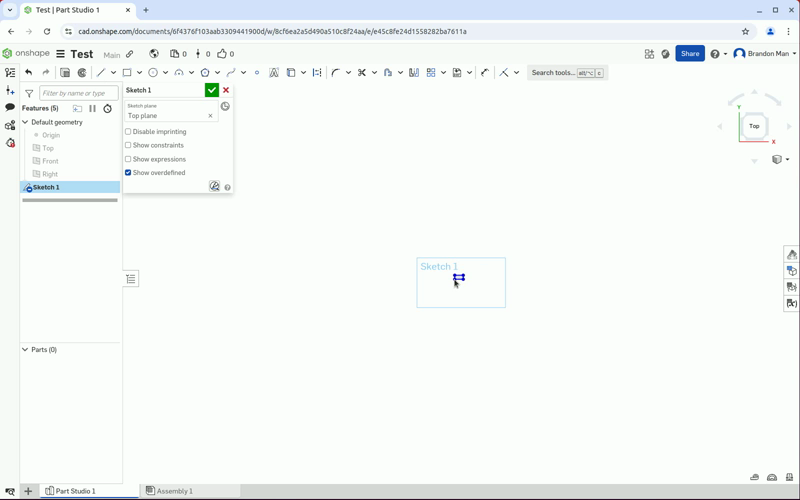
key(l)
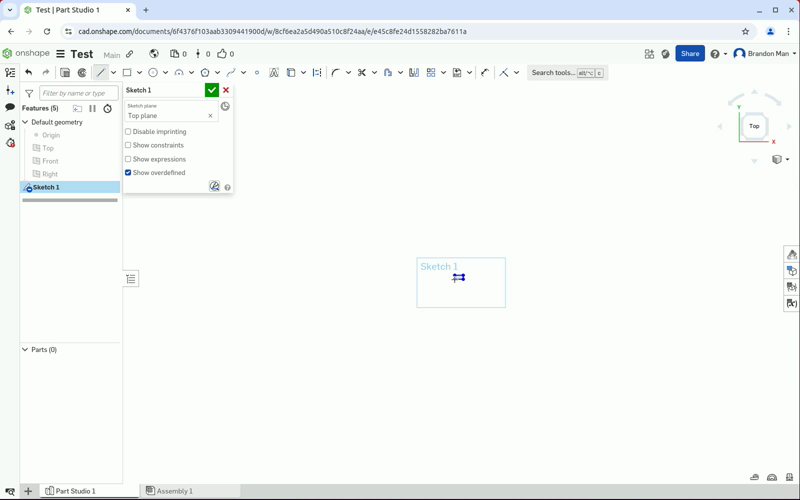
key_down(shift)
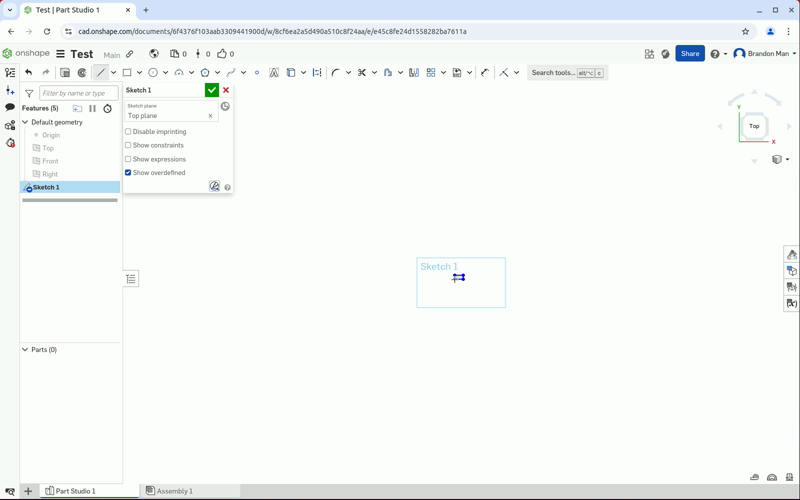
mouse_move(455, 279)
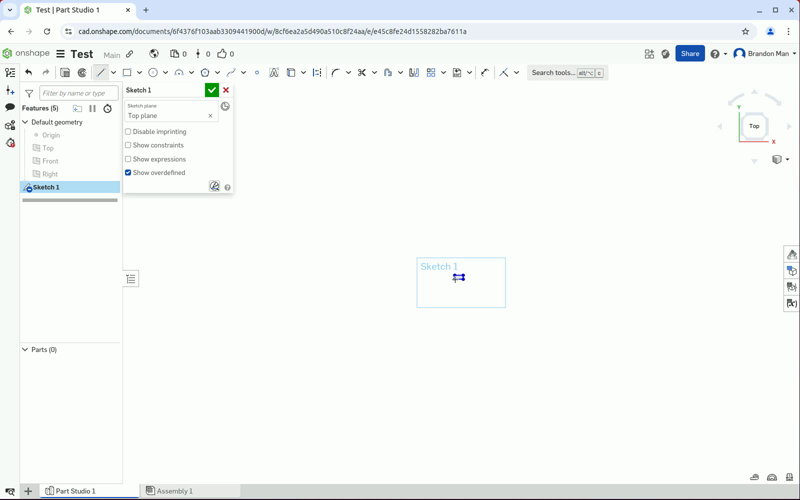
scroll(6)
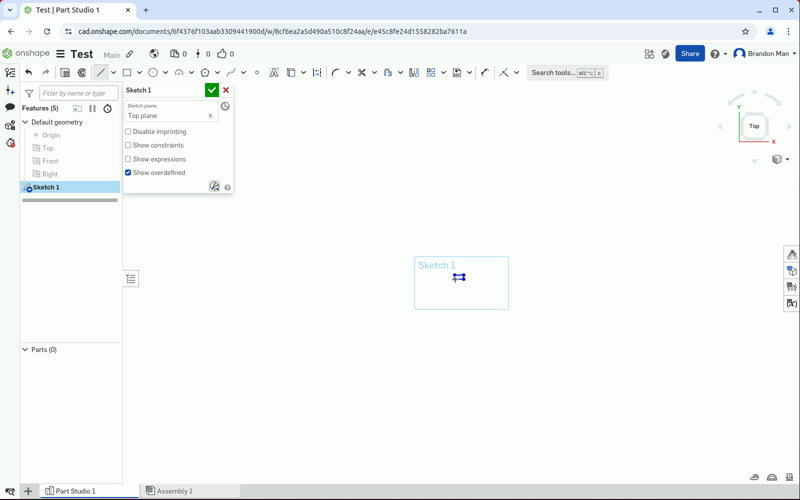
scroll(6)
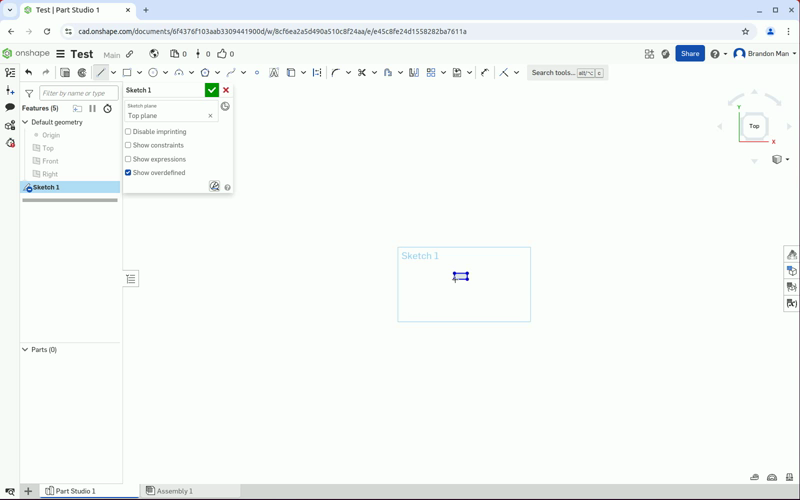
scroll(6)
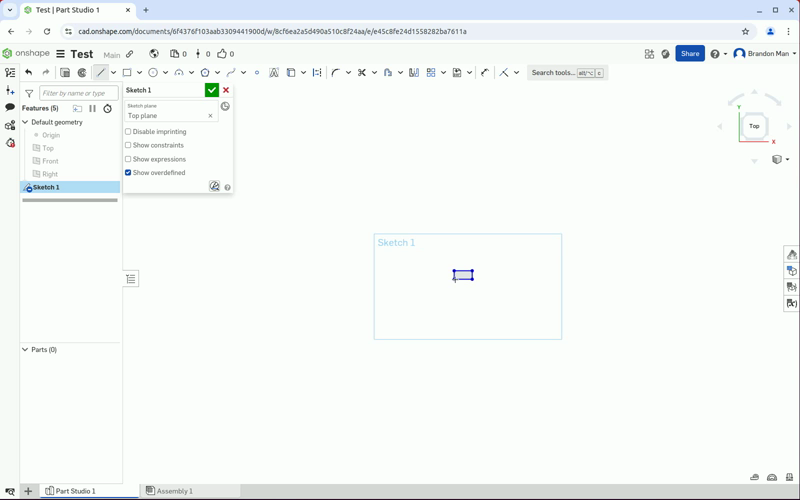
scroll(6)
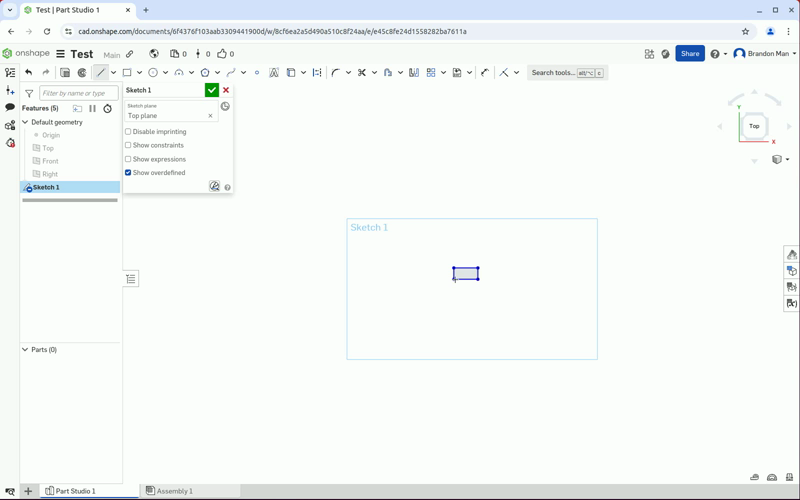
scroll(6)
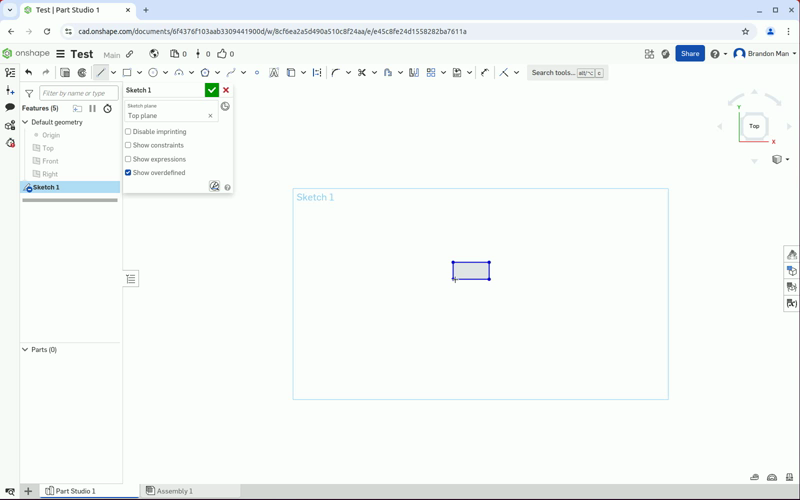
scroll(6)
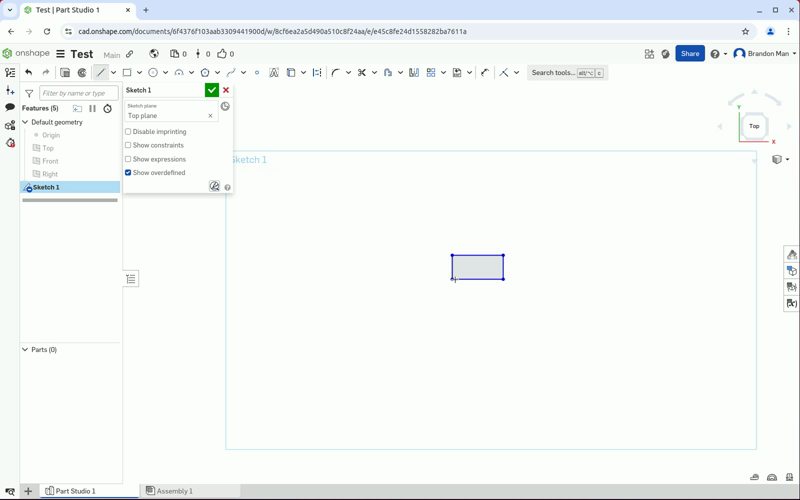
scroll(6)
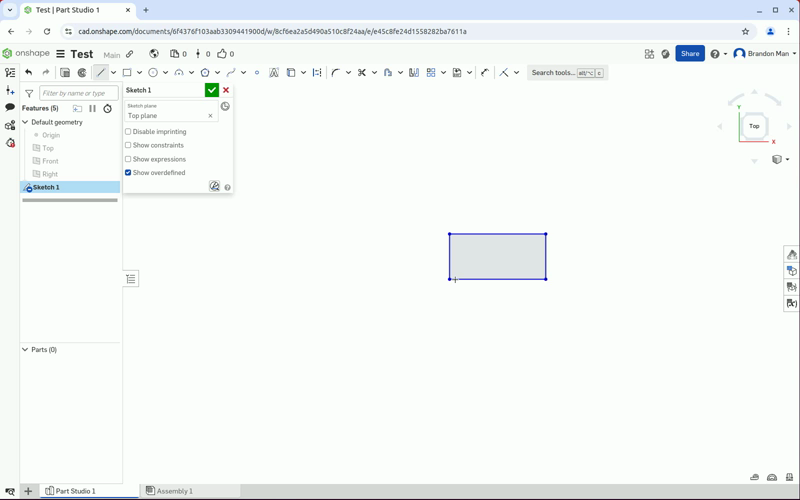
click(455, 279)
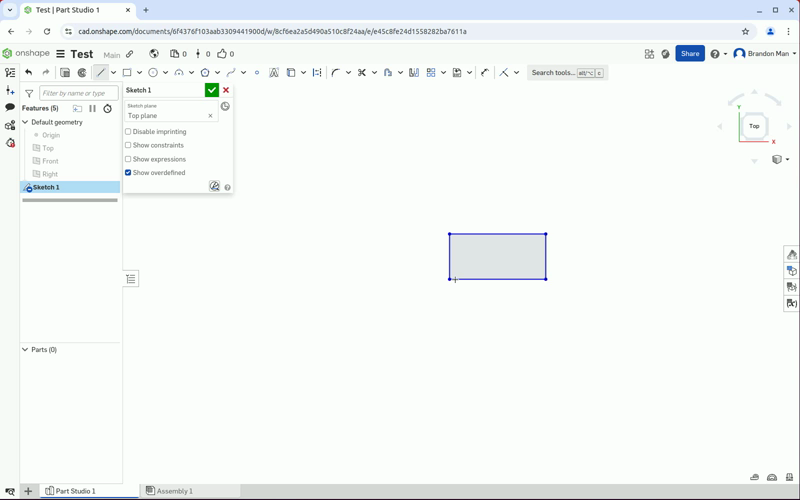
scroll(-6)
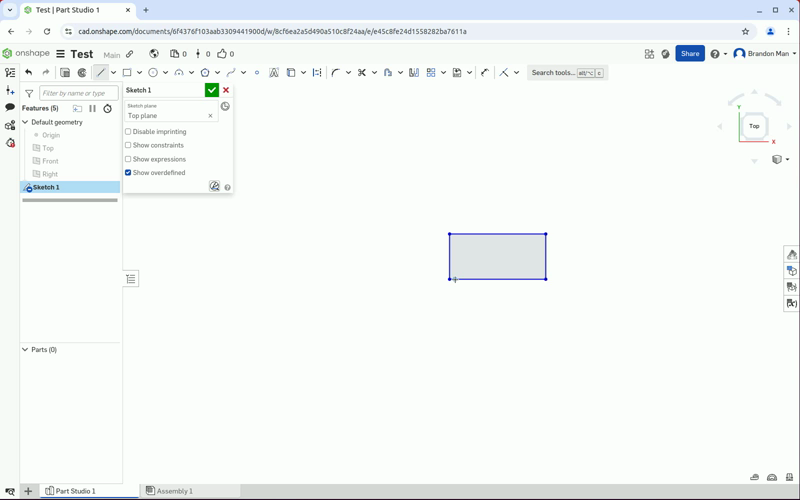
scroll(-6)
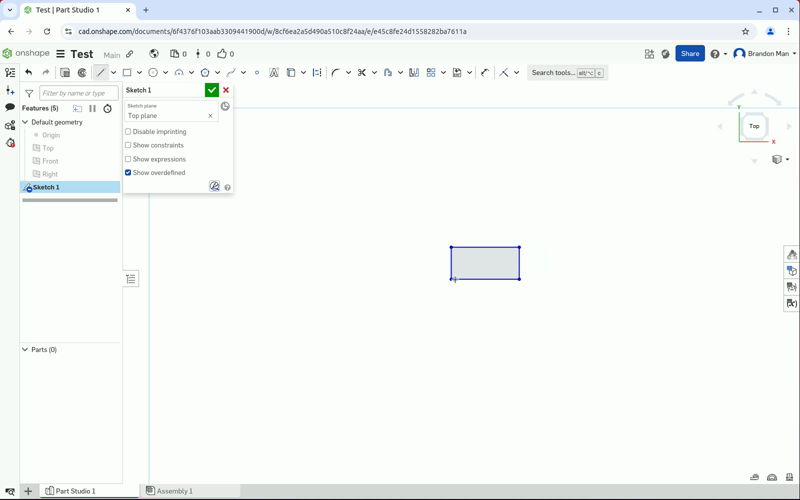
scroll(-6)
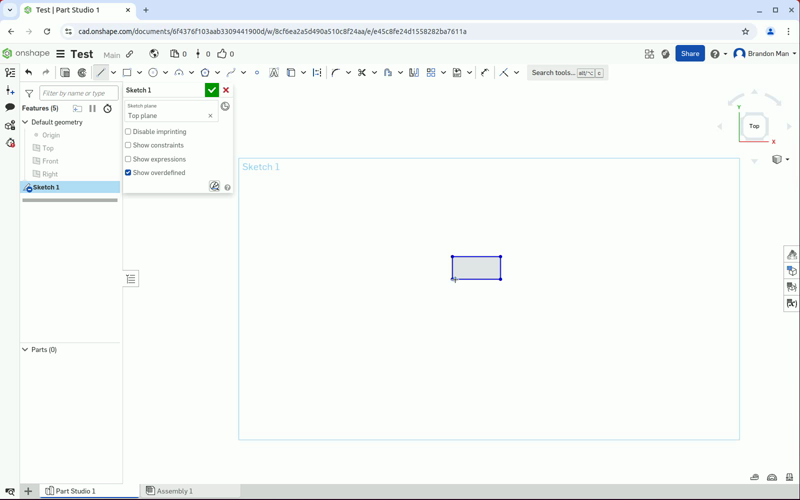
scroll(-6)
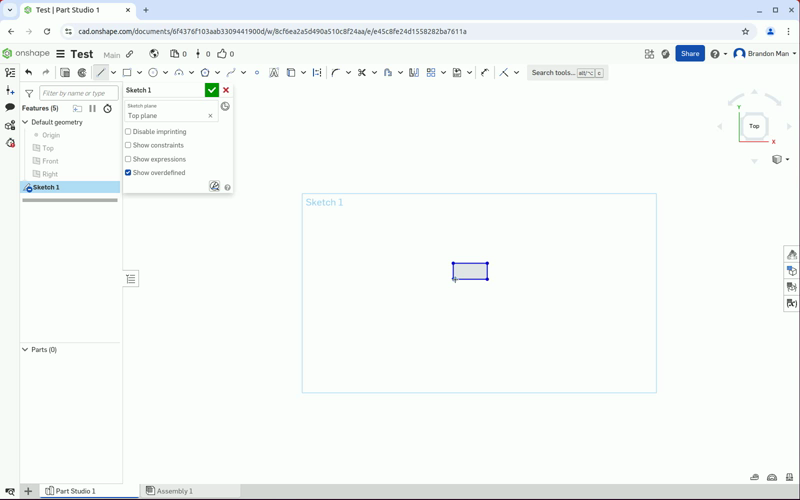
scroll(-6)
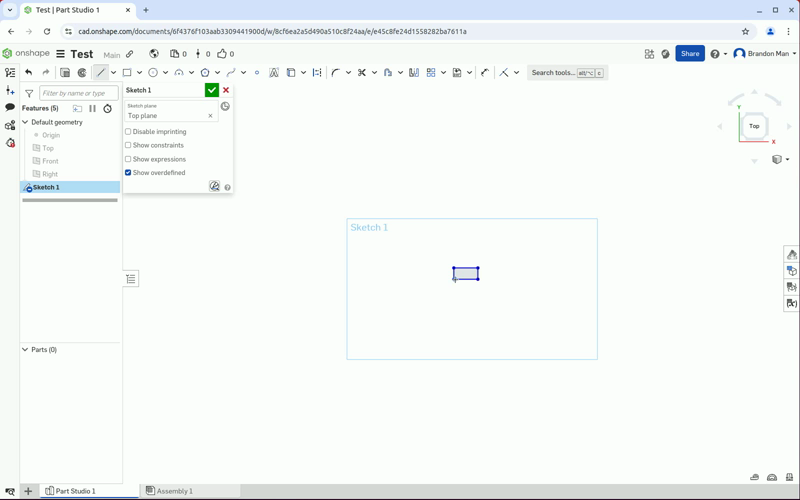
scroll(-6)
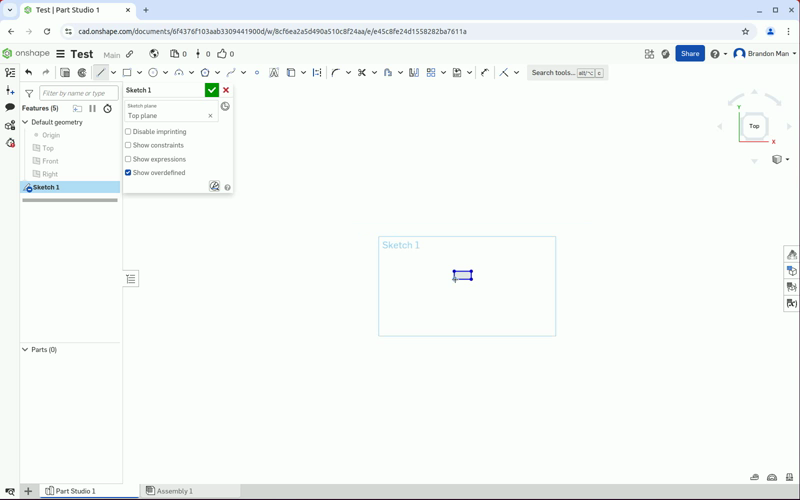
scroll(-6)
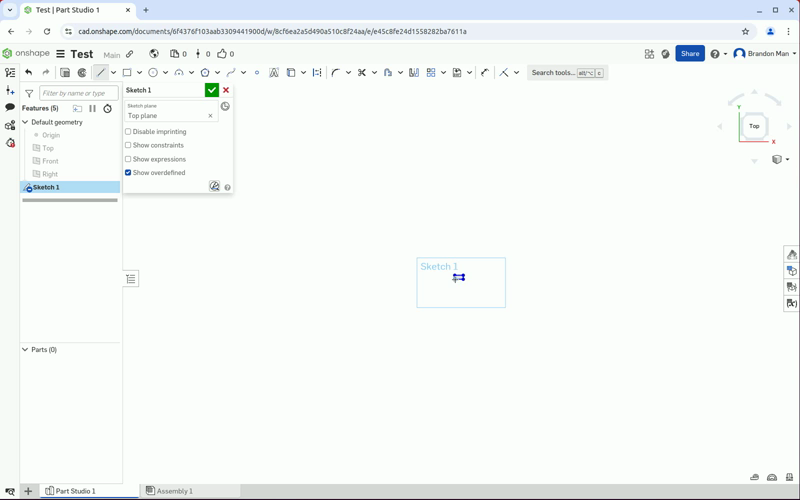
key_up(shift)
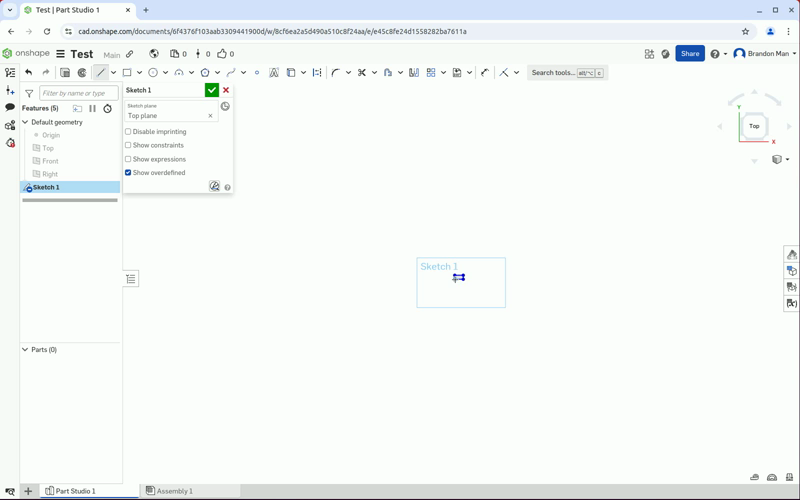
key_down(shift)
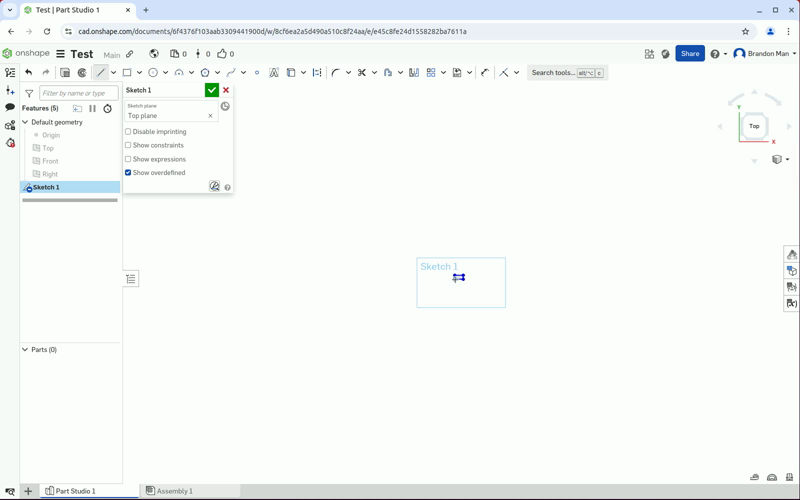
mouse_move(485, 279)
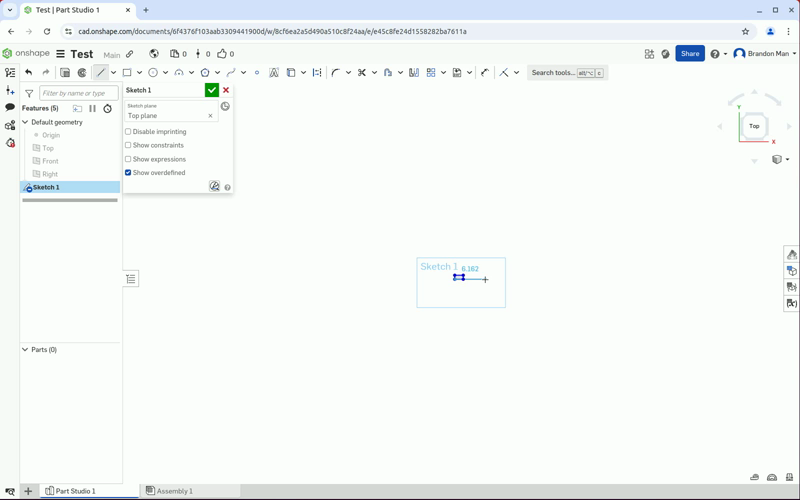
mouse_move(462, 279)
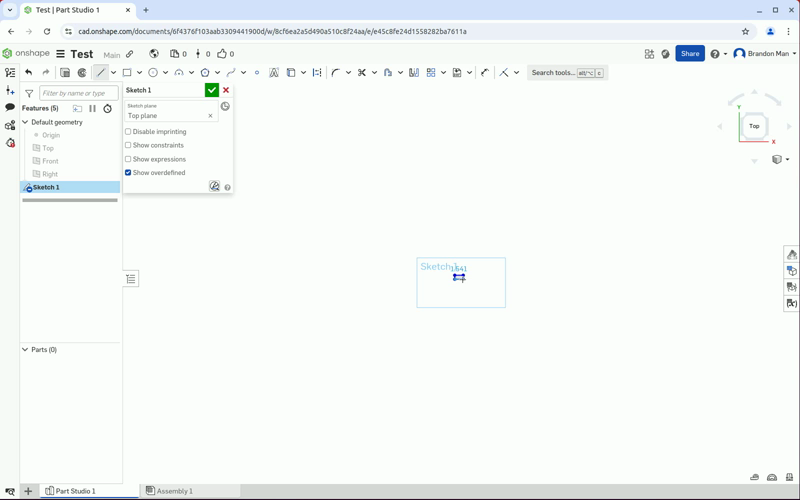
scroll(6)
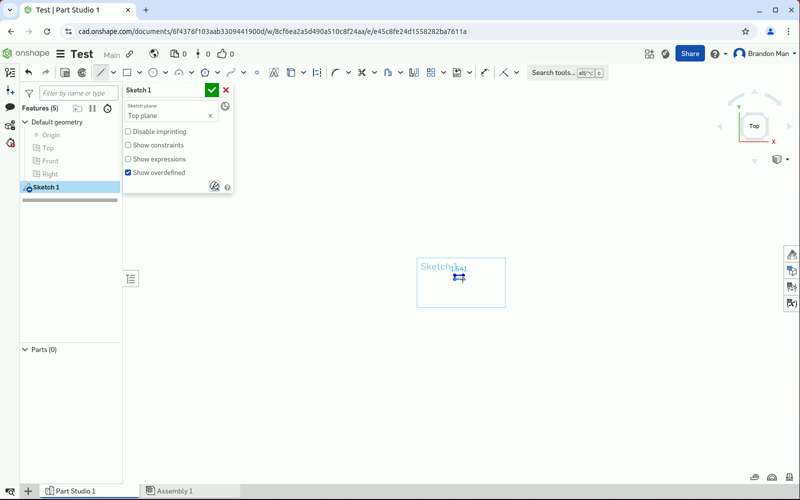
scroll(6)
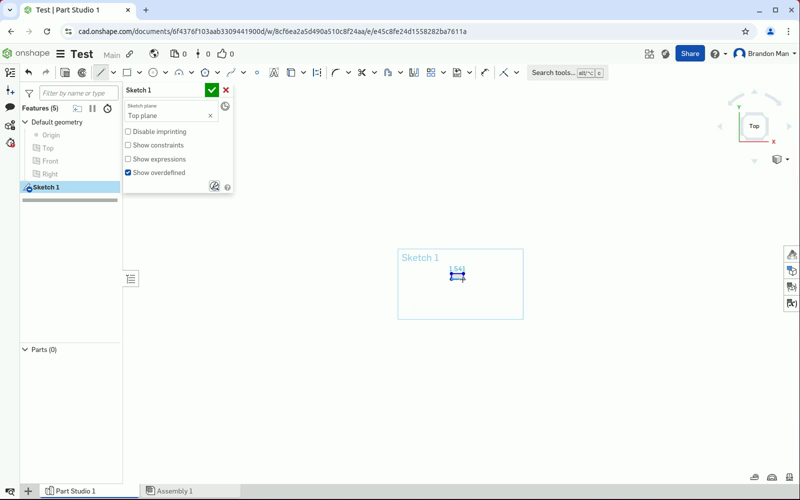
scroll(6)
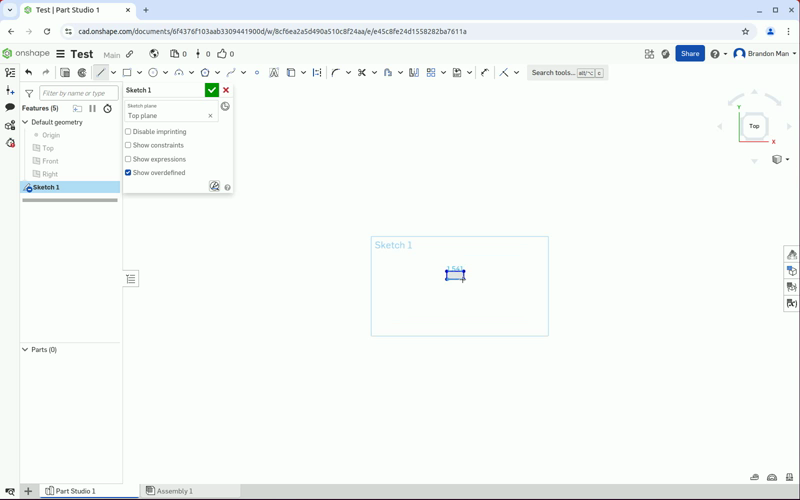
scroll(6)
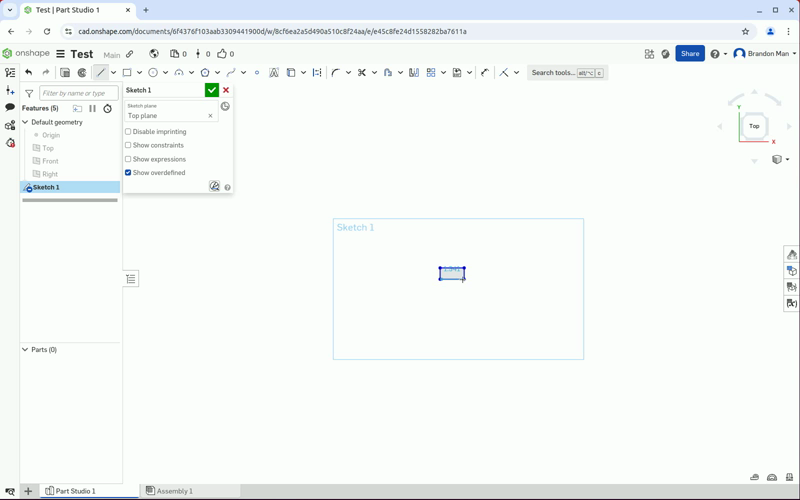
scroll(6)
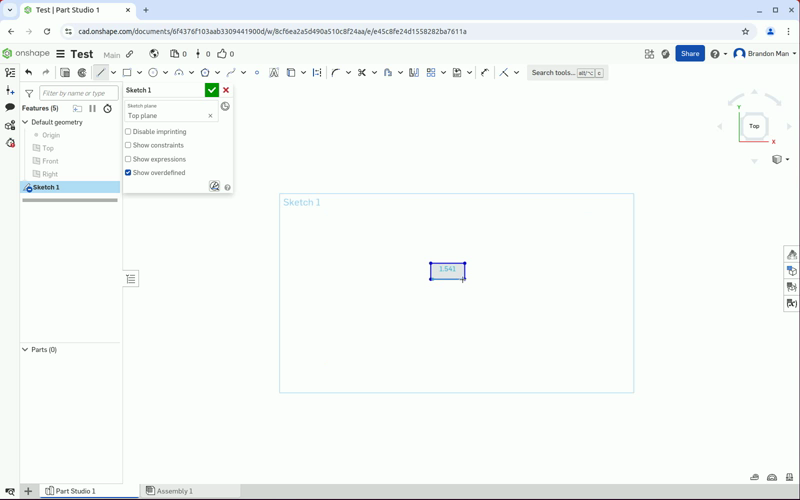
scroll(6)
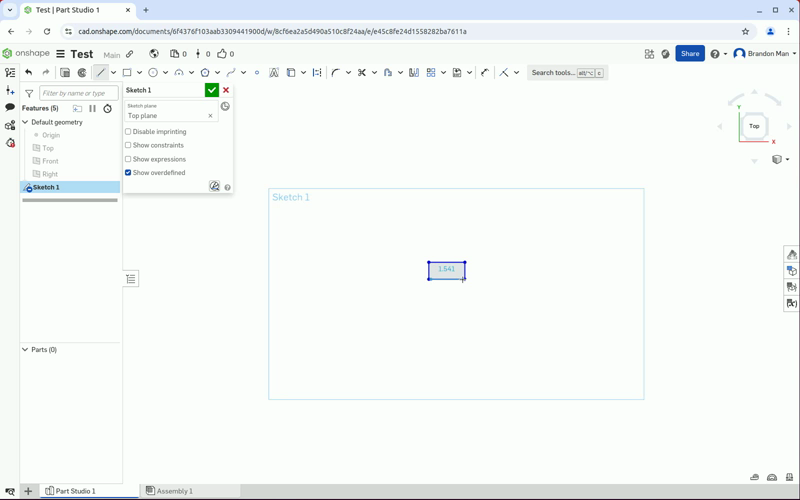
scroll(6)
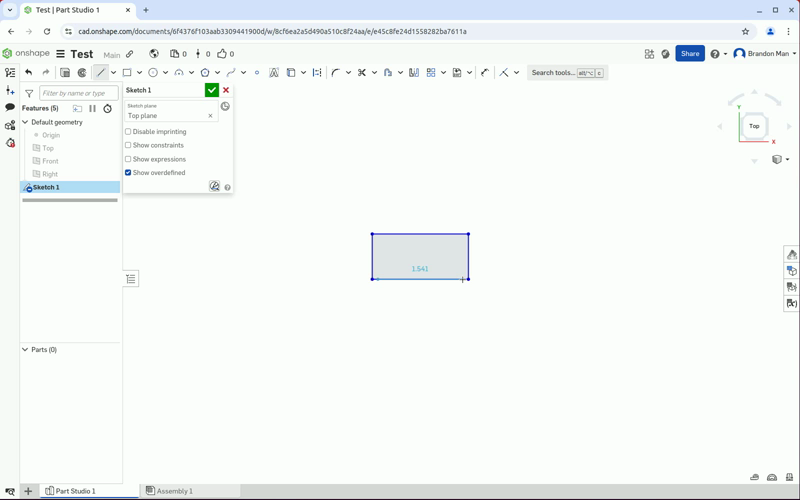
click(462, 279)
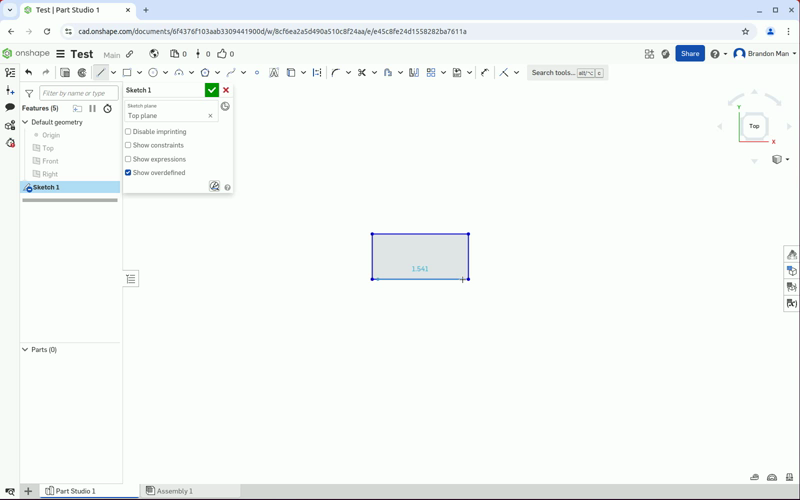
scroll(-6)
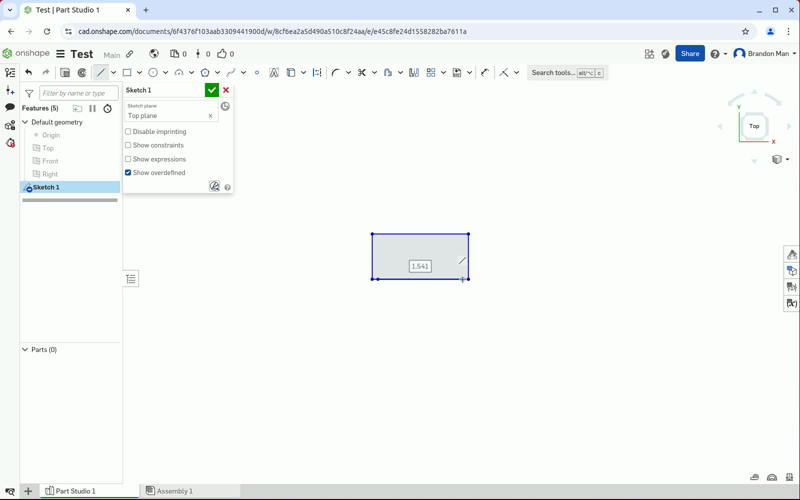
scroll(-6)
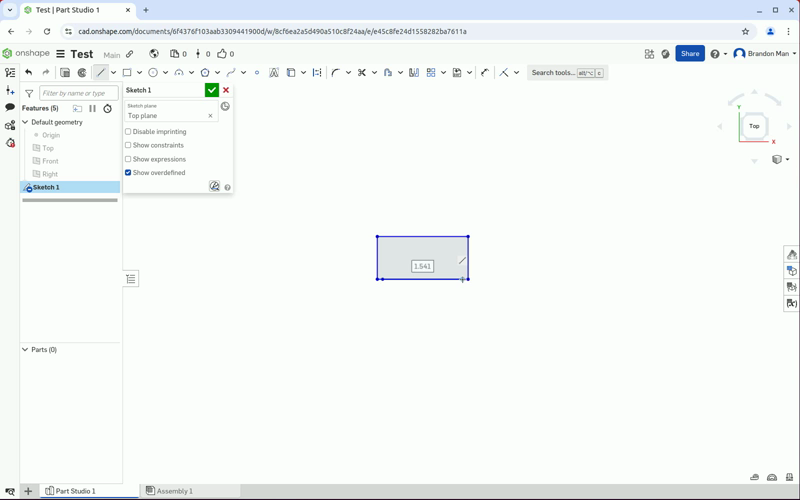
scroll(-6)
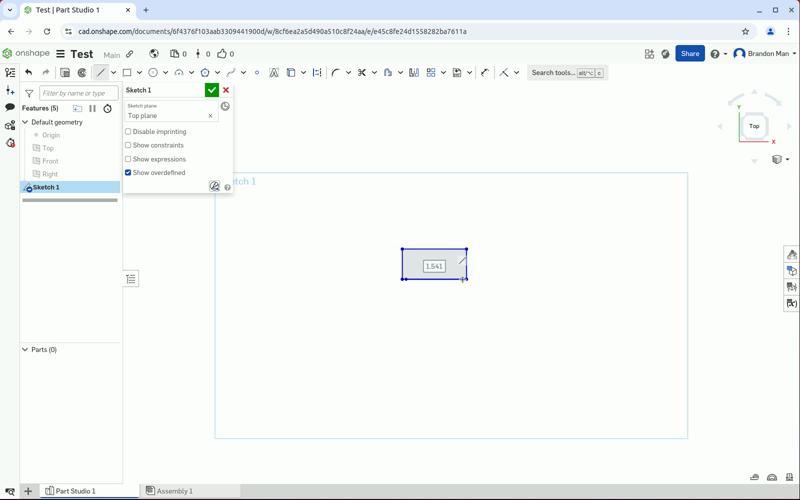
scroll(-6)
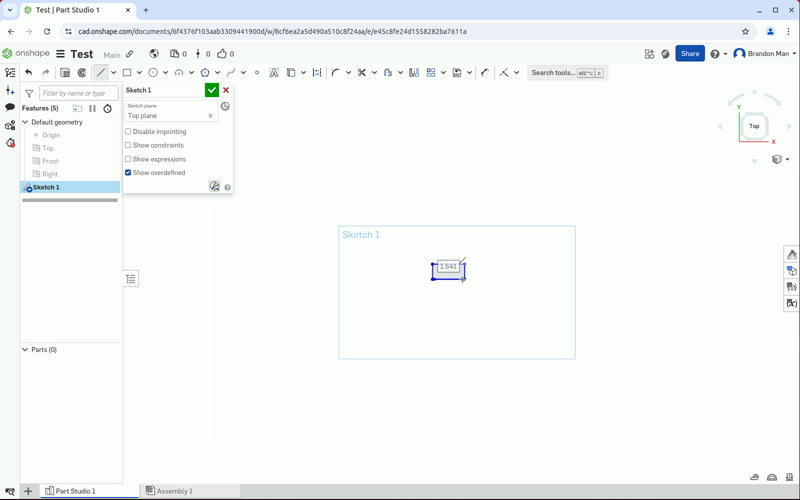
scroll(-6)
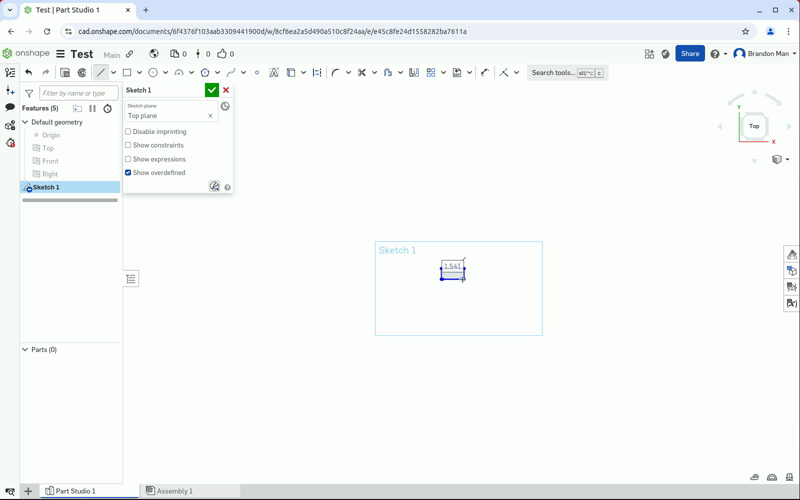
scroll(-6)
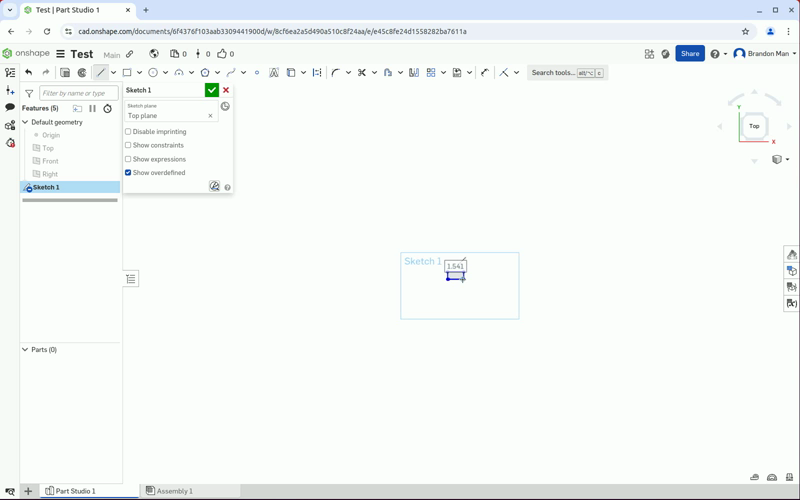
scroll(-6)
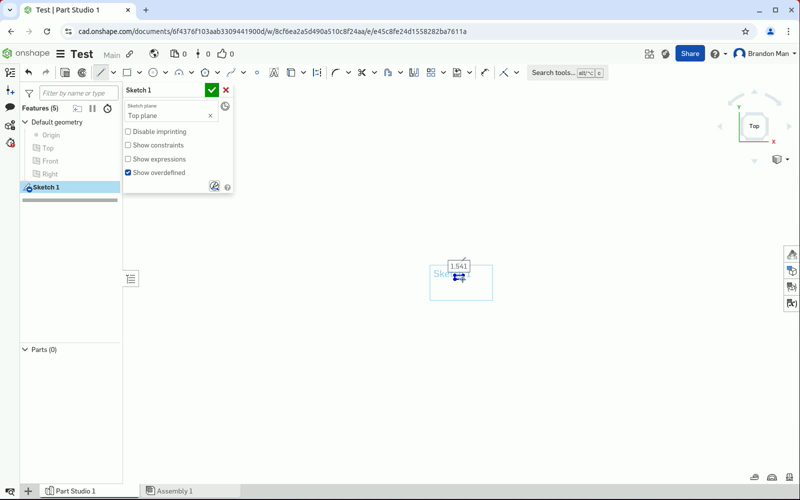
key_up(shift)
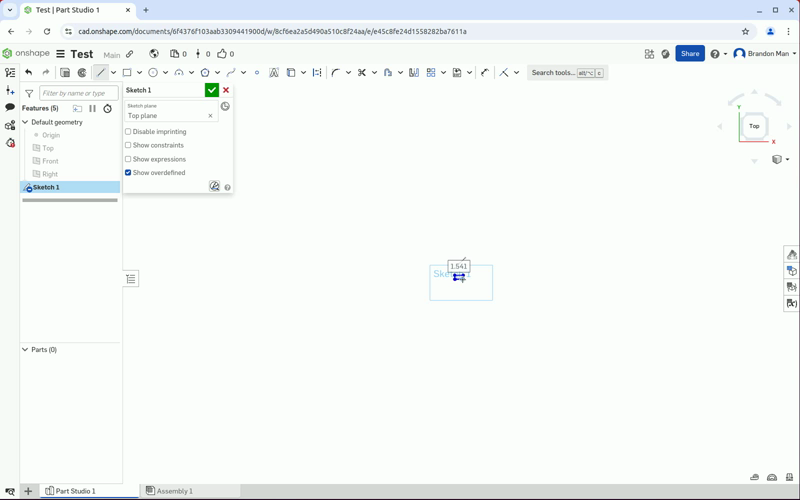
key_down(shift)
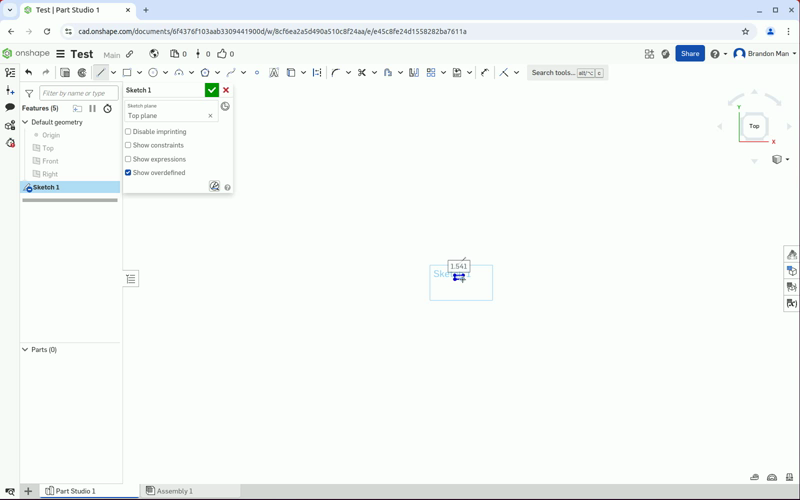
mouse_move(492, 279)
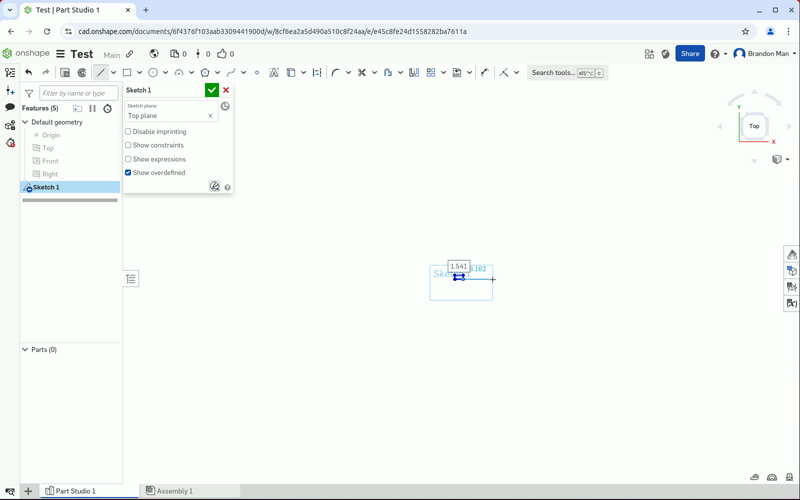
mouse_move(462, 276)
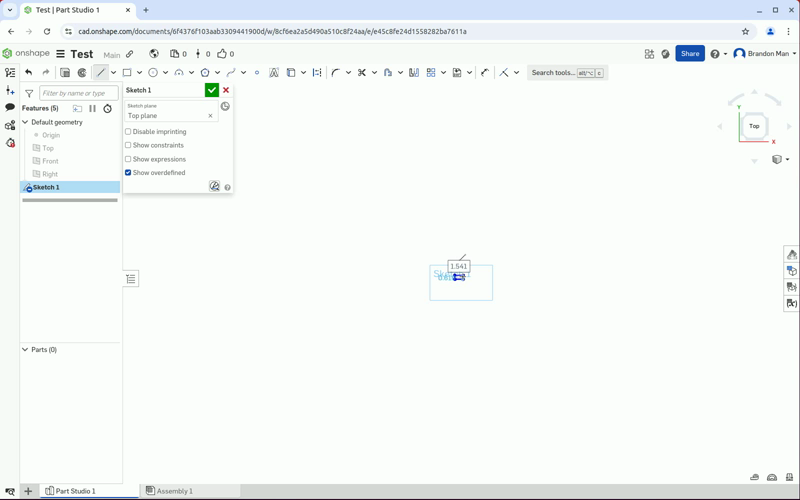
scroll(6)
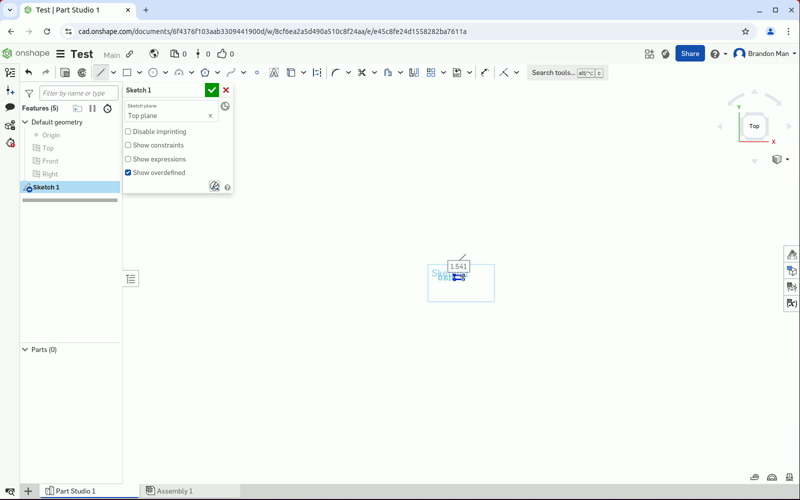
scroll(6)
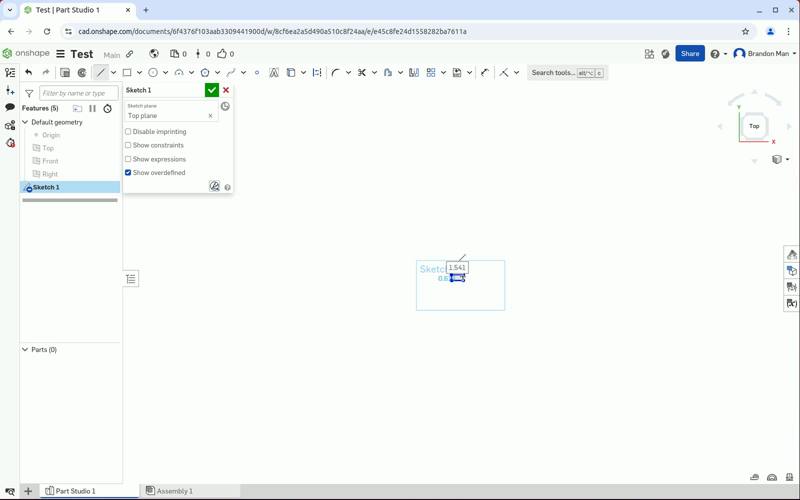
scroll(6)
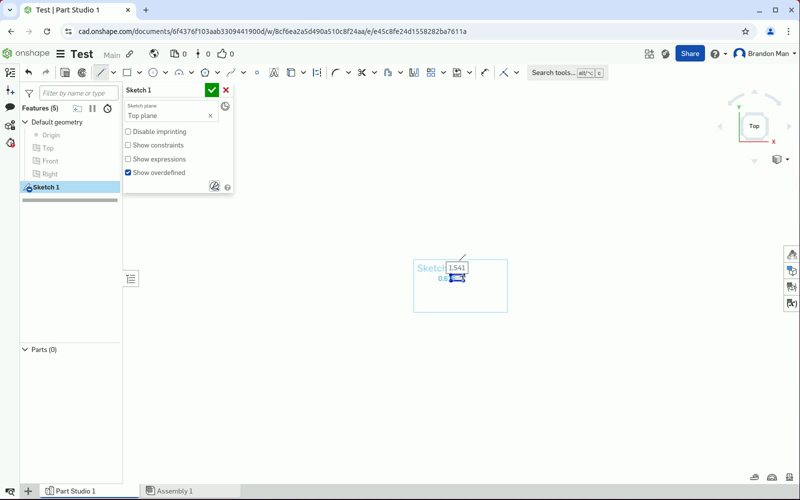
scroll(6)
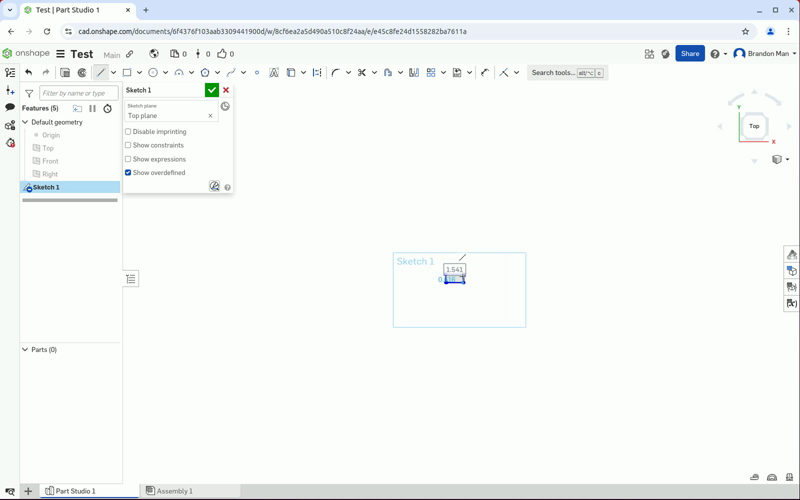
scroll(6)
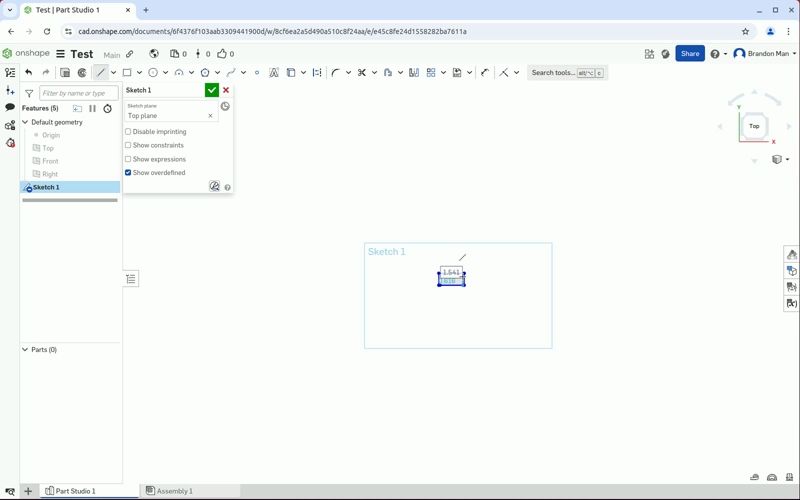
scroll(6)
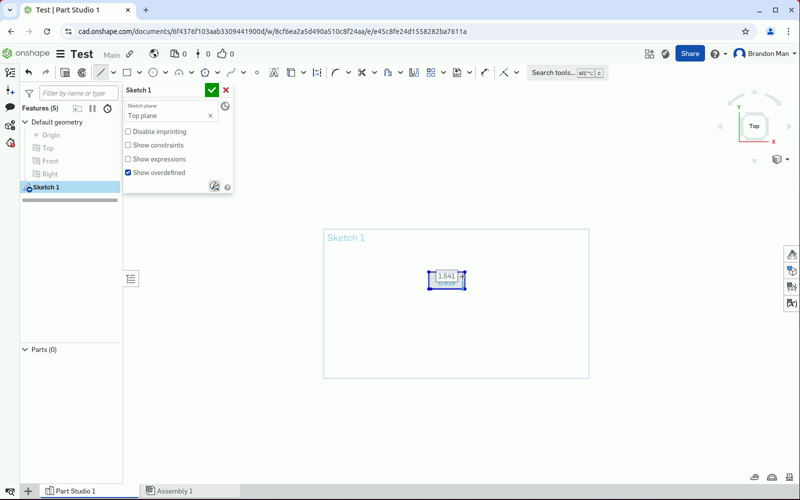
scroll(6)
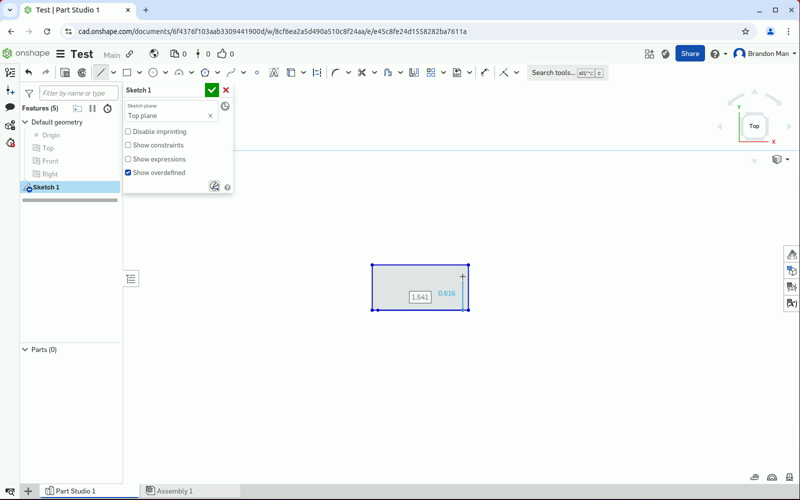
click(462, 276)
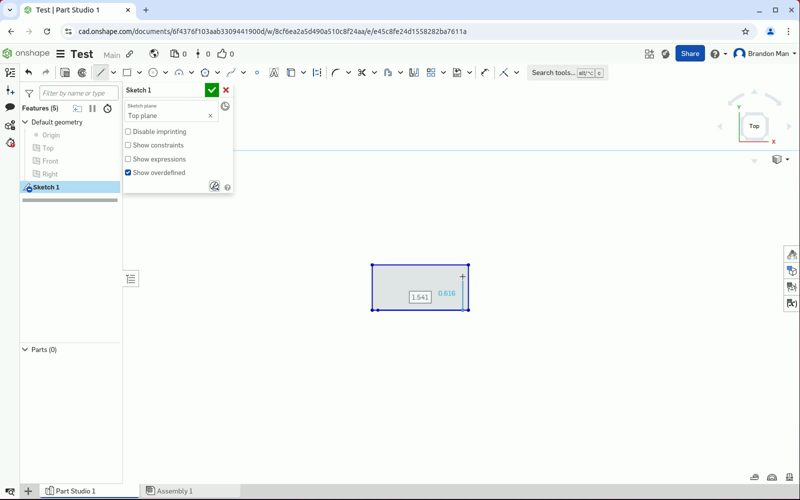
scroll(-6)
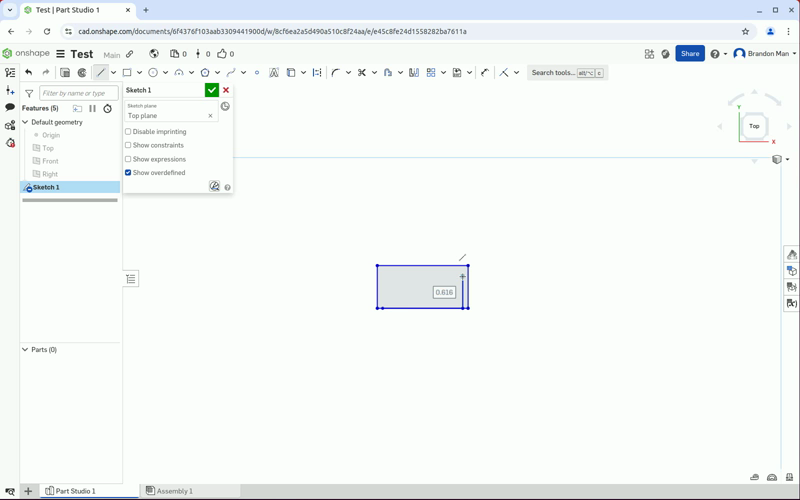
scroll(-6)
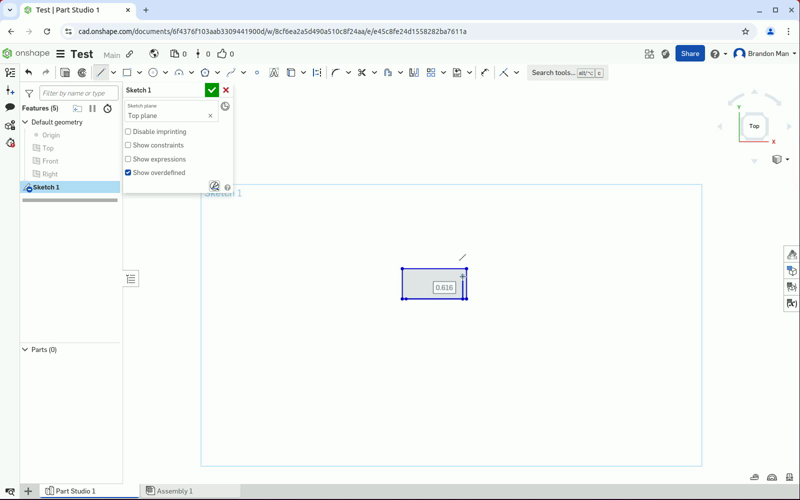
scroll(-6)
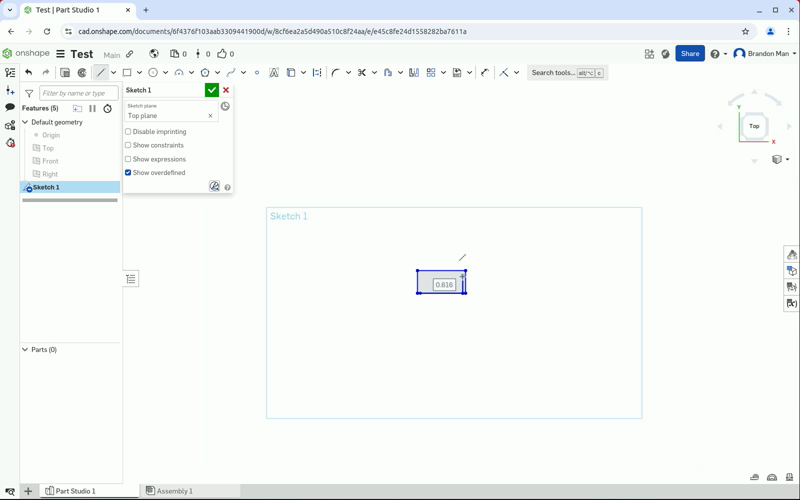
scroll(-6)
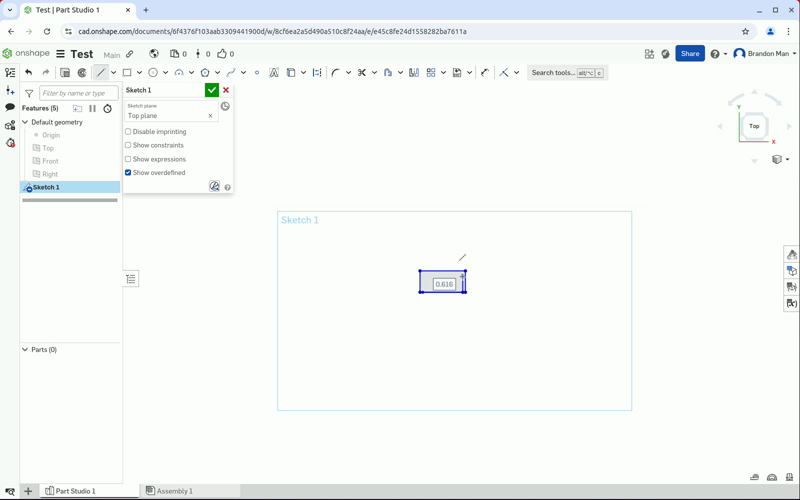
scroll(-6)
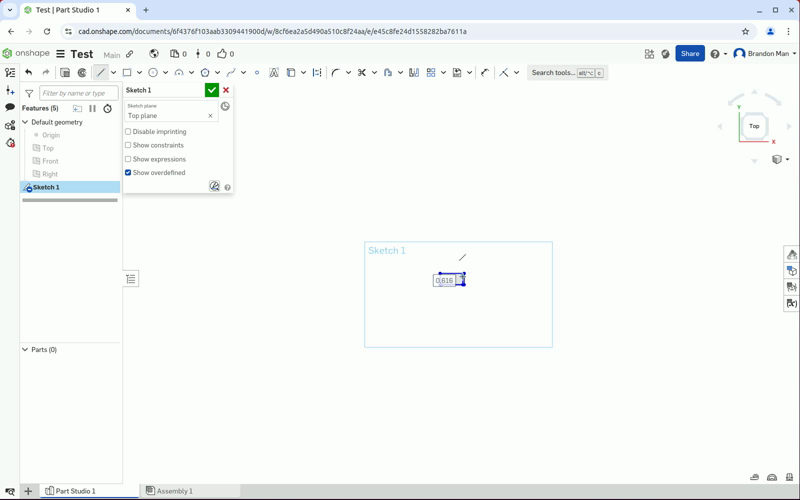
scroll(-6)
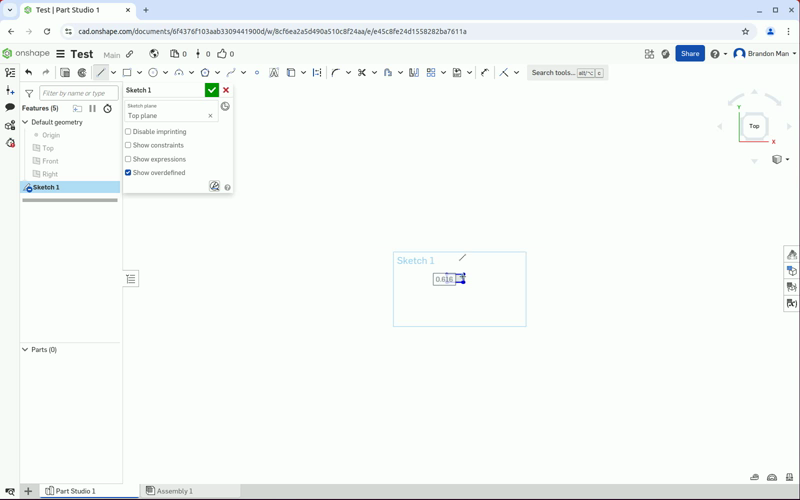
scroll(-6)
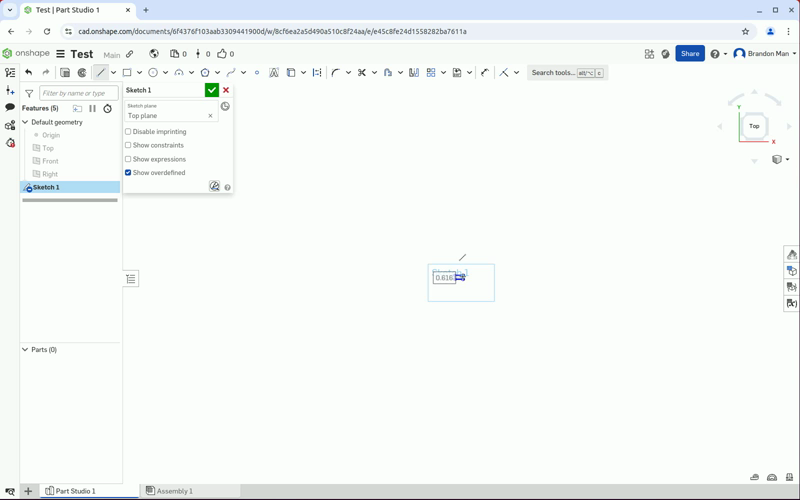
key_up(shift)
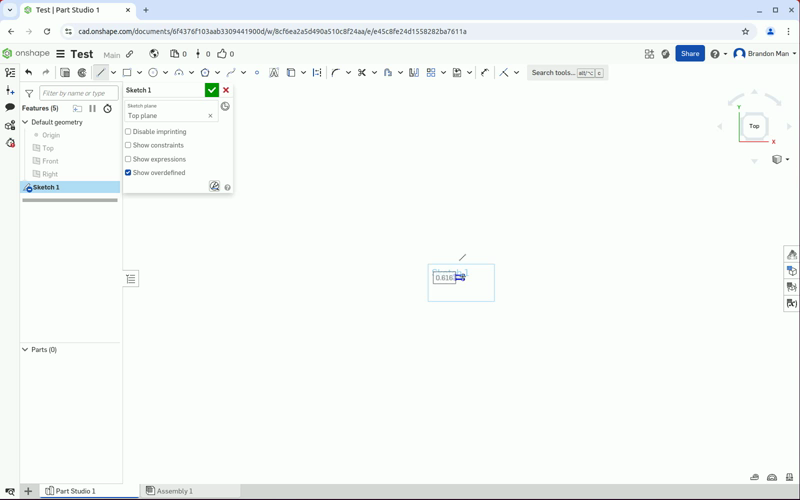
key_down(shift)
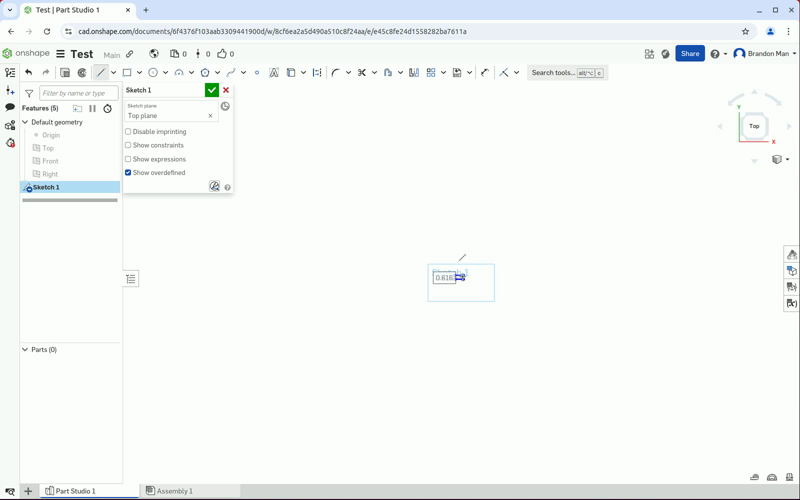
mouse_move(492, 276)
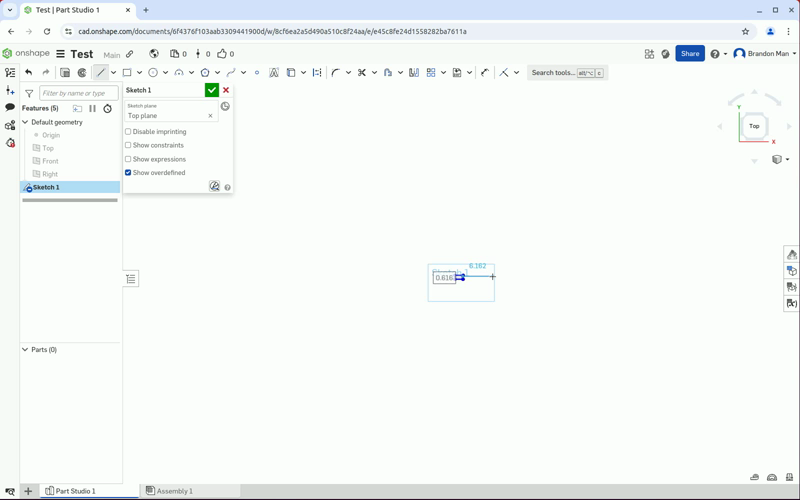
mouse_move(455, 276)
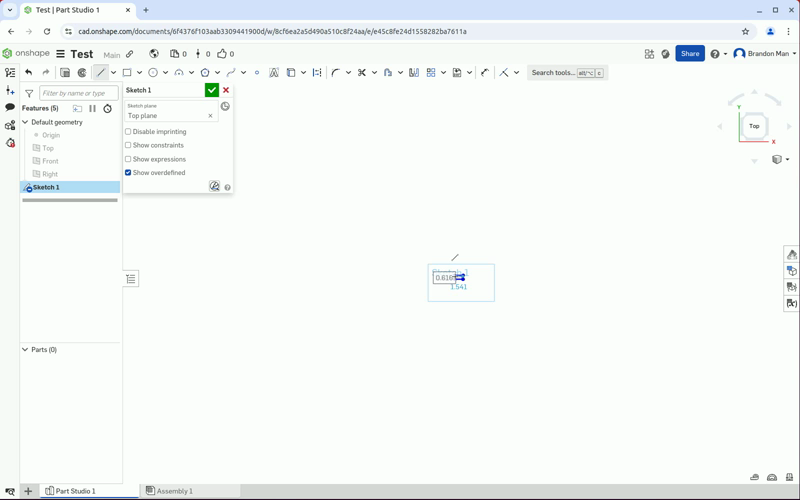
scroll(6)
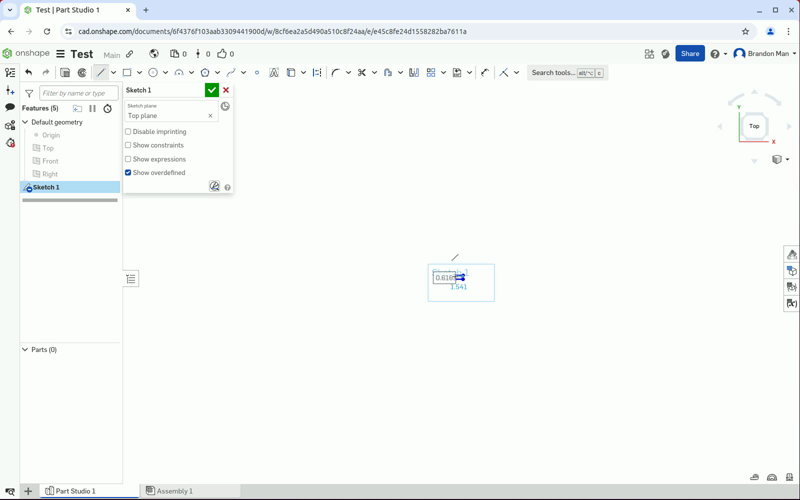
scroll(6)
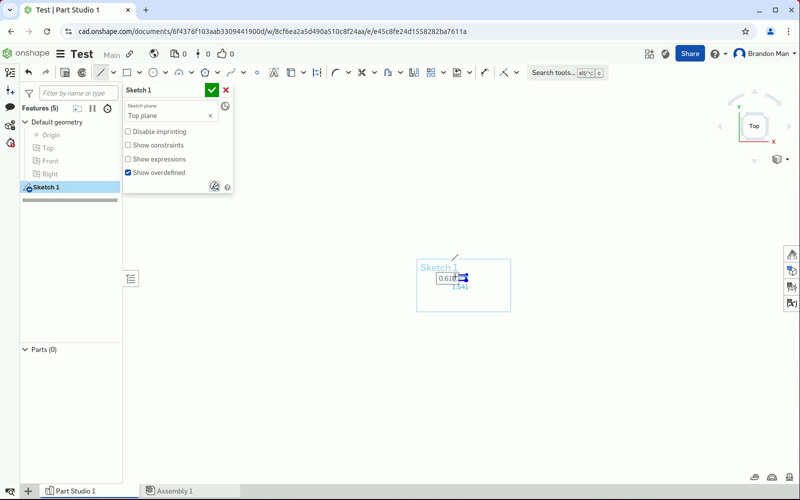
scroll(6)
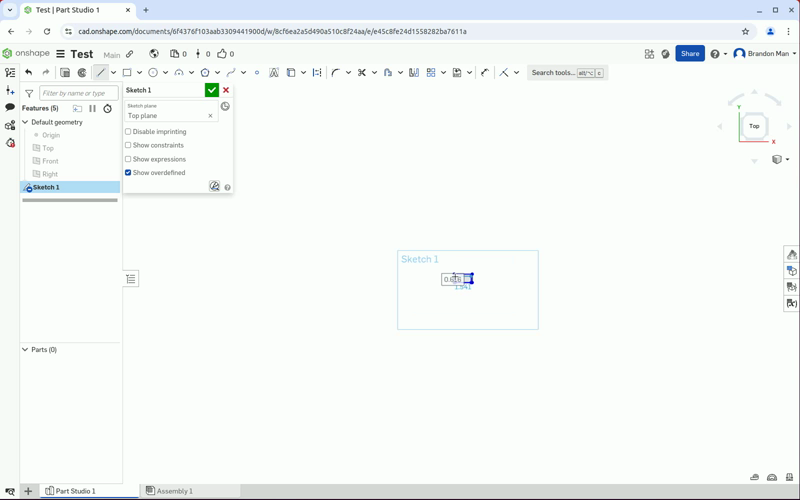
scroll(6)
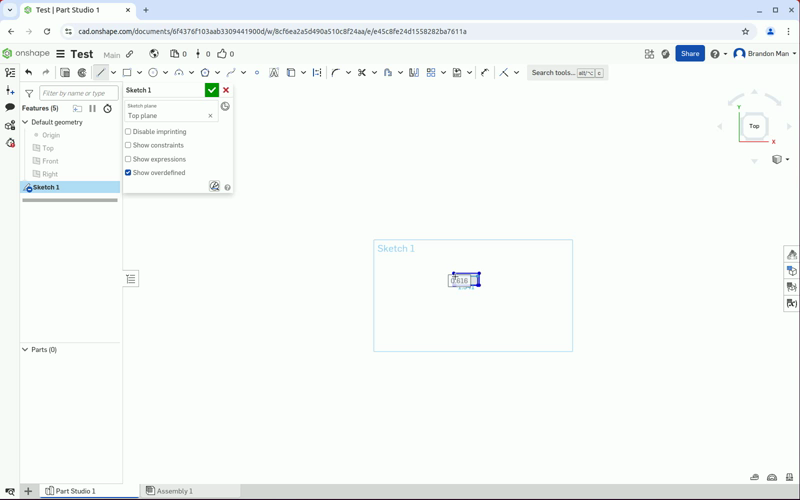
scroll(6)
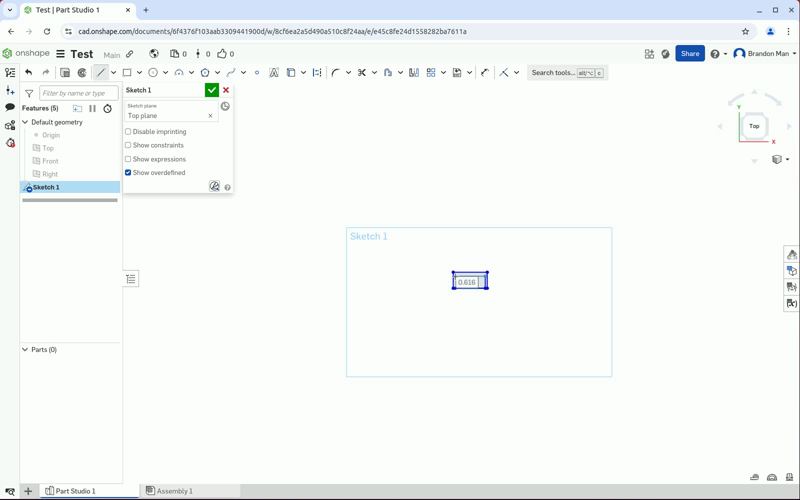
scroll(6)
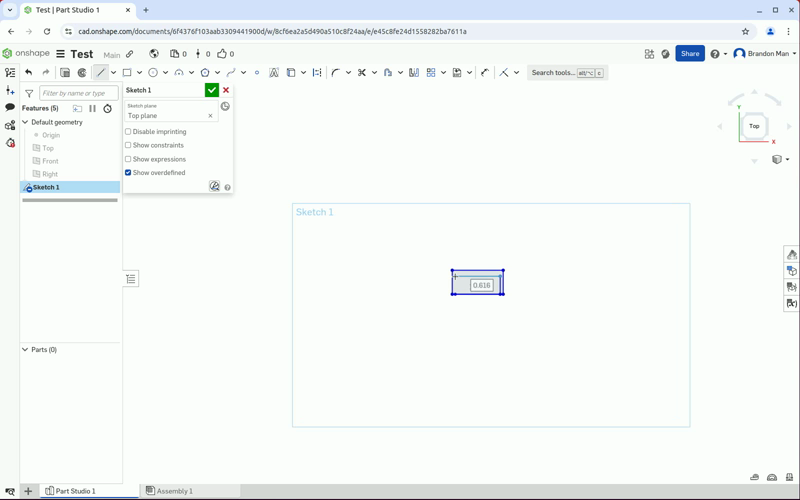
scroll(6)
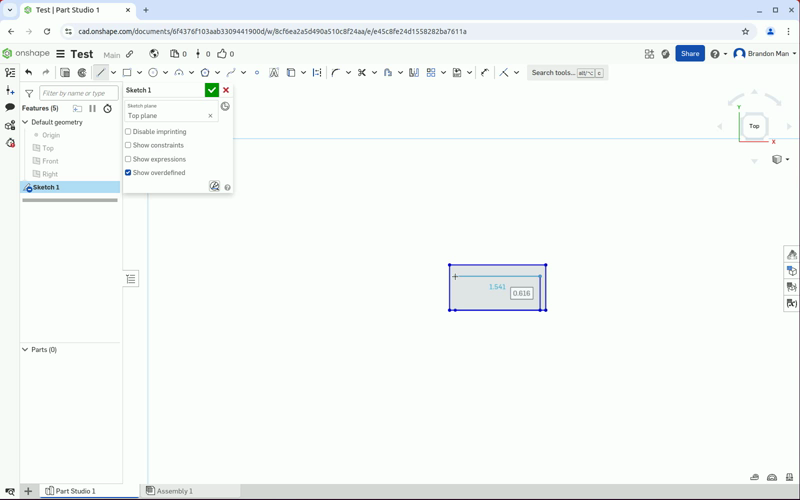
click(455, 276)
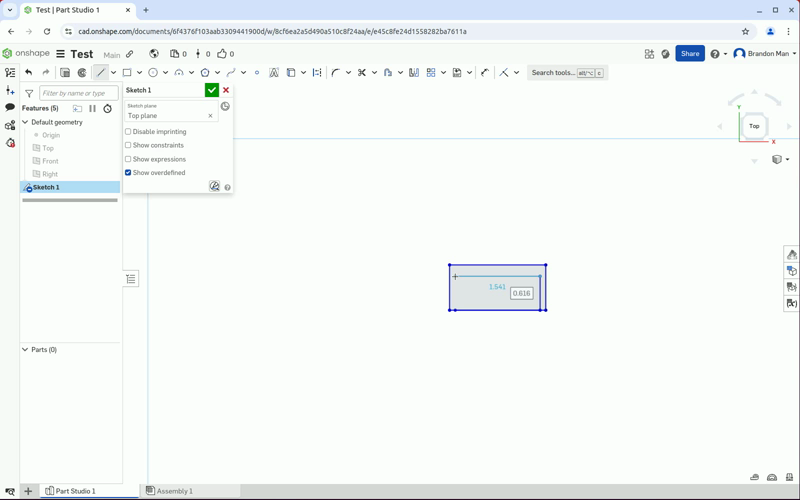
scroll(-6)
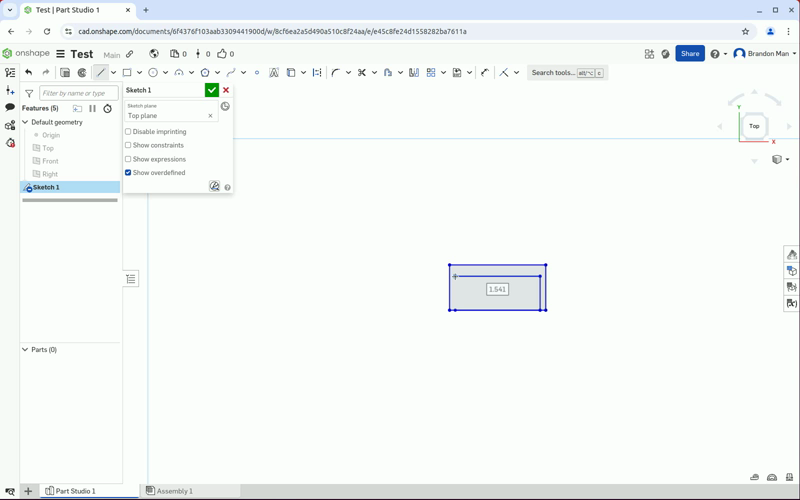
scroll(-6)
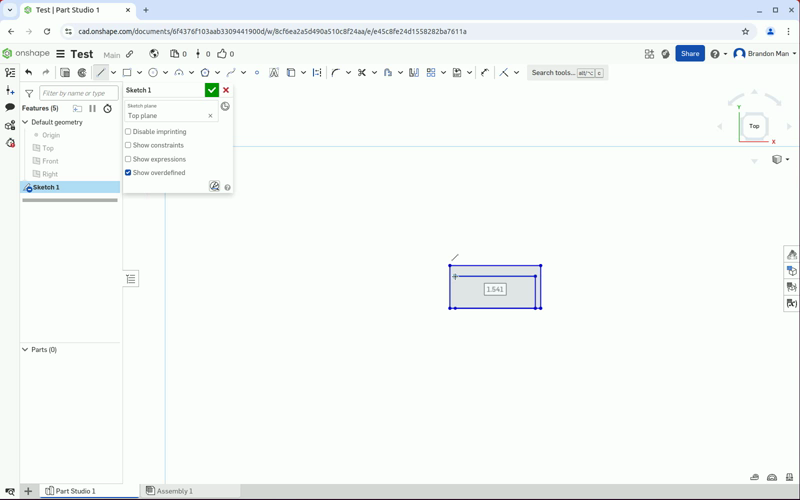
scroll(-6)
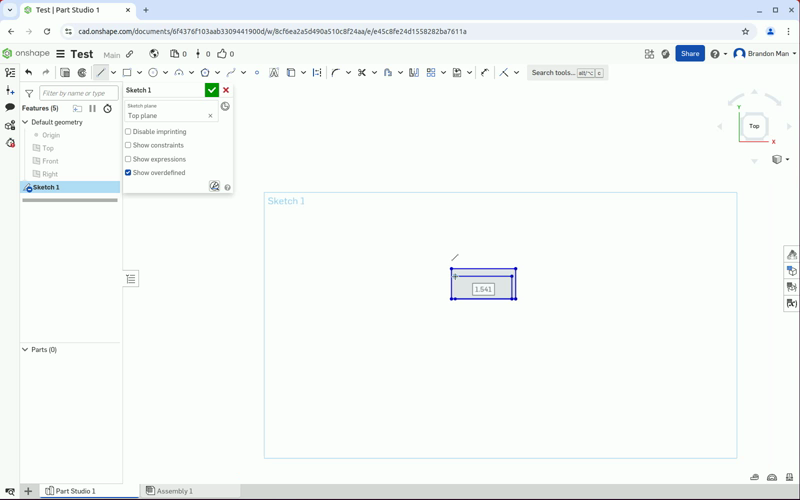
scroll(-6)
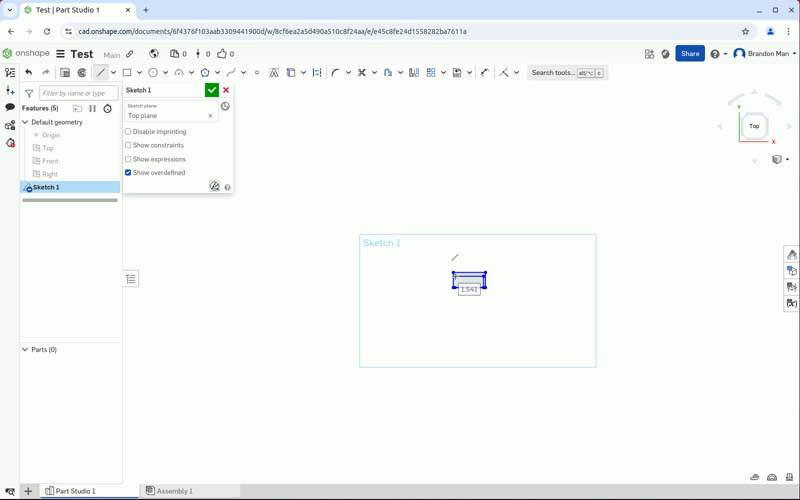
scroll(-6)
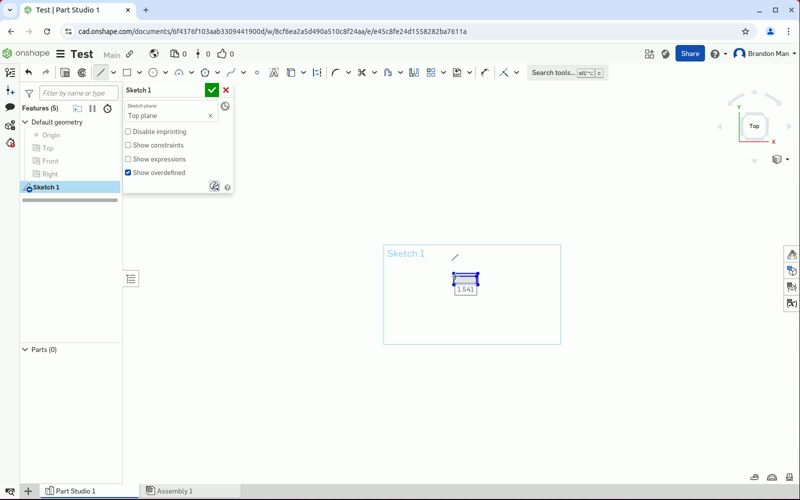
scroll(-6)
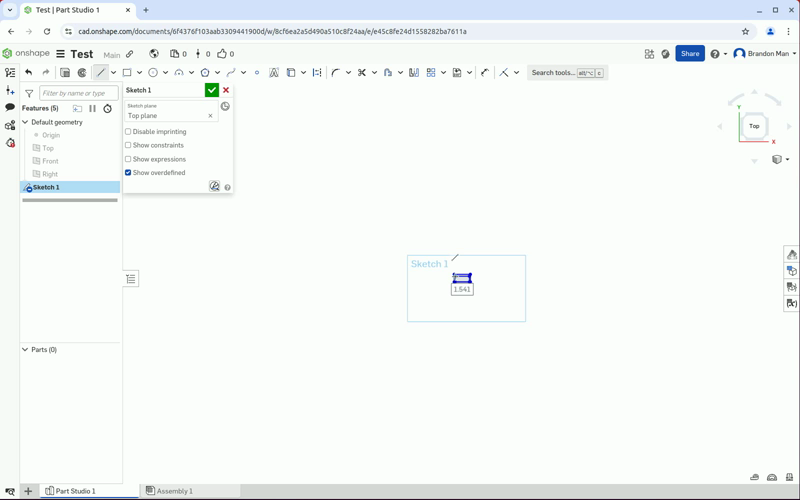
scroll(-6)
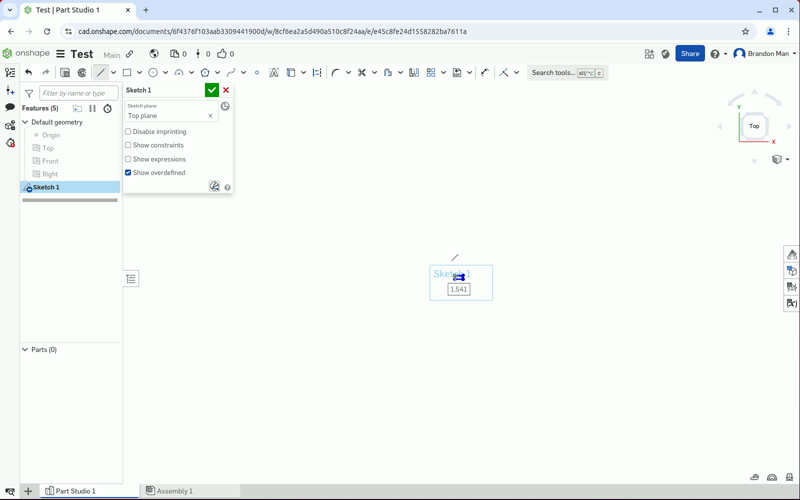
key_up(shift)
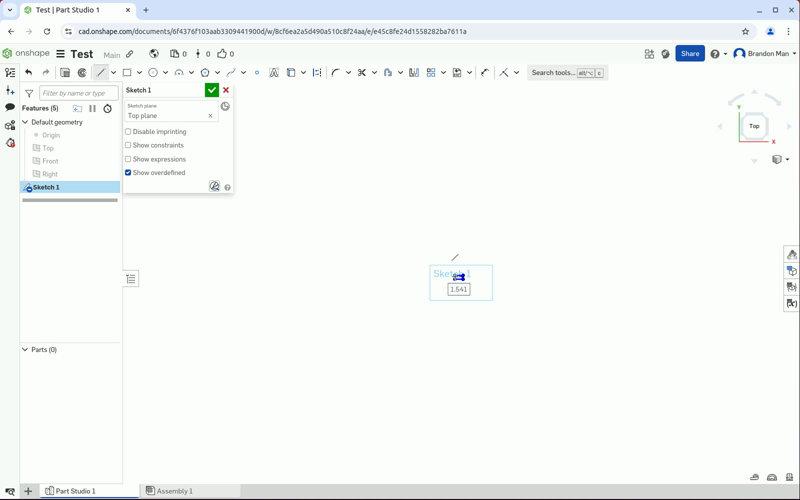
mouse_move(485, 276)
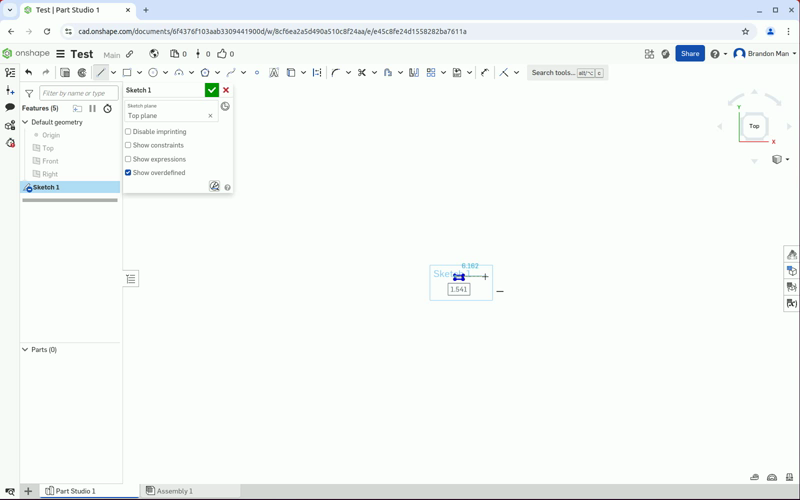
key_down(shift)
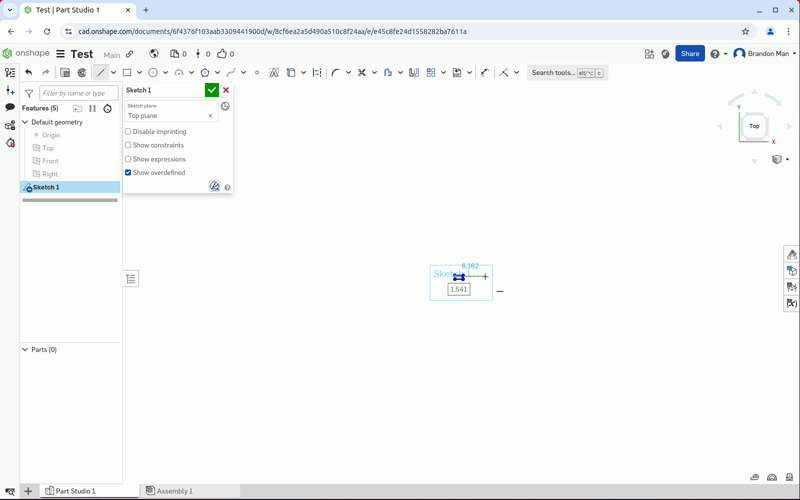
mouse_move(455, 279)
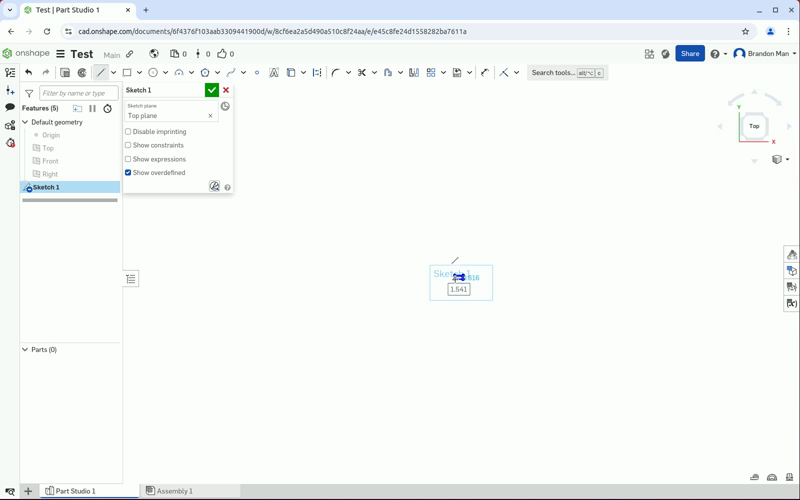
scroll(6)
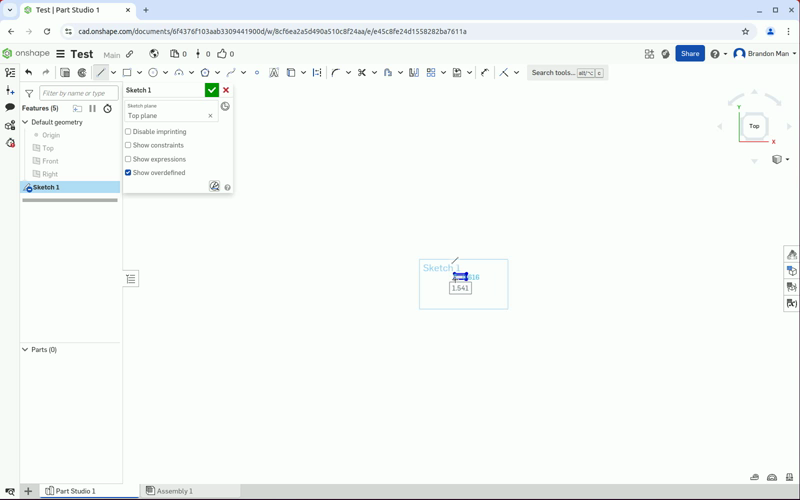
scroll(6)
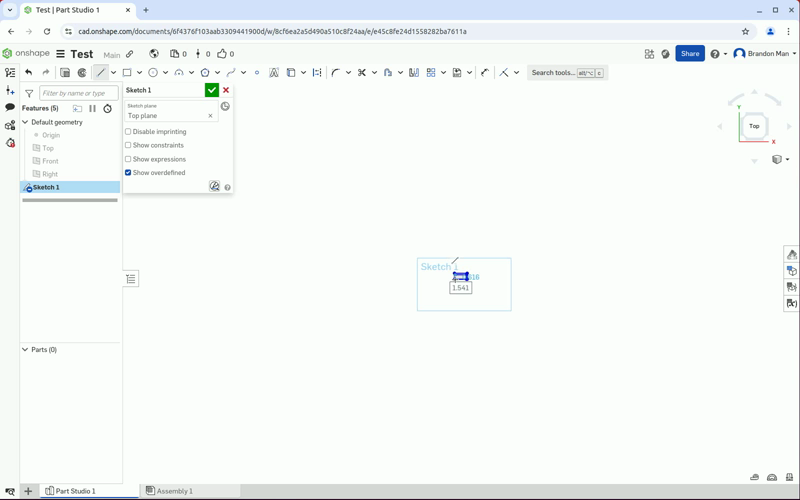
scroll(6)
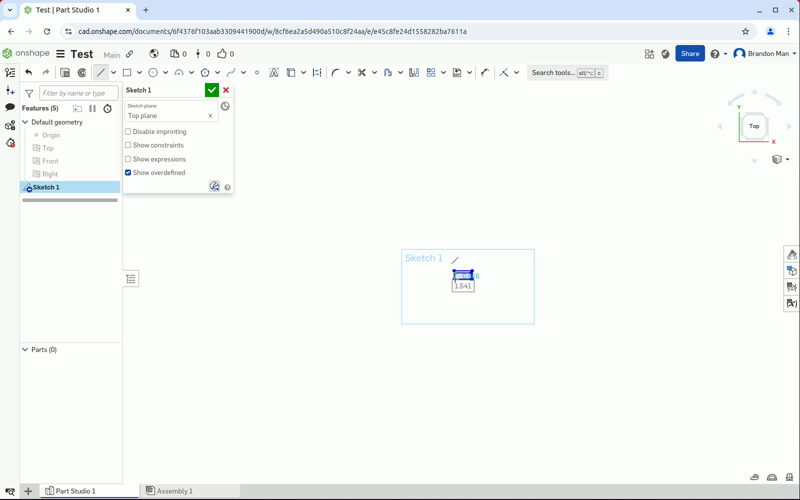
scroll(6)
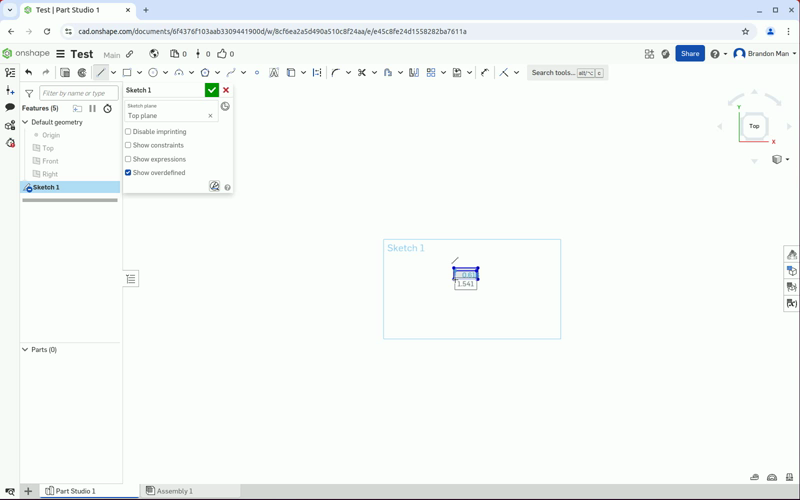
scroll(6)
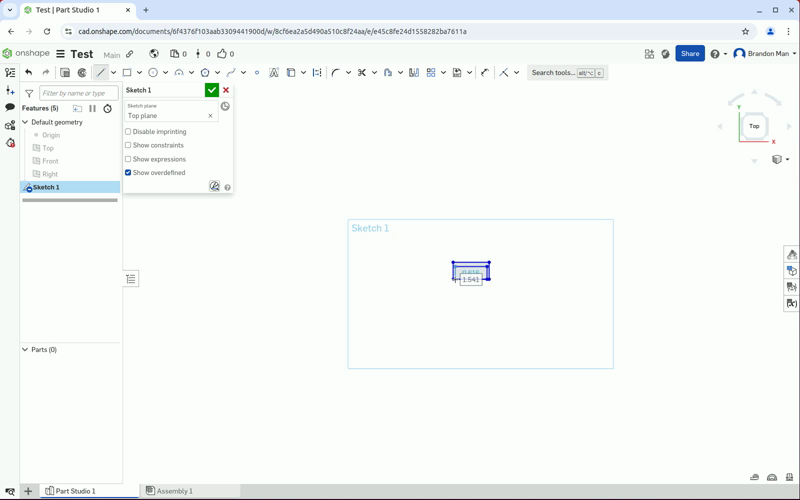
scroll(6)
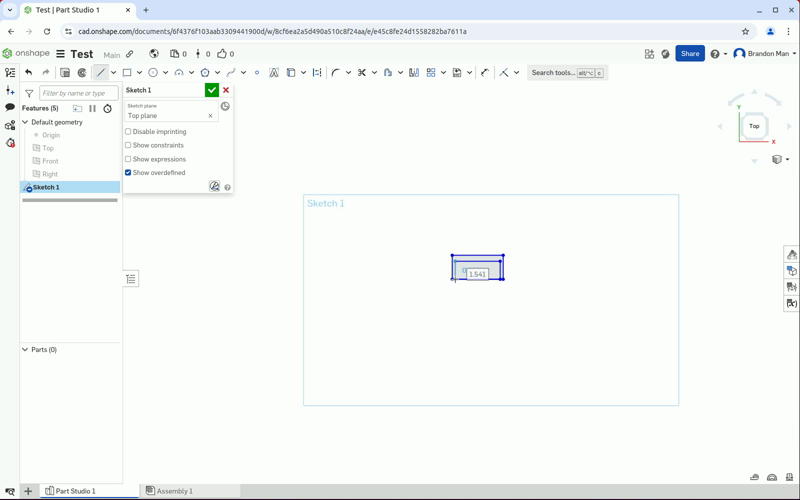
scroll(6)
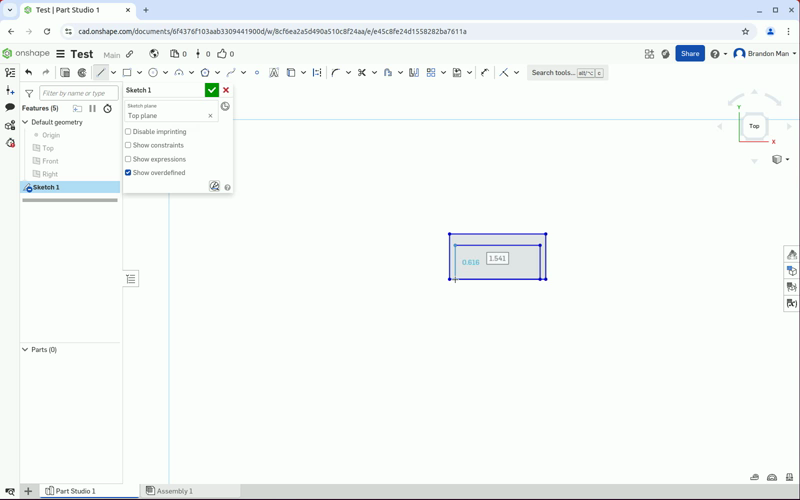
key_up(shift)
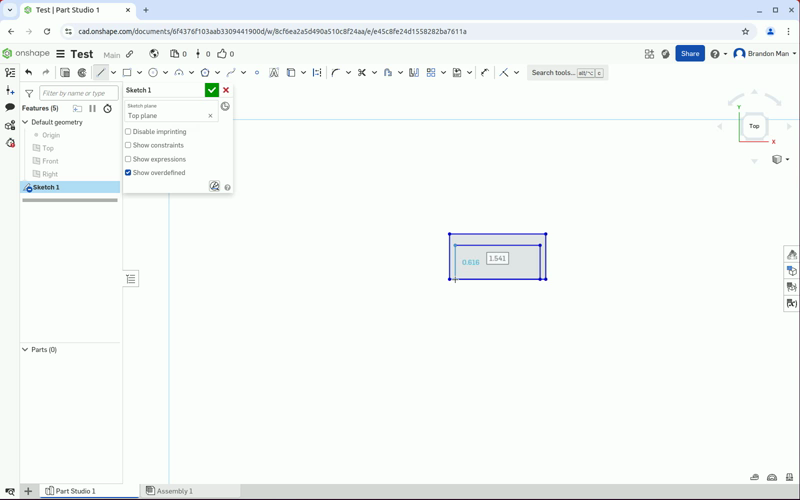
click(455, 279)
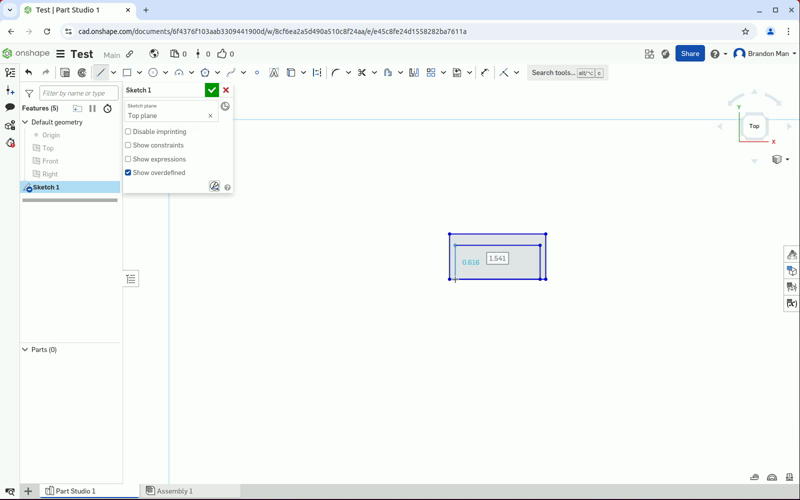
scroll(-6)
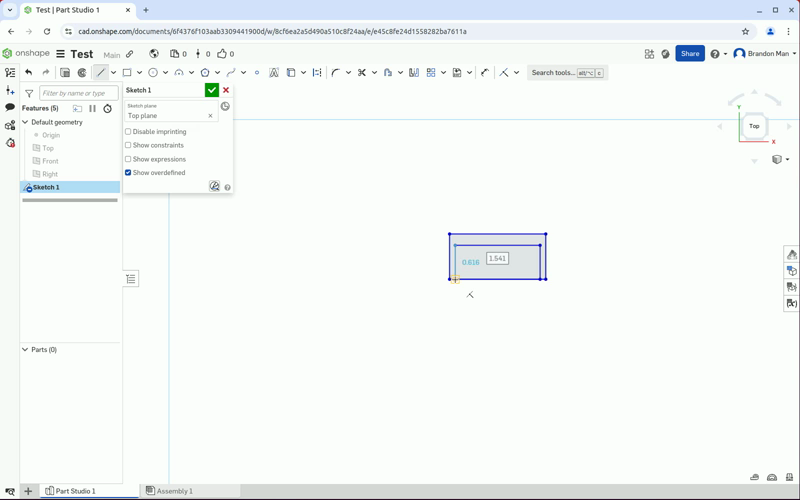
scroll(-6)
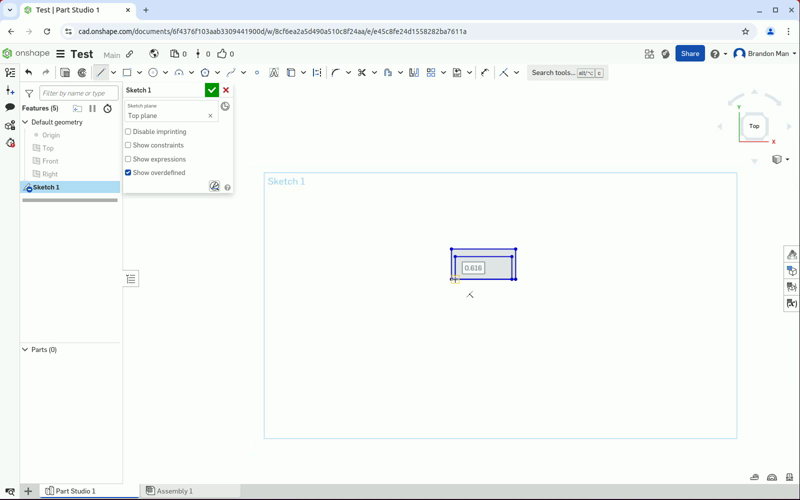
scroll(-6)
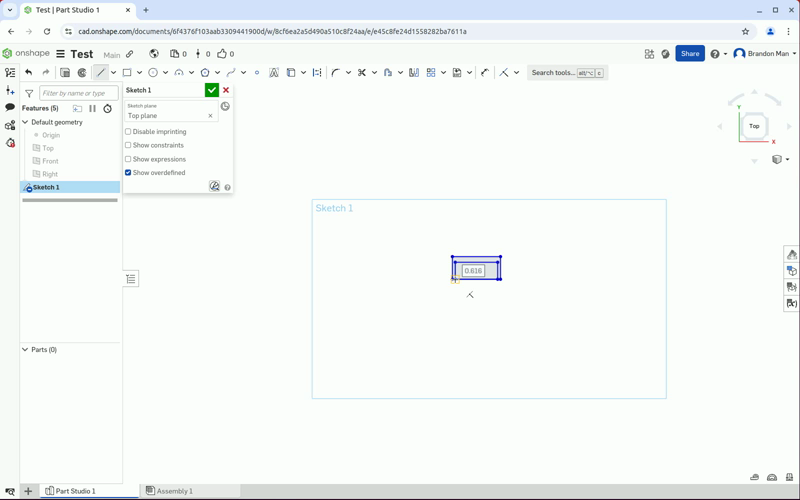
scroll(-6)
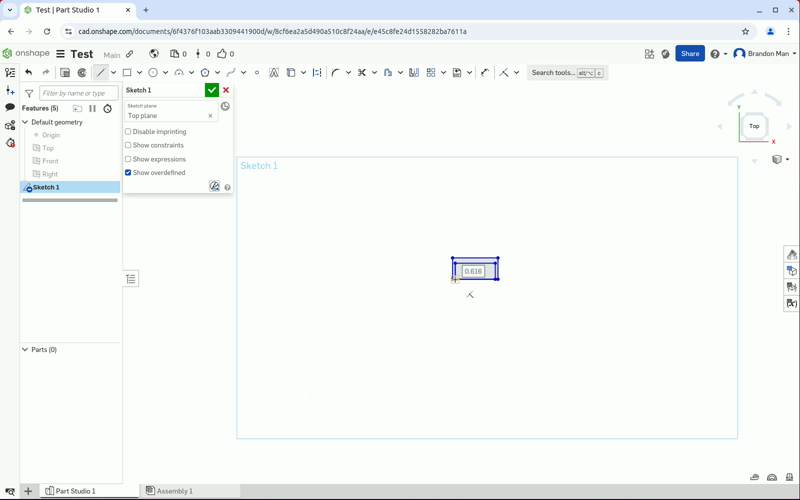
scroll(-6)
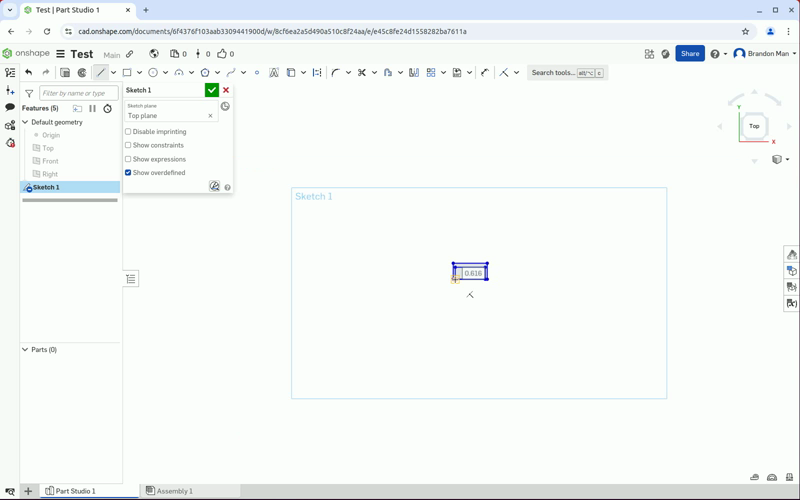
scroll(-6)
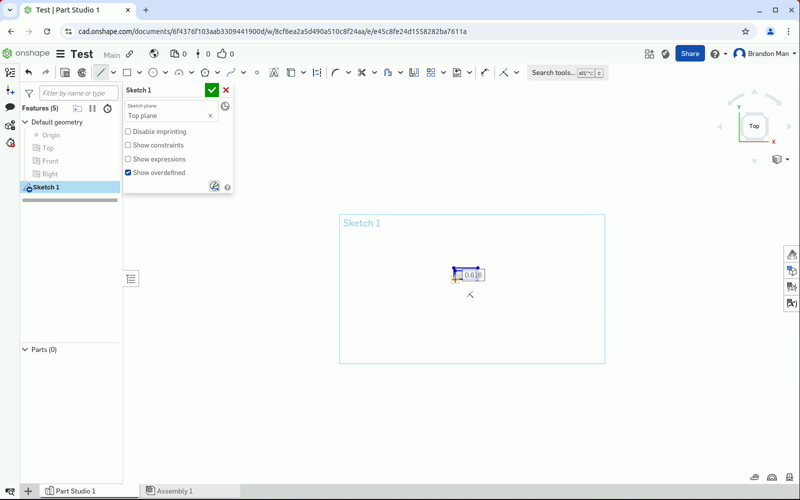
scroll(-6)
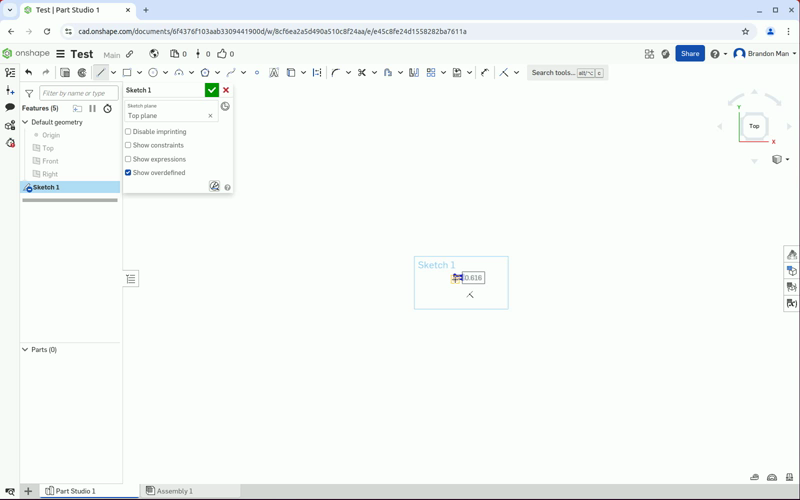
key(esc)
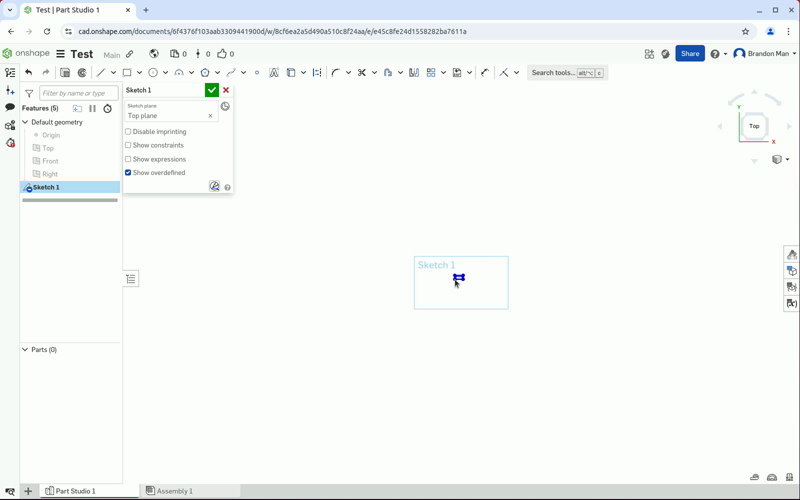
mouse_move(455, 279)
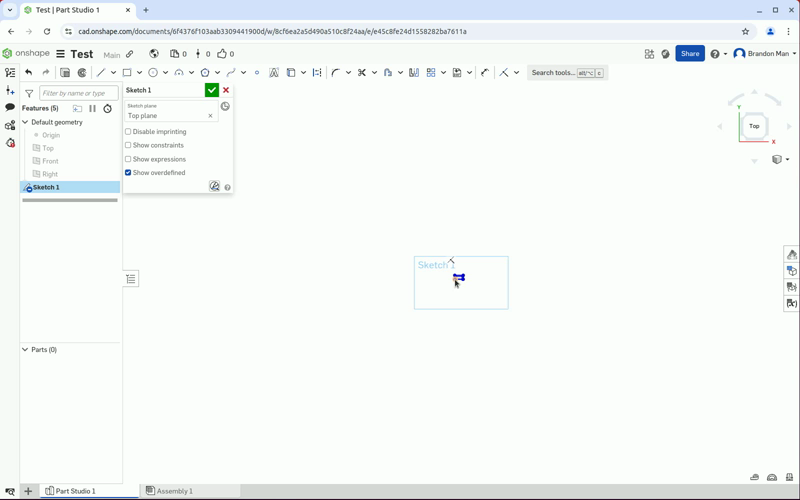
scroll(6)
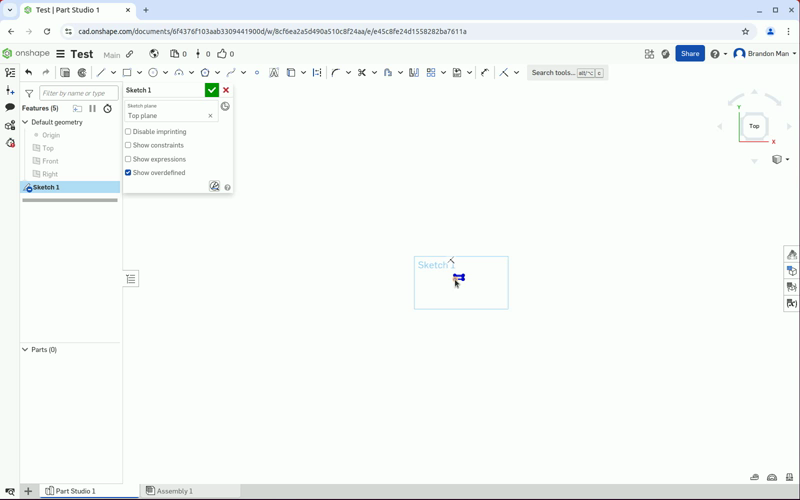
scroll(6)
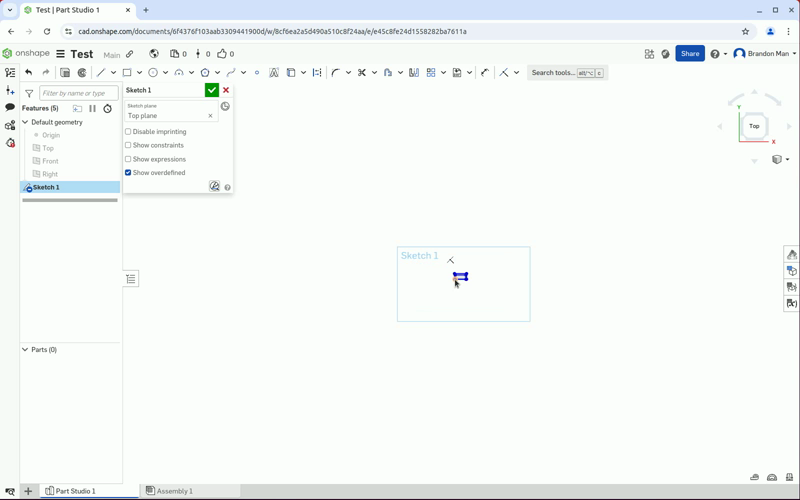
scroll(6)
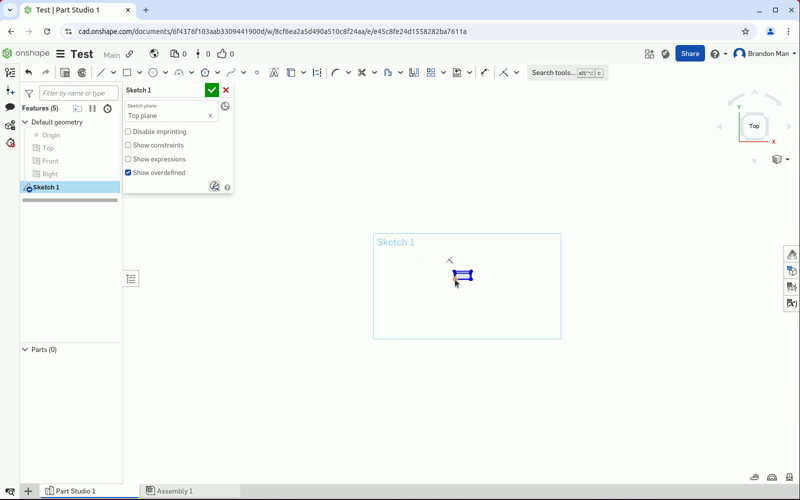
scroll(6)
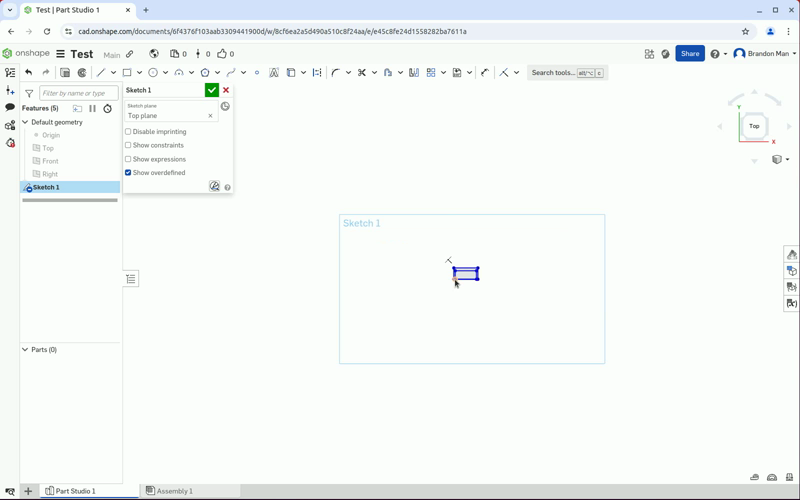
scroll(6)
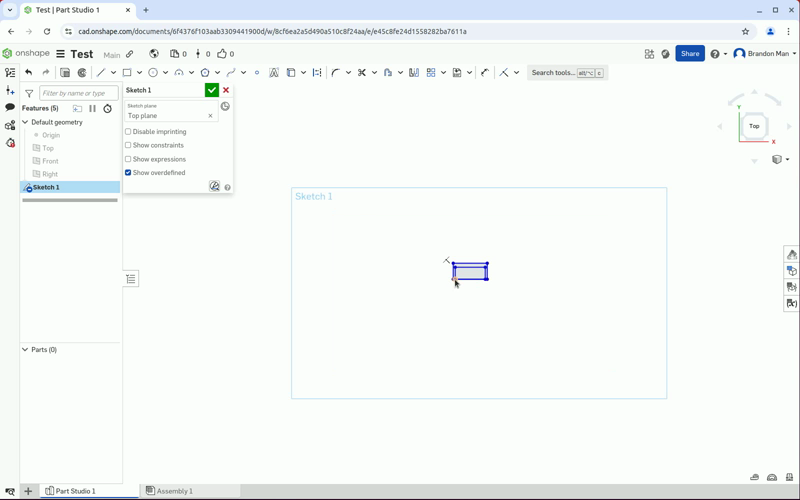
scroll(6)
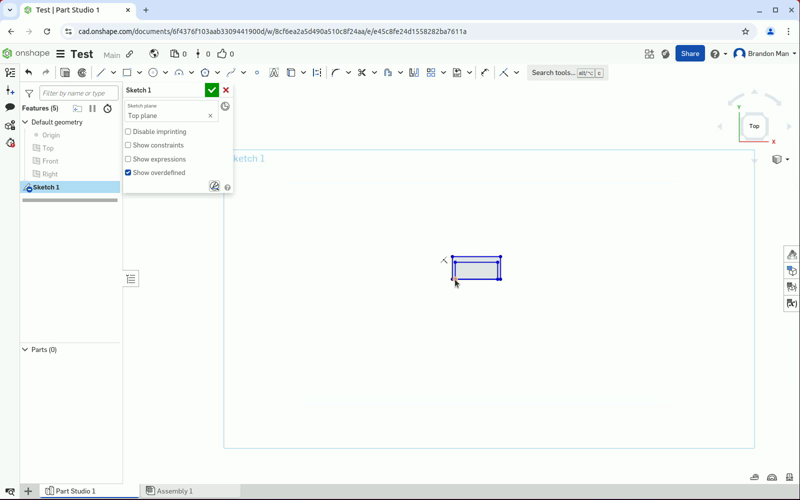
scroll(6)
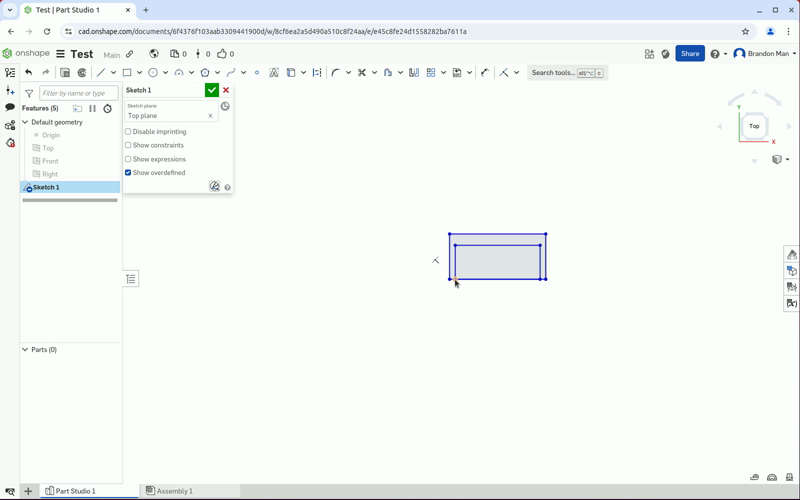
click(455, 279)
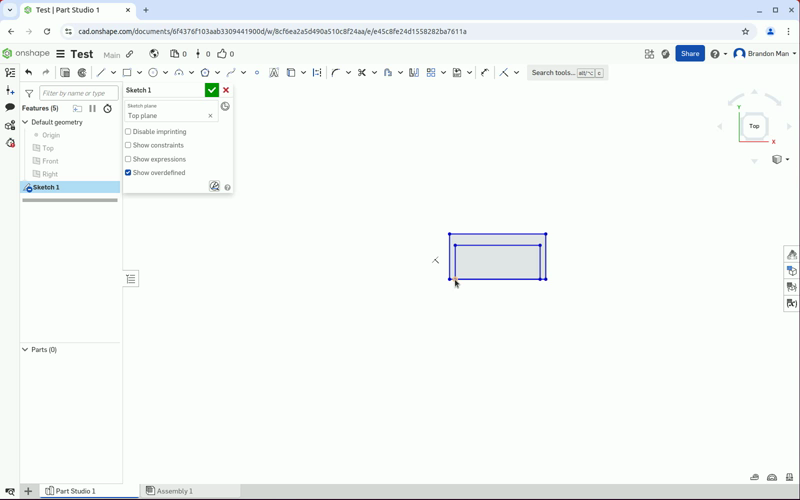
scroll(-6)
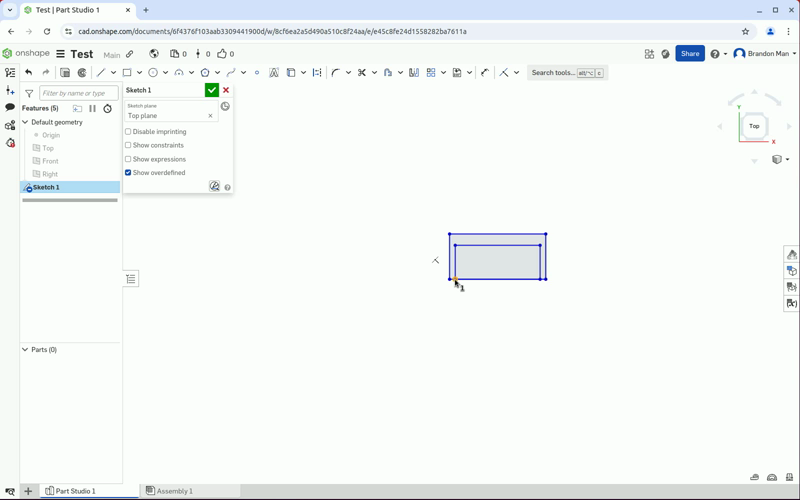
scroll(-6)
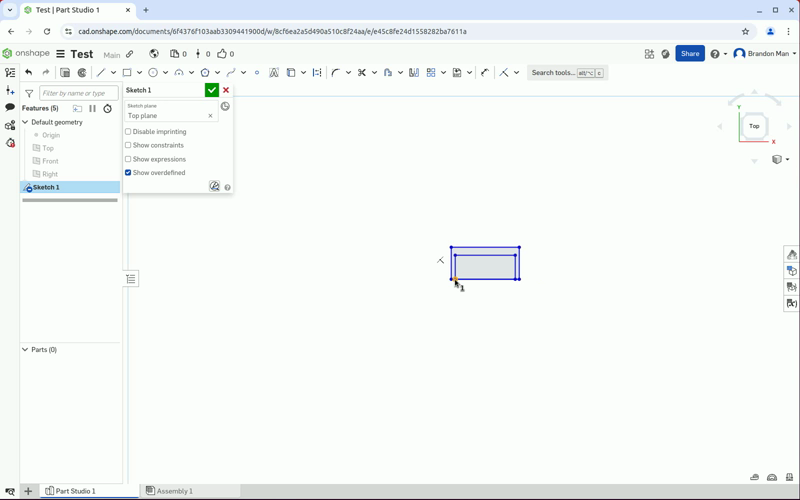
scroll(-6)
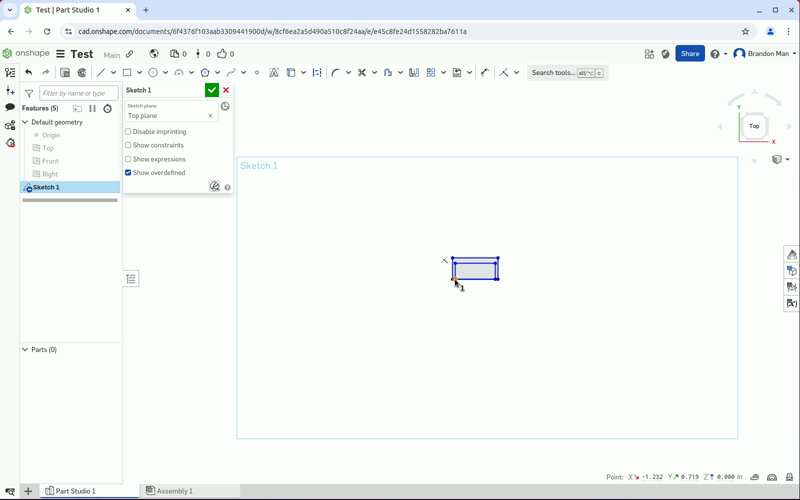
scroll(-6)
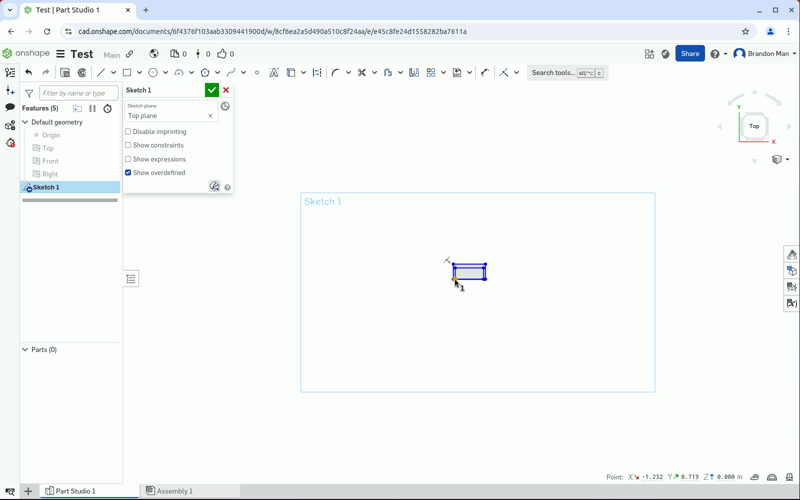
scroll(-6)
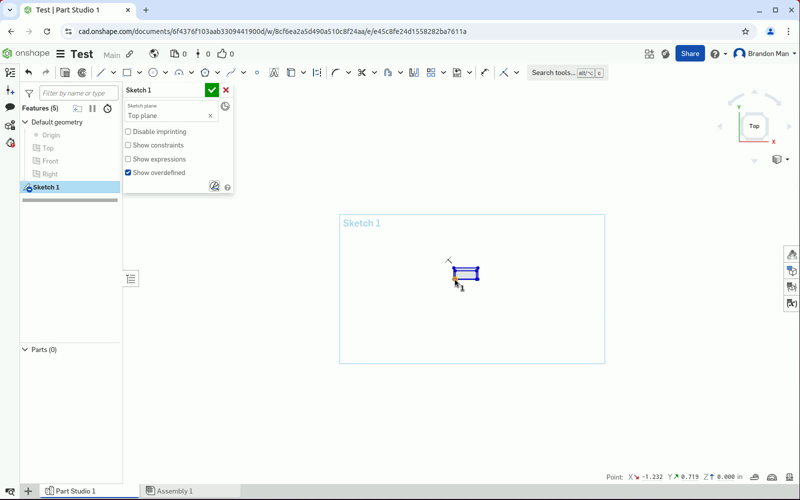
scroll(-6)
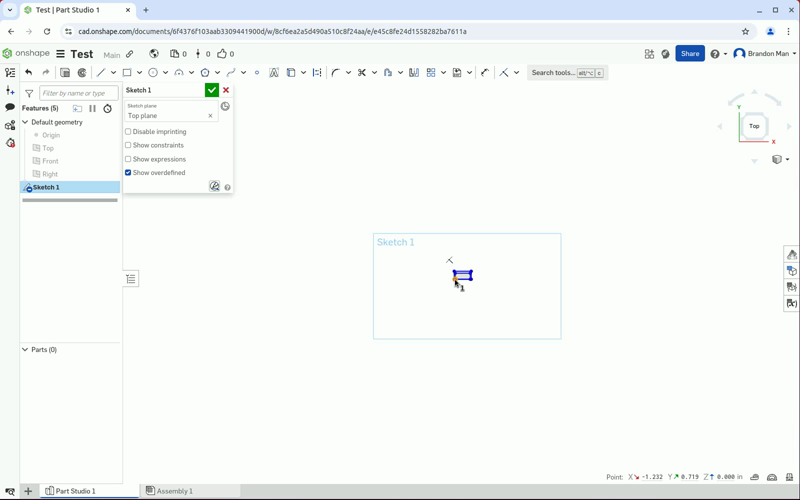
scroll(-6)
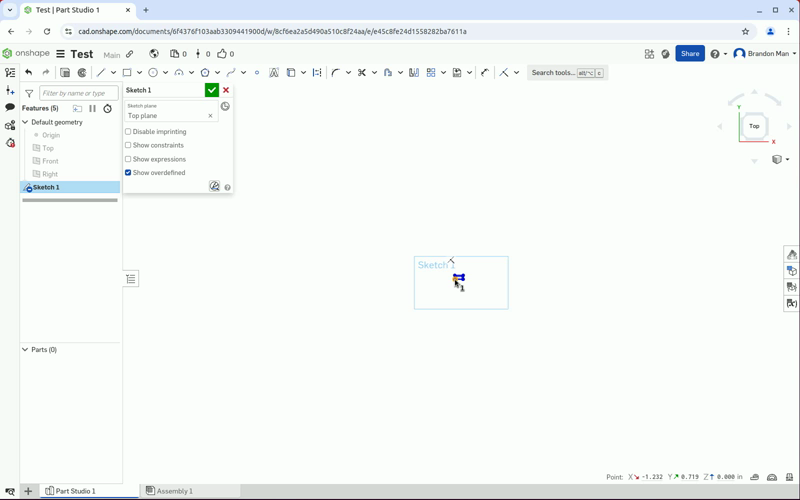
mouse_move(73, 352)
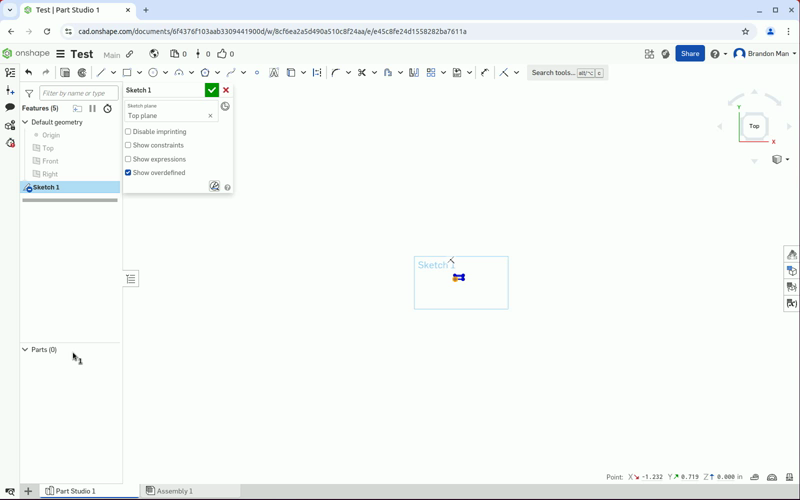
key(shift+y)
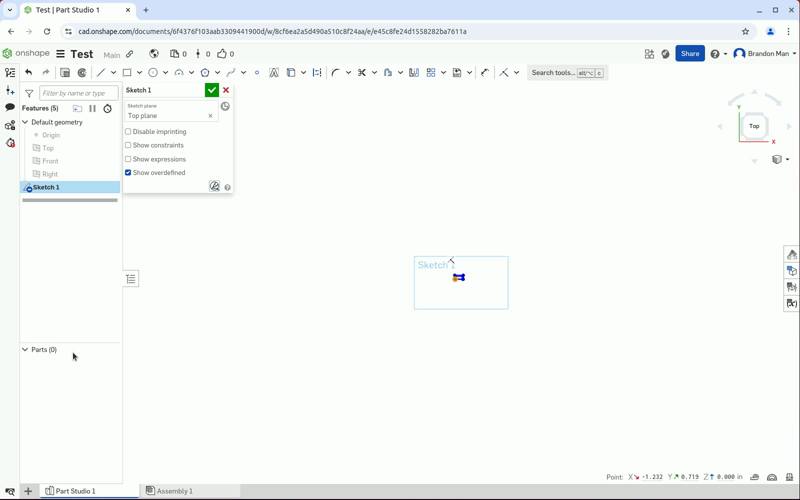
key(shift+e)
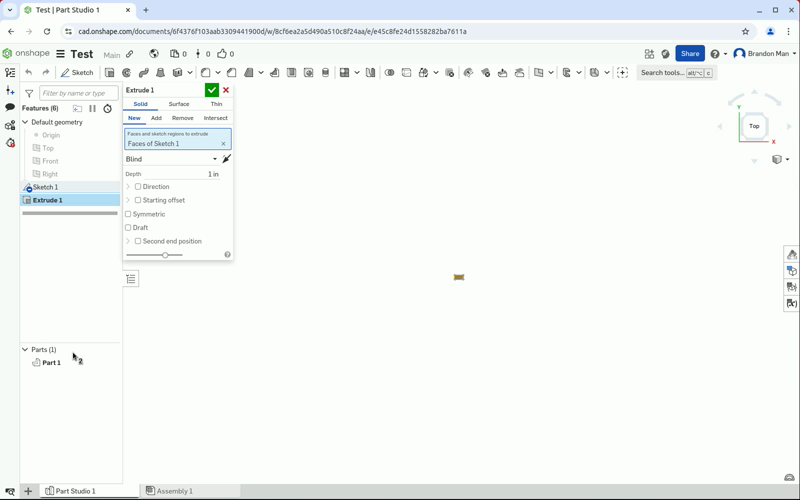
mouse_move(143, 106)
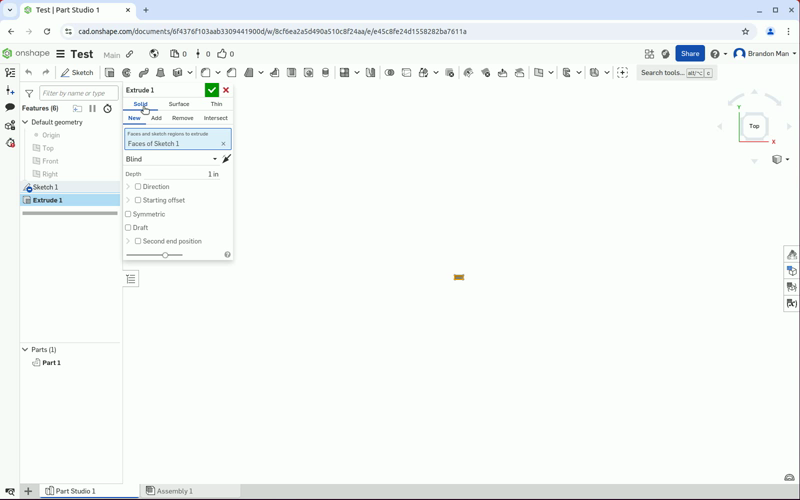
click(143, 106)
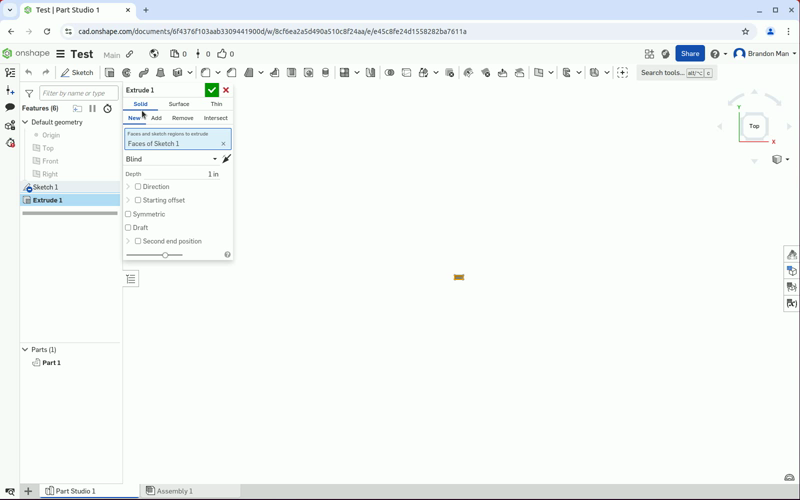
mouse_move(137, 120)
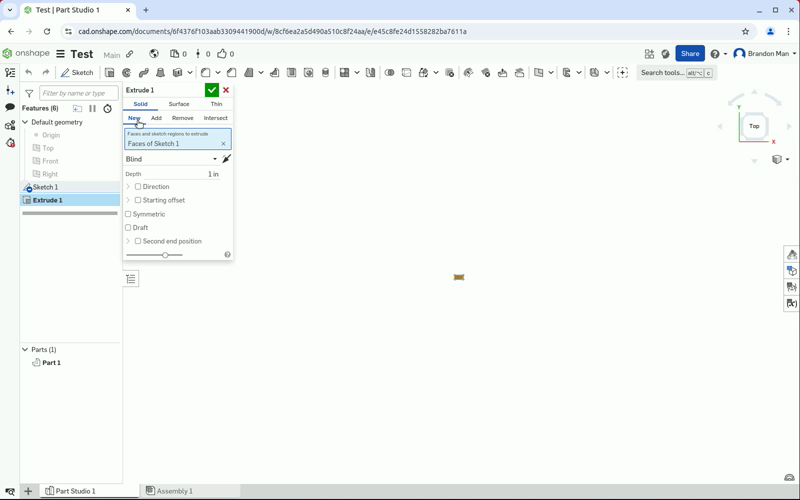
click(137, 120)
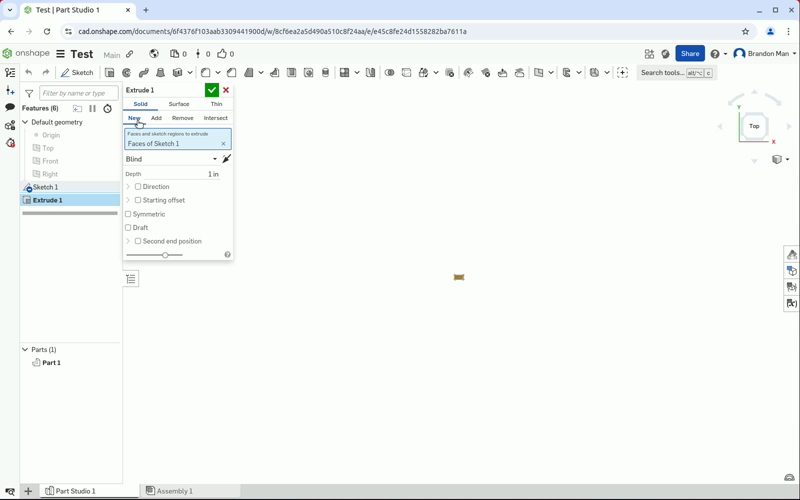
key(tab, 4)
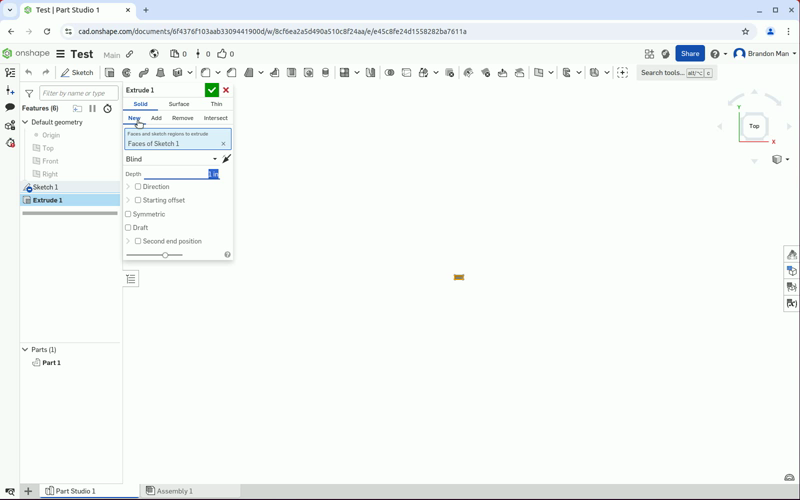
text(23.108)
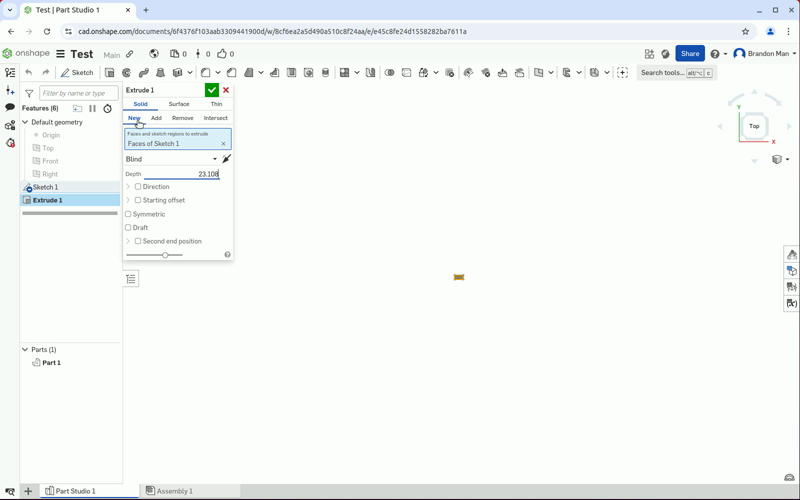
key(enter)
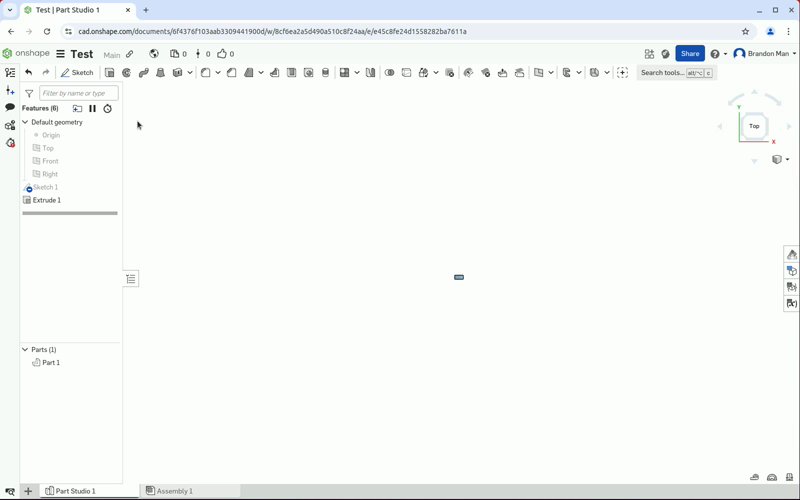
key(shift+h)
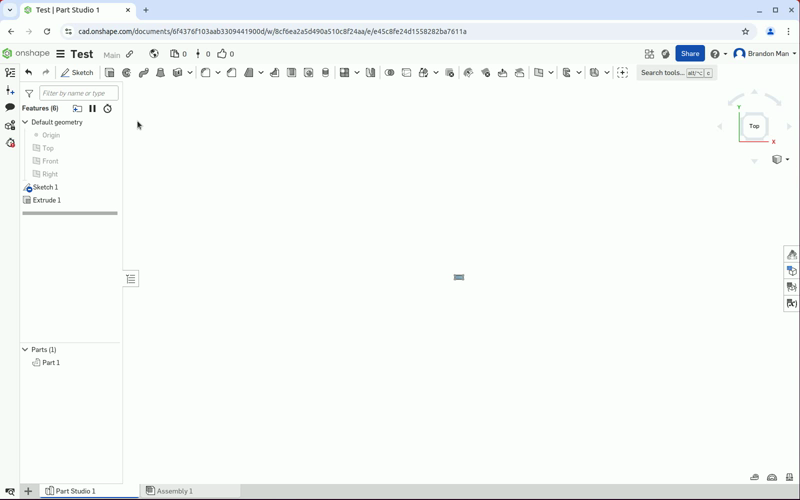
key(shift+h)
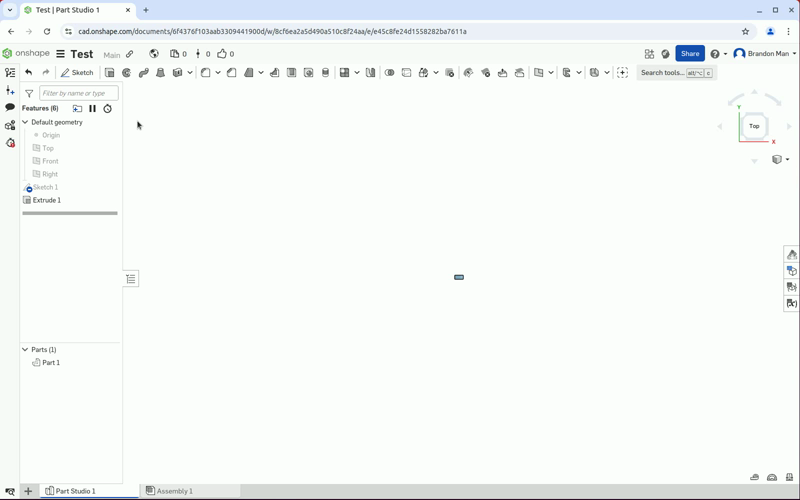
mouse_move(73, 189)
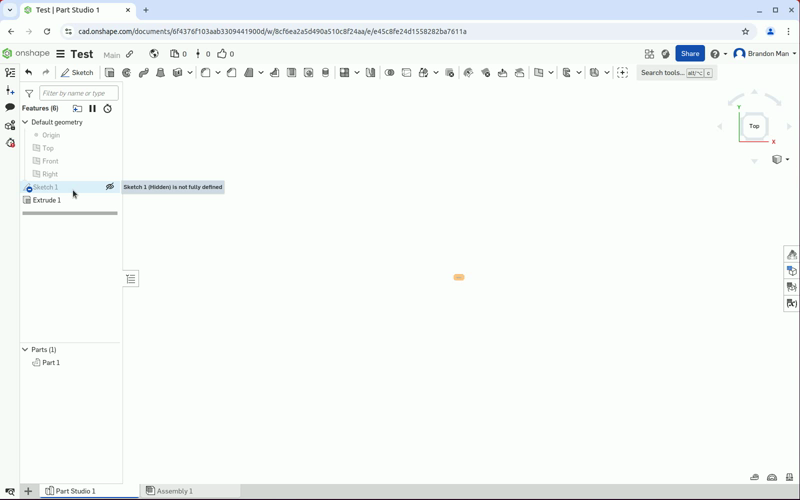
click(73, 189)
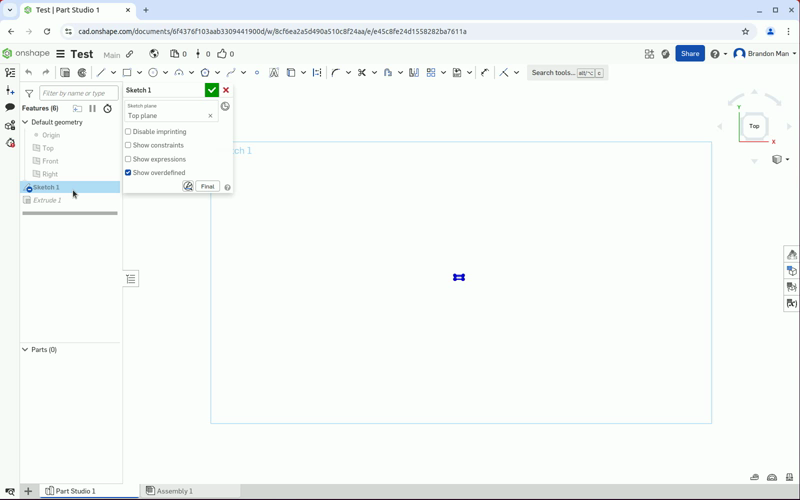
mouse_move(229, 92)
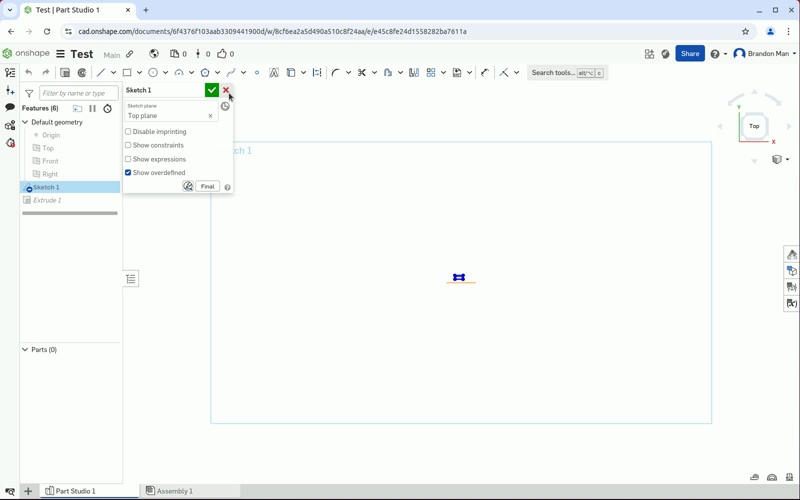
click(229, 92)
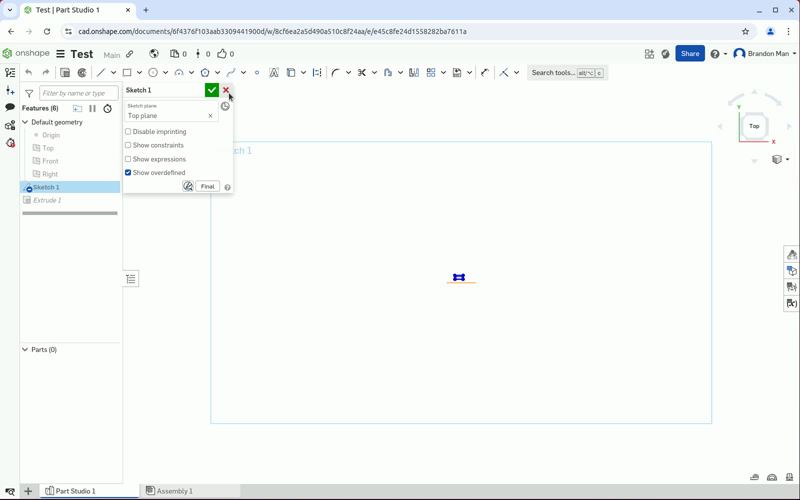
key(shift+s)
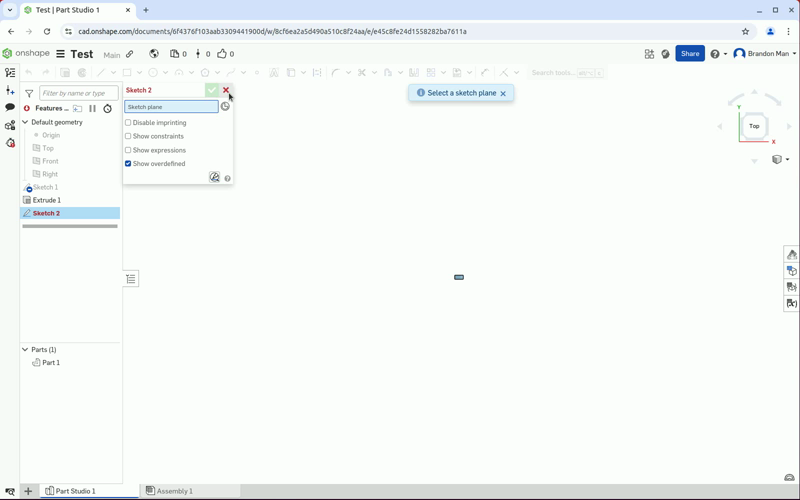
mouse_move(73, 150)
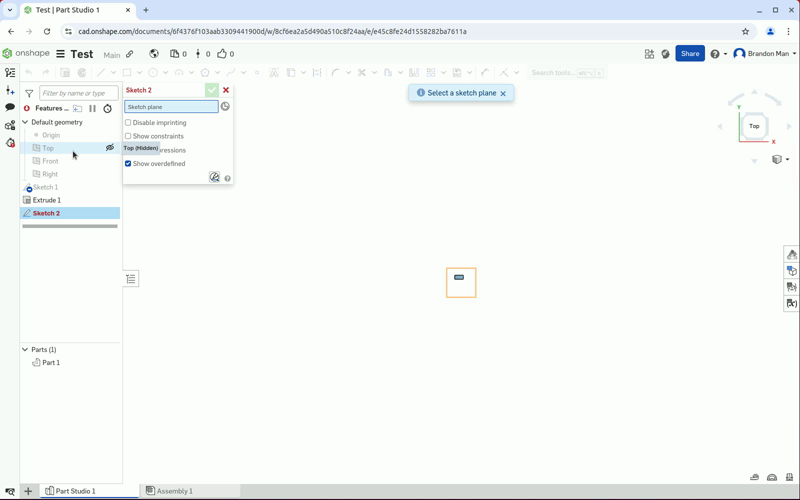
click(73, 150)
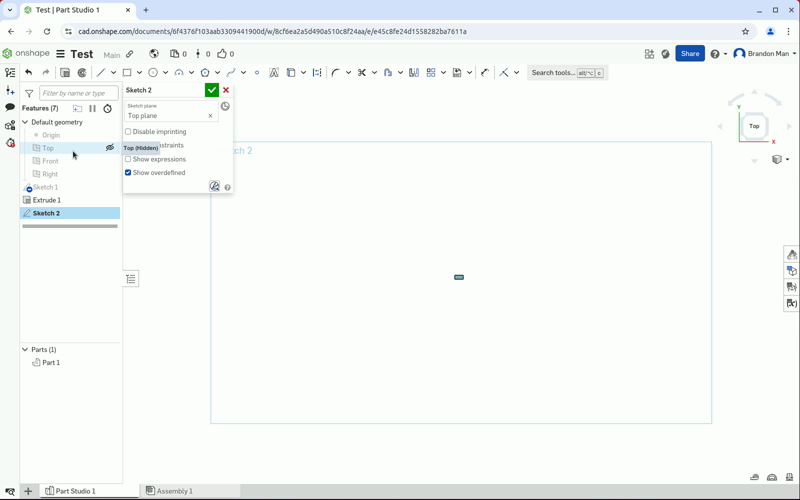
mouse_move(73, 352)
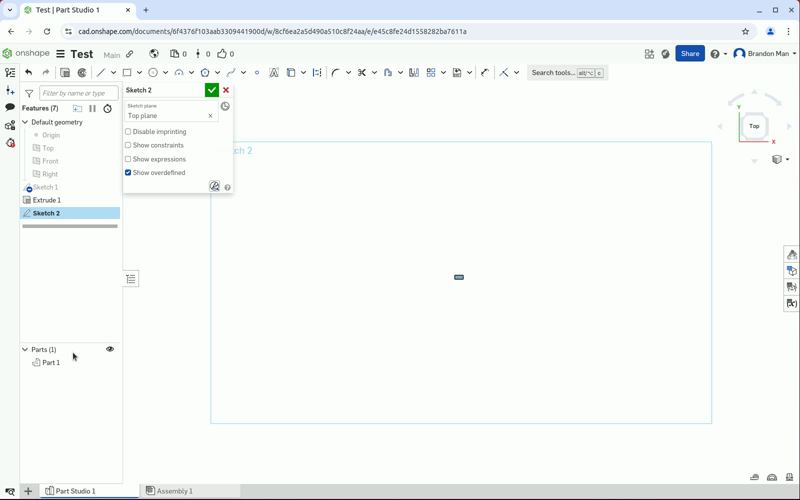
key(y)
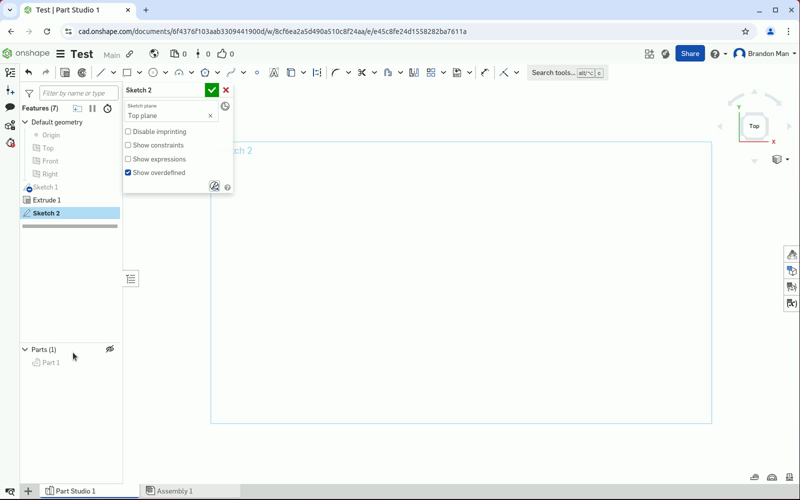
key(l)
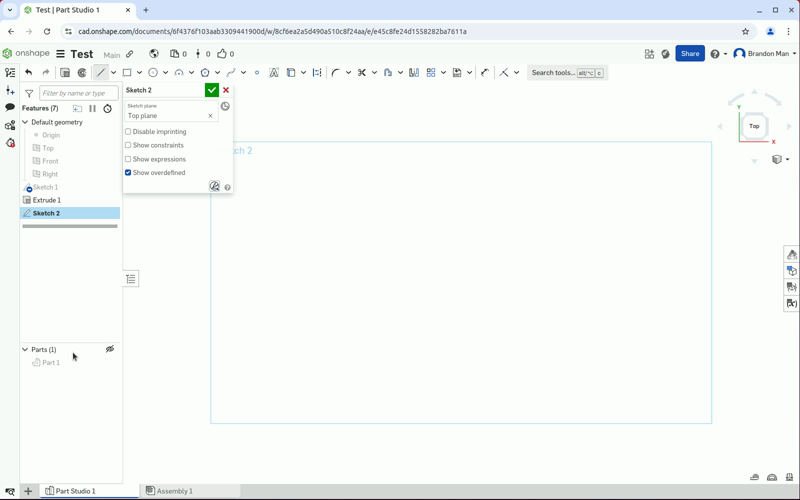
key_down(shift)
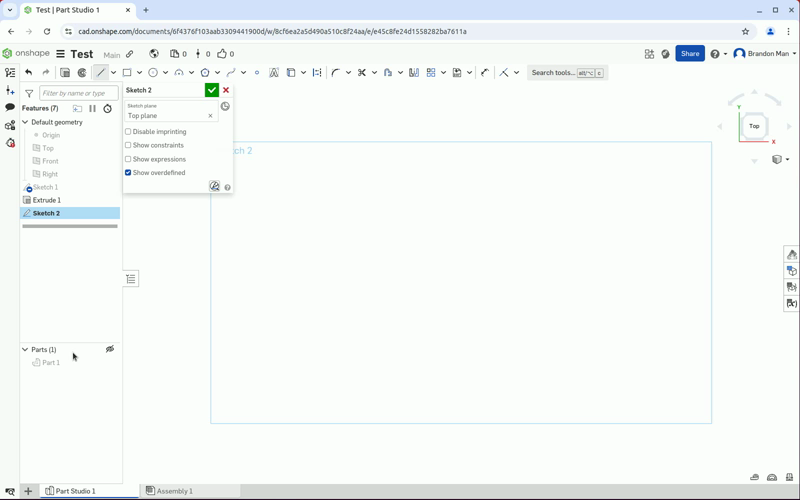
mouse_move(454, 279)
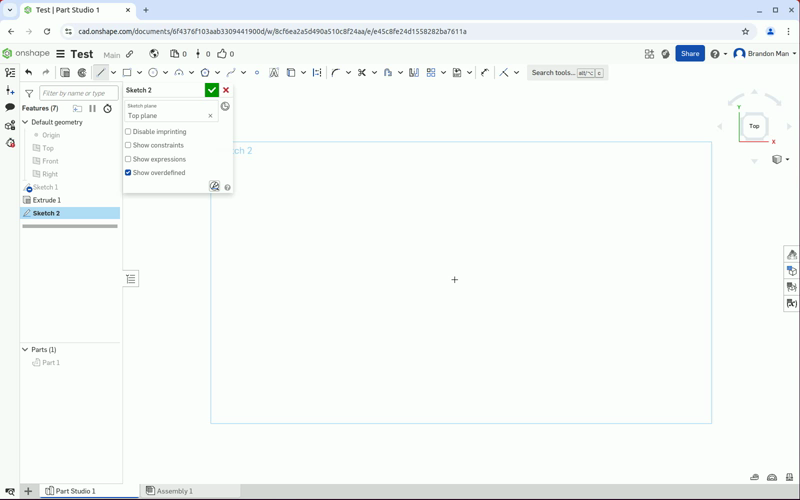
click(454, 279)
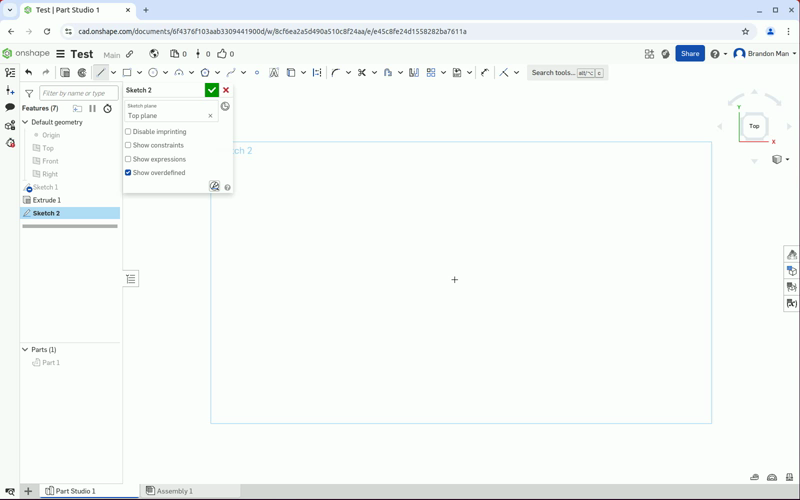
key_up(shift)
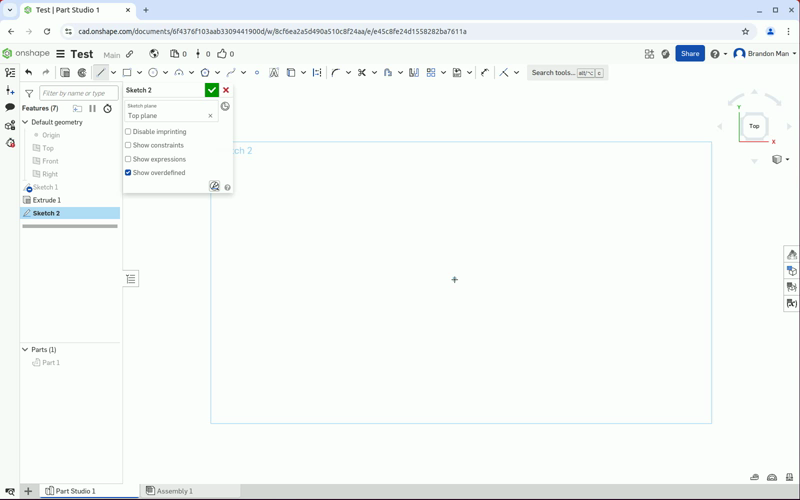
key_down(shift)
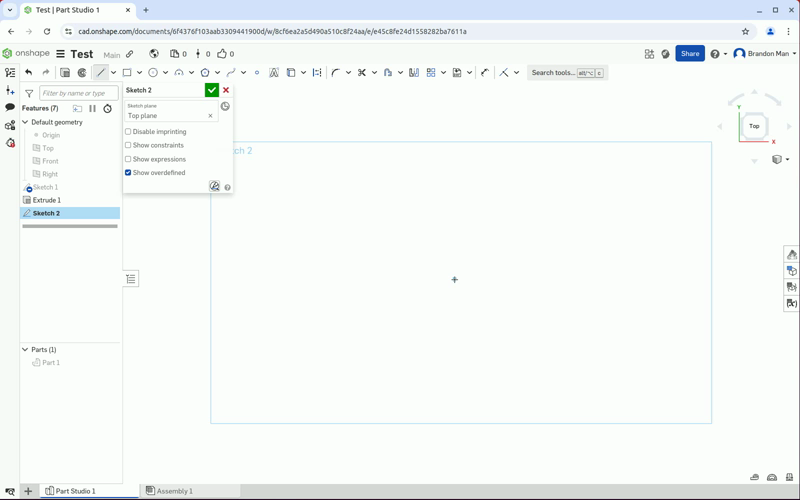
mouse_move(484, 279)
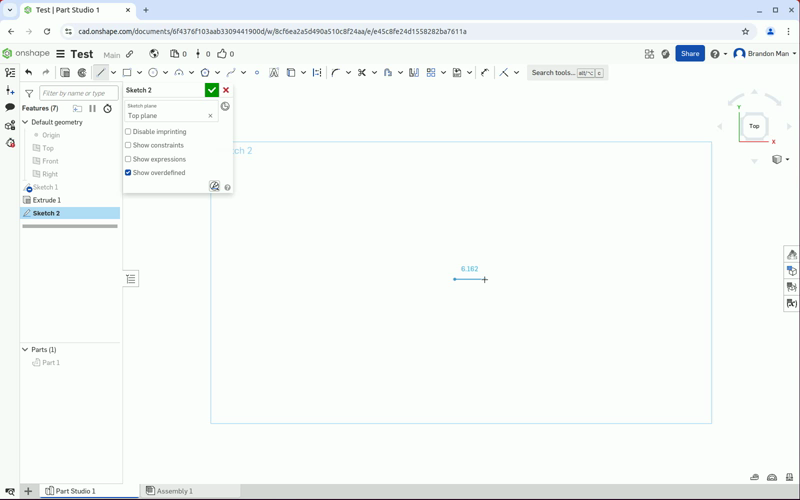
mouse_move(463, 279)
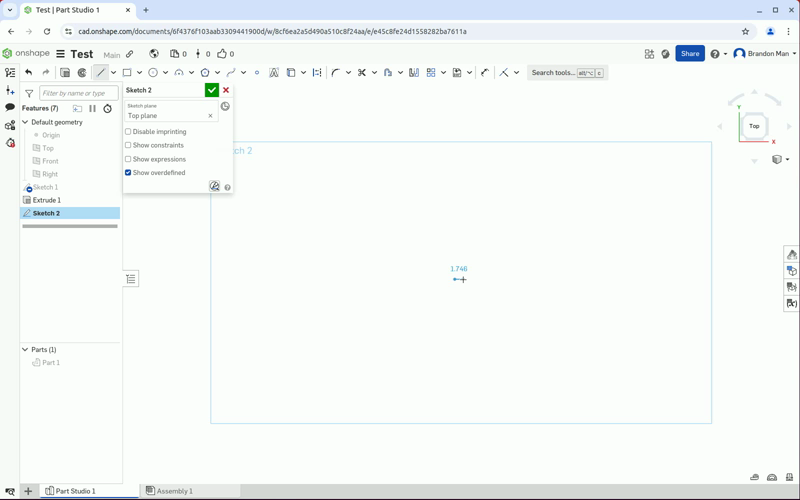
click(463, 279)
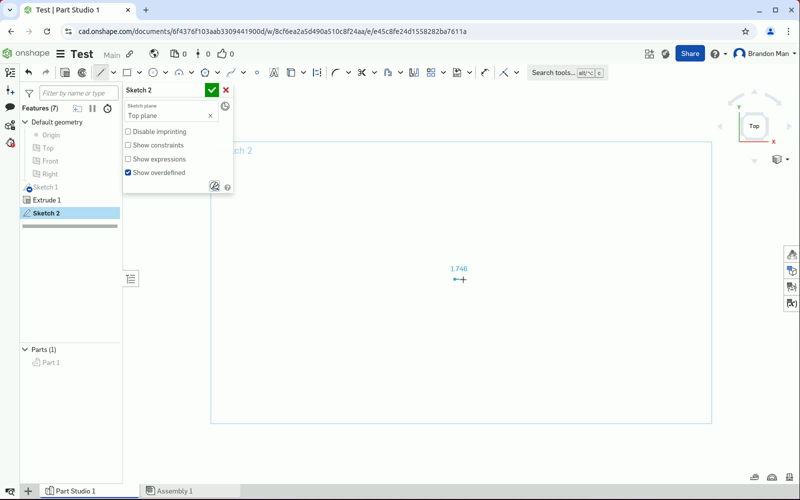
key_up(shift)
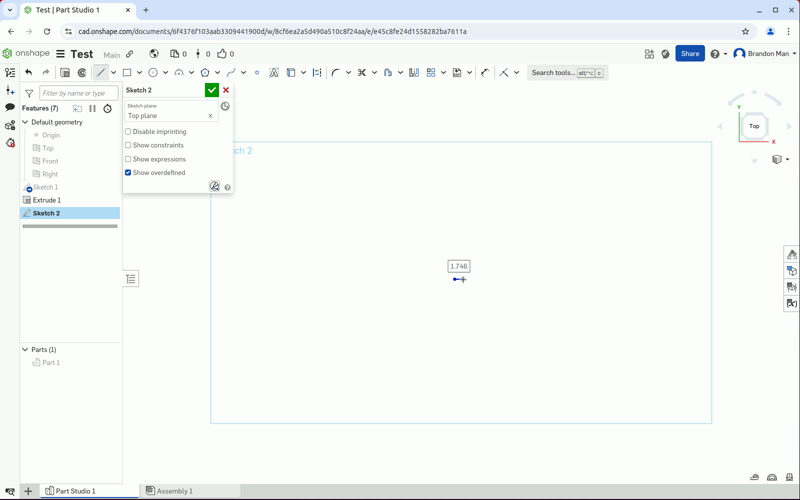
key_down(shift)
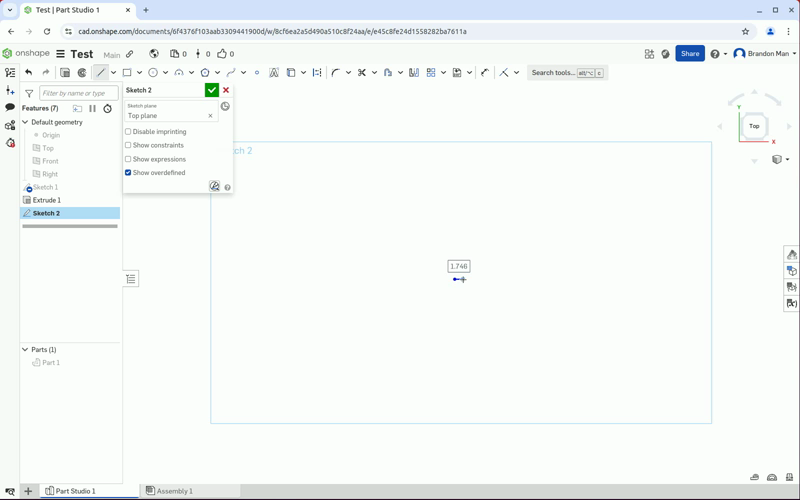
mouse_move(493, 279)
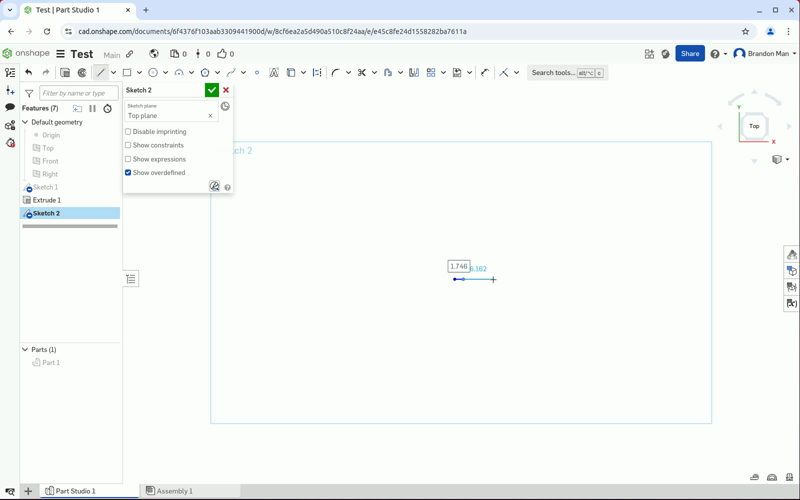
mouse_move(463, 275)
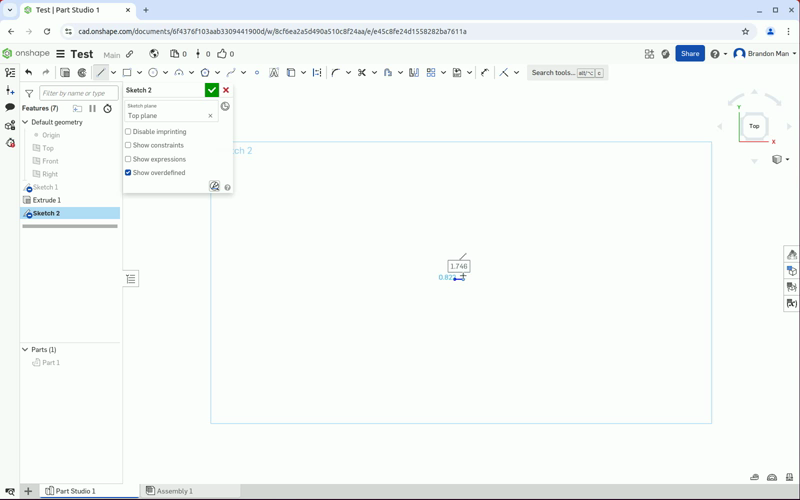
scroll(6)
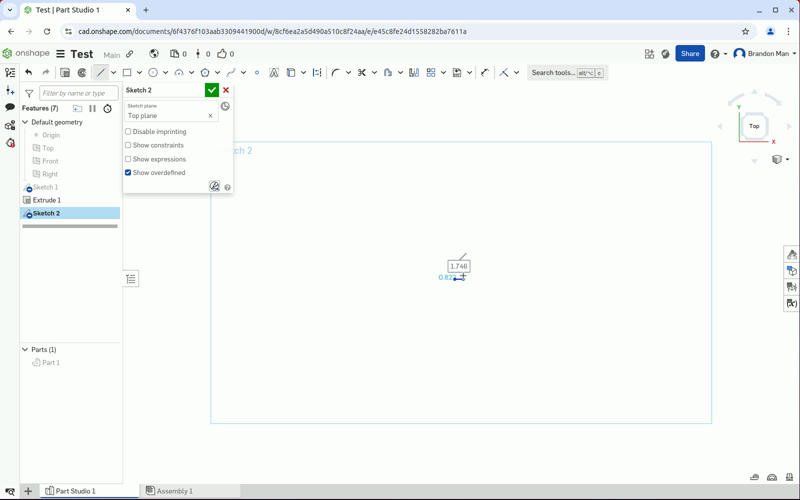
scroll(6)
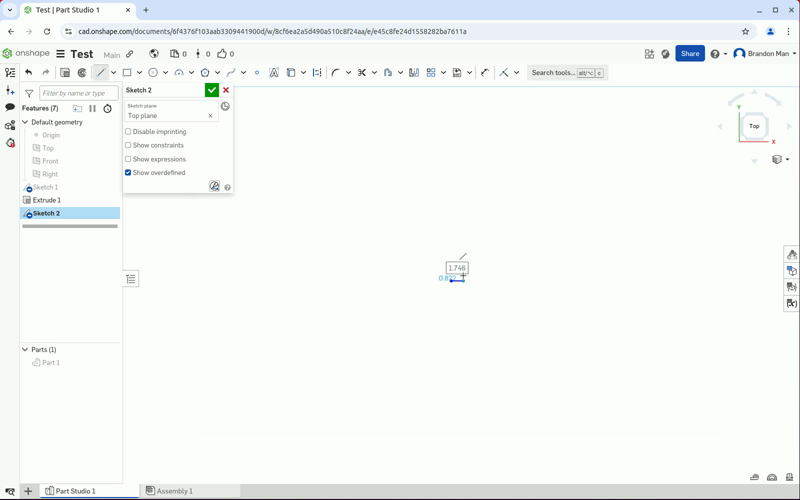
scroll(6)
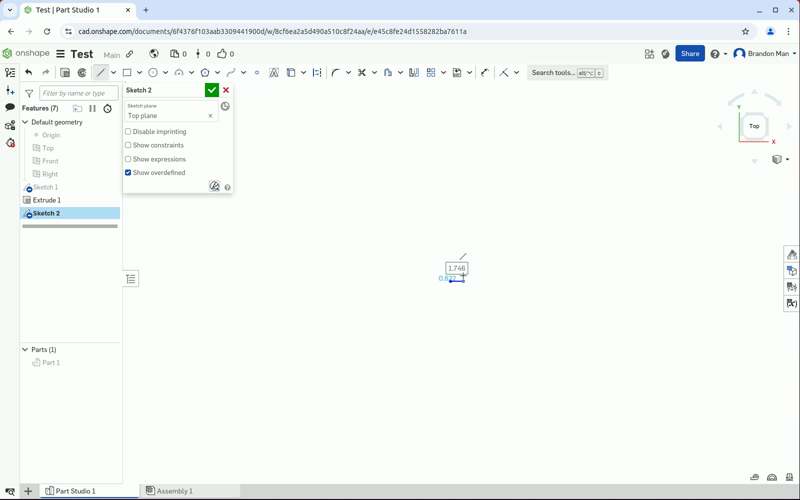
scroll(6)
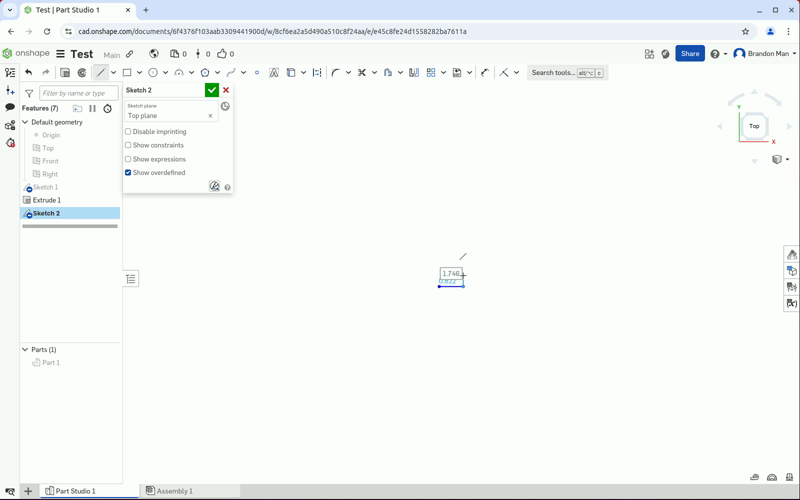
scroll(6)
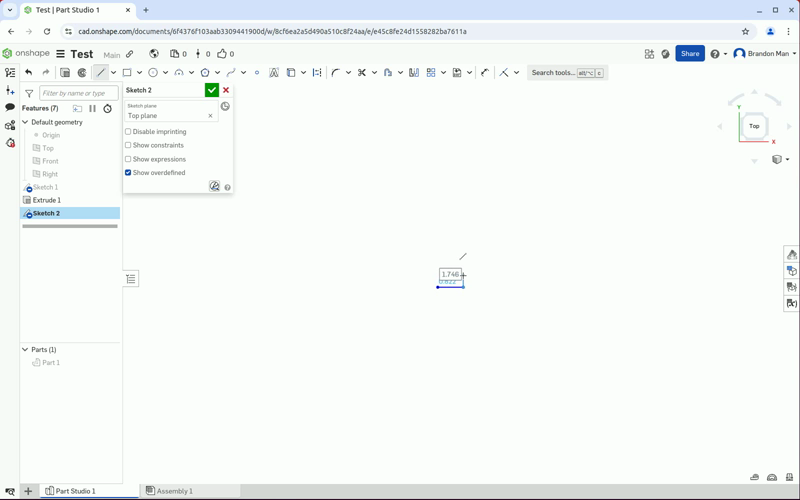
scroll(6)
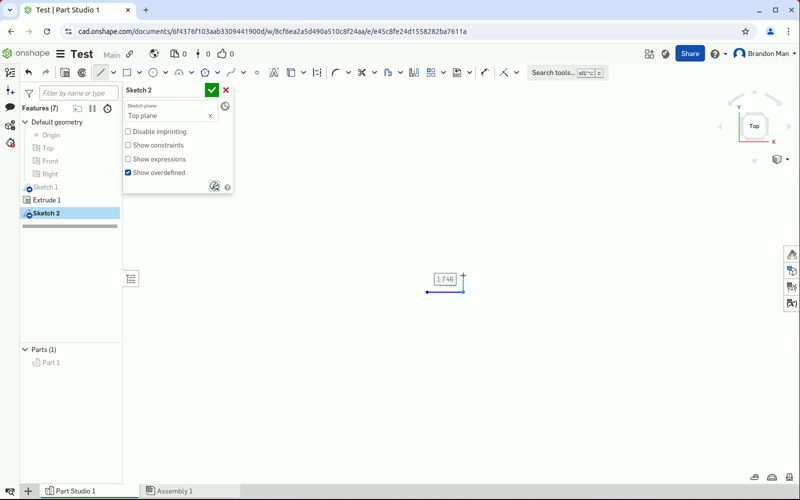
scroll(6)
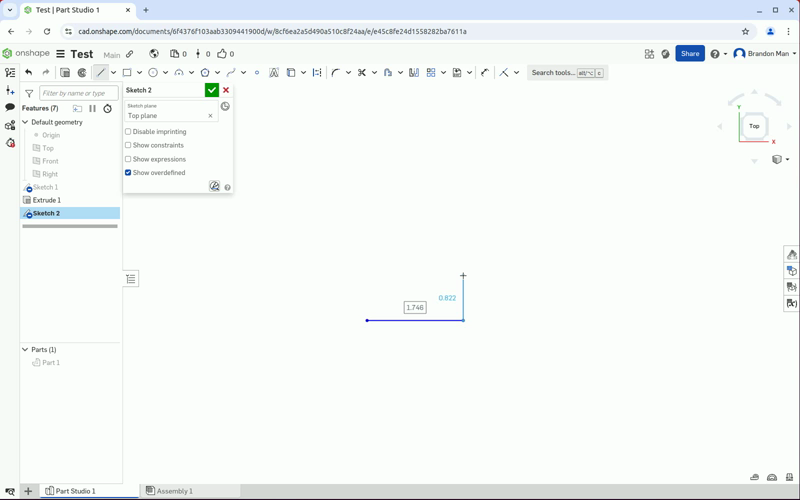
click(463, 275)
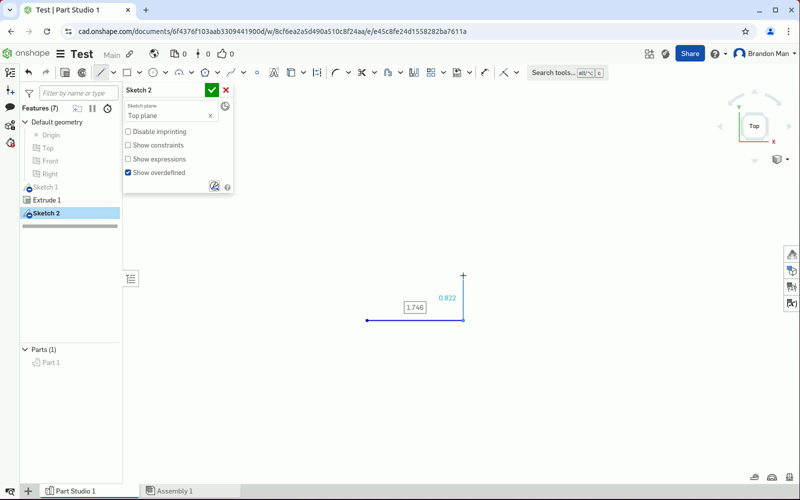
scroll(-6)
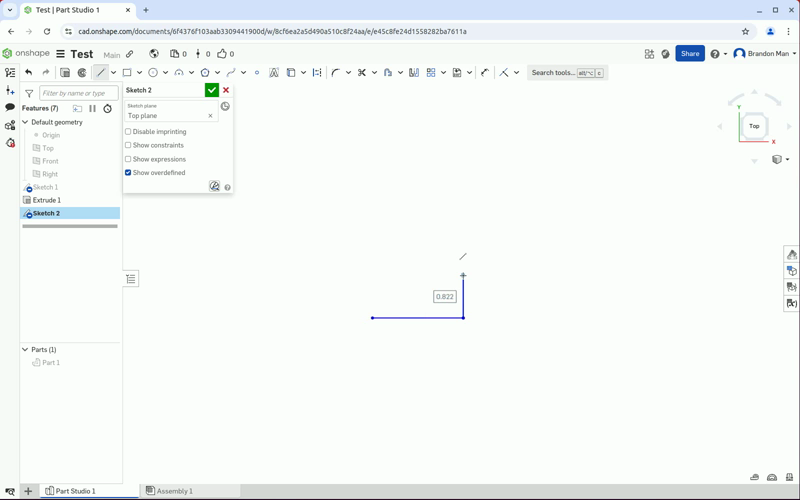
scroll(-6)
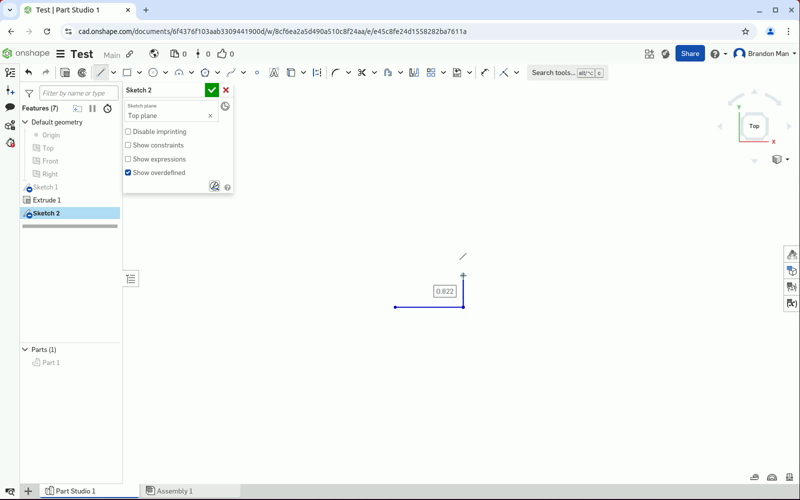
scroll(-6)
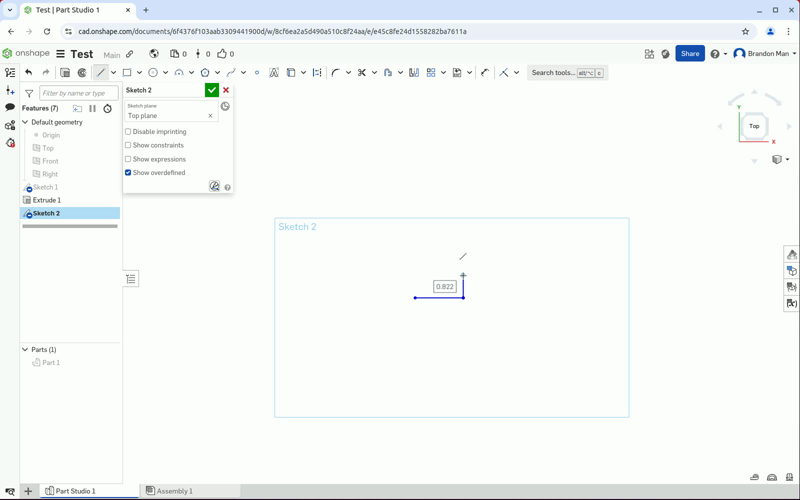
scroll(-6)
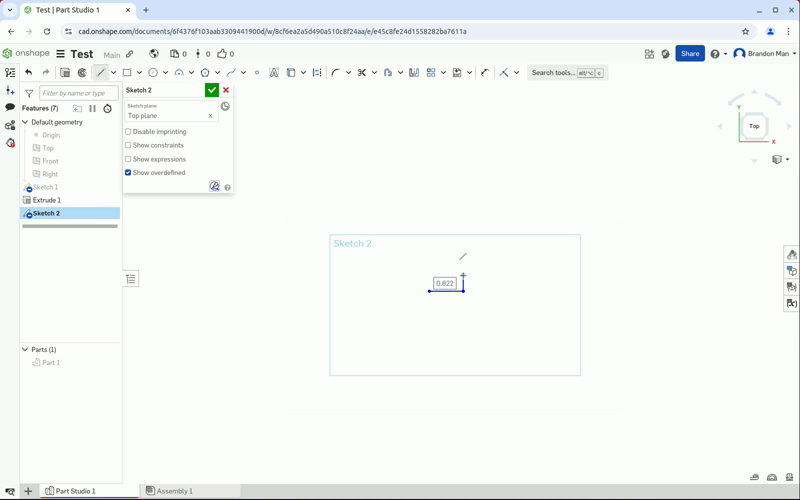
scroll(-6)
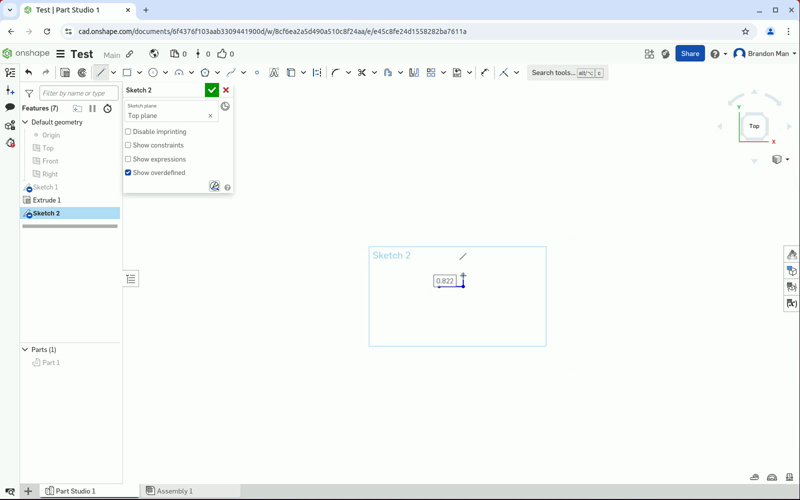
scroll(-6)
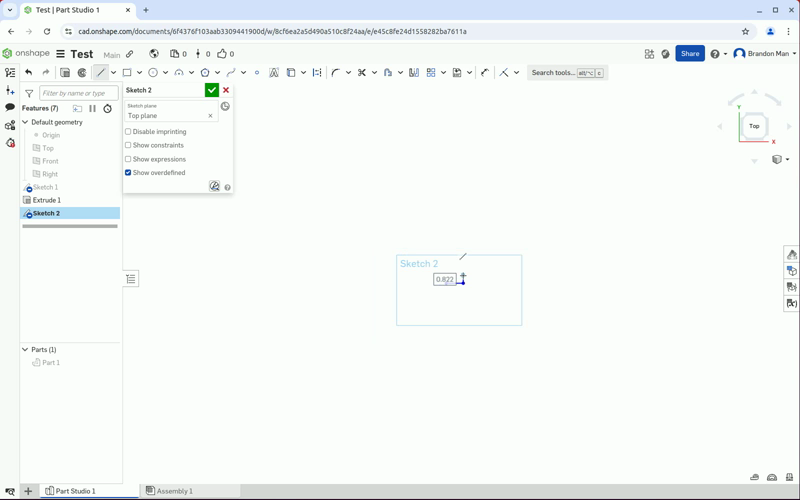
scroll(-6)
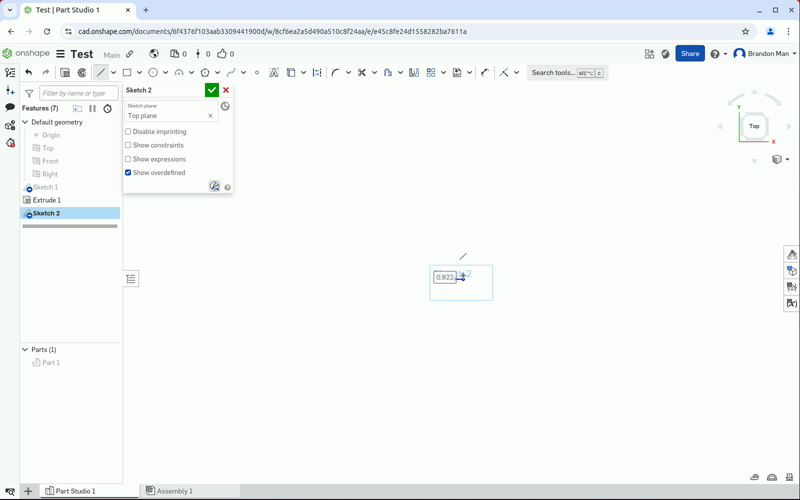
key_up(shift)
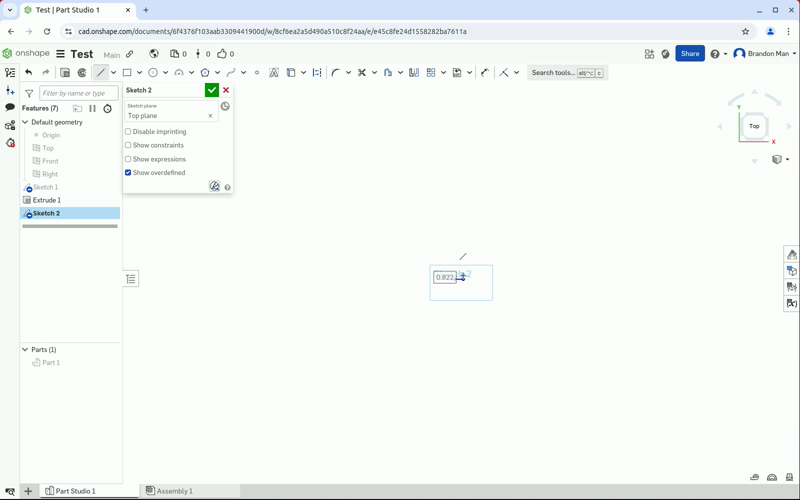
key_down(shift)
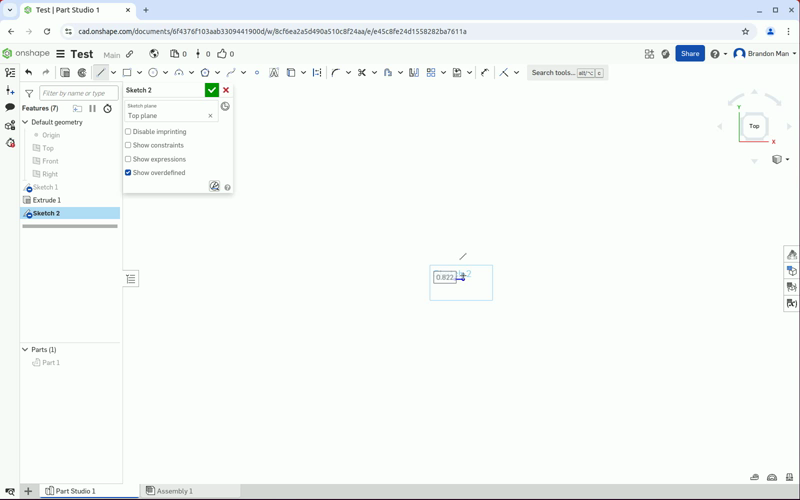
mouse_move(493, 275)
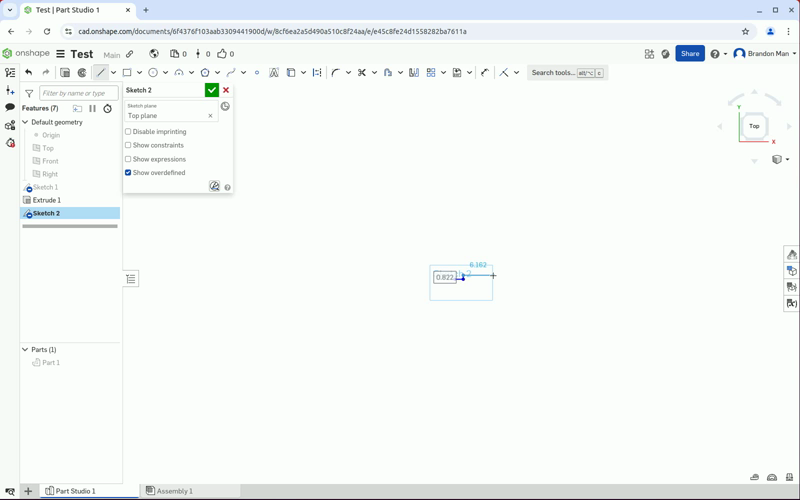
mouse_move(454, 275)
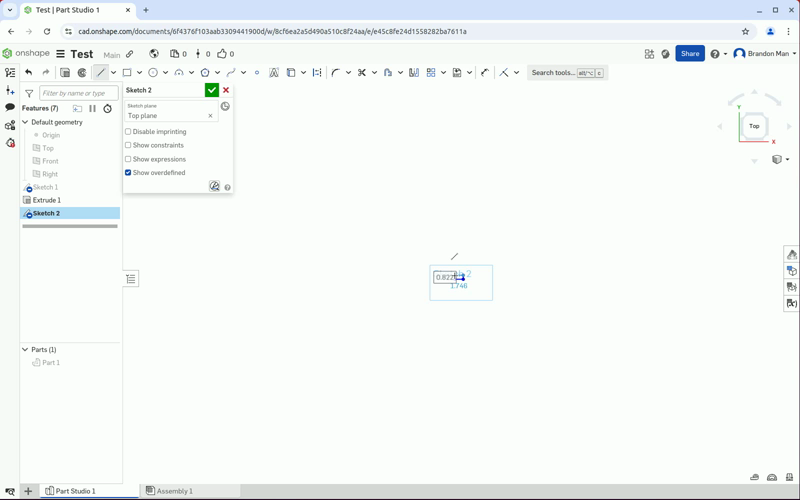
scroll(6)
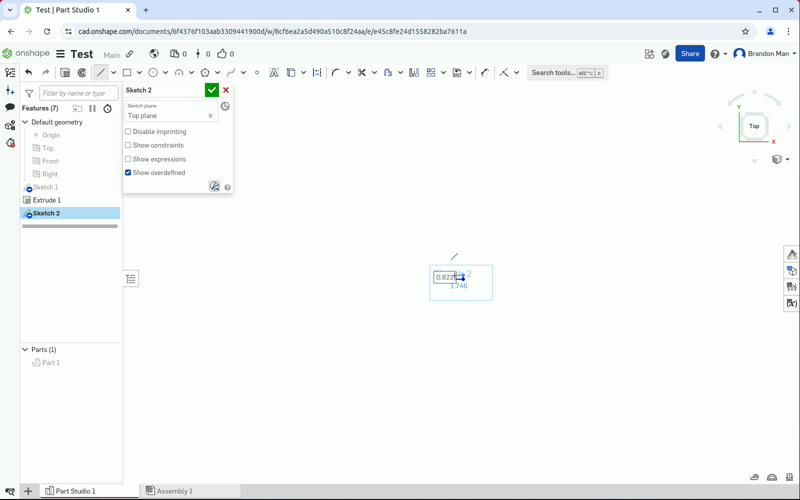
scroll(6)
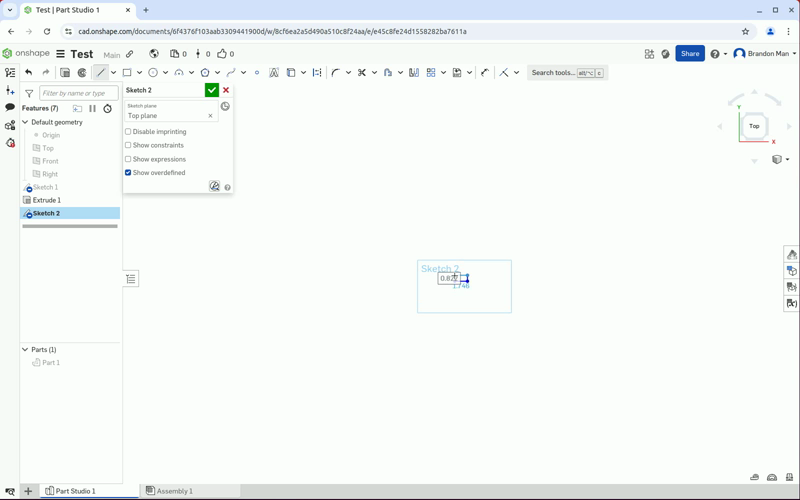
scroll(6)
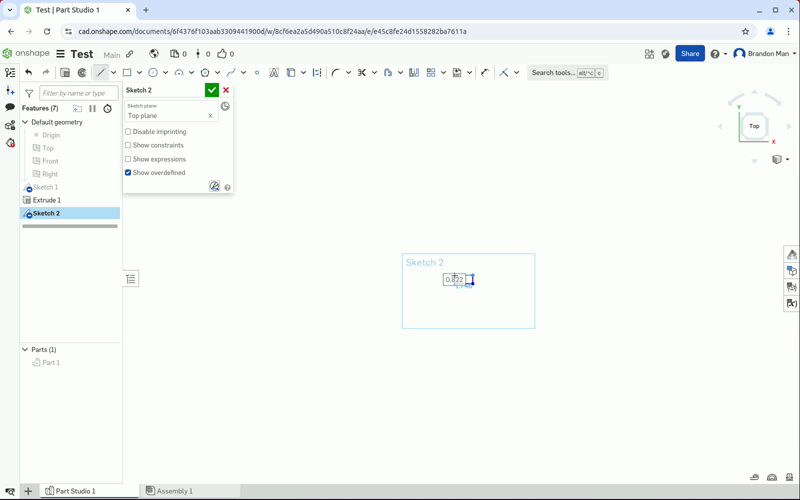
scroll(6)
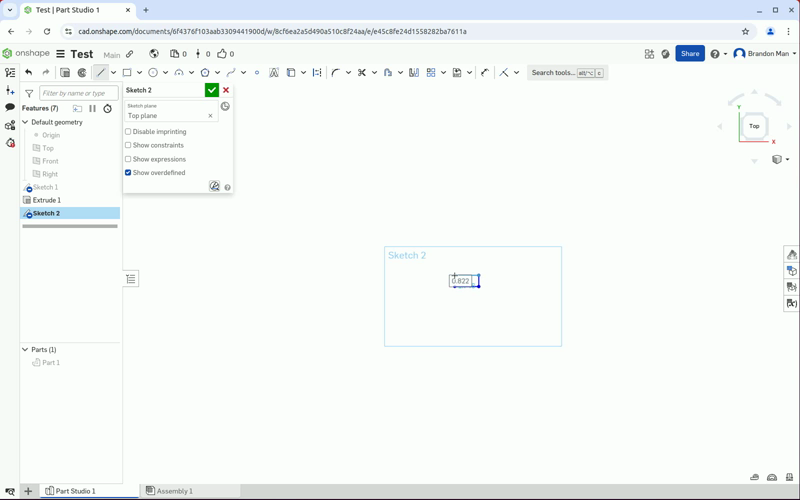
scroll(6)
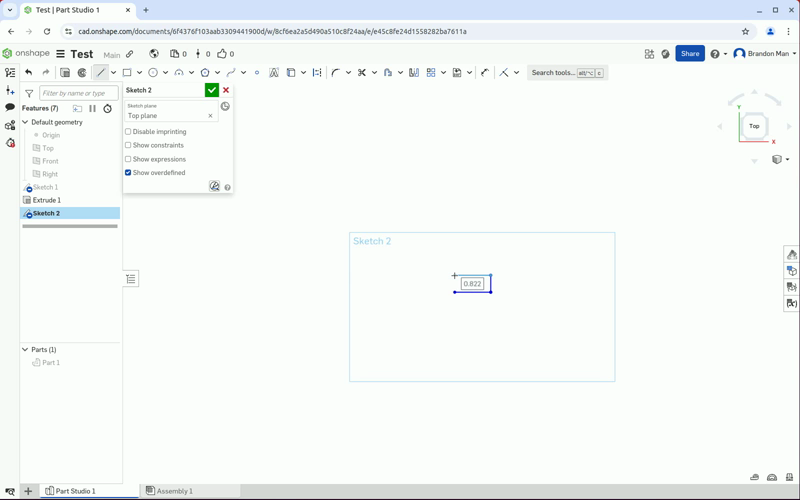
scroll(6)
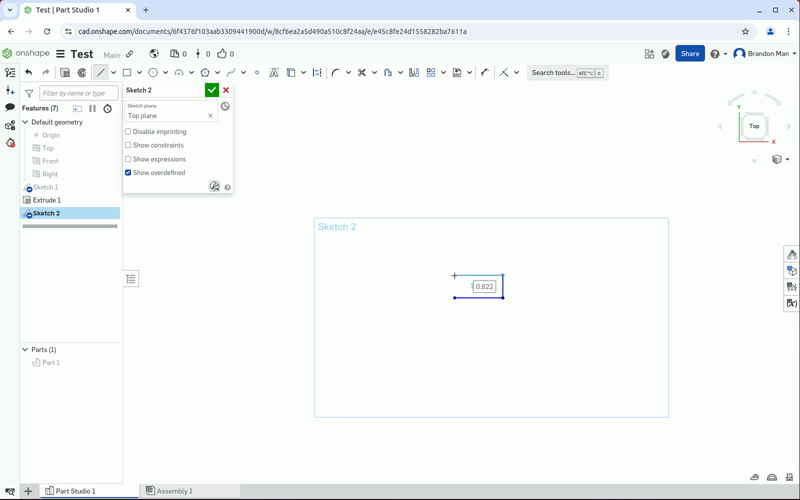
scroll(6)
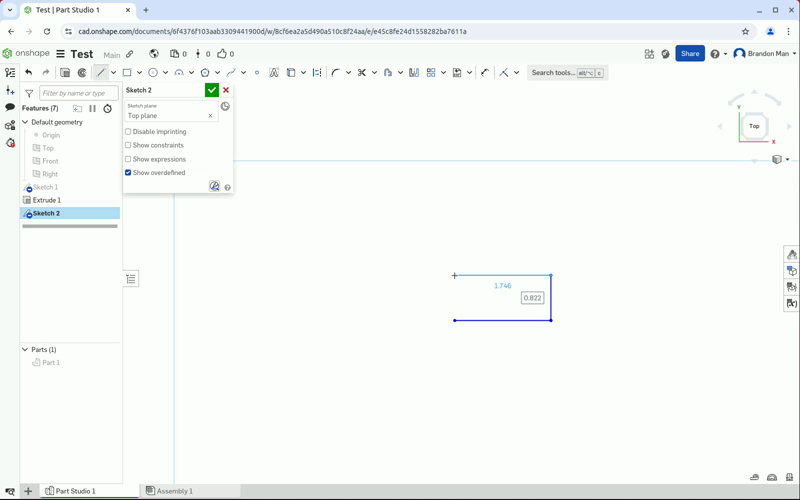
click(454, 275)
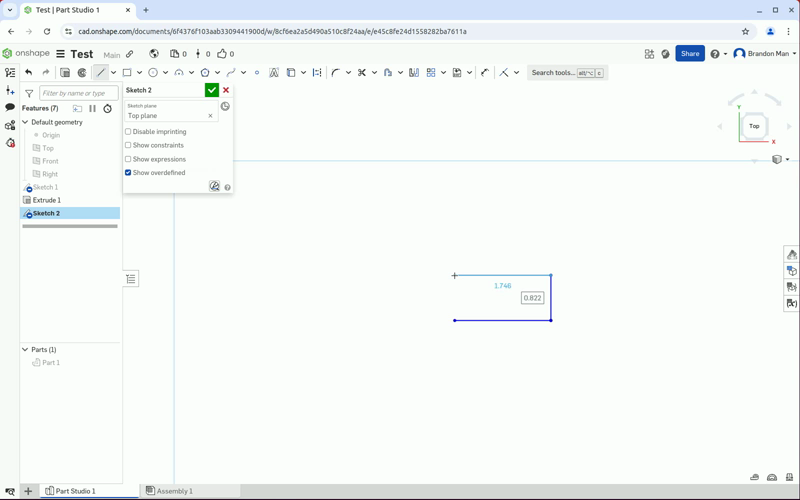
scroll(-6)
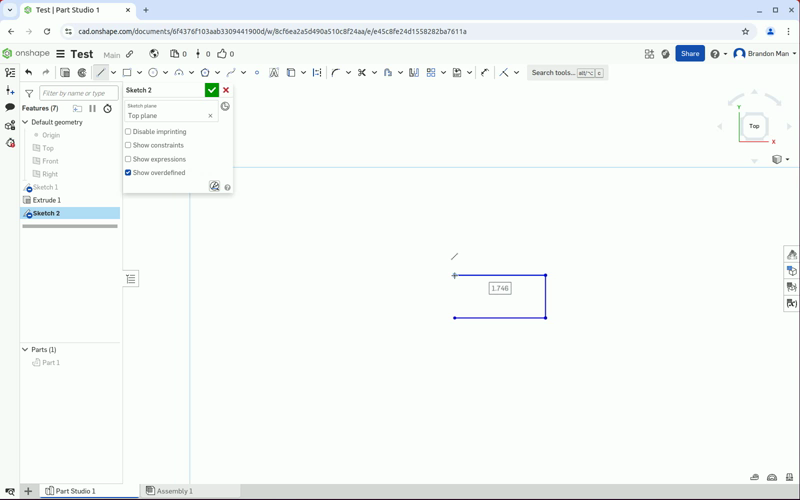
scroll(-6)
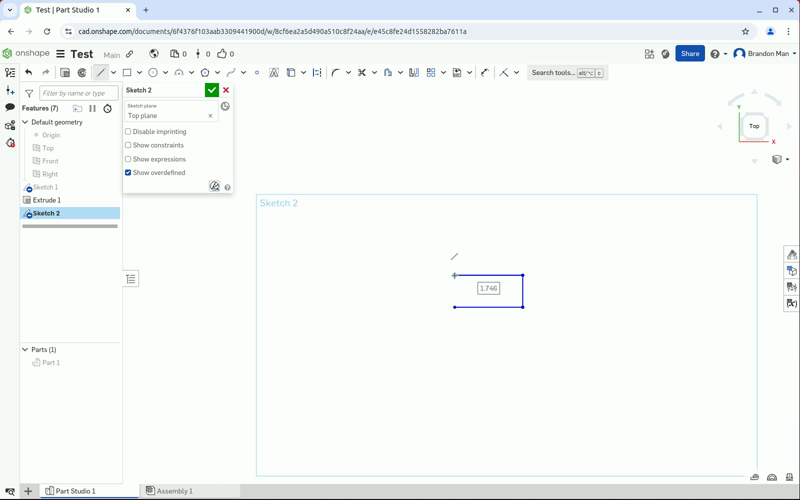
scroll(-6)
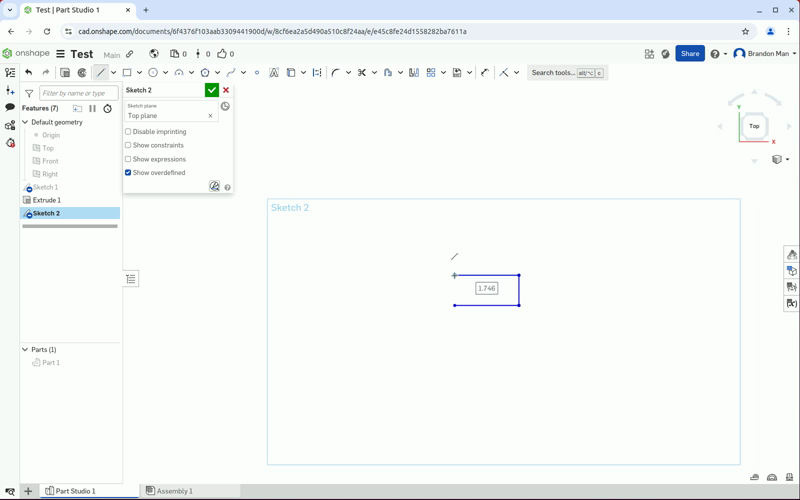
scroll(-6)
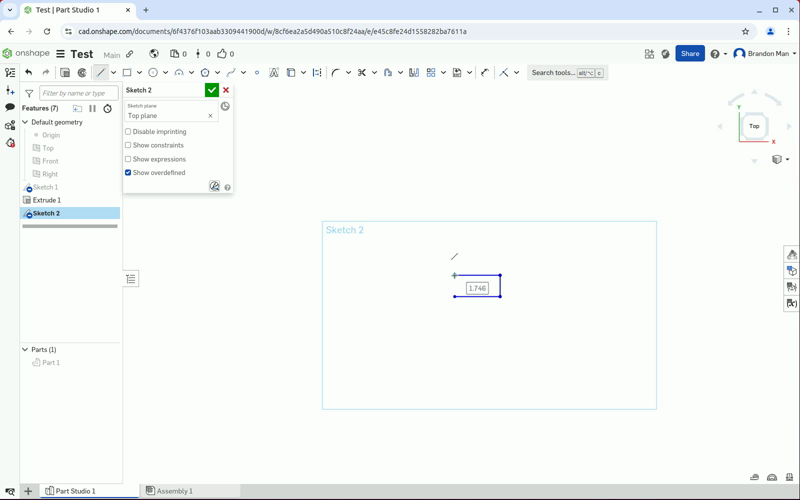
scroll(-6)
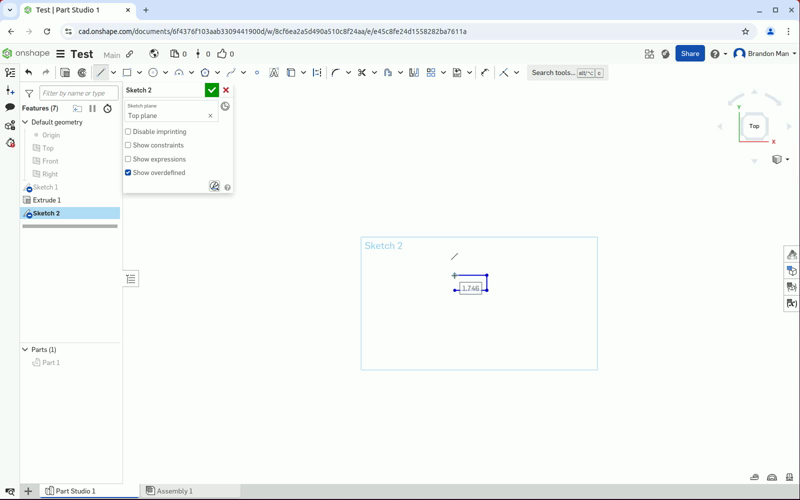
scroll(-6)
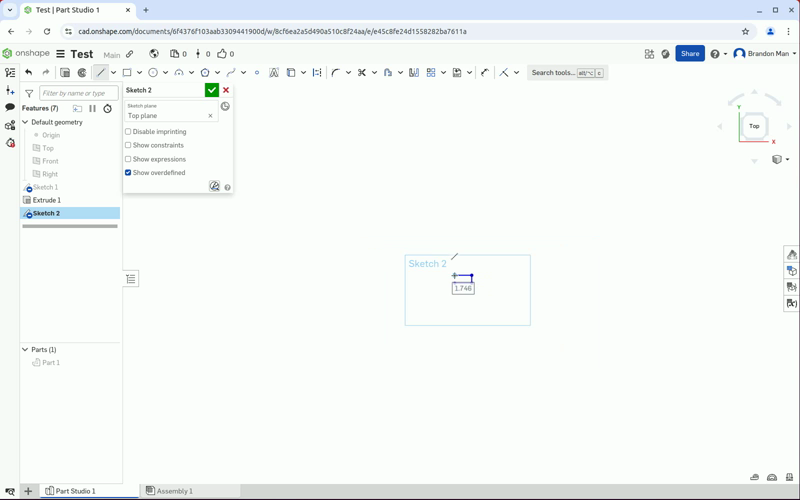
scroll(-6)
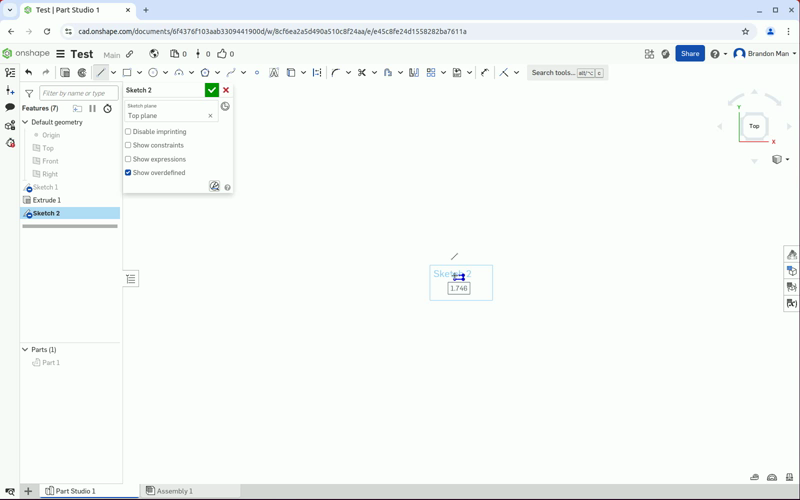
key_up(shift)
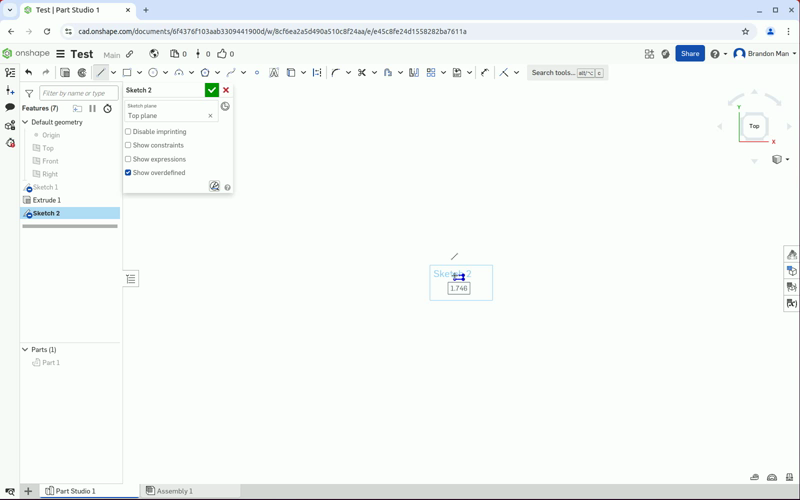
mouse_move(484, 275)
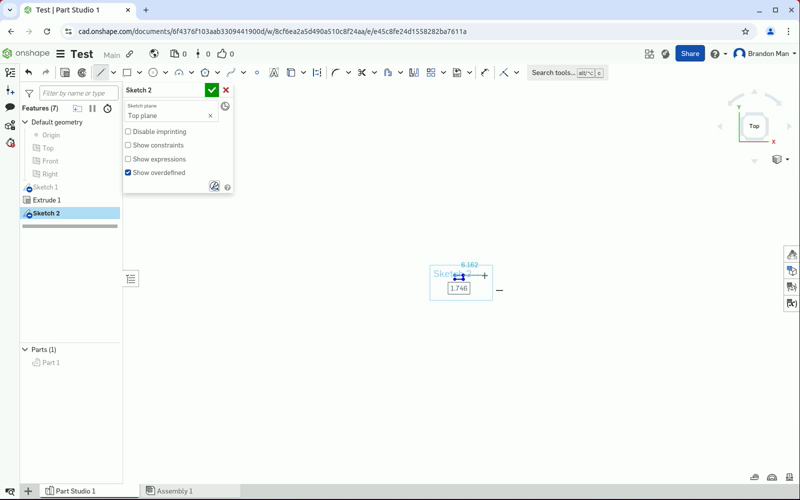
key_down(shift)
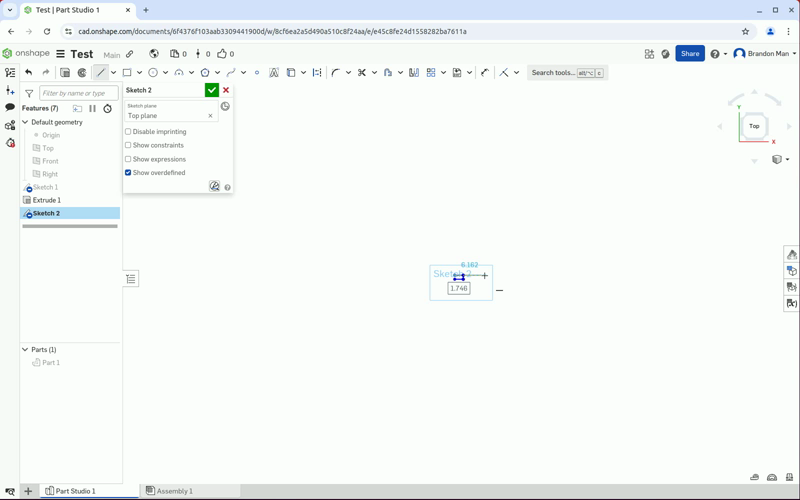
mouse_move(454, 279)
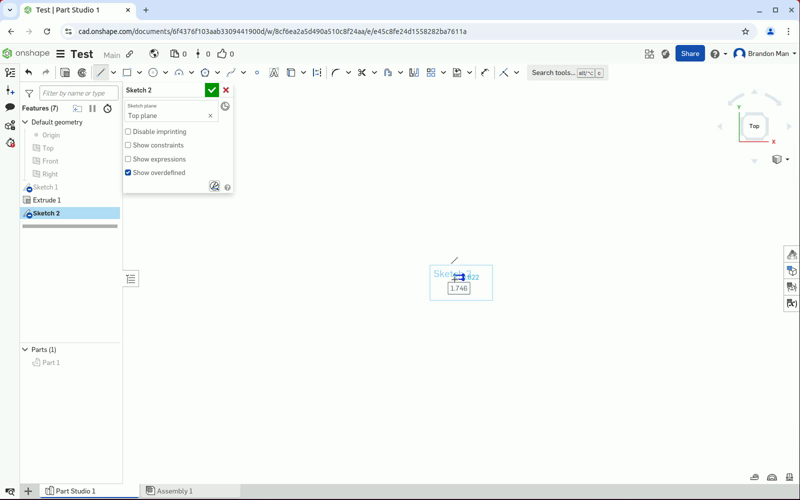
scroll(6)
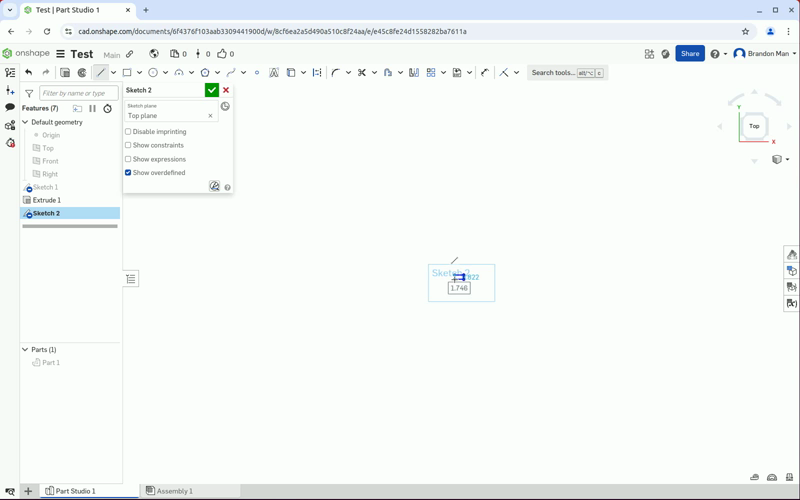
scroll(6)
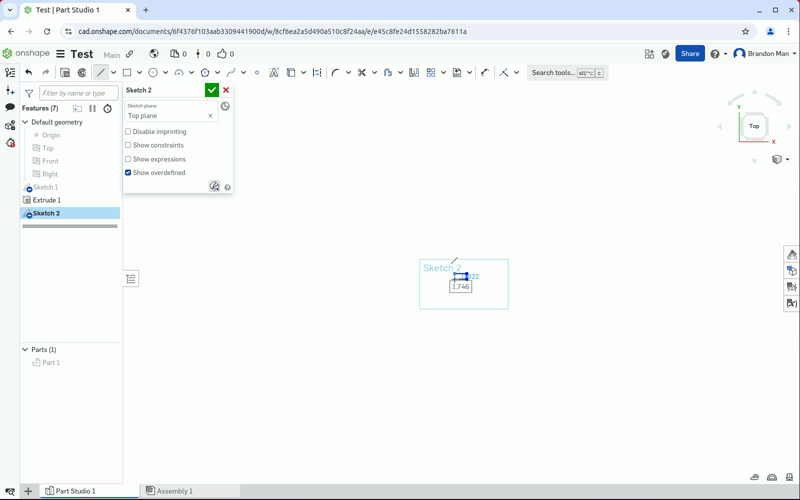
scroll(6)
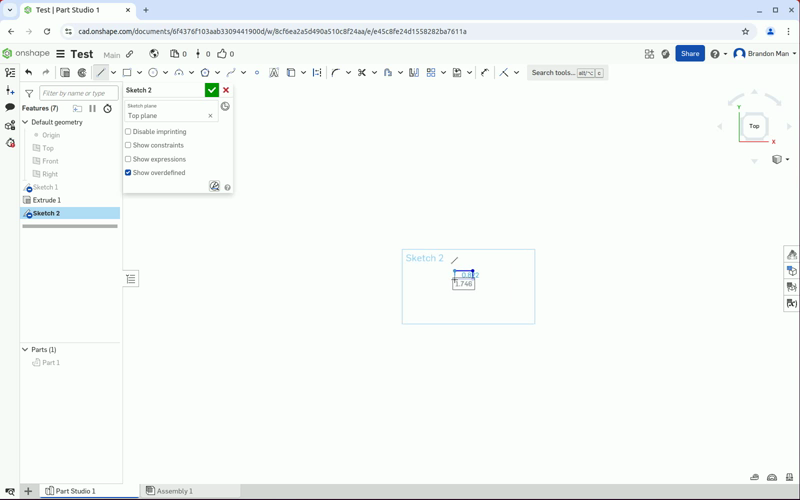
scroll(6)
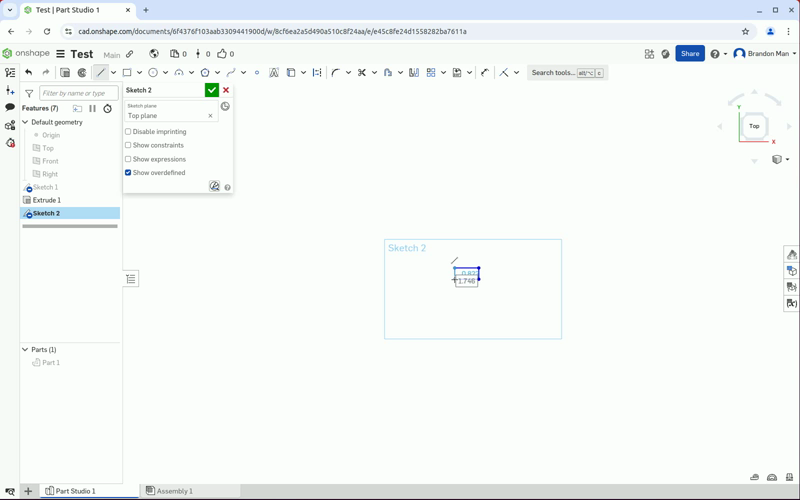
scroll(6)
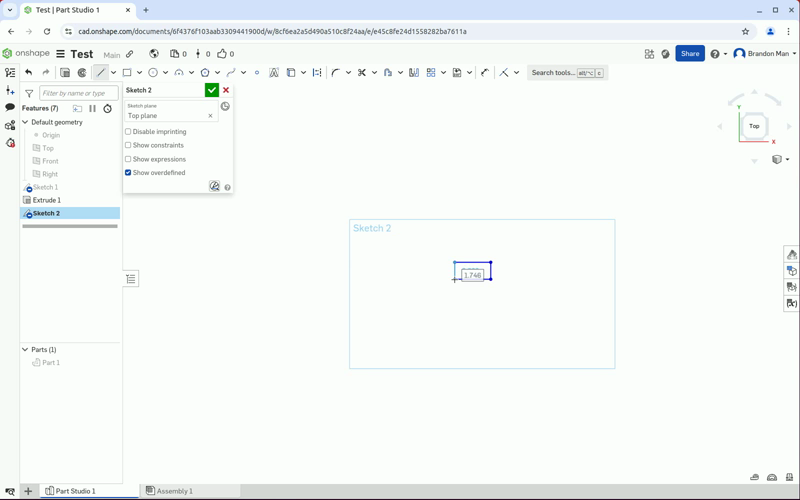
scroll(6)
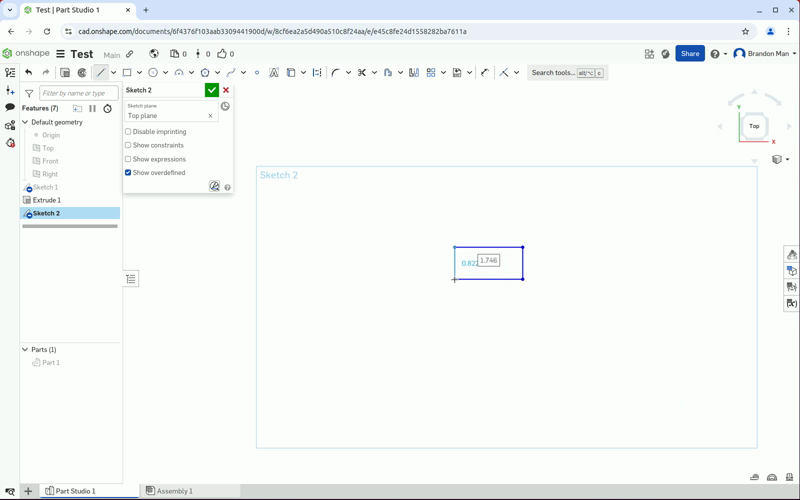
scroll(6)
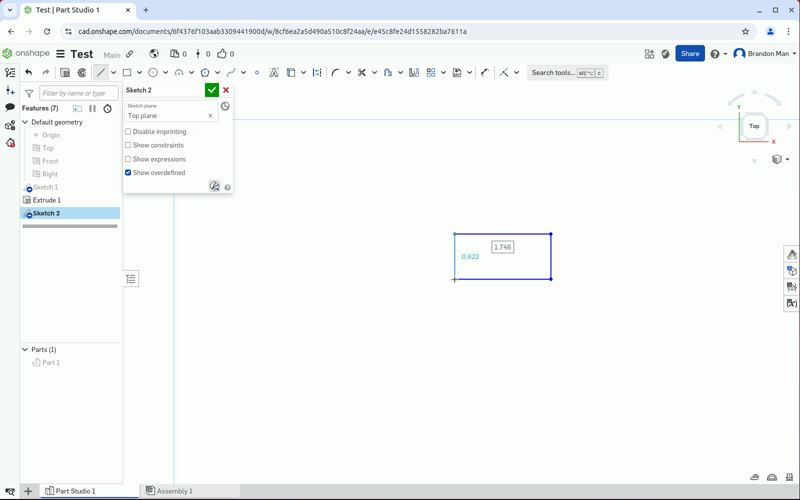
key_up(shift)
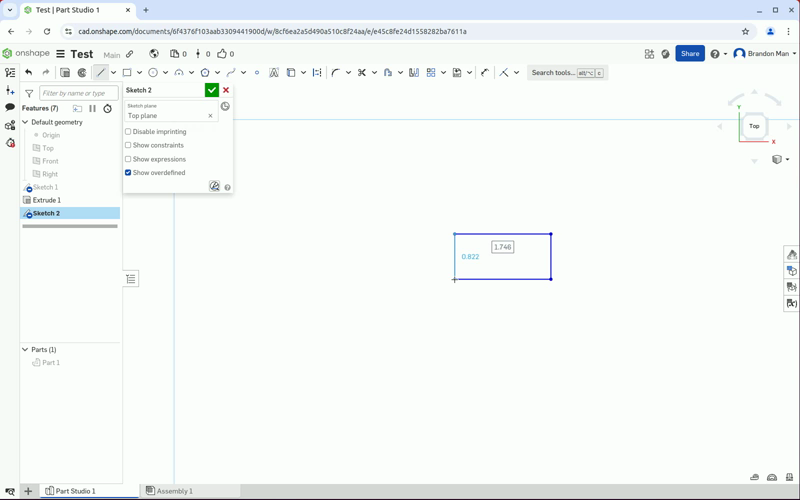
click(454, 279)
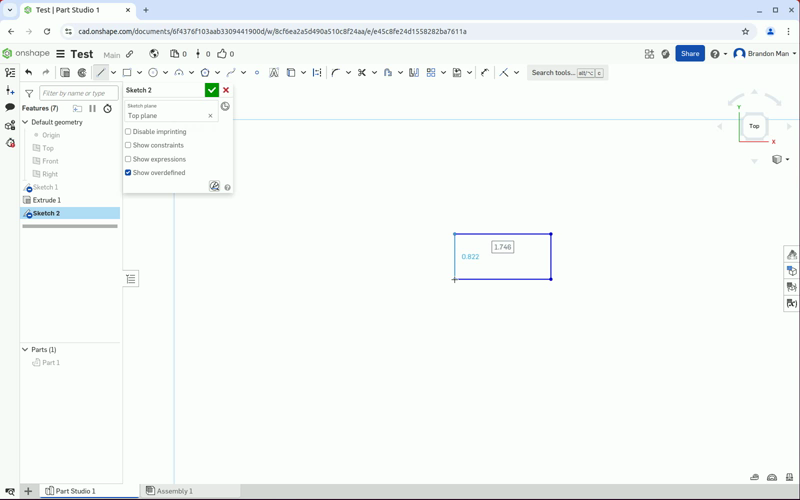
scroll(-6)
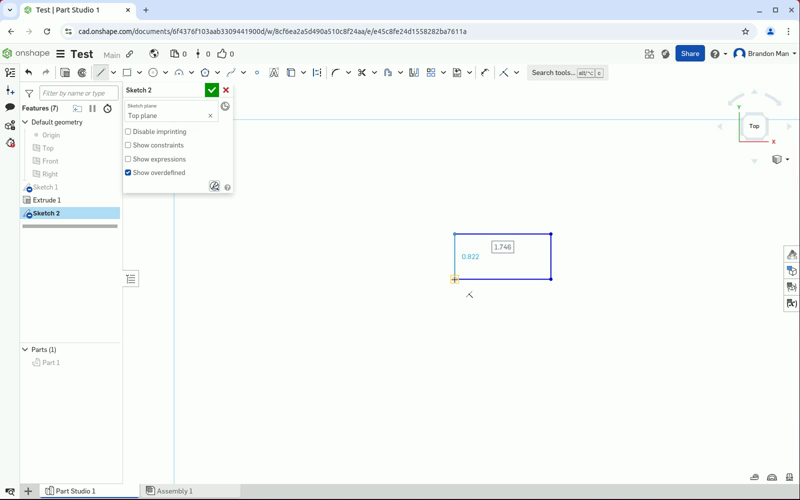
scroll(-6)
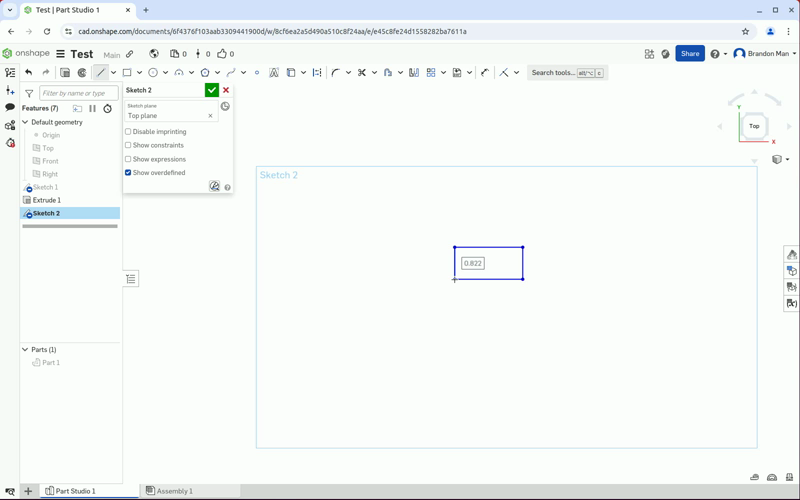
scroll(-6)
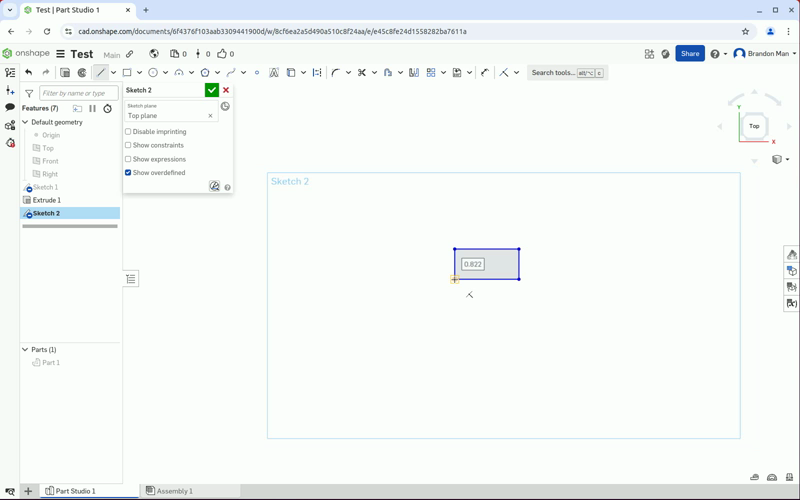
scroll(-6)
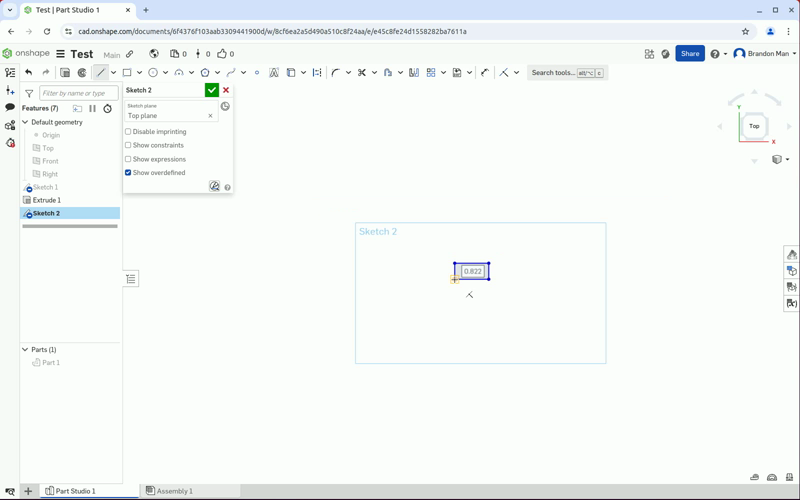
scroll(-6)
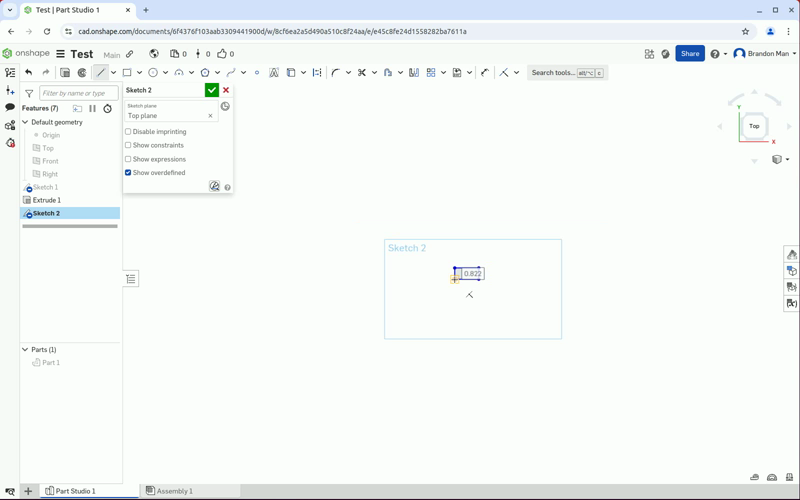
scroll(-6)
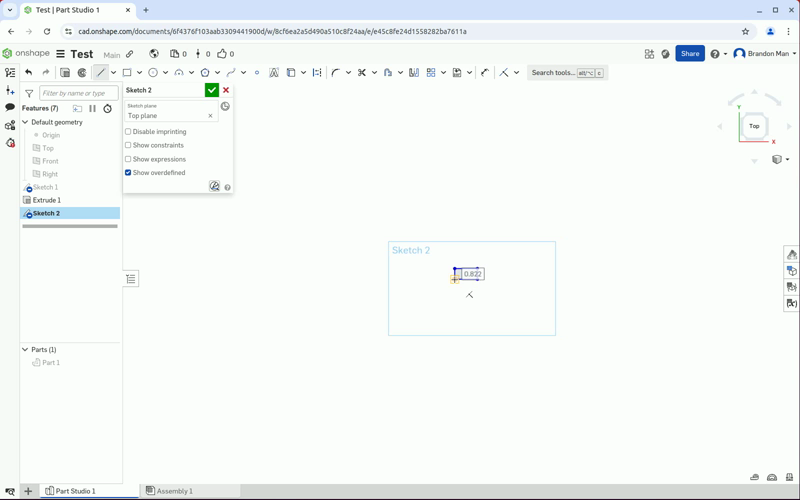
scroll(-6)
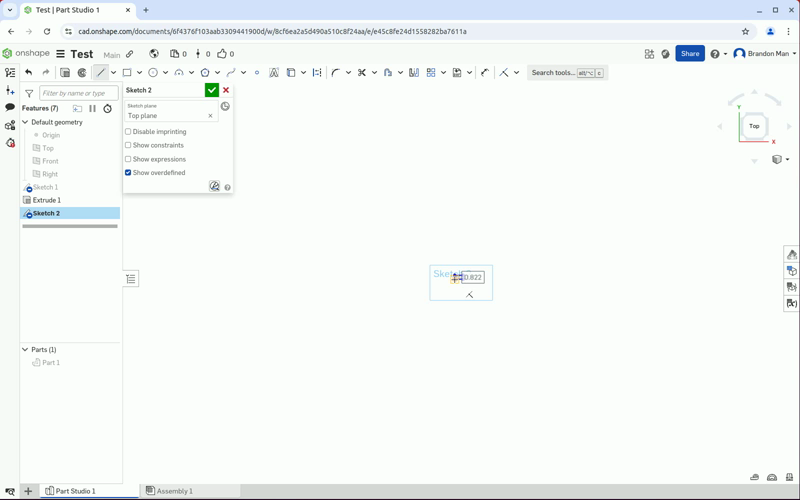
key(esc)
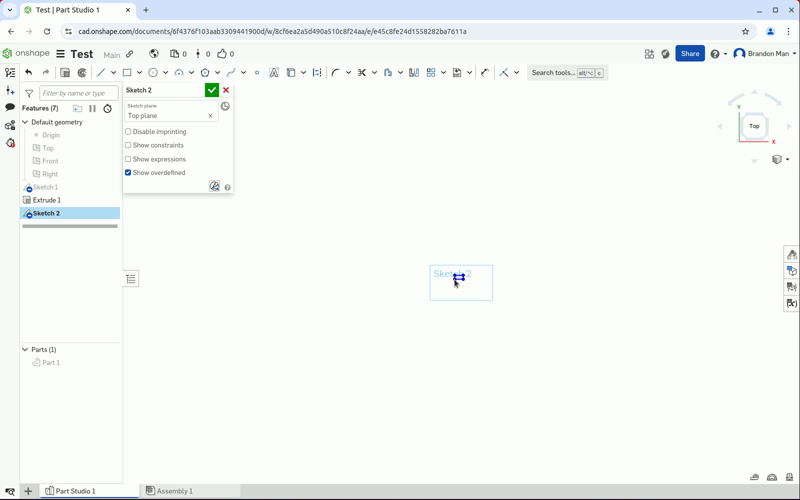
key(l)
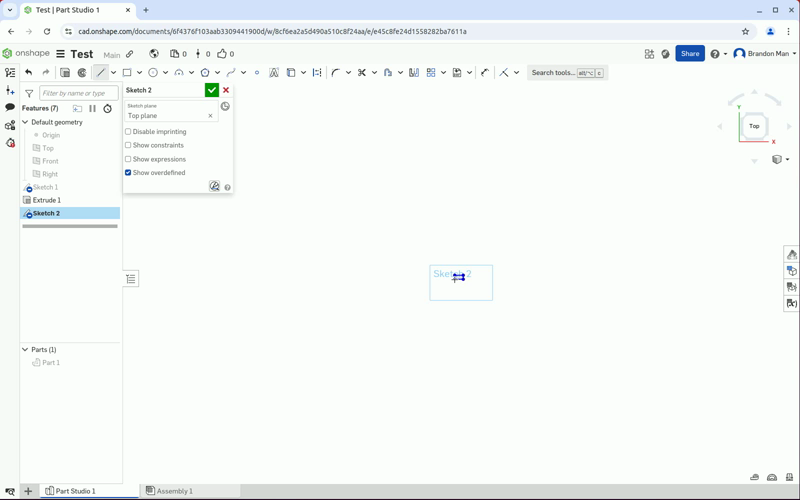
key_down(shift)
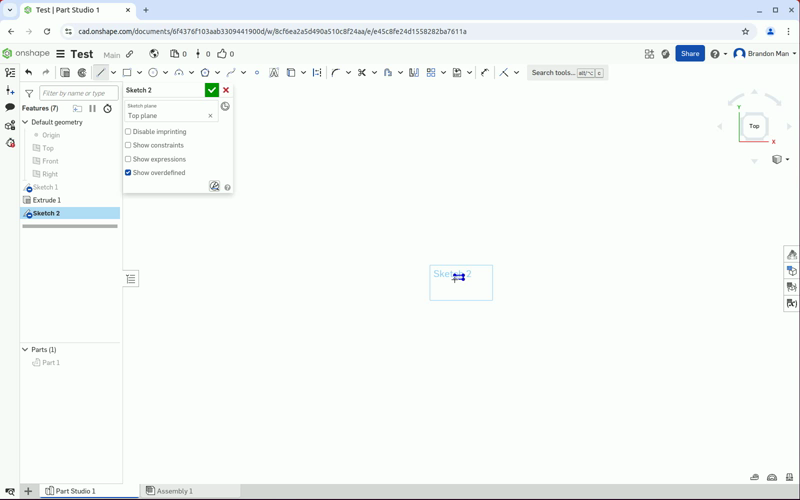
mouse_move(455, 279)
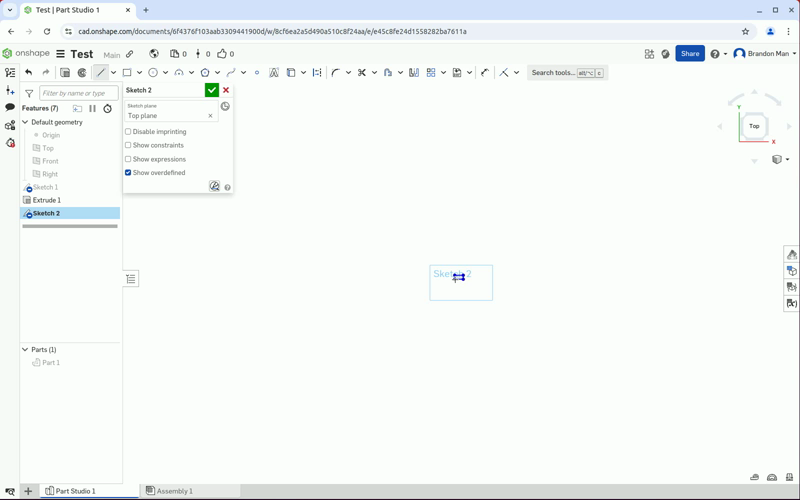
scroll(6)
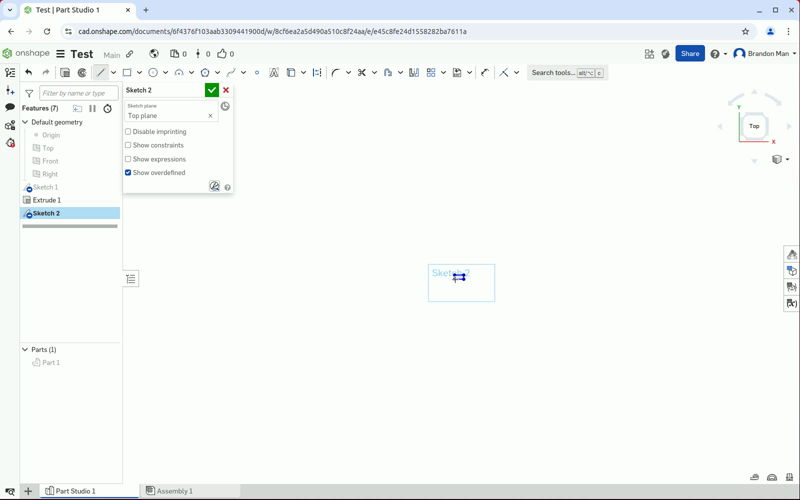
scroll(6)
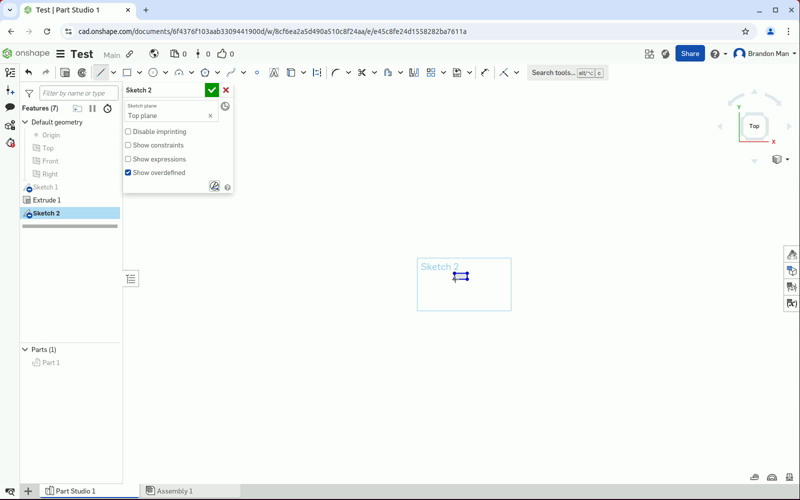
scroll(6)
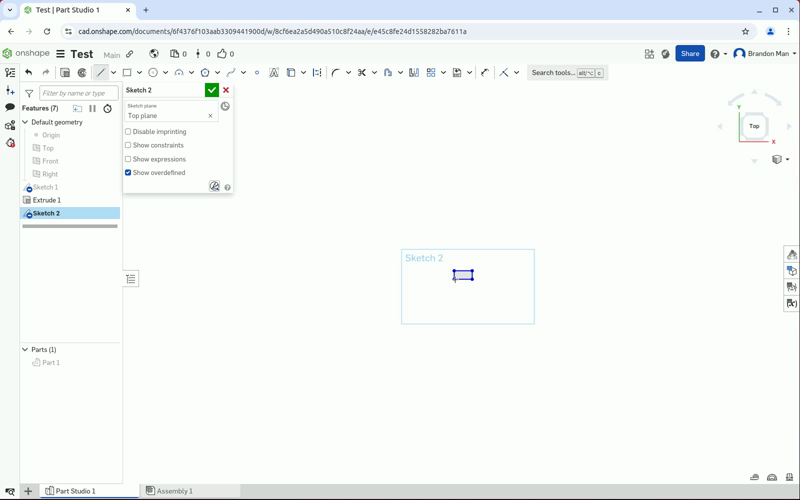
scroll(6)
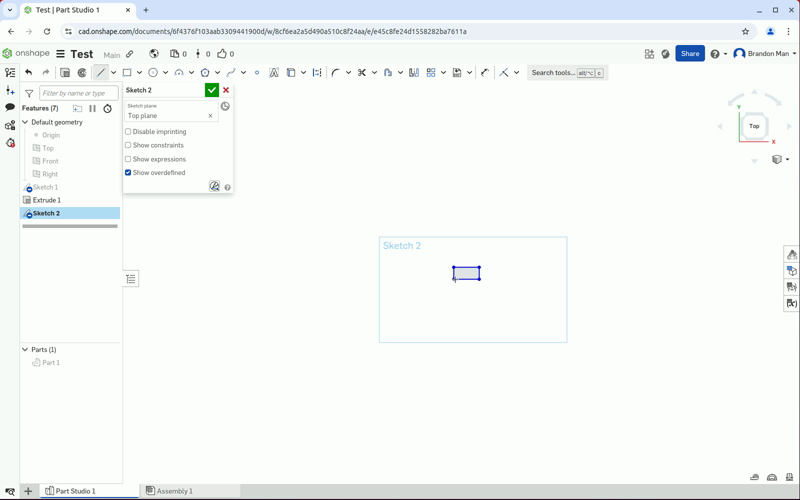
scroll(6)
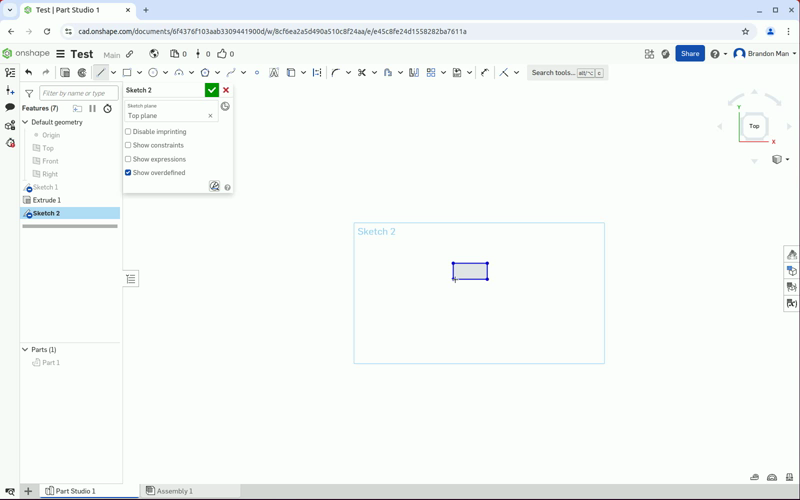
scroll(6)
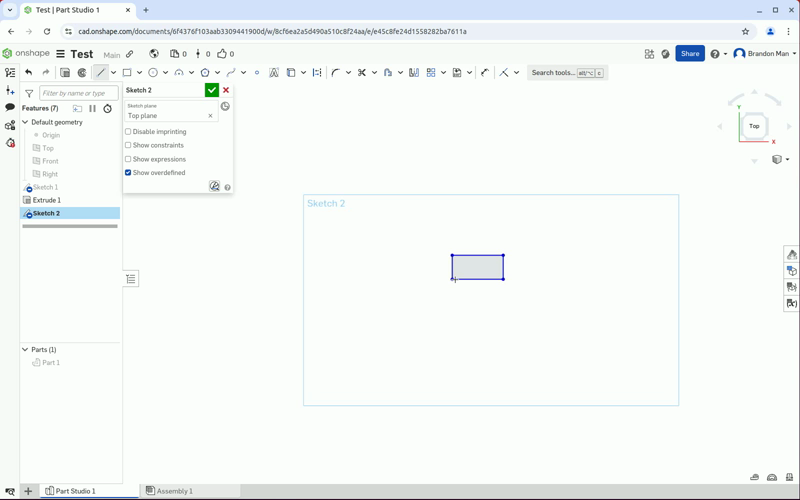
scroll(6)
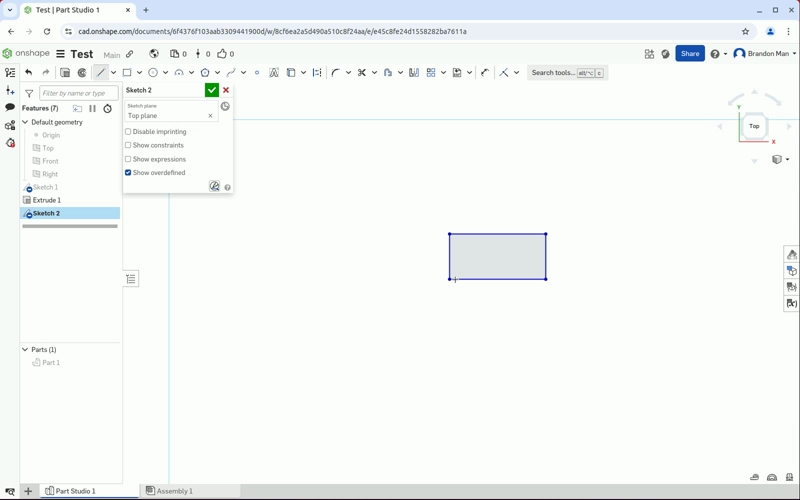
click(455, 279)
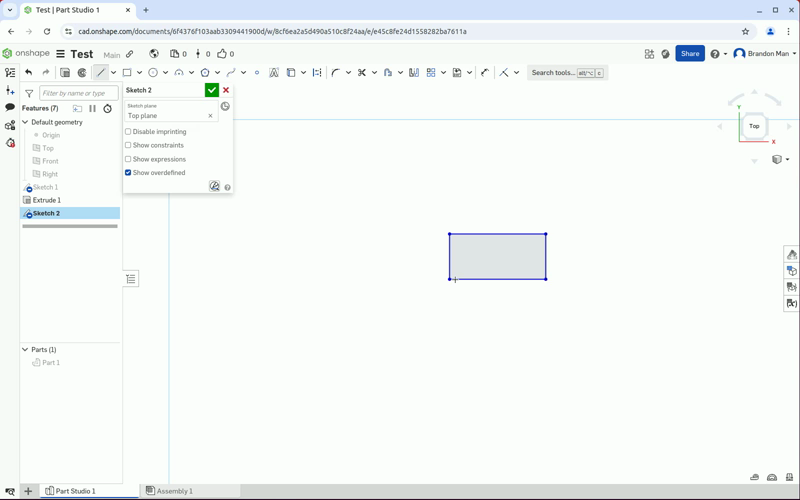
scroll(-6)
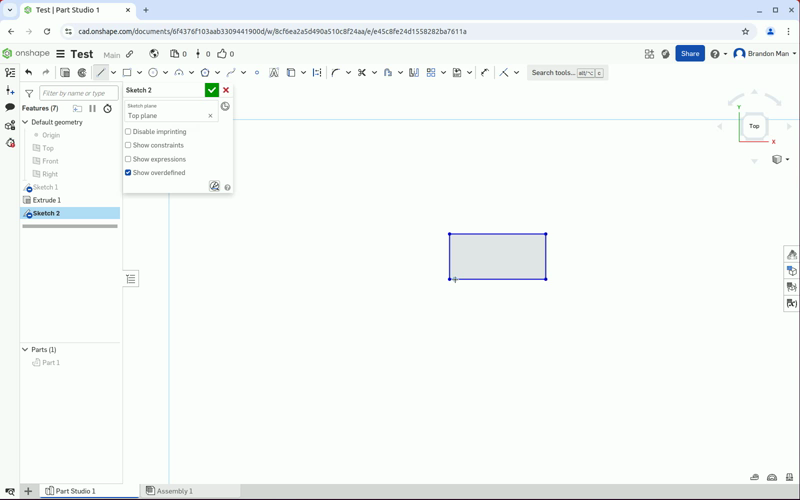
scroll(-6)
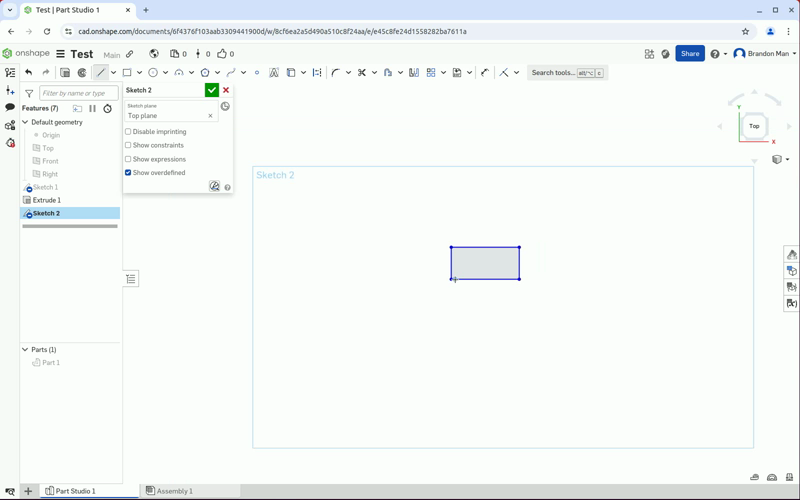
scroll(-6)
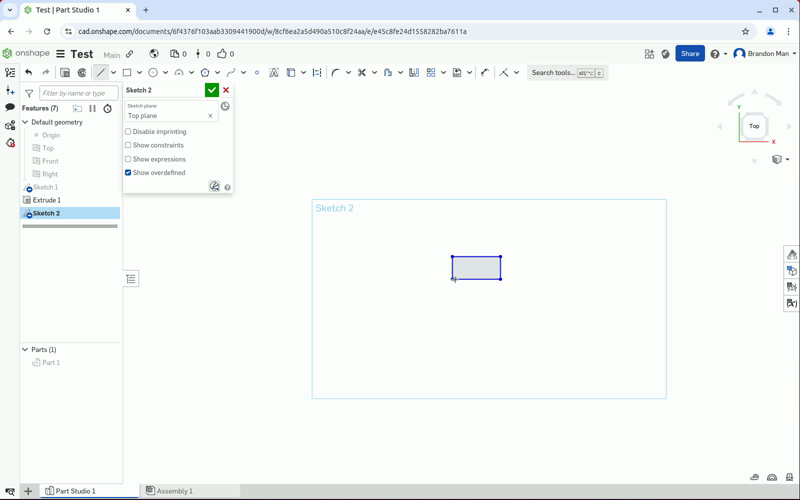
scroll(-6)
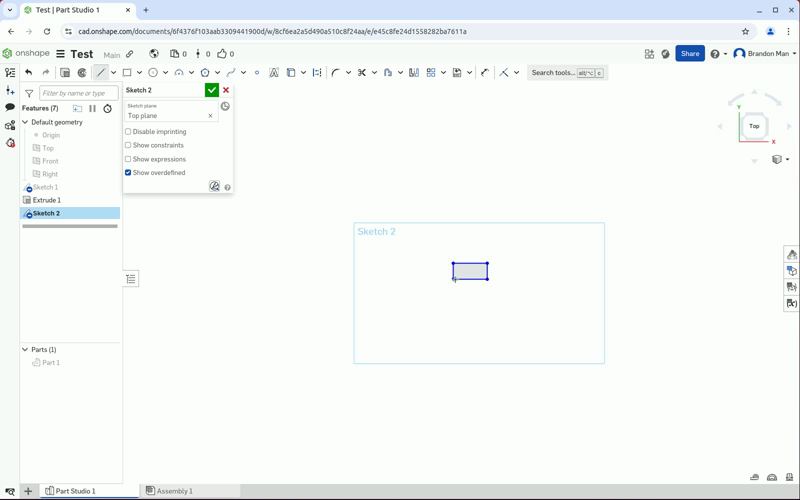
scroll(-6)
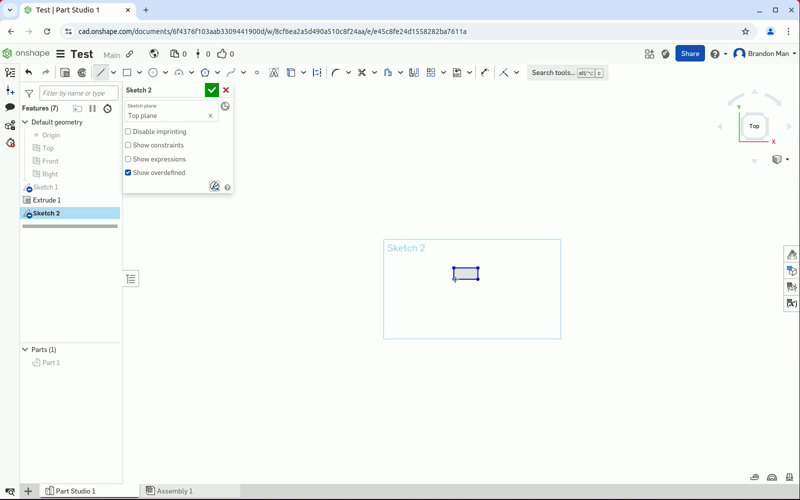
scroll(-6)
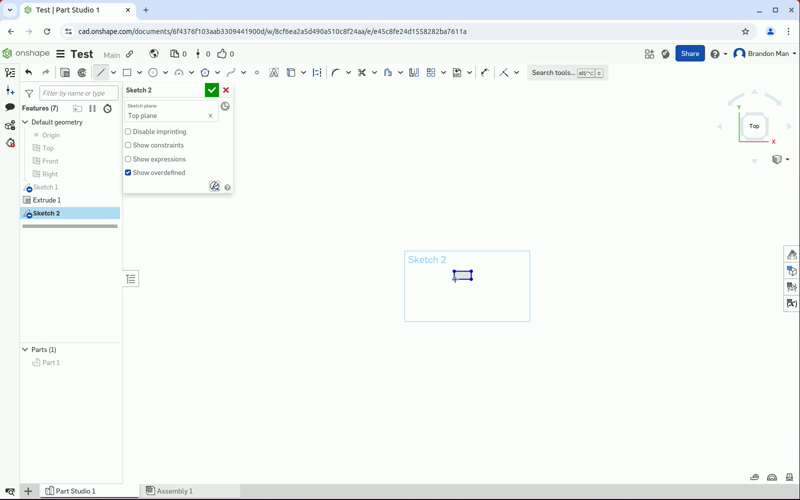
scroll(-6)
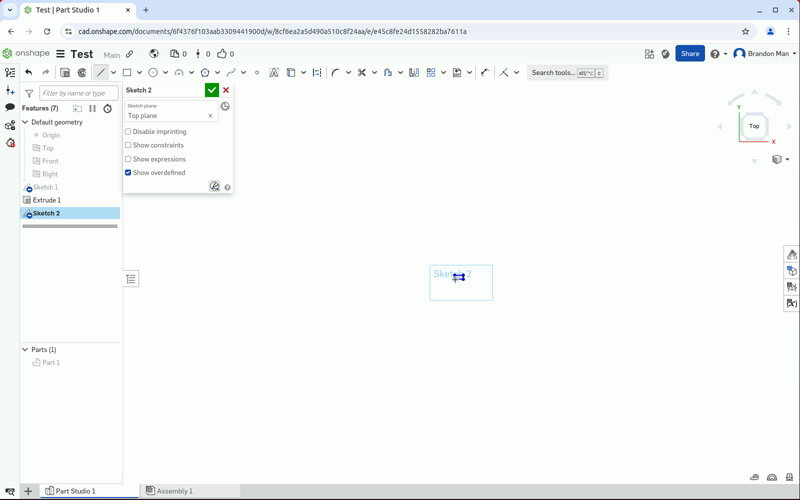
key_up(shift)
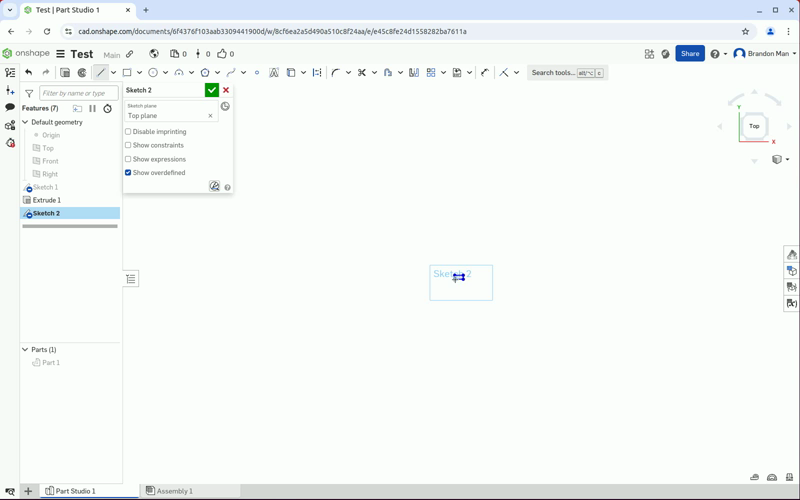
key_down(shift)
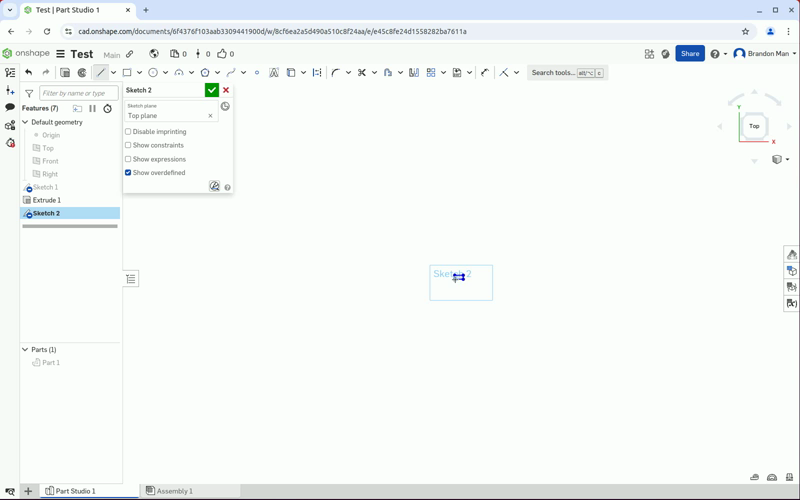
mouse_move(485, 279)
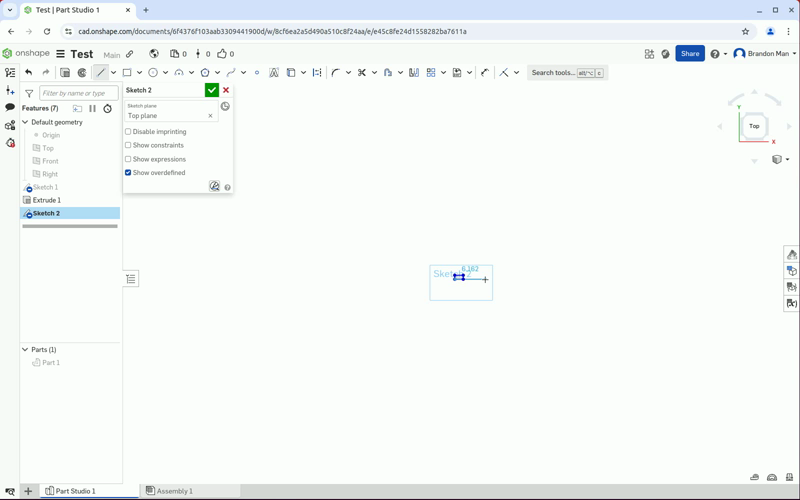
mouse_move(462, 279)
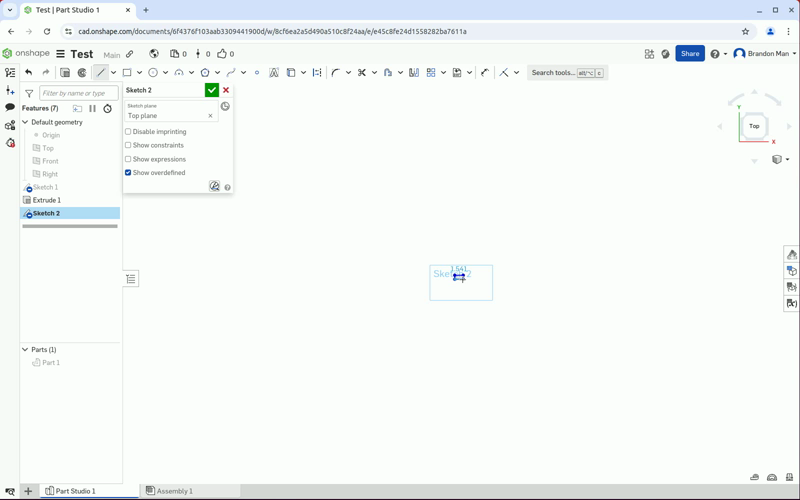
scroll(6)
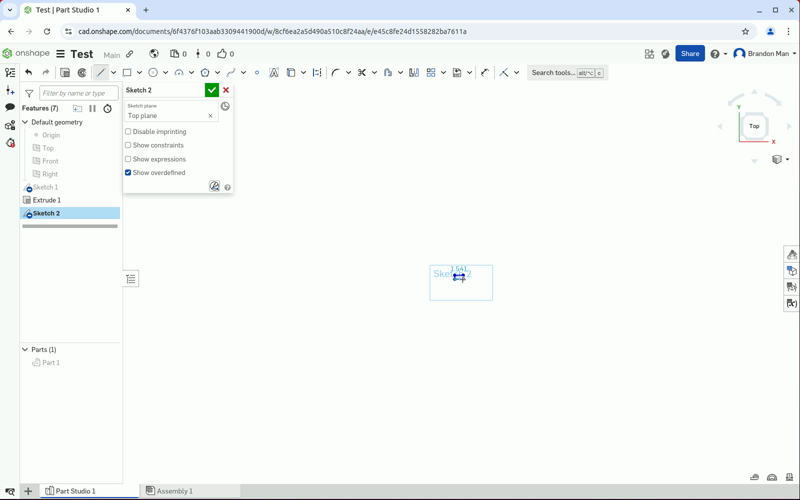
scroll(6)
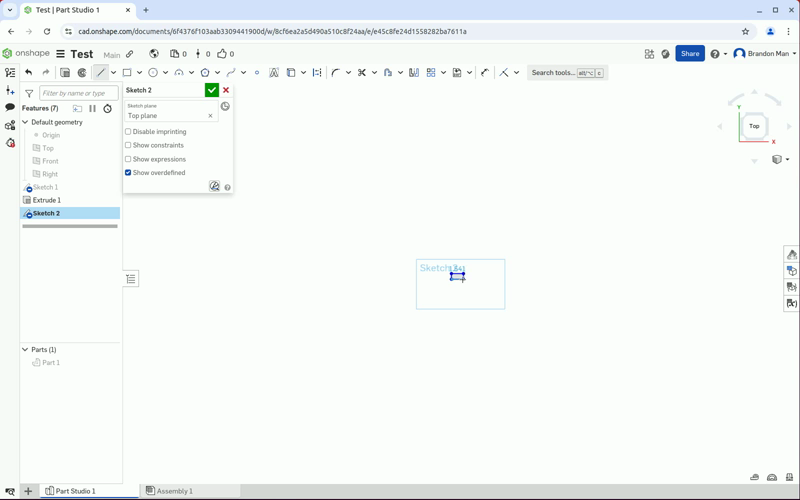
scroll(6)
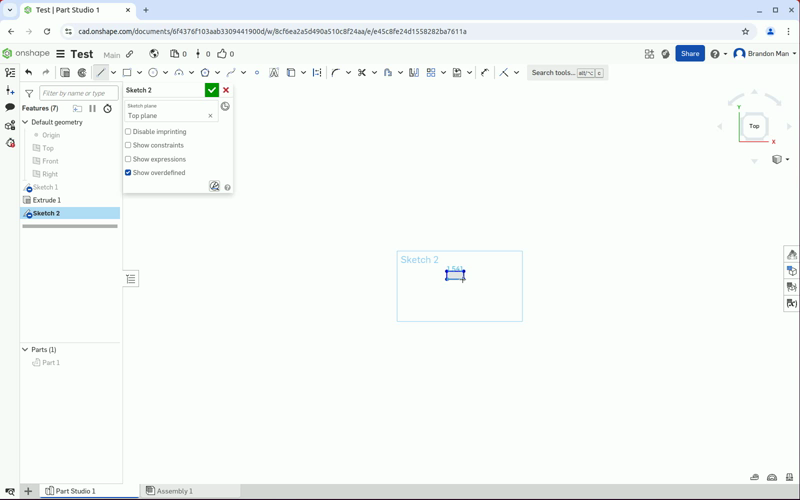
scroll(6)
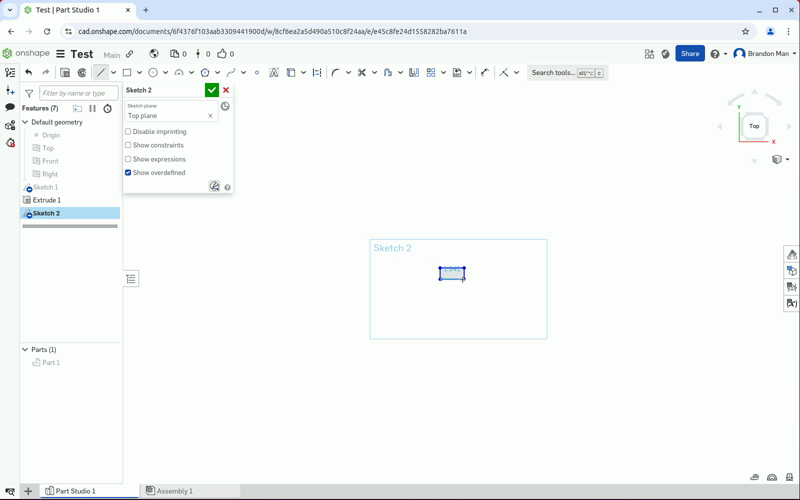
scroll(6)
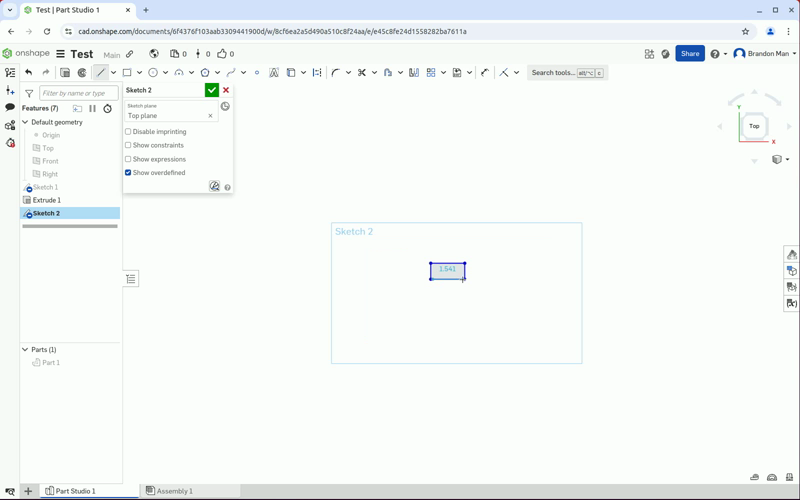
scroll(6)
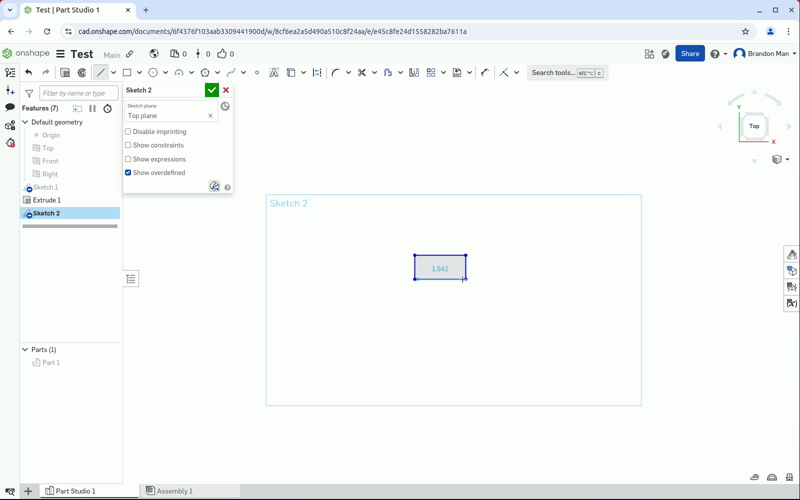
scroll(6)
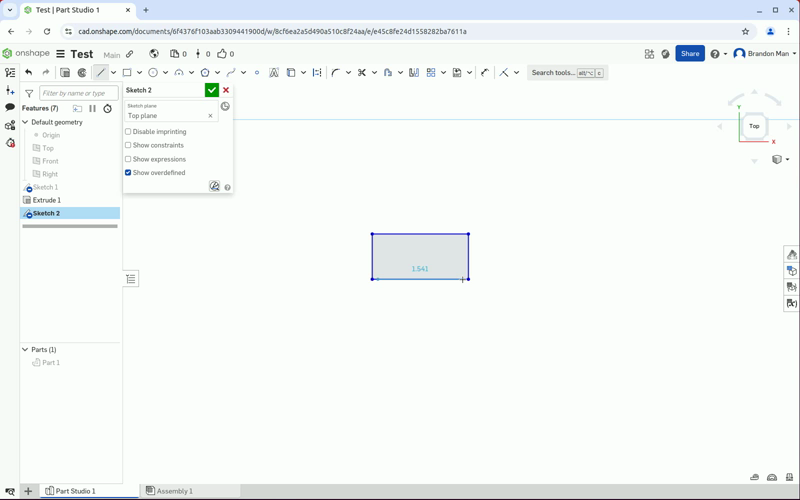
click(462, 279)
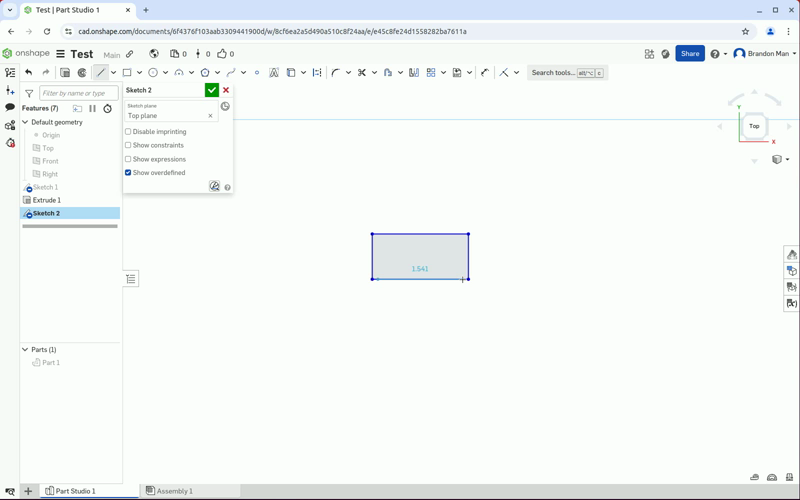
scroll(-6)
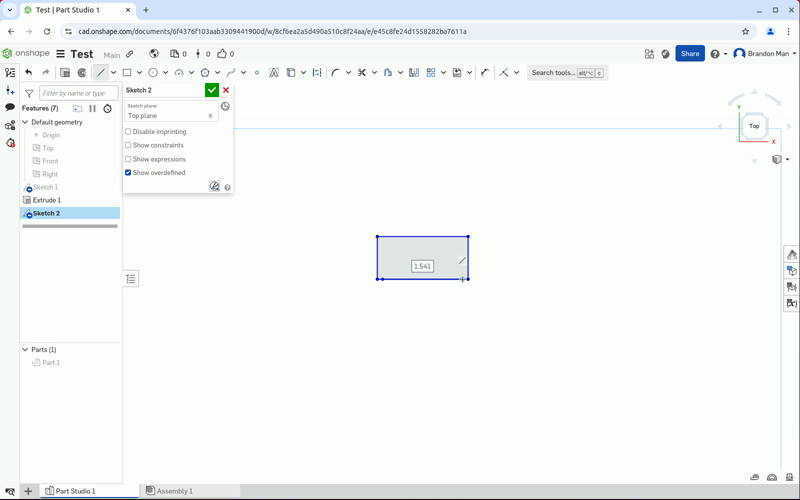
scroll(-6)
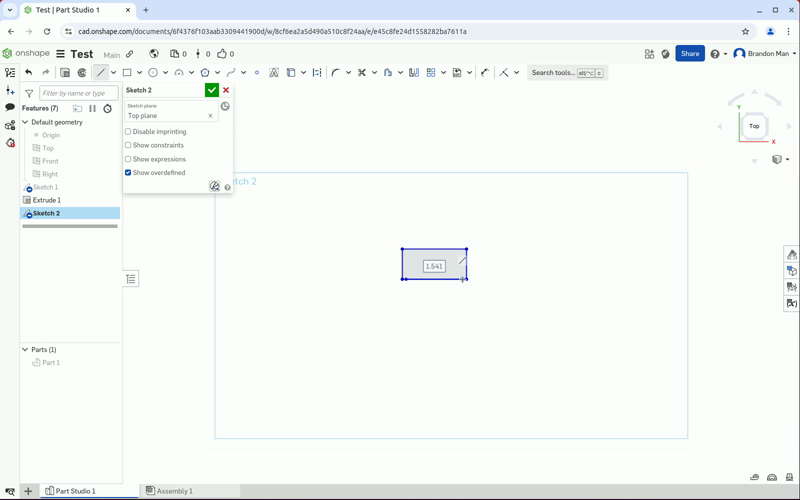
scroll(-6)
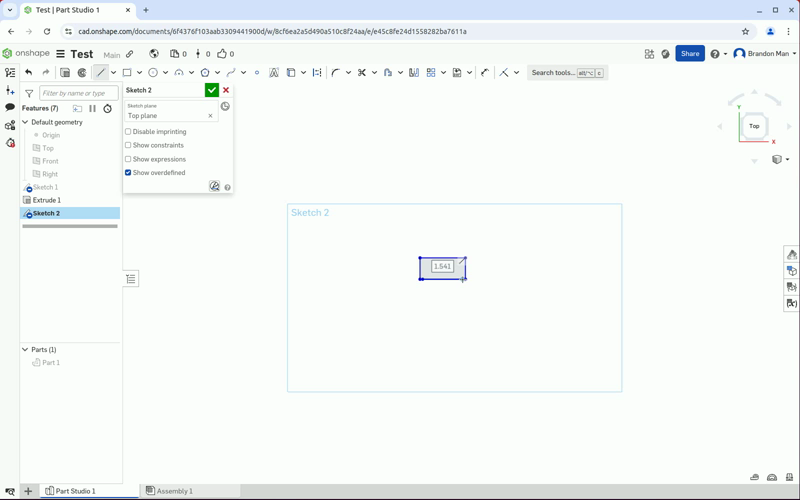
scroll(-6)
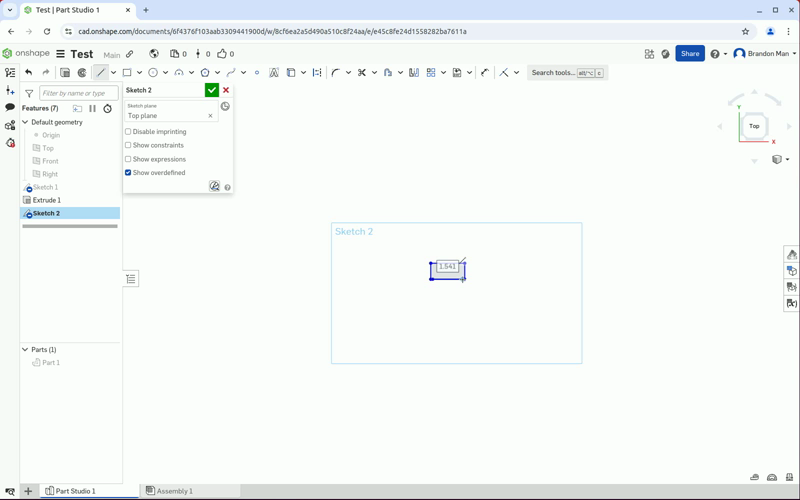
scroll(-6)
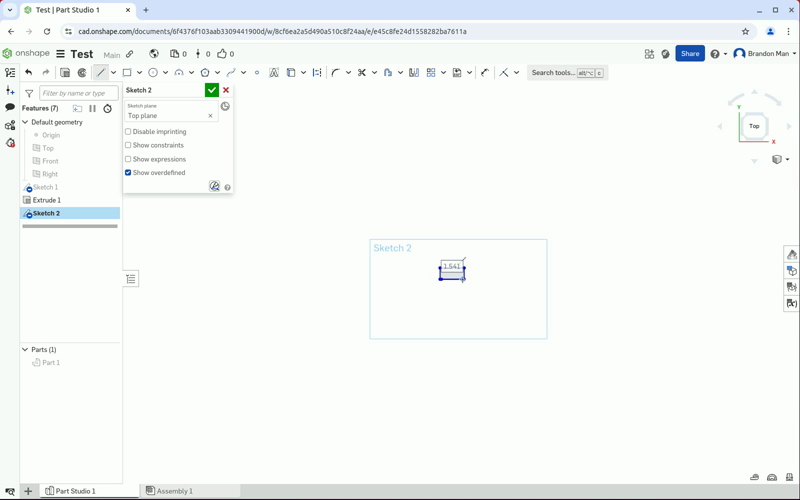
scroll(-6)
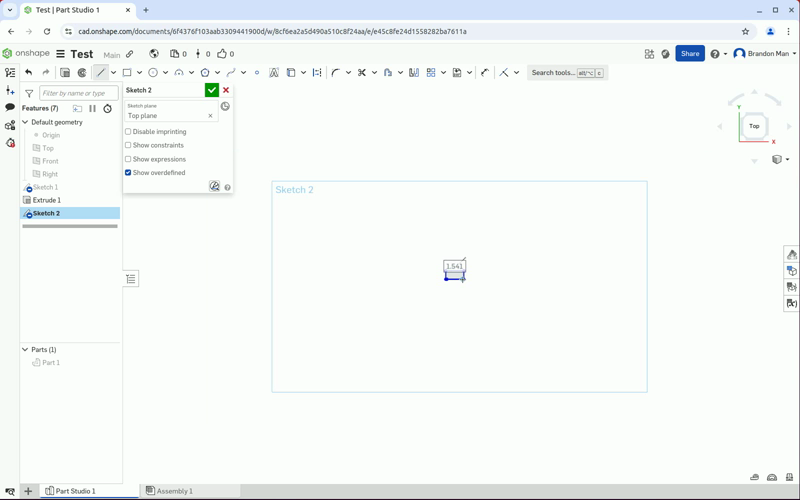
scroll(-6)
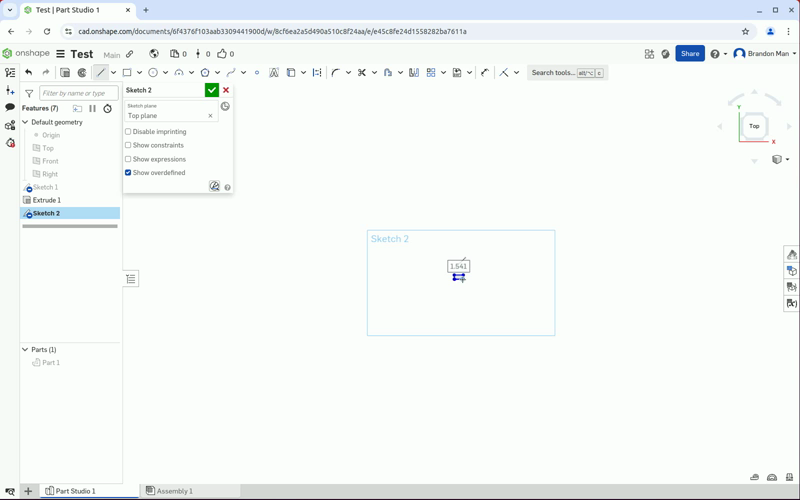
key_up(shift)
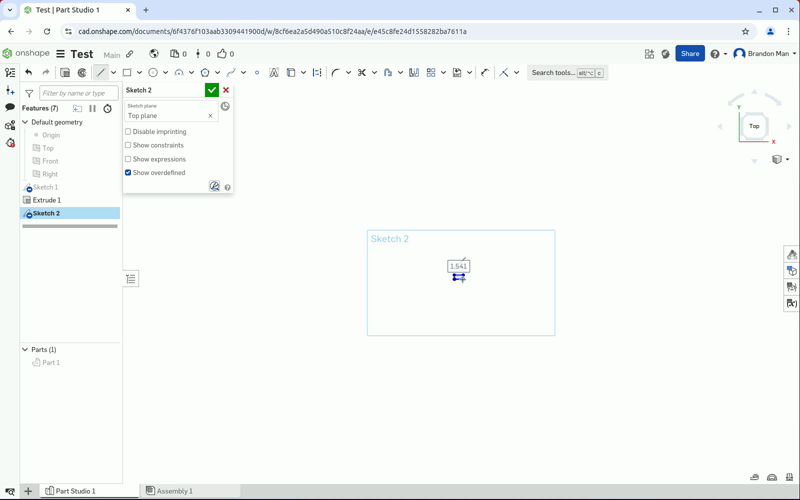
key_down(shift)
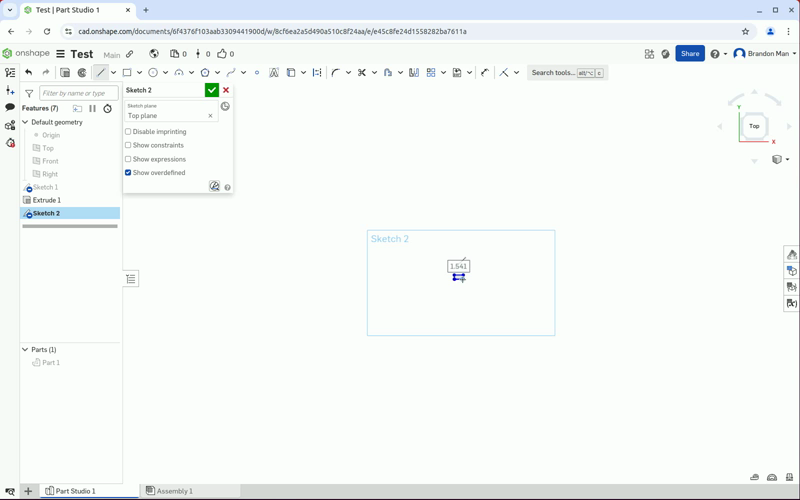
mouse_move(492, 279)
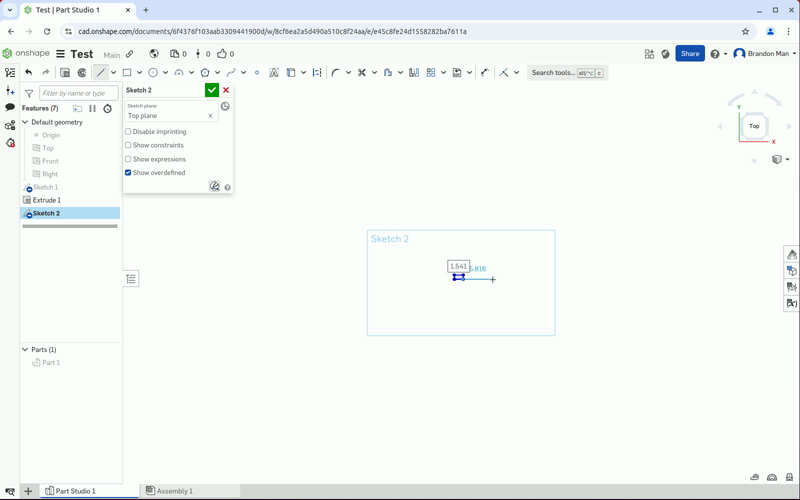
mouse_move(462, 276)
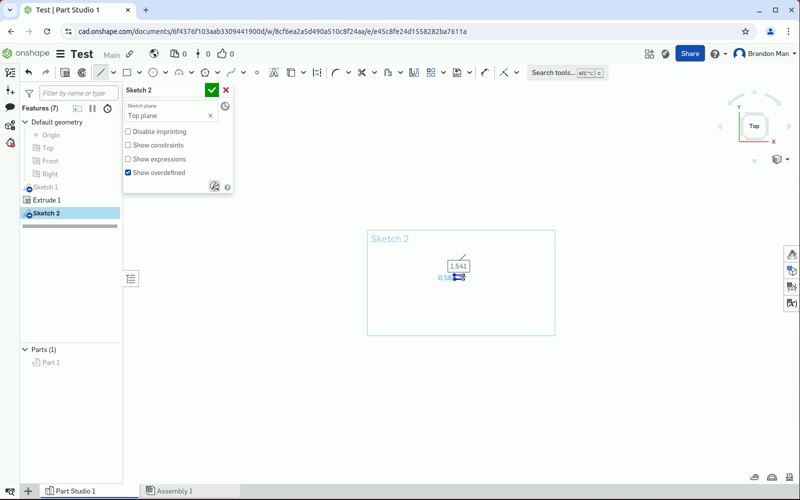
scroll(6)
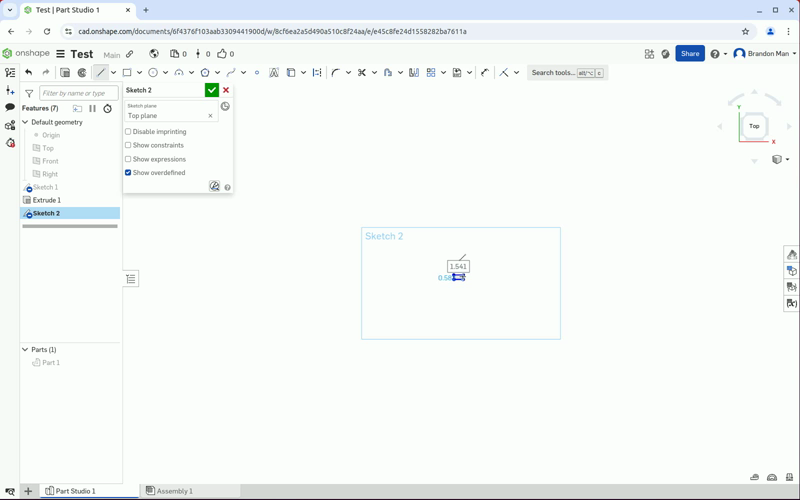
scroll(6)
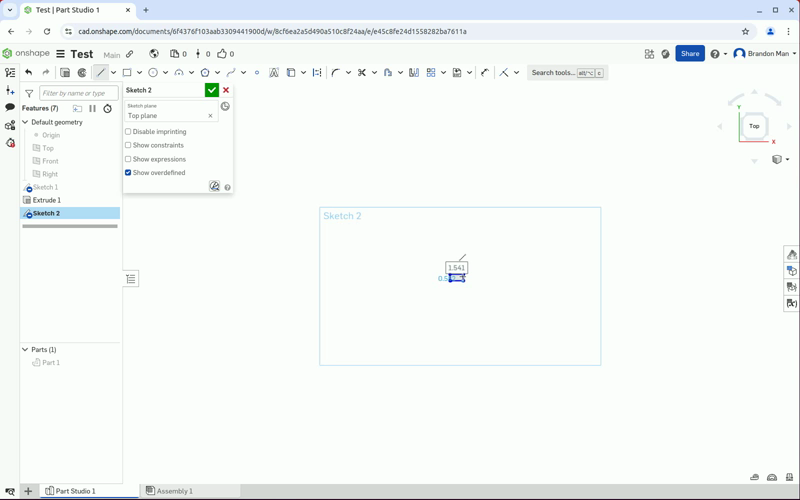
scroll(6)
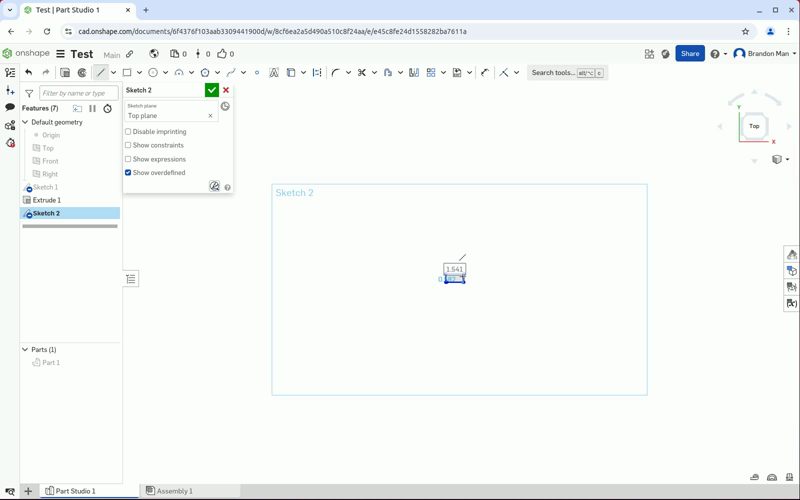
scroll(6)
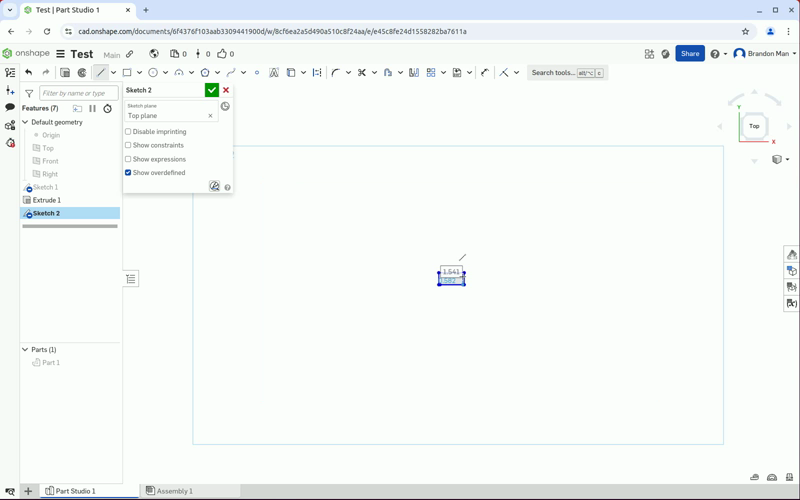
scroll(6)
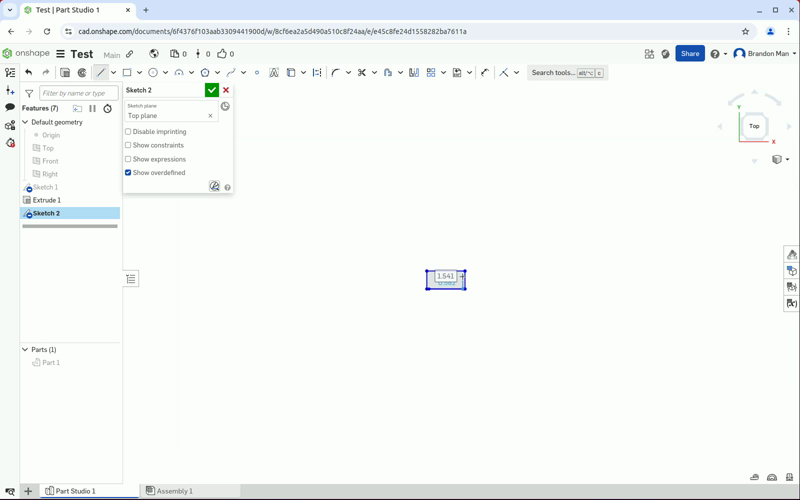
scroll(6)
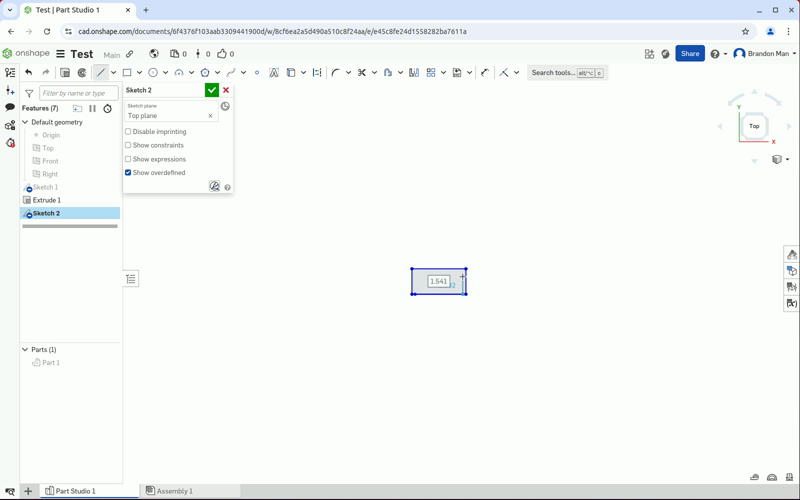
scroll(6)
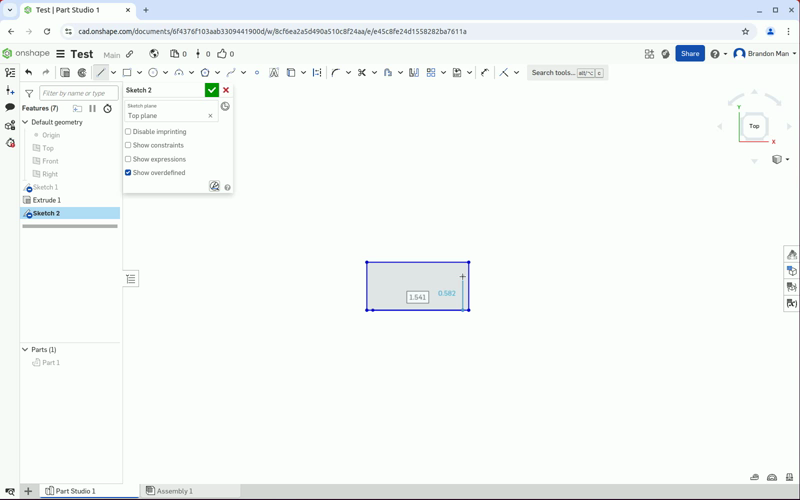
click(462, 276)
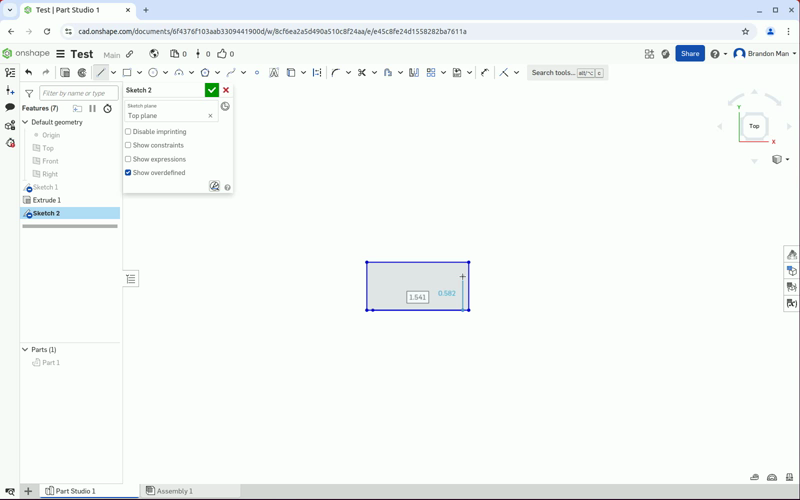
scroll(-6)
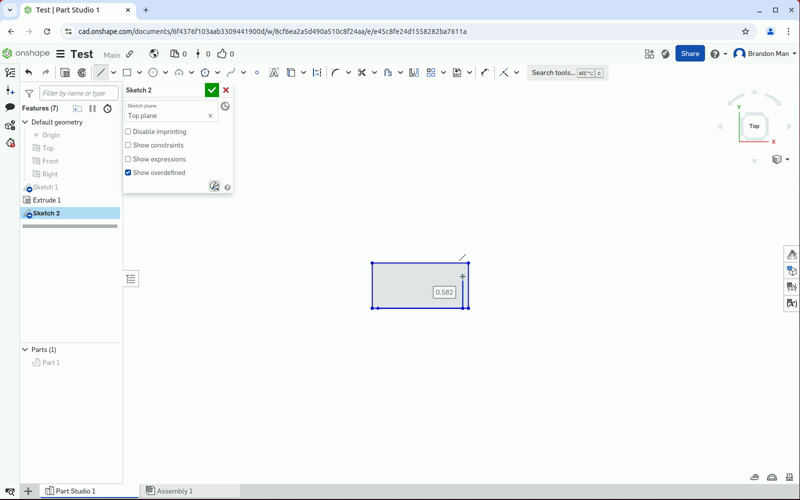
scroll(-6)
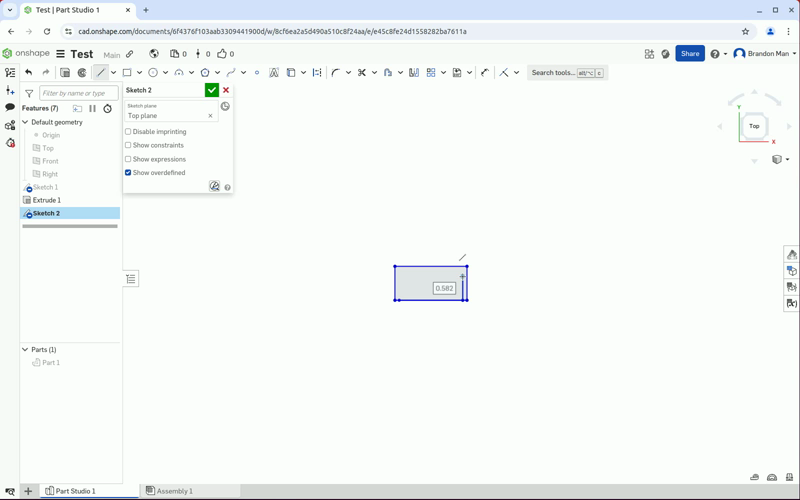
scroll(-6)
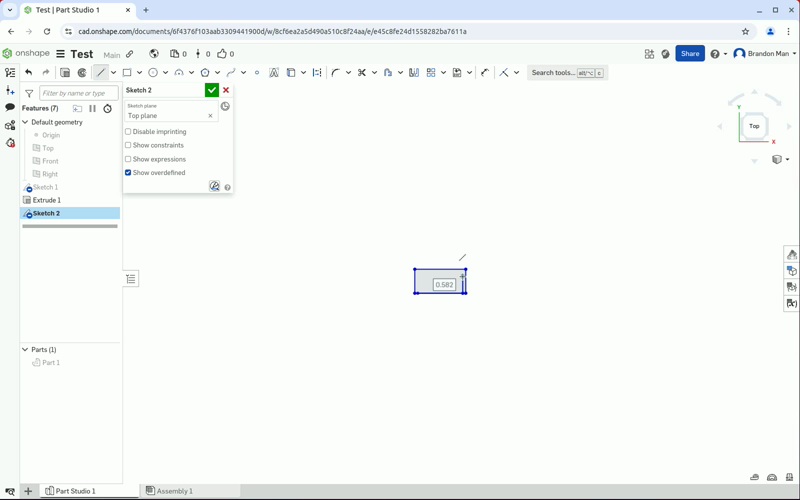
scroll(-6)
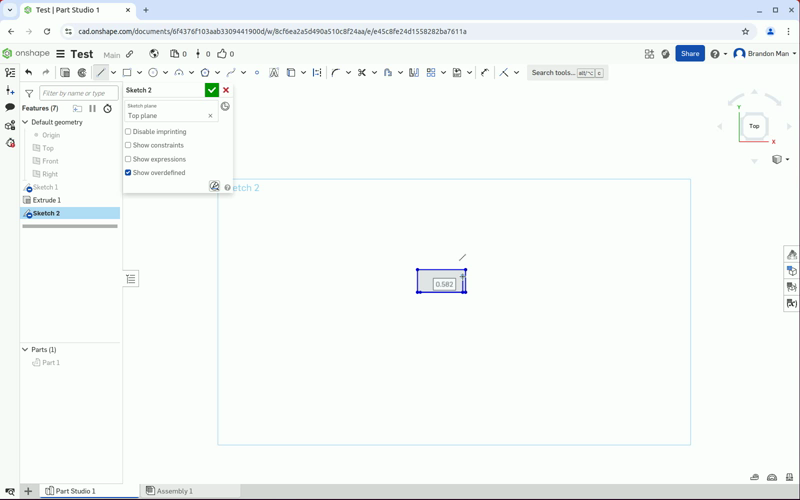
scroll(-6)
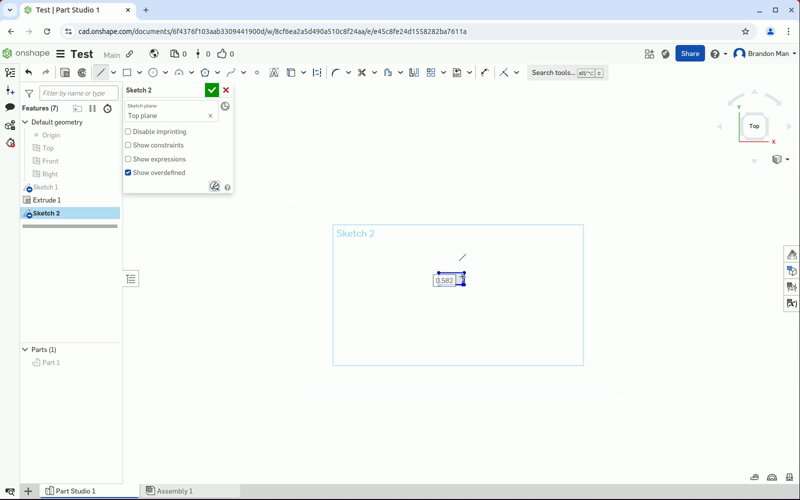
scroll(-6)
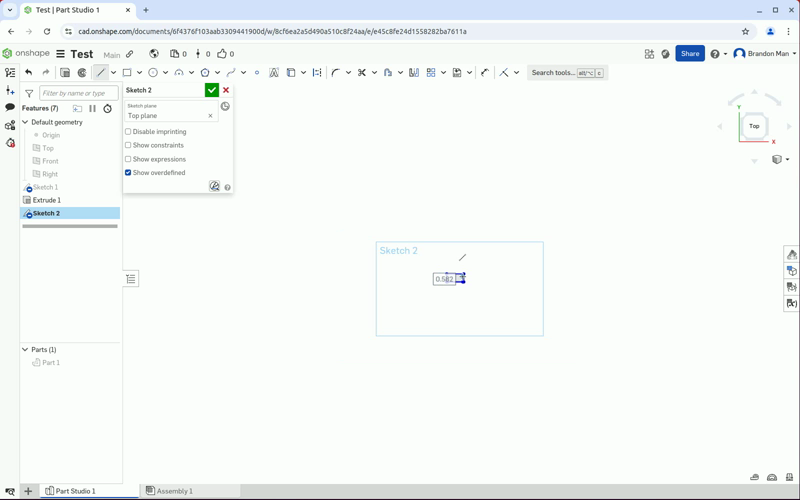
scroll(-6)
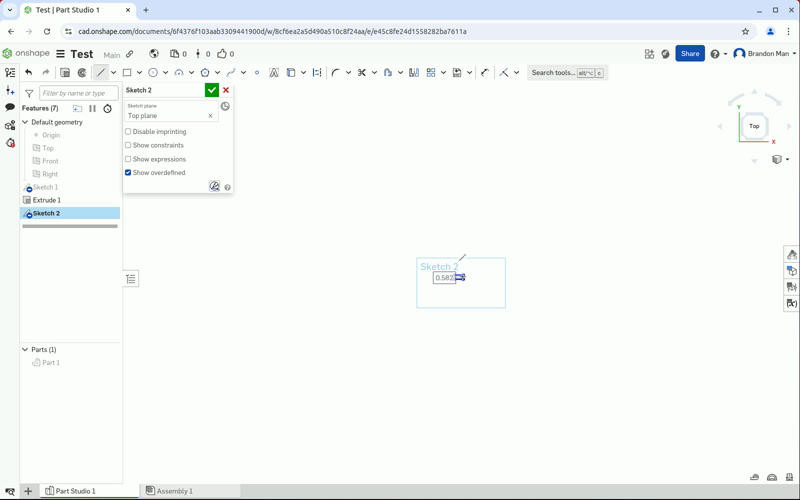
key_up(shift)
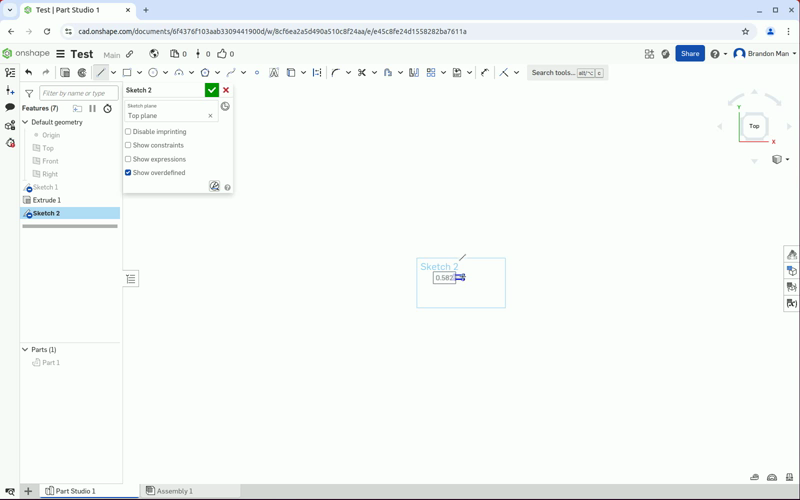
key_down(shift)
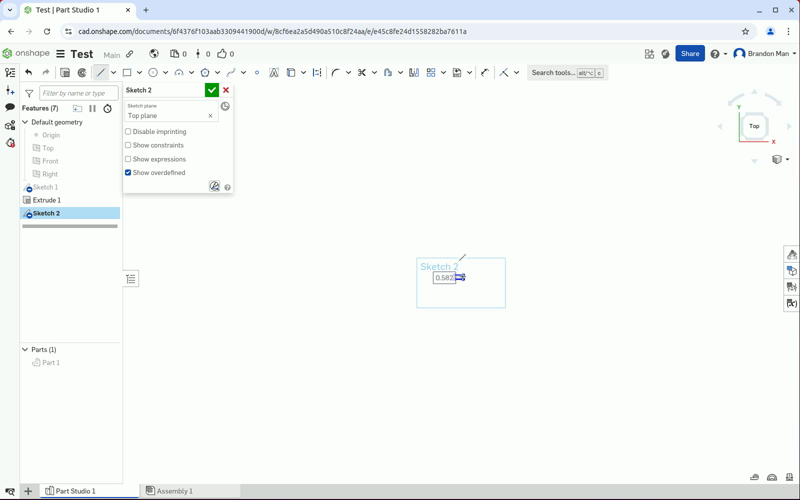
mouse_move(492, 276)
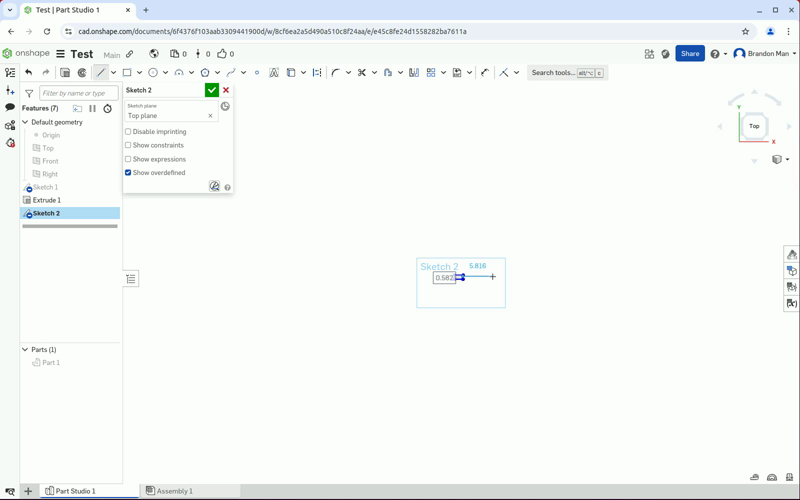
mouse_move(455, 276)
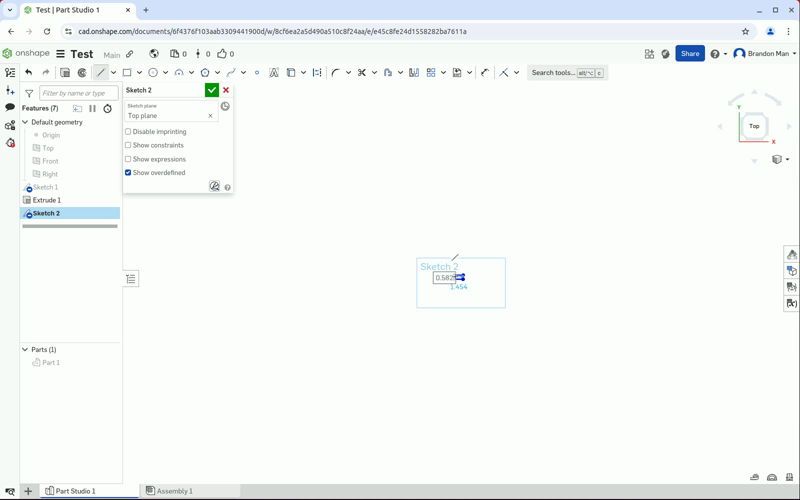
scroll(6)
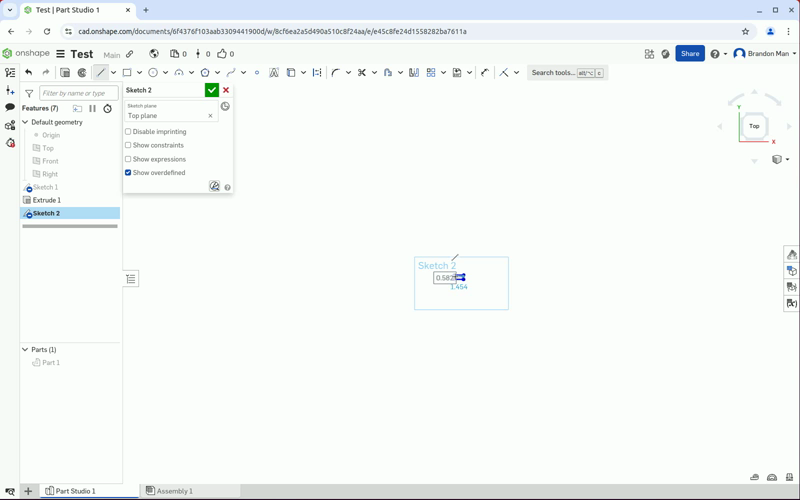
scroll(6)
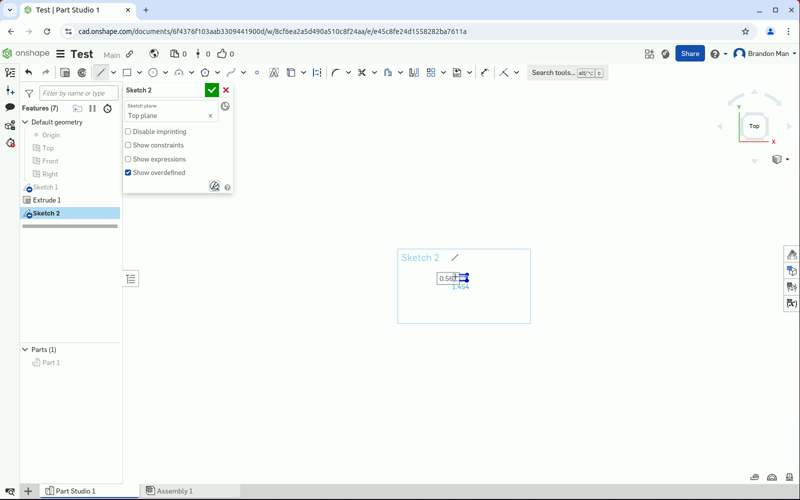
scroll(6)
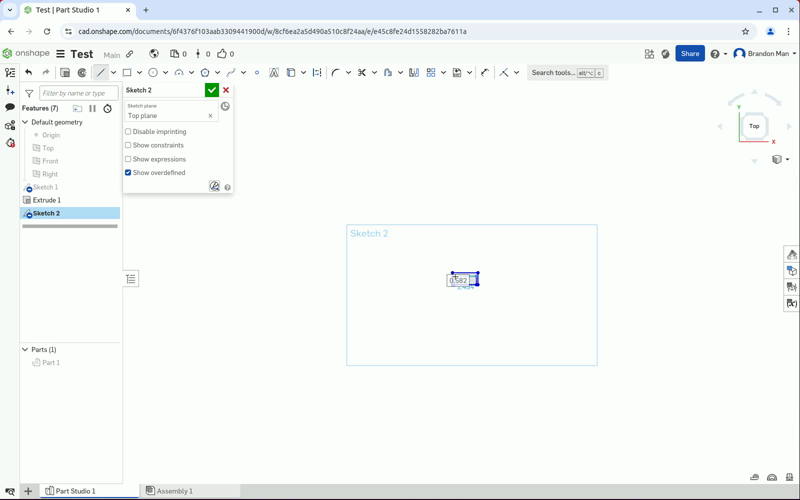
scroll(6)
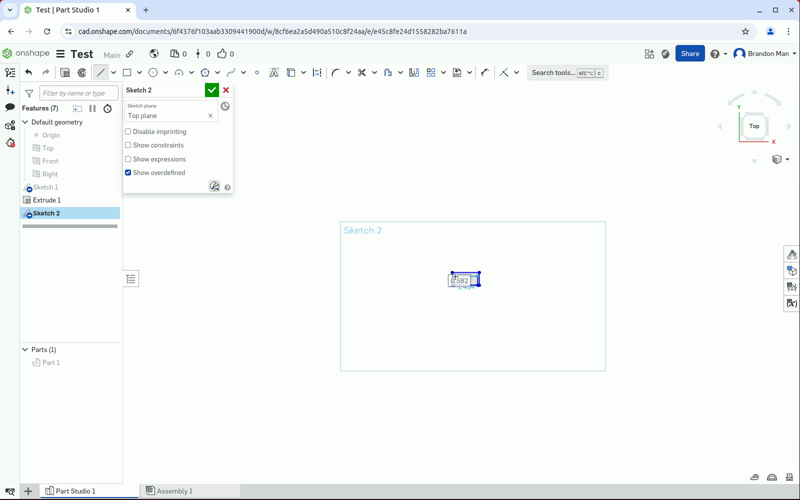
scroll(6)
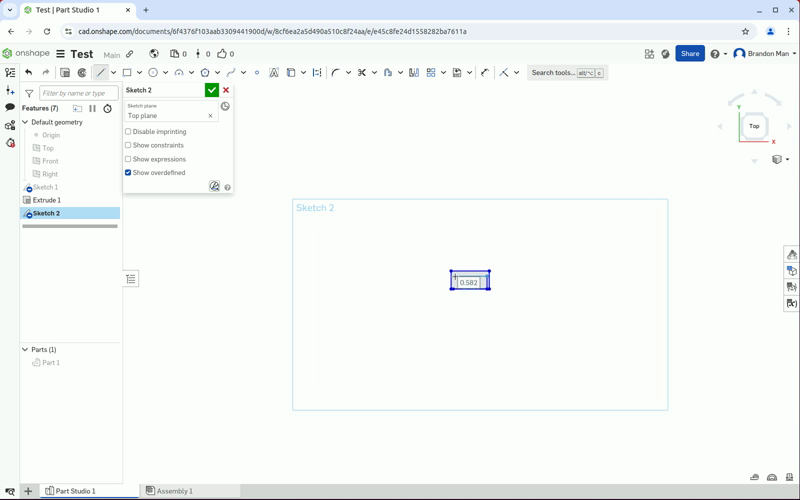
scroll(6)
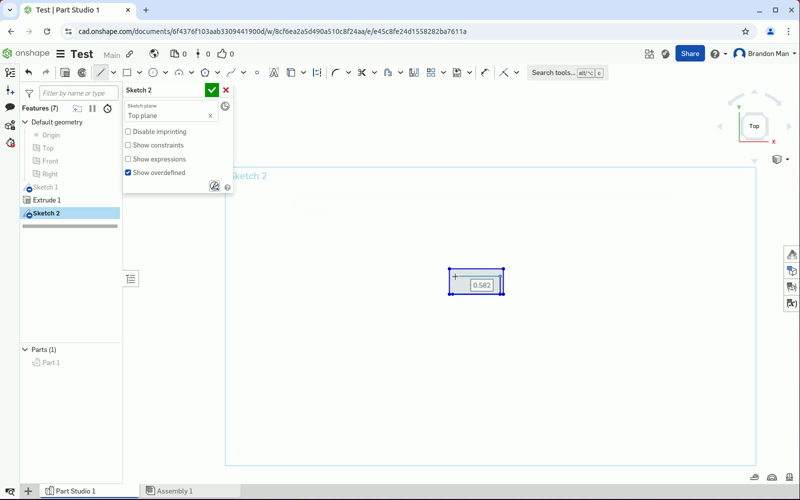
scroll(6)
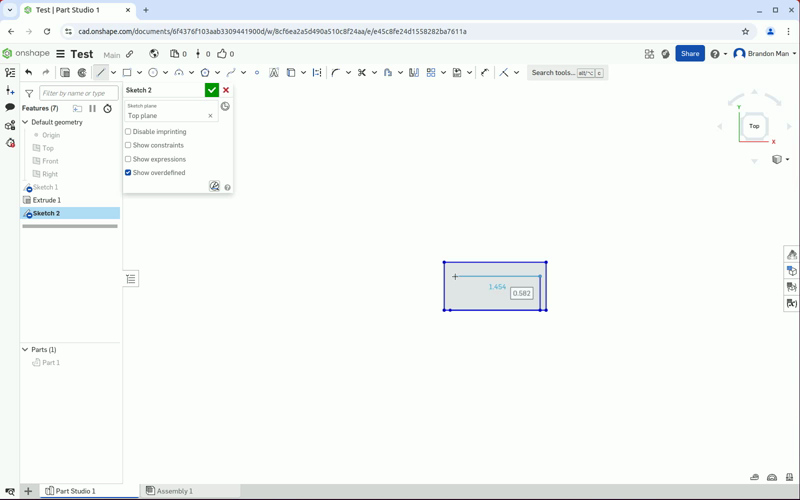
click(455, 276)
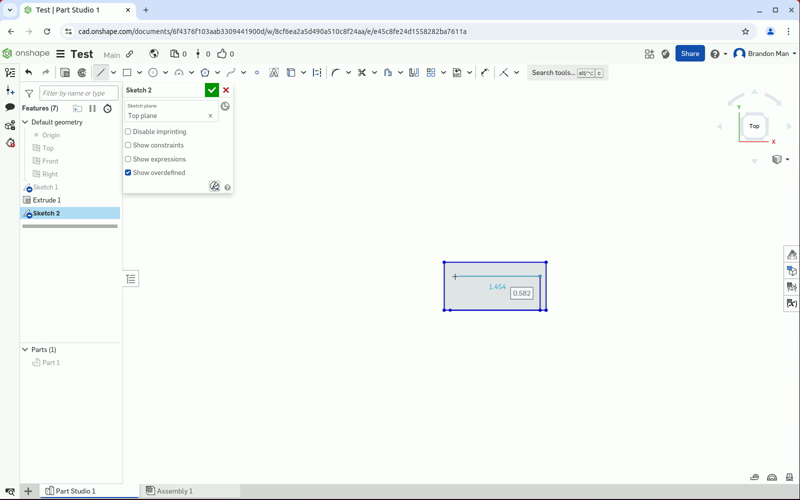
scroll(-6)
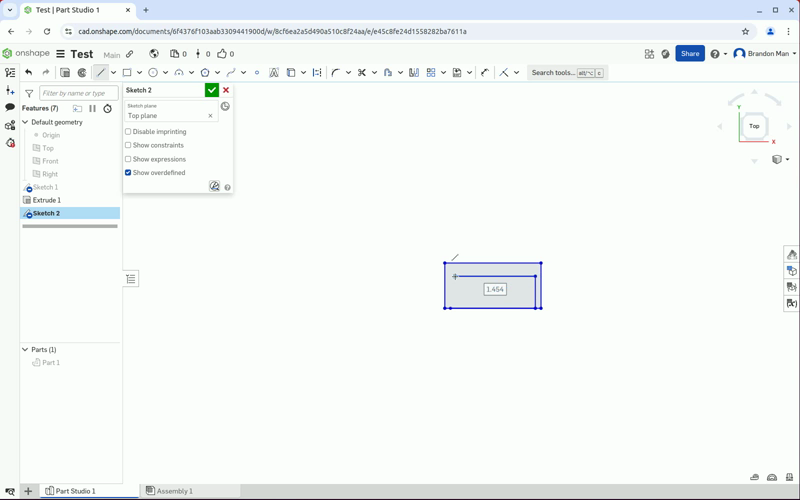
scroll(-6)
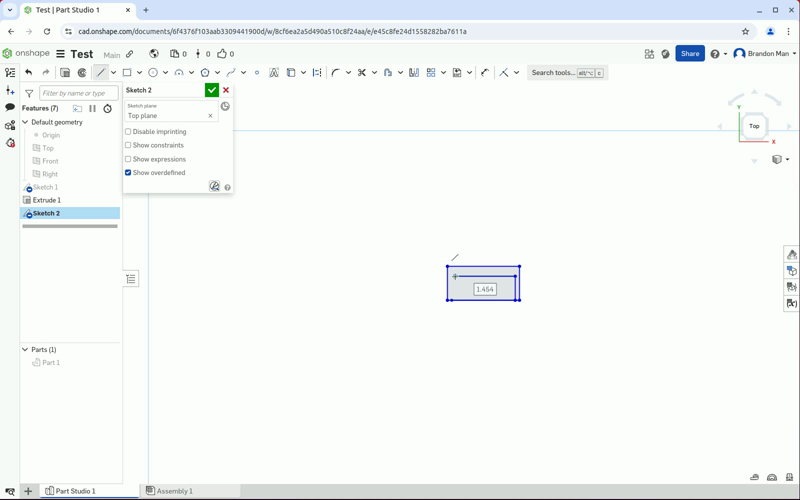
scroll(-6)
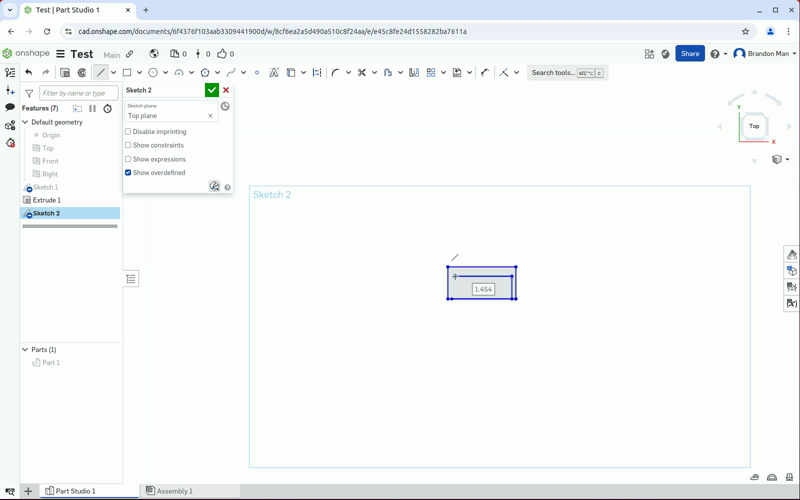
scroll(-6)
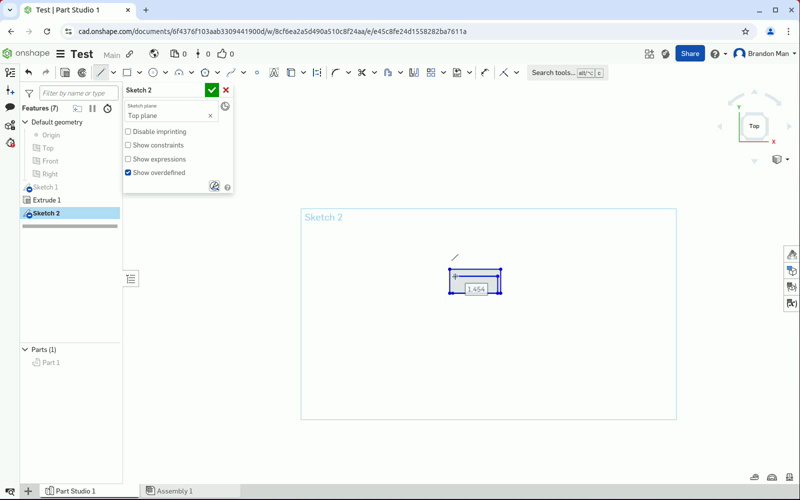
scroll(-6)
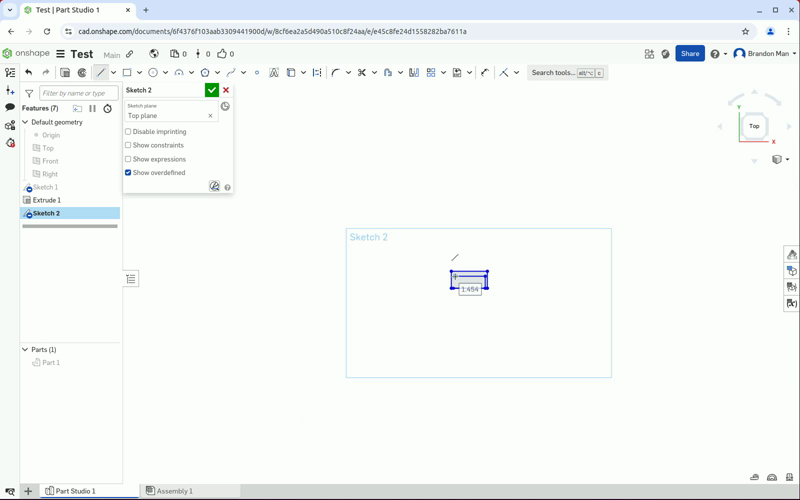
scroll(-6)
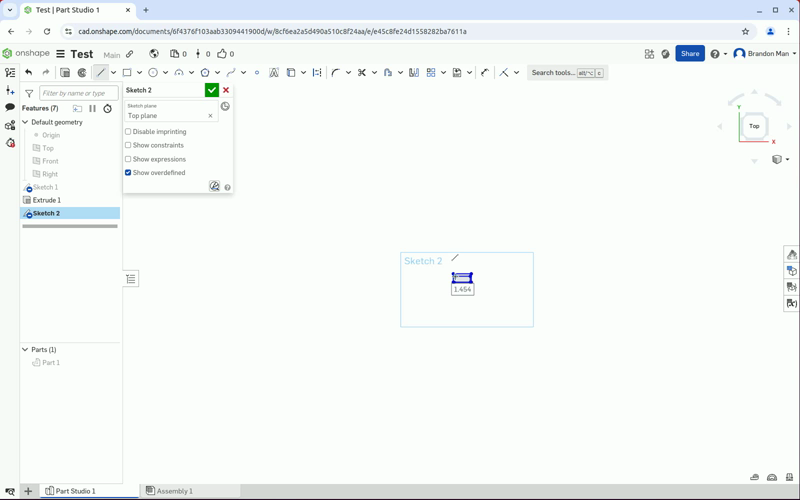
scroll(-6)
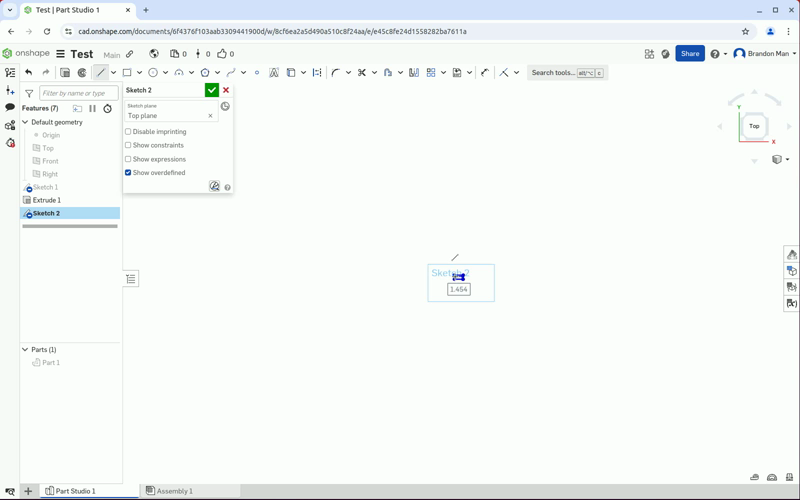
key_up(shift)
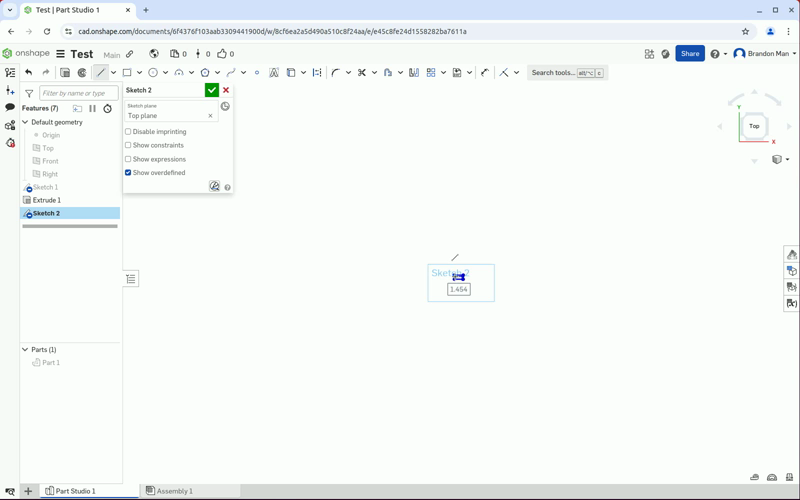
mouse_move(485, 276)
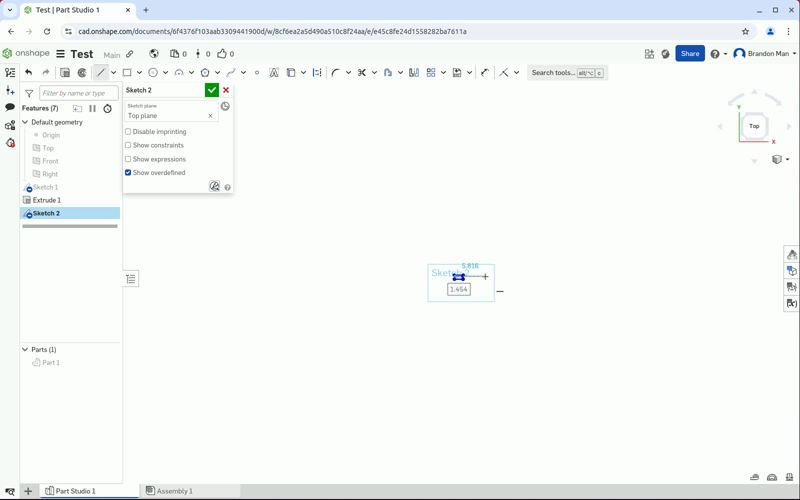
key_down(shift)
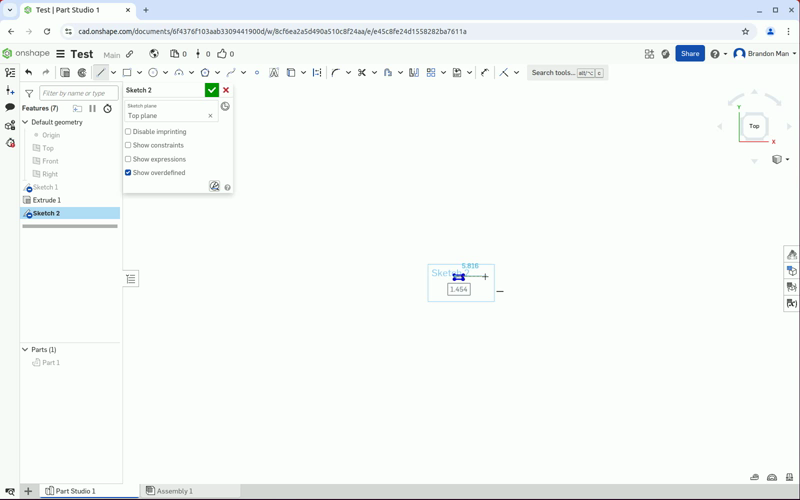
mouse_move(455, 279)
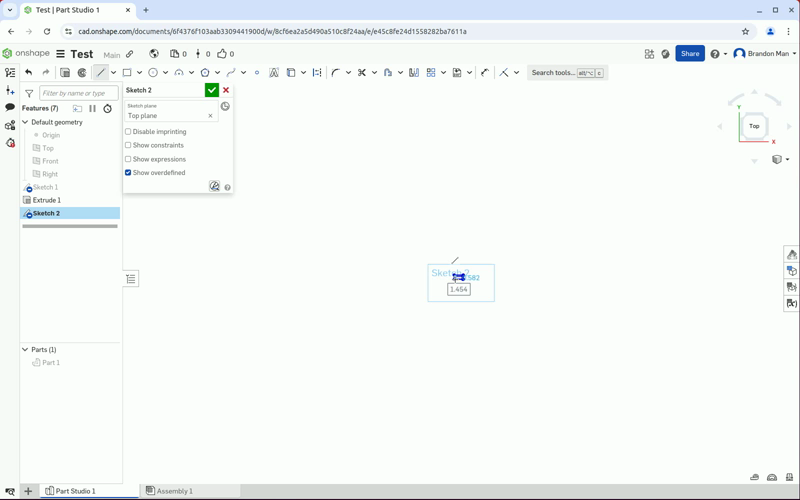
scroll(6)
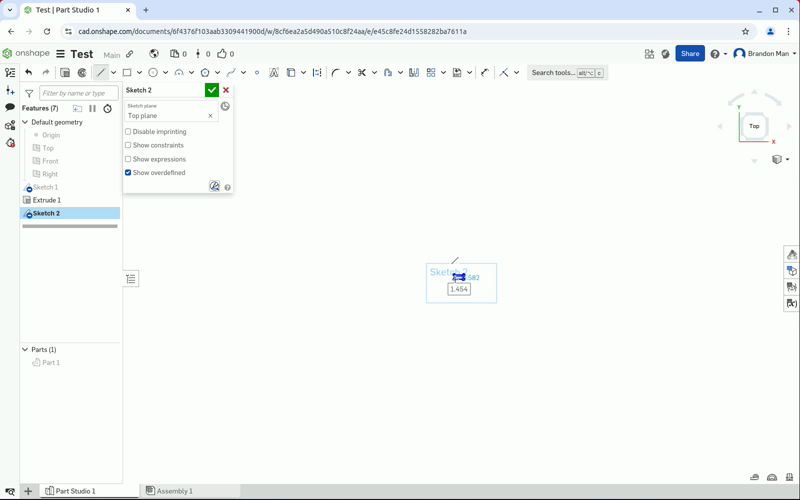
scroll(6)
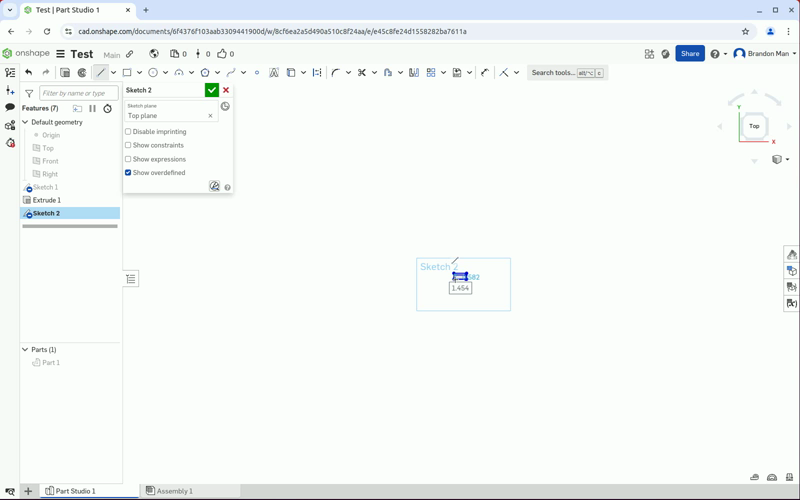
scroll(6)
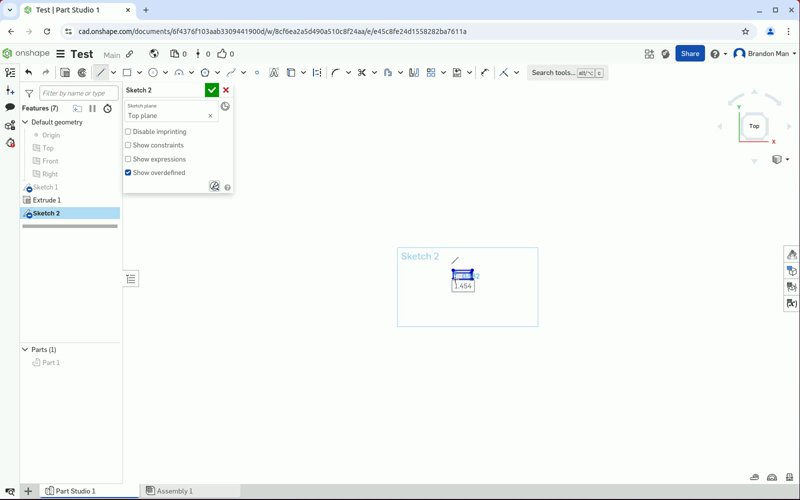
scroll(6)
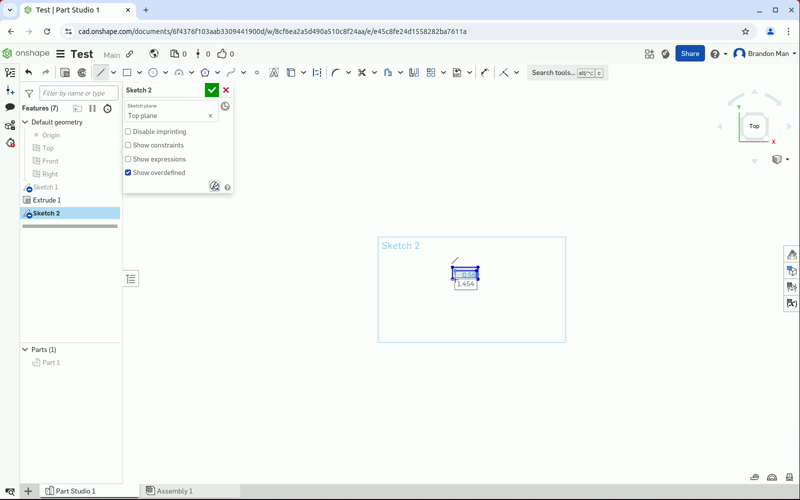
scroll(6)
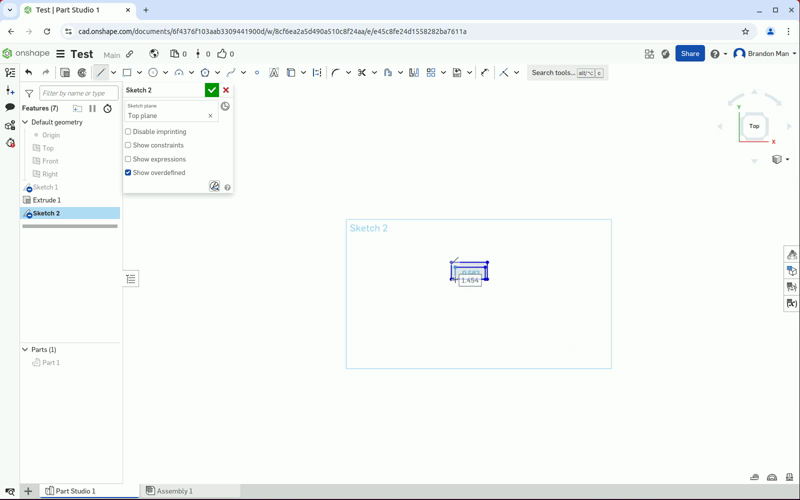
scroll(6)
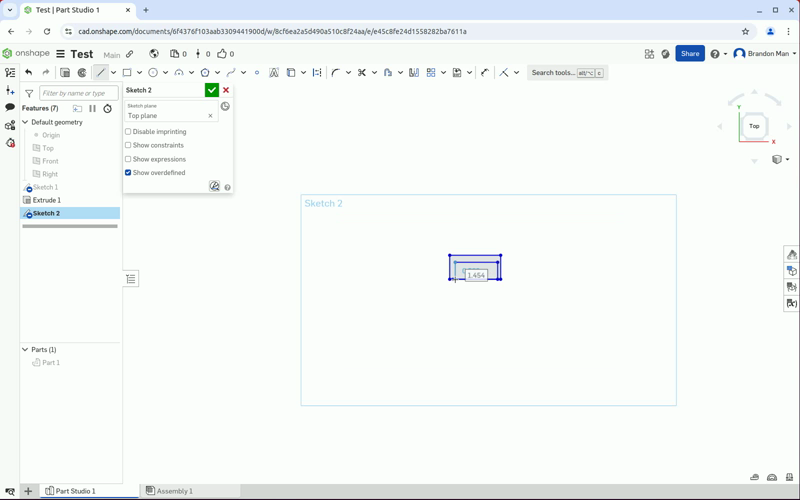
scroll(6)
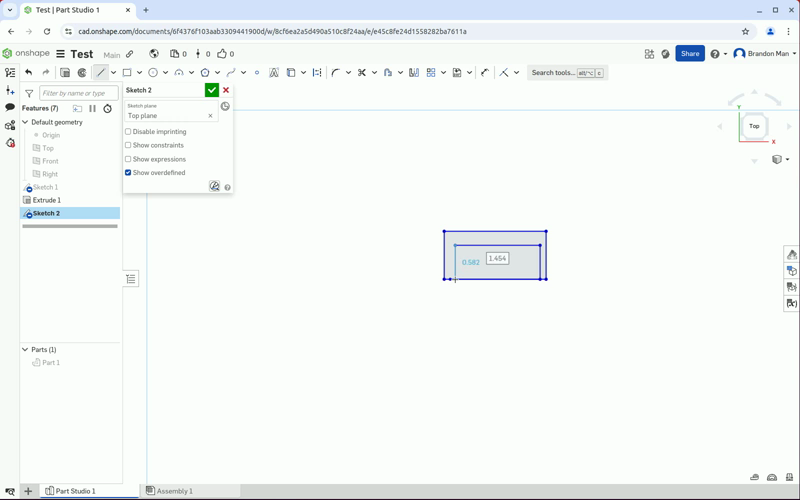
key_up(shift)
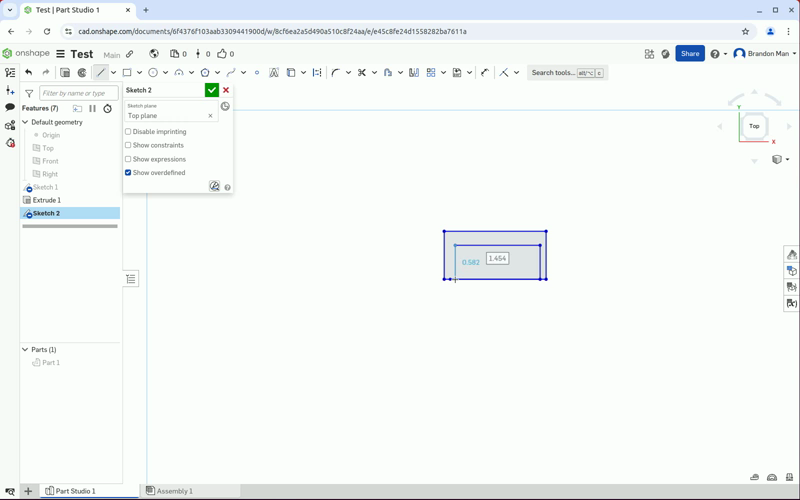
click(455, 279)
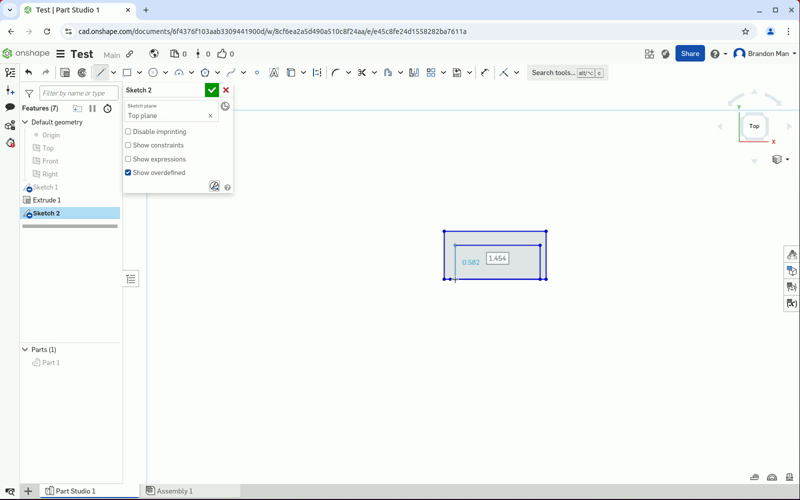
scroll(-6)
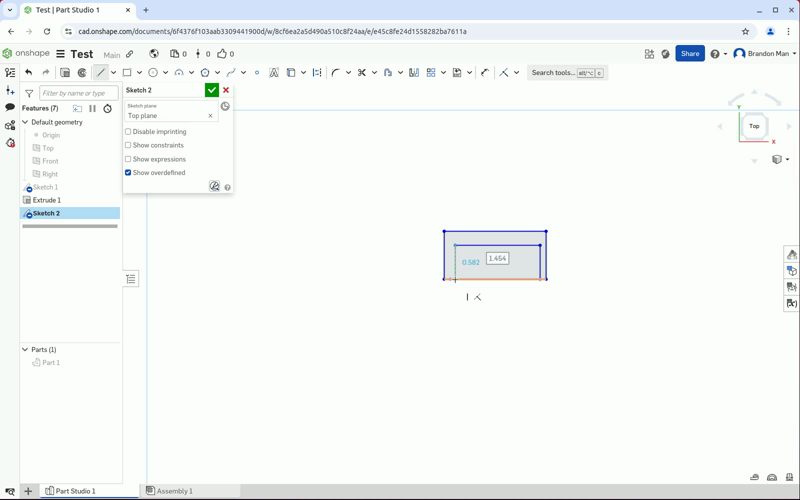
scroll(-6)
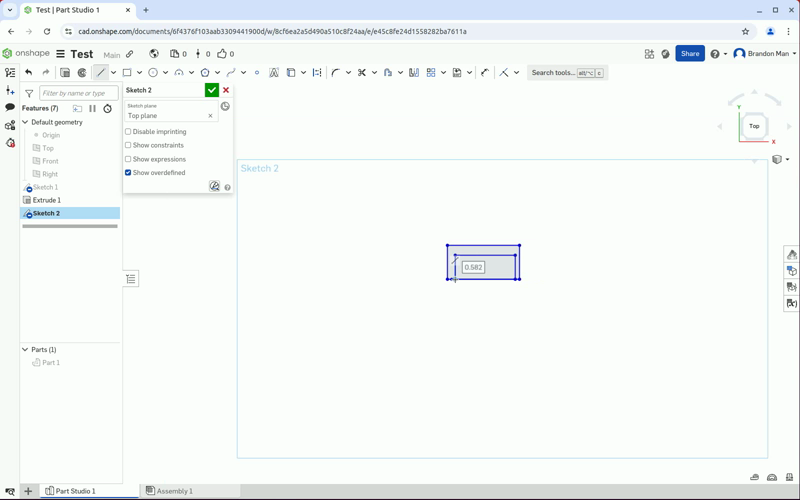
scroll(-6)
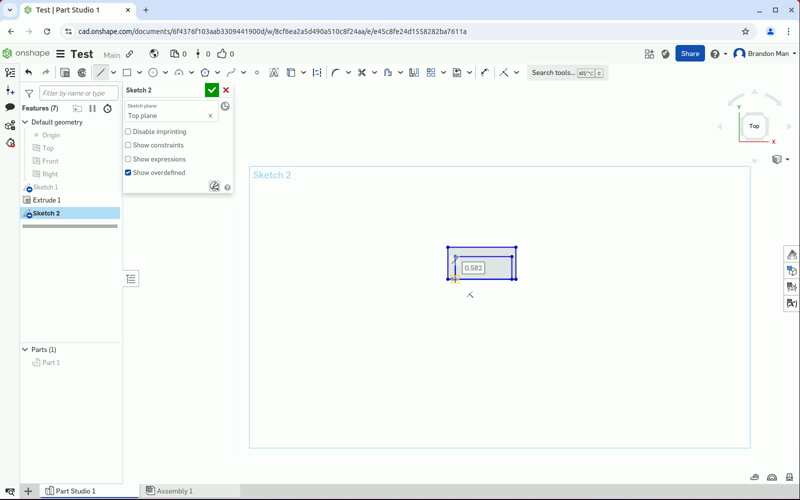
scroll(-6)
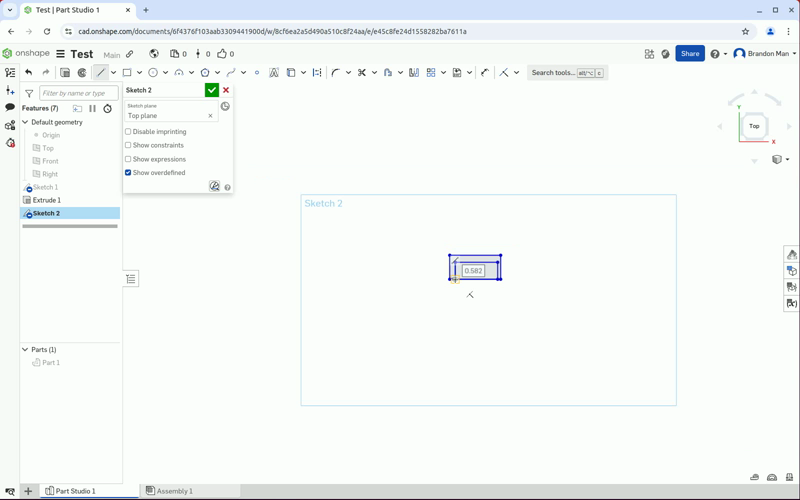
scroll(-6)
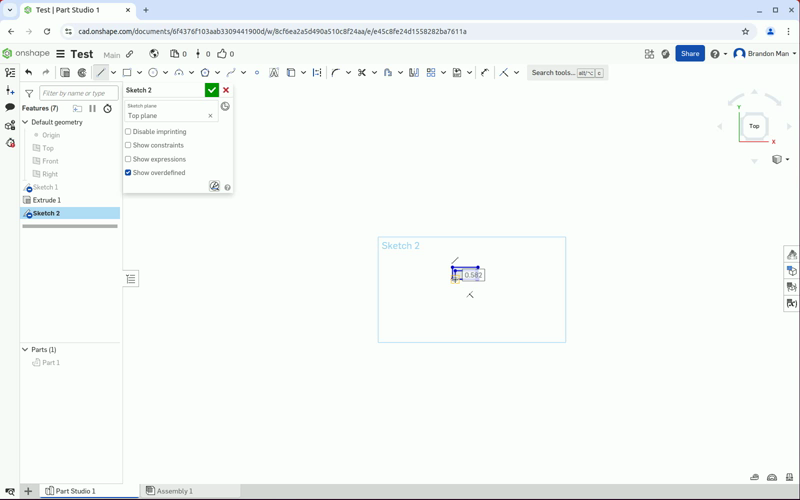
scroll(-6)
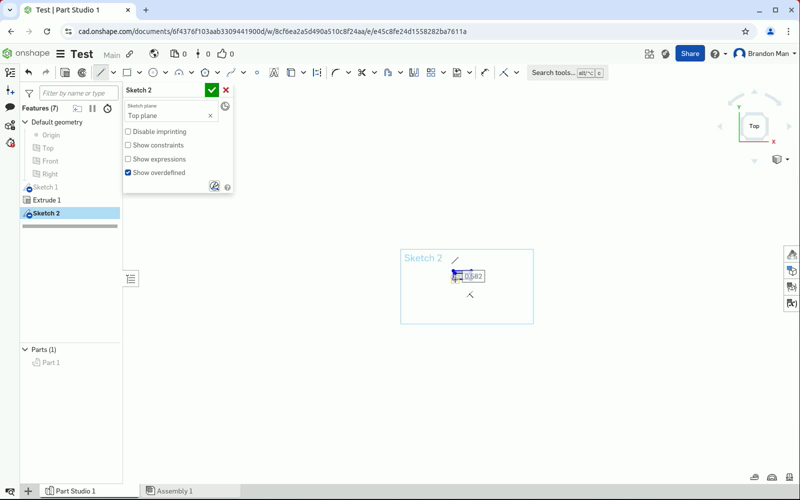
scroll(-6)
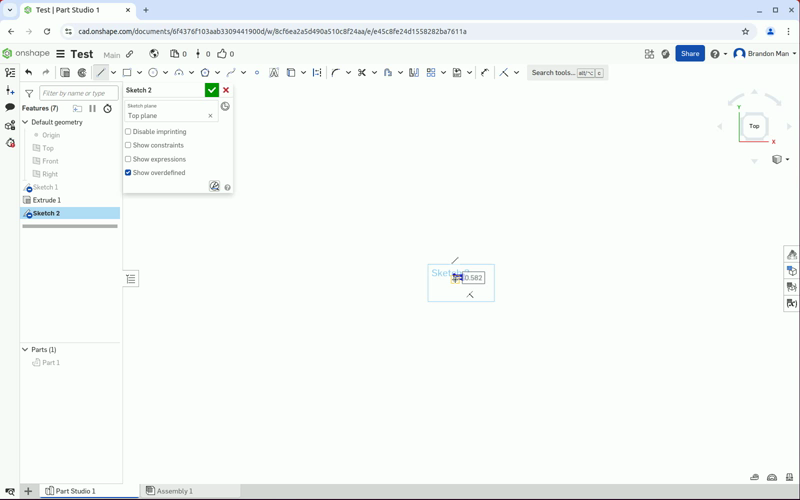
key(esc)
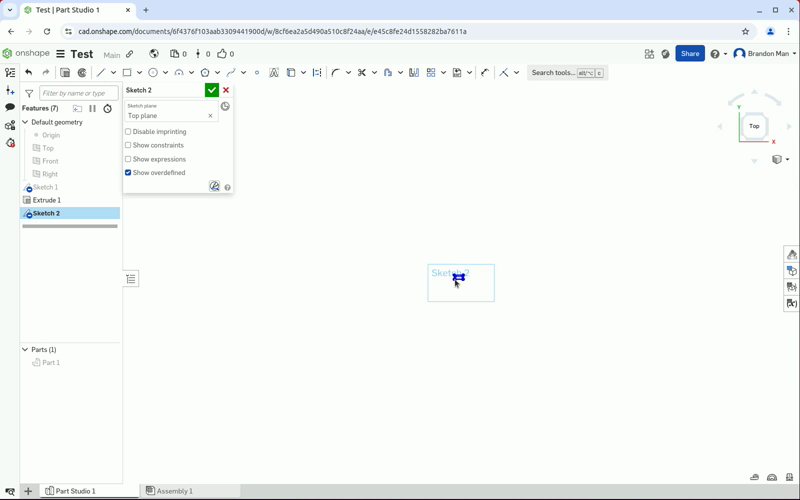
mouse_move(455, 275)
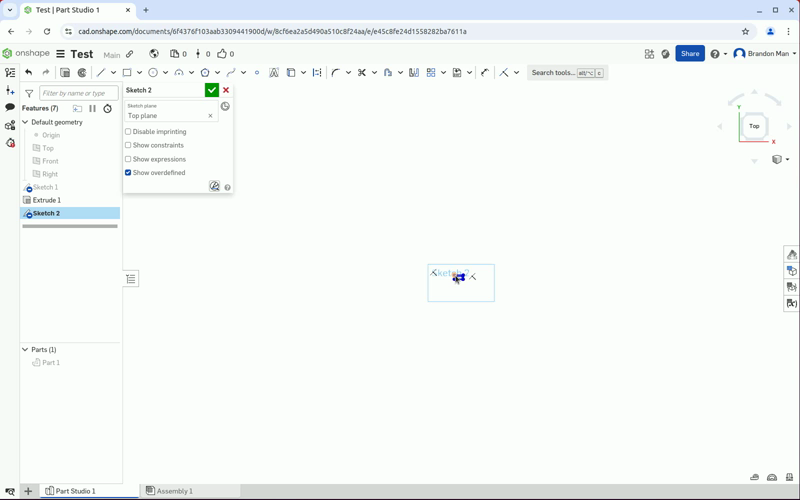
scroll(6)
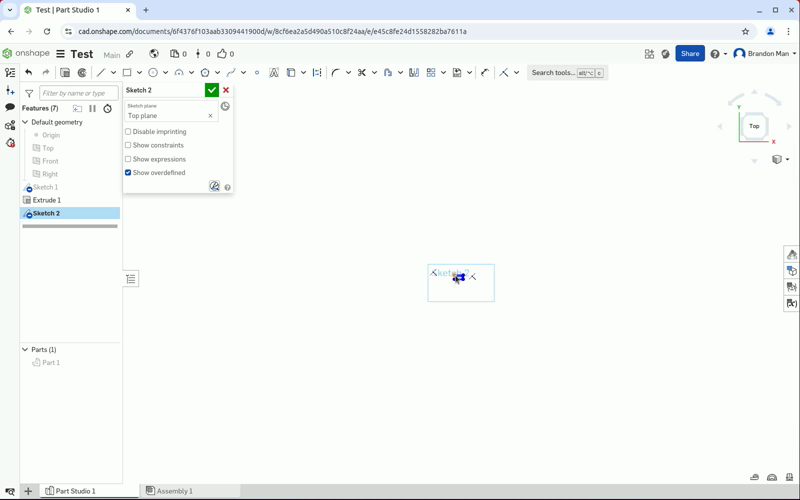
scroll(6)
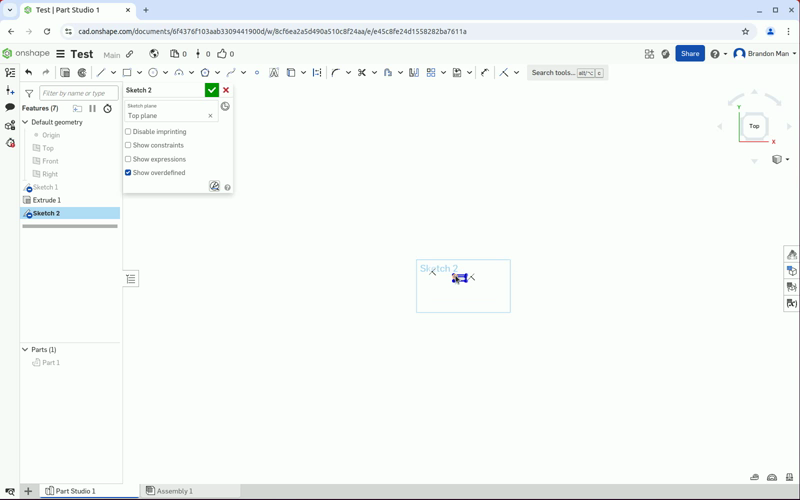
scroll(6)
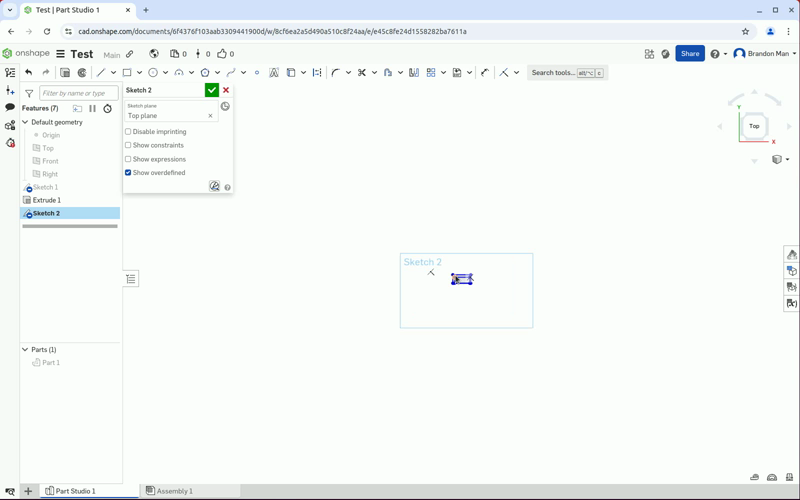
scroll(6)
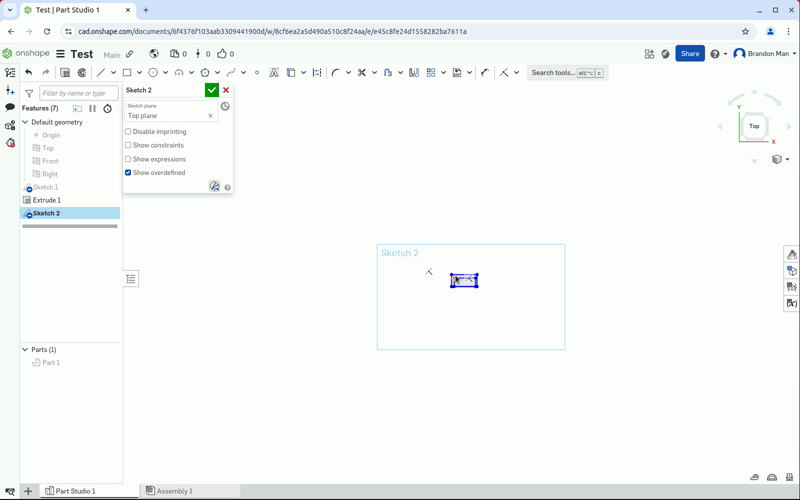
scroll(6)
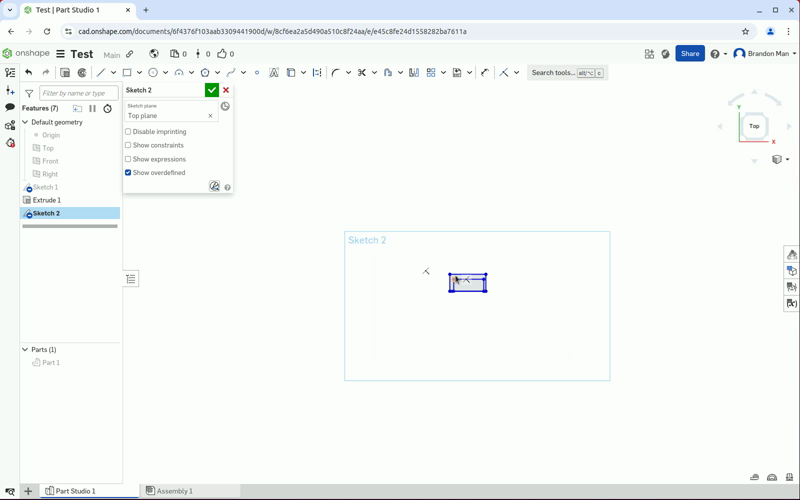
scroll(6)
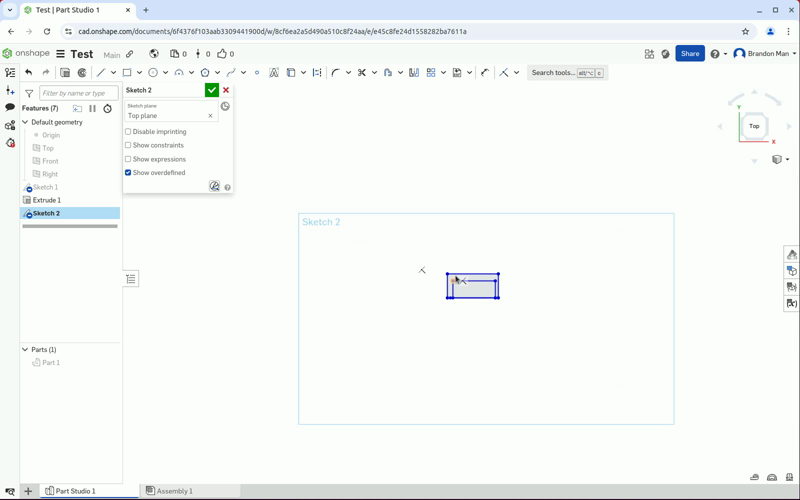
scroll(6)
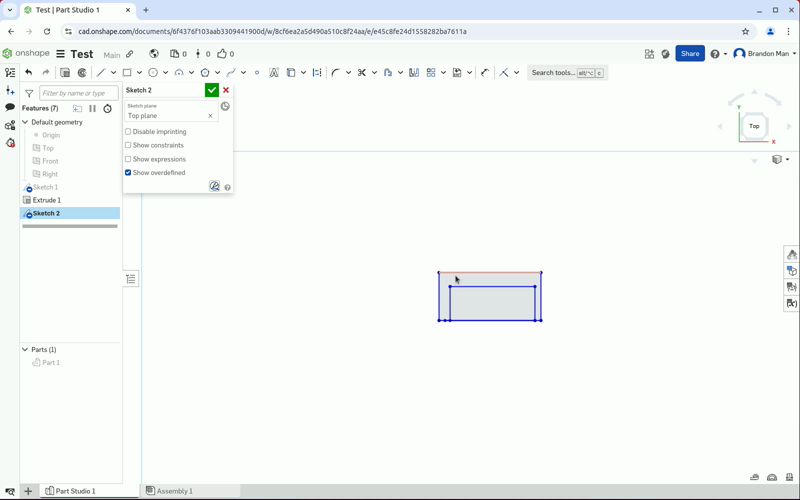
click(455, 275)
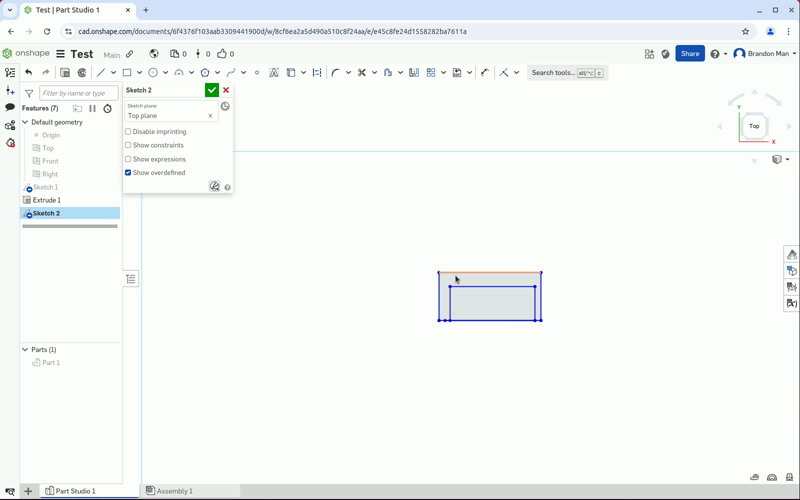
scroll(-6)
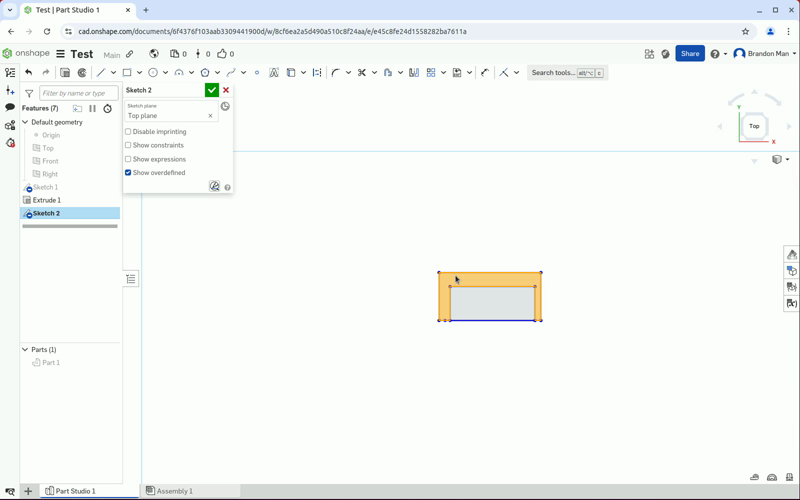
scroll(-6)
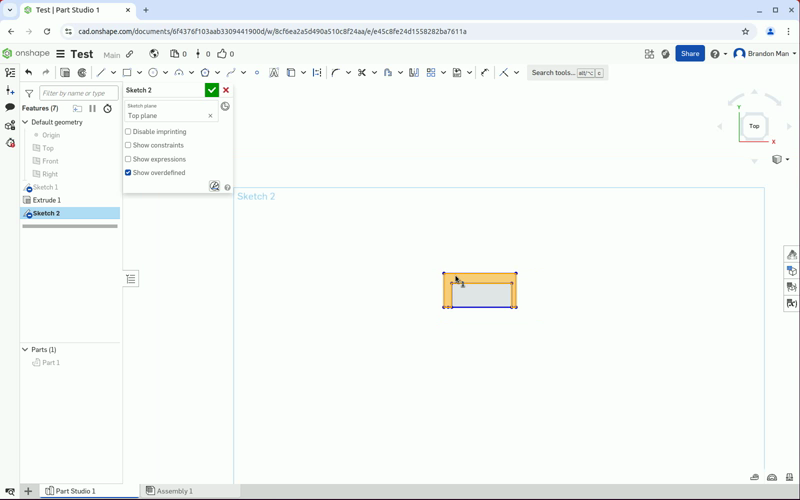
scroll(-6)
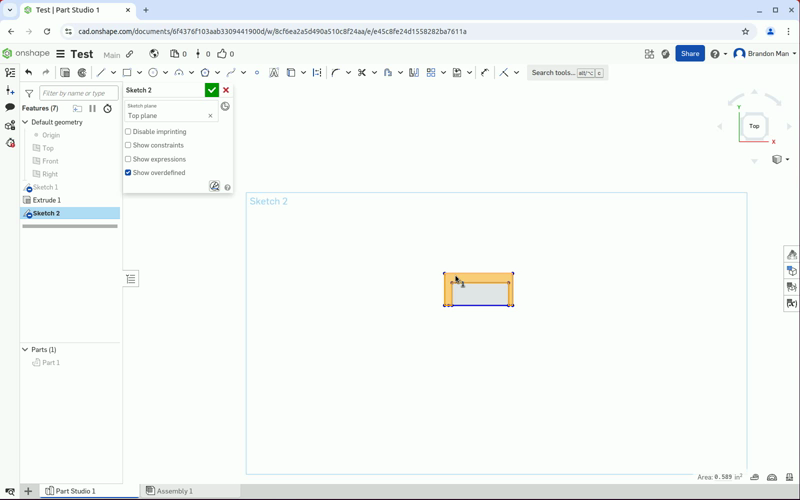
scroll(-6)
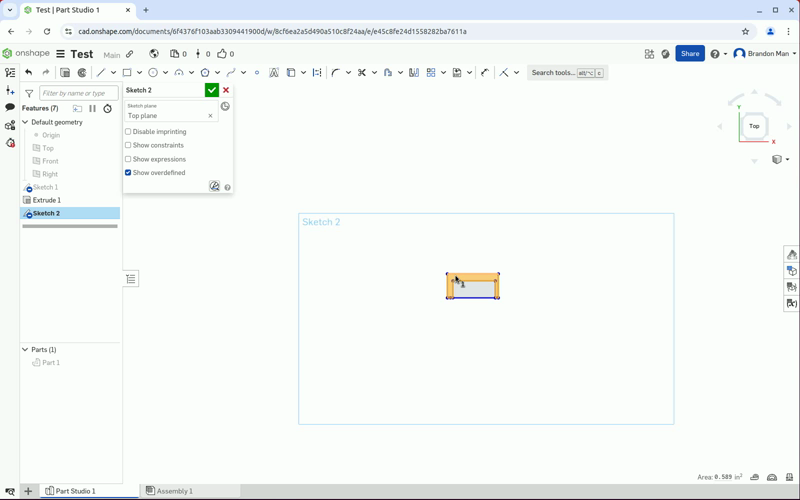
scroll(-6)
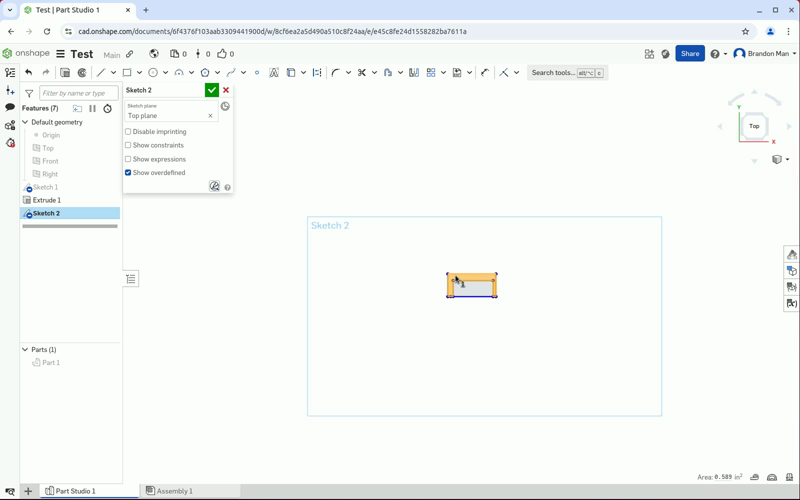
scroll(-6)
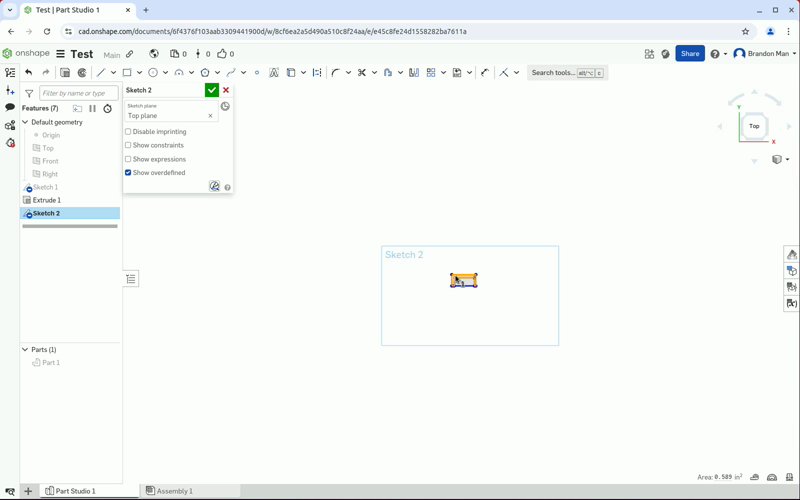
scroll(-6)
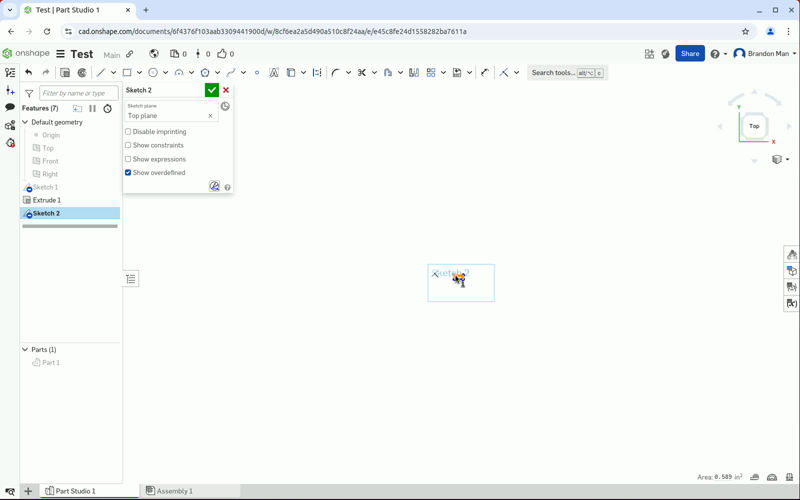
mouse_move(73, 352)
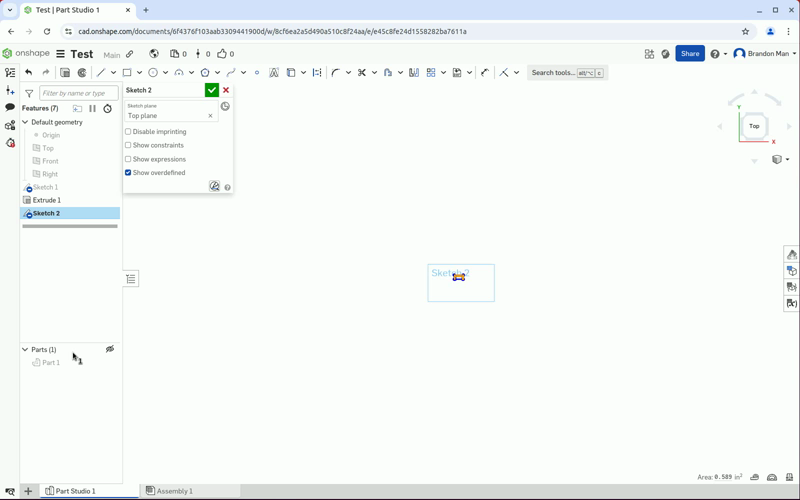
key(shift+y)
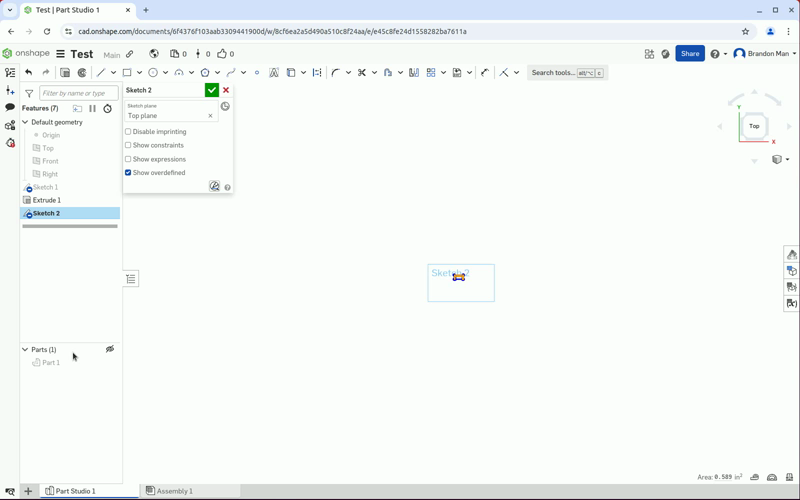
key(shift+e)
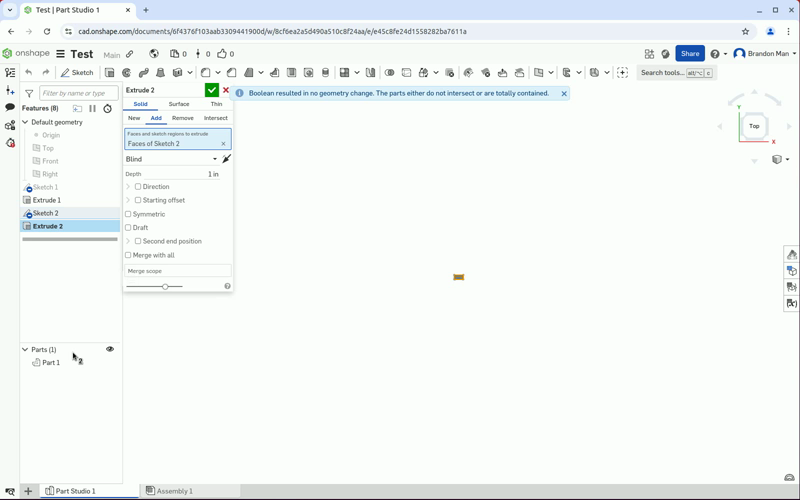
mouse_move(143, 106)
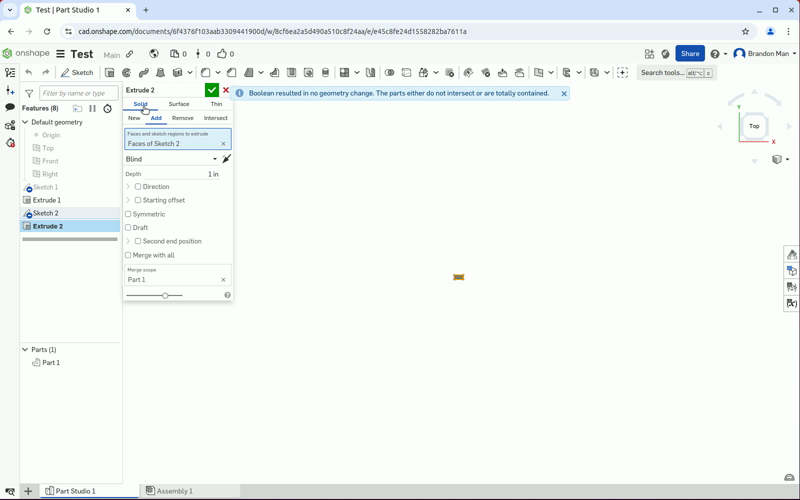
click(143, 106)
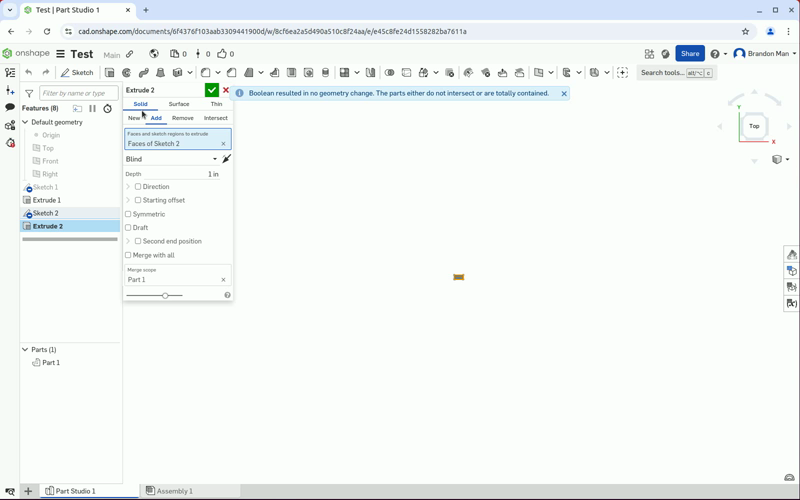
mouse_move(137, 120)
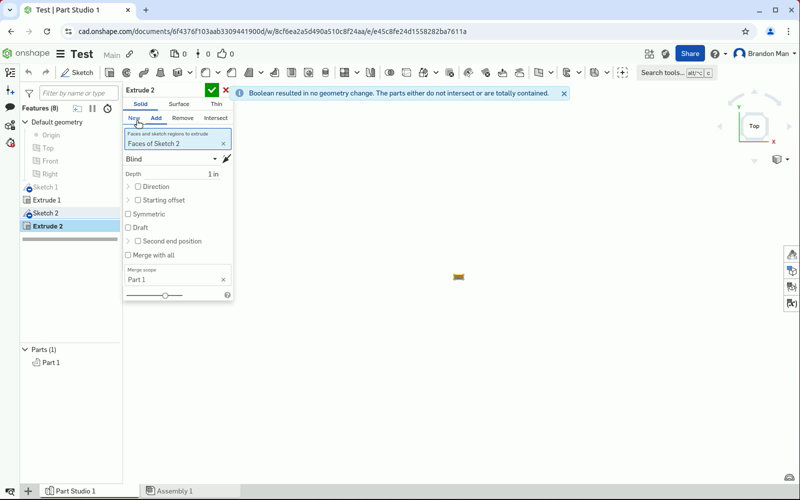
click(137, 120)
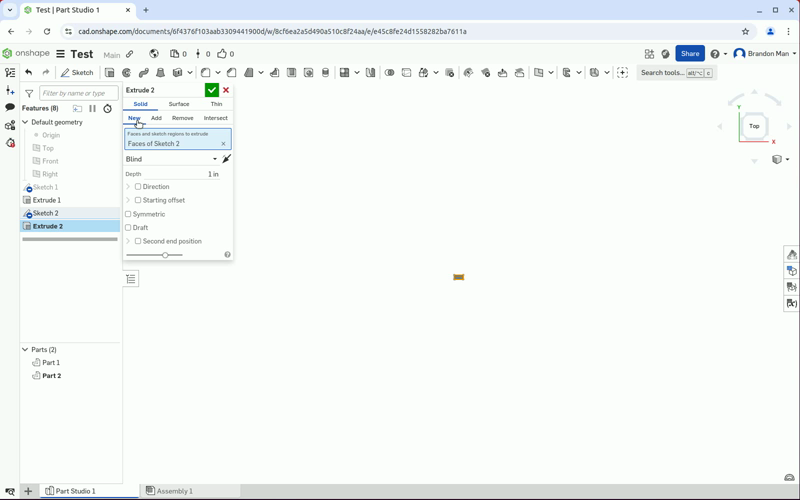
key(tab, 4)
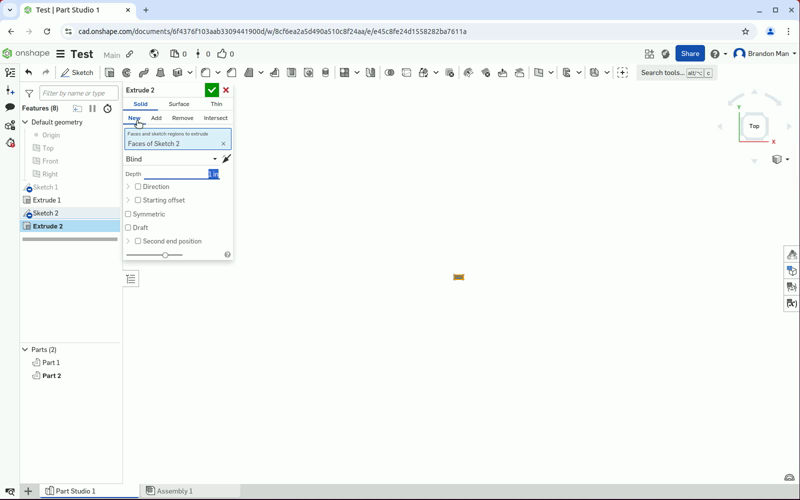
text(23.108)
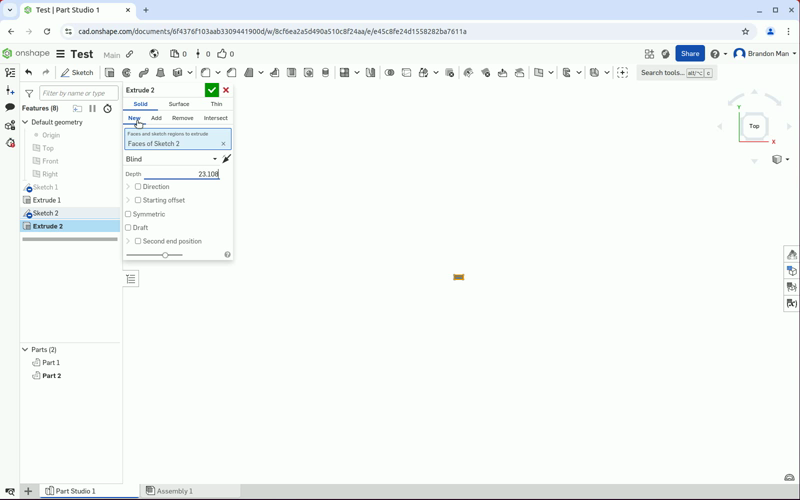
key(enter)
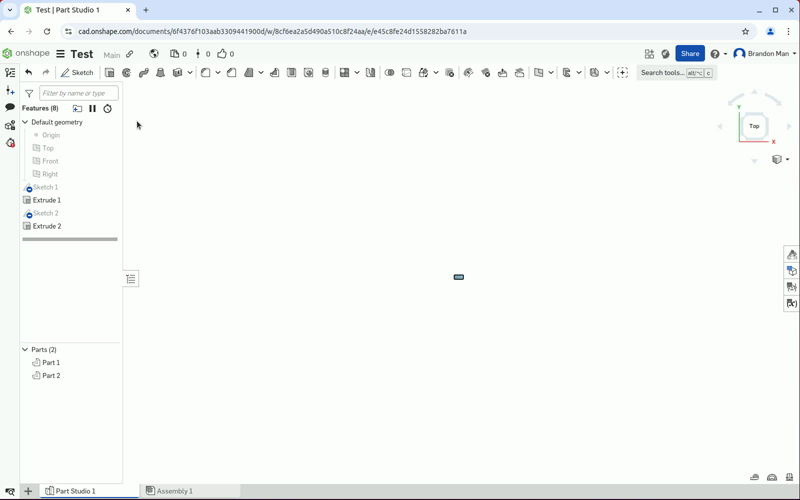
key(shift+h)
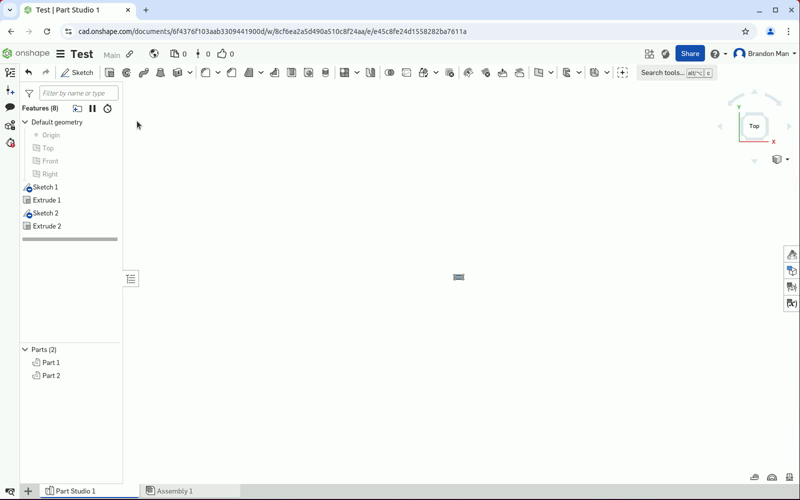
key(shift+h)
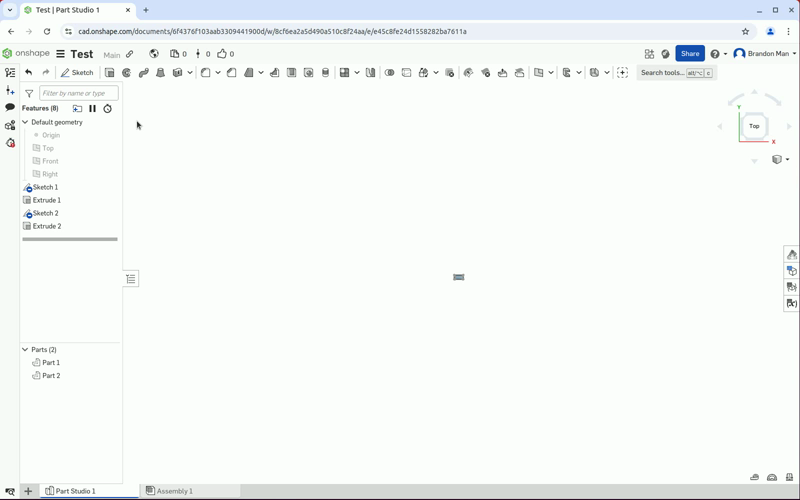
key(shift+7)
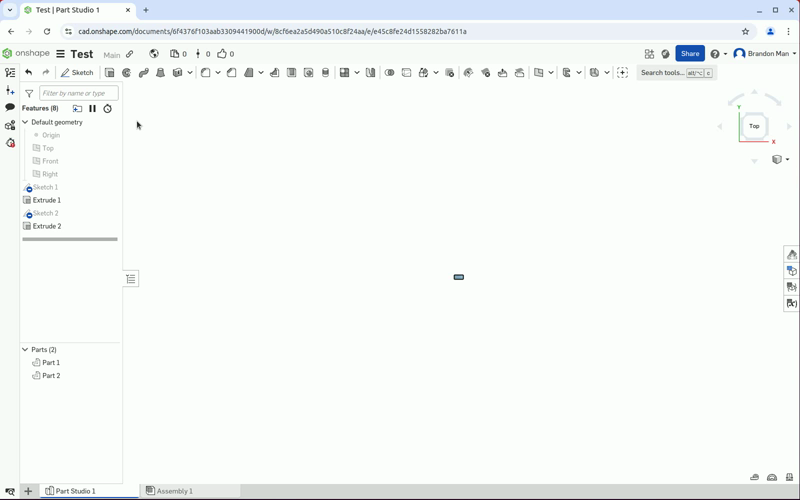
key(up, 3)
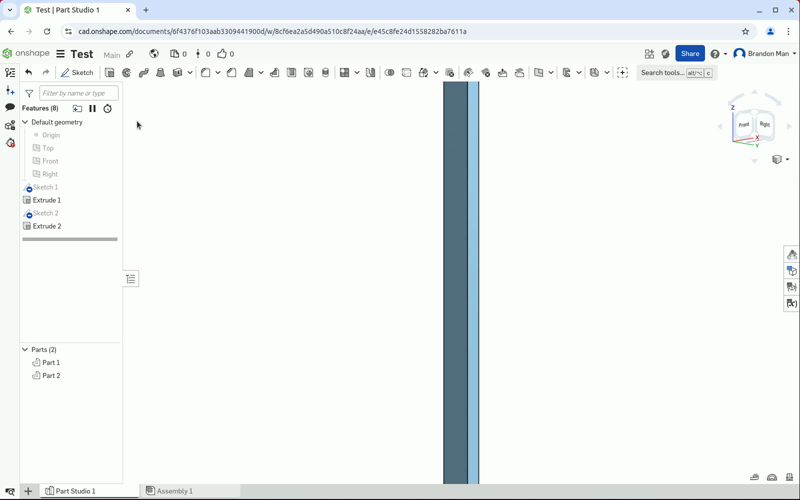
key(left, 3)
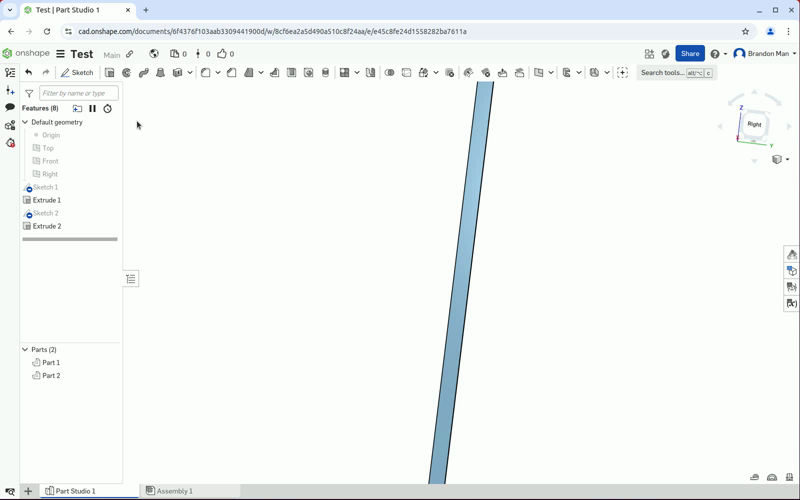
key(right, 3)
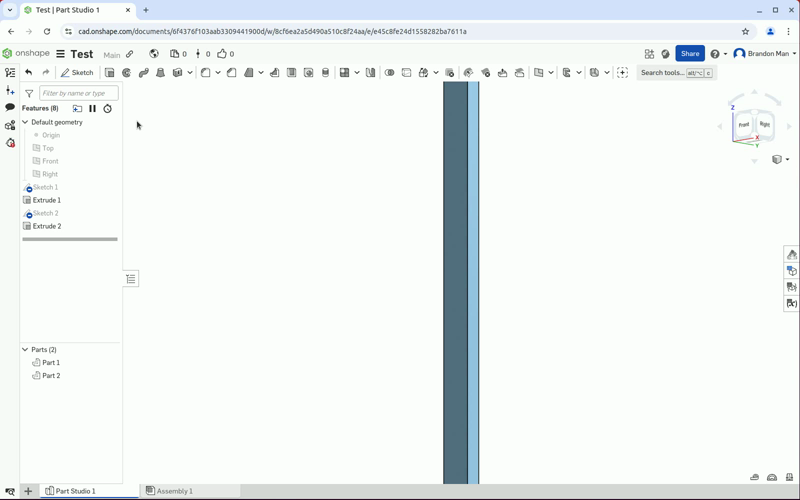
key(down, 3)
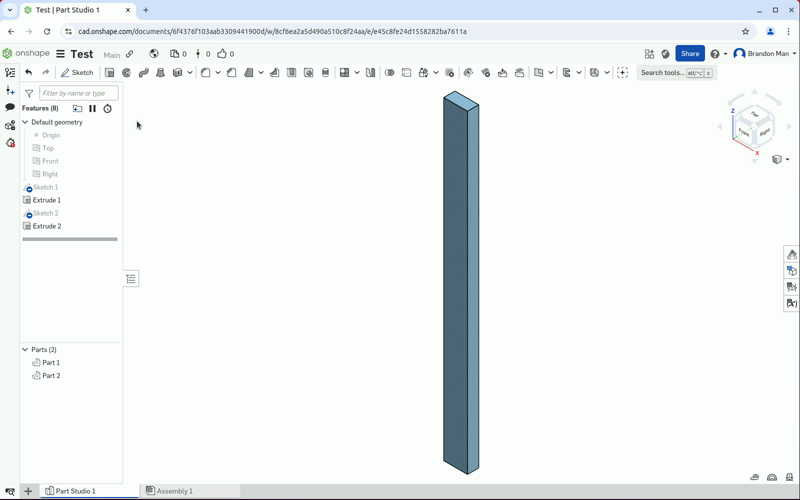
mouse_move(73, 189)
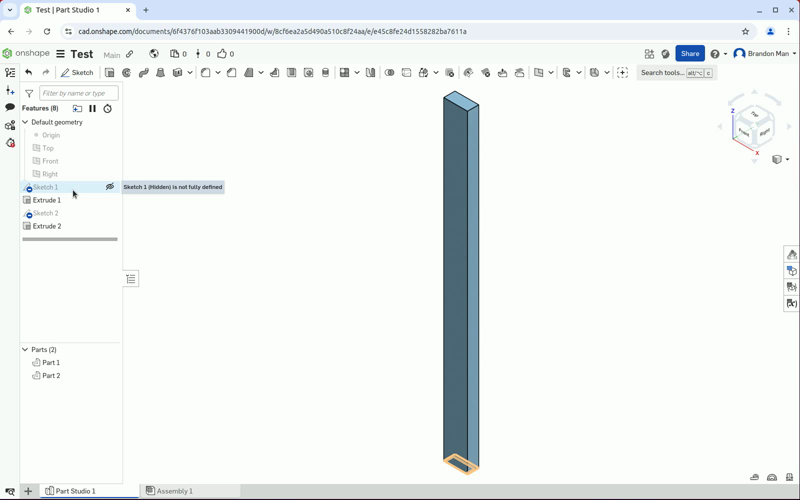
click(73, 189)